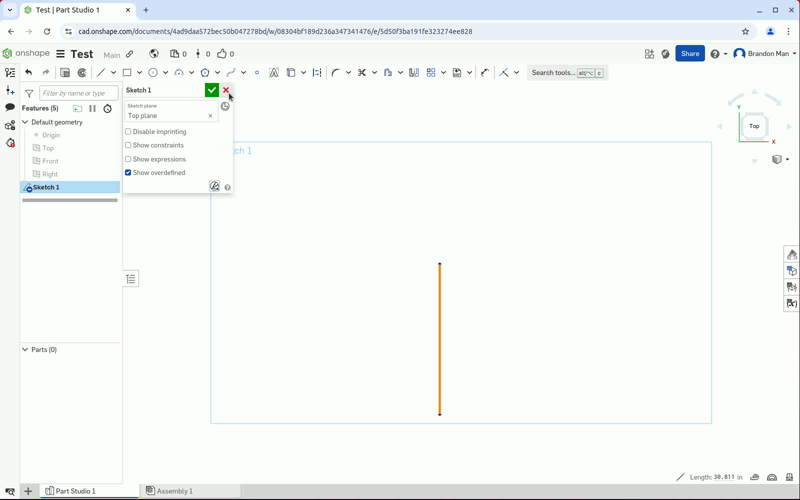
key(shift+h)
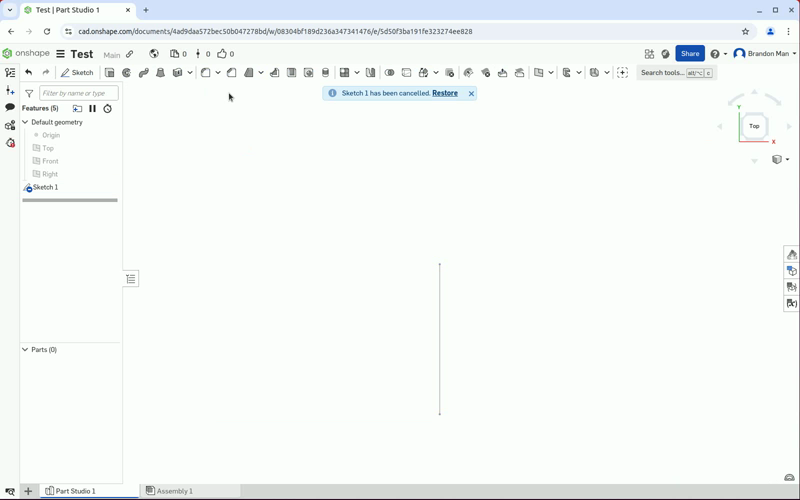
key(shift+s)
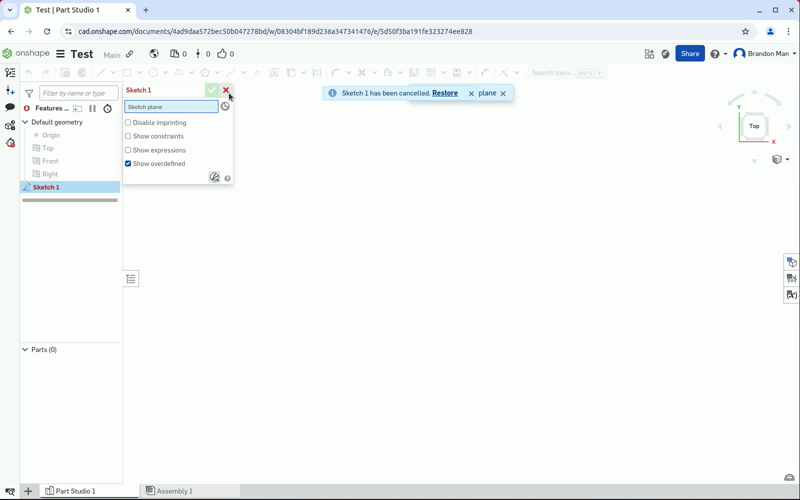
mouse_move(73, 150)
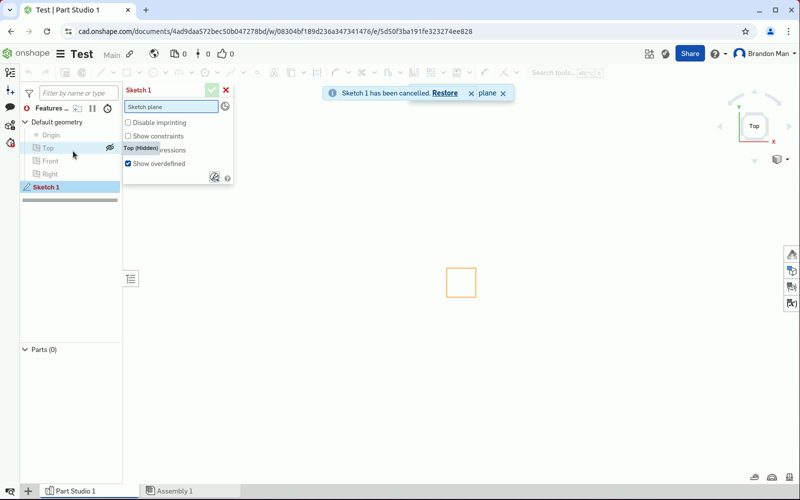
click(73, 150)
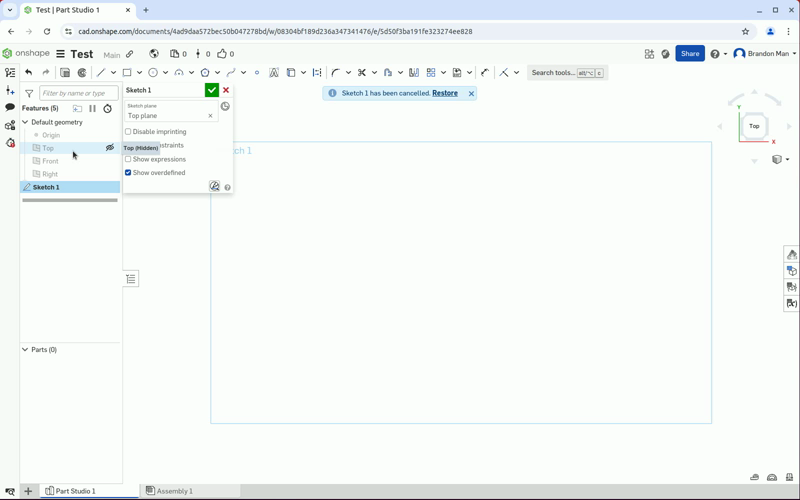
mouse_move(73, 352)
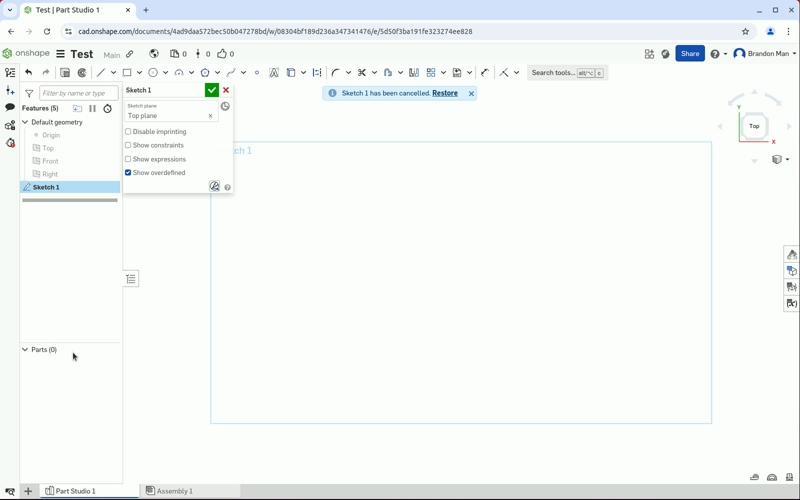
key(y)
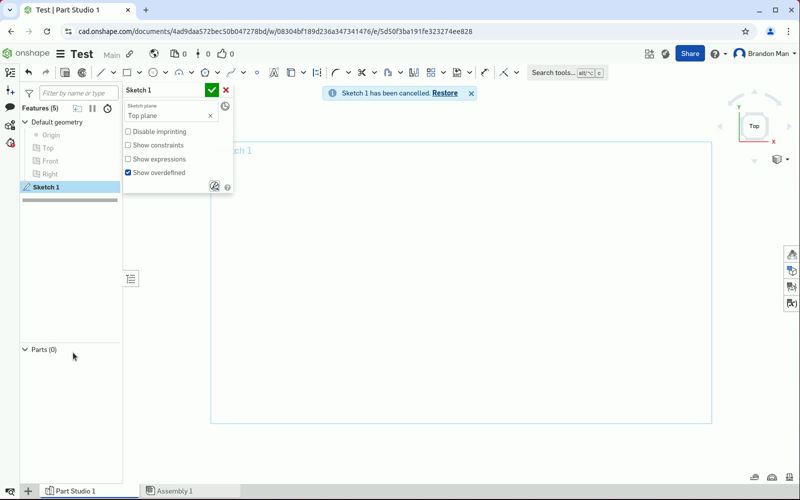
key(a)
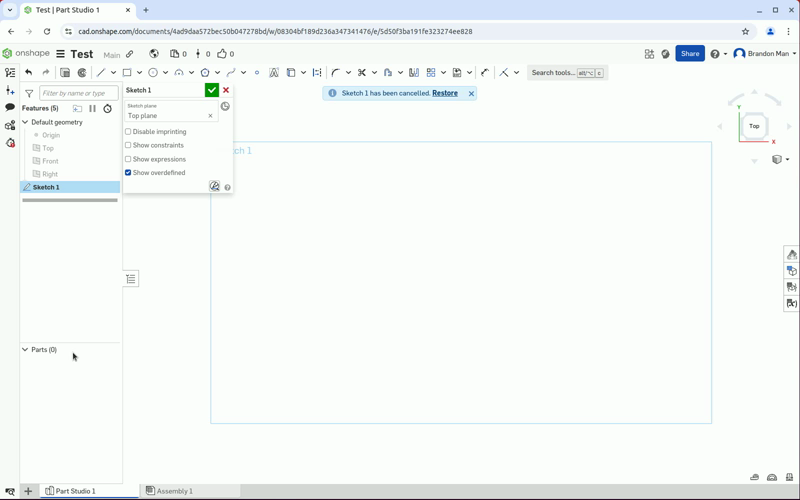
key_down(shift)
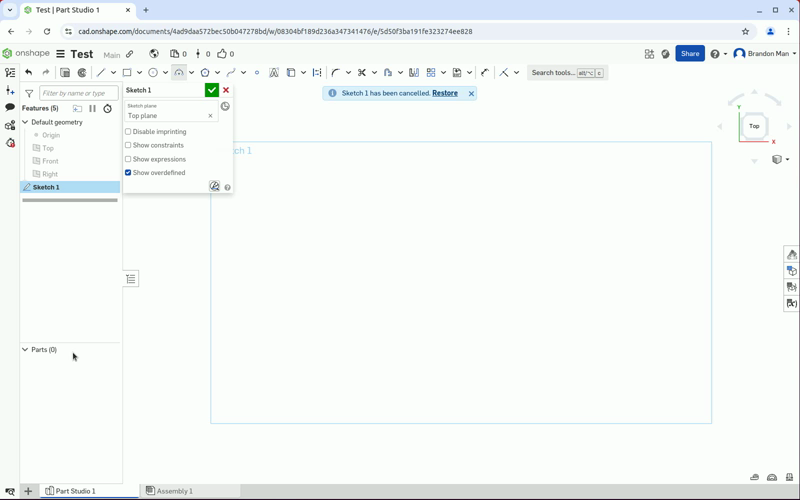
mouse_move(398, 279)
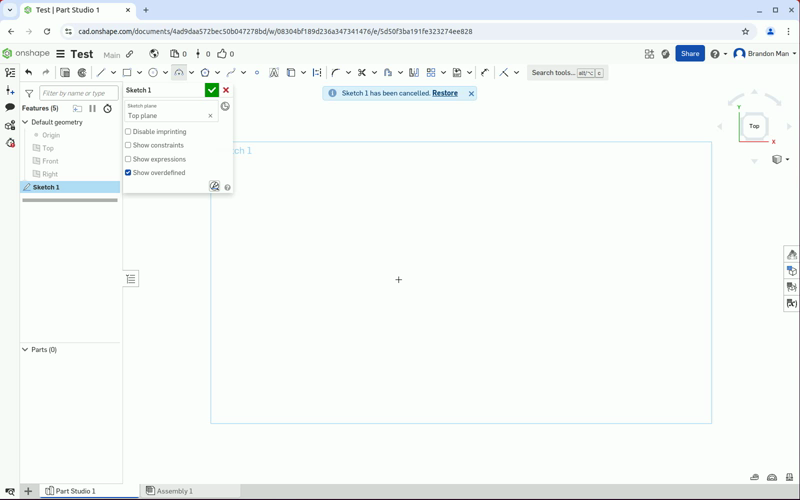
click(398, 279)
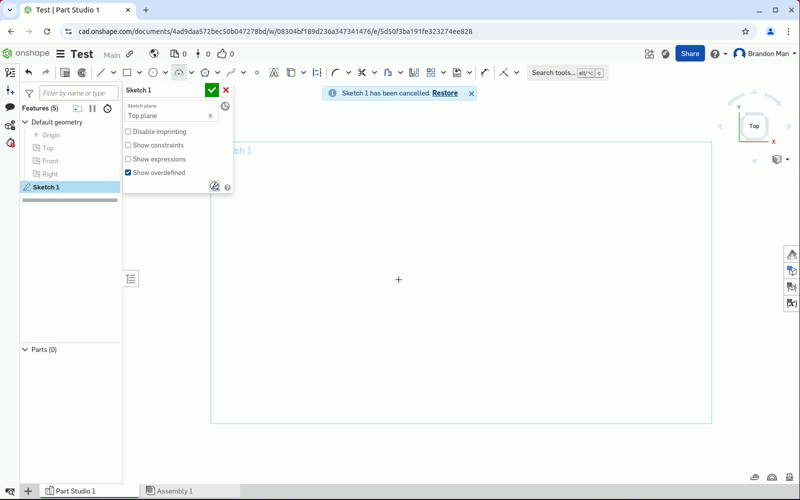
key_up(shift)
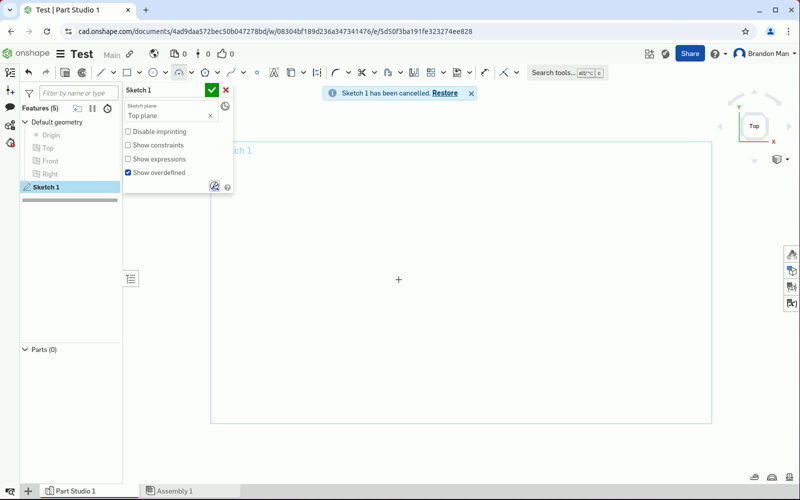
key_down(shift)
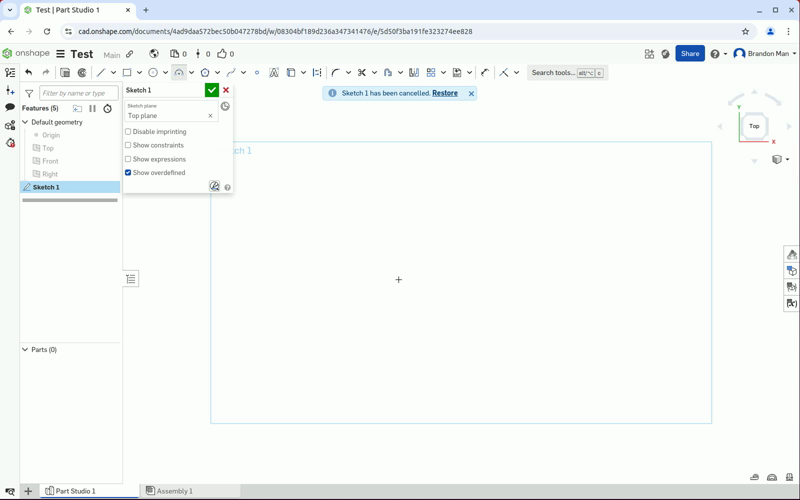
mouse_move(433, 292)
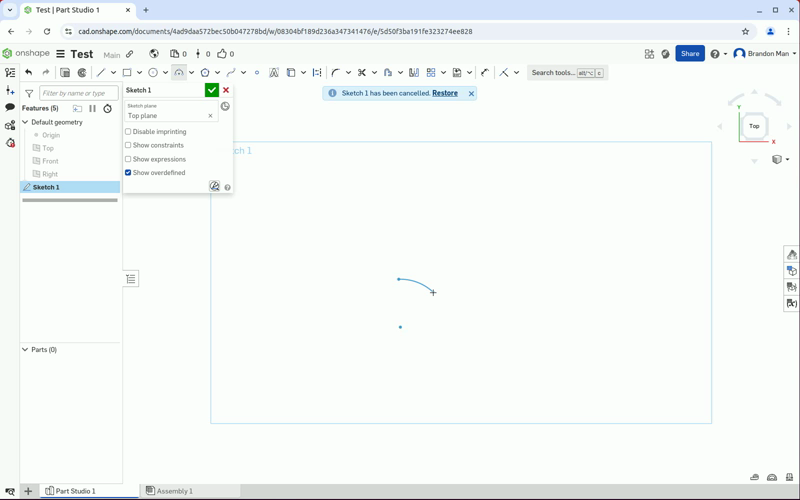
click(433, 292)
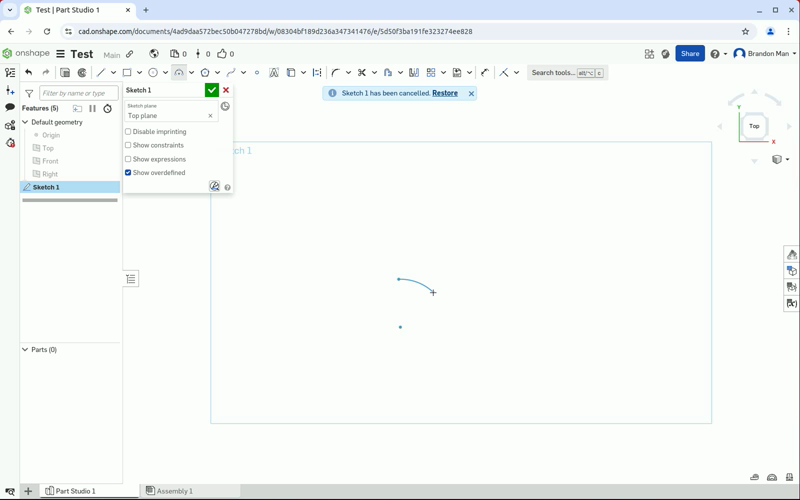
mouse_move(418, 278)
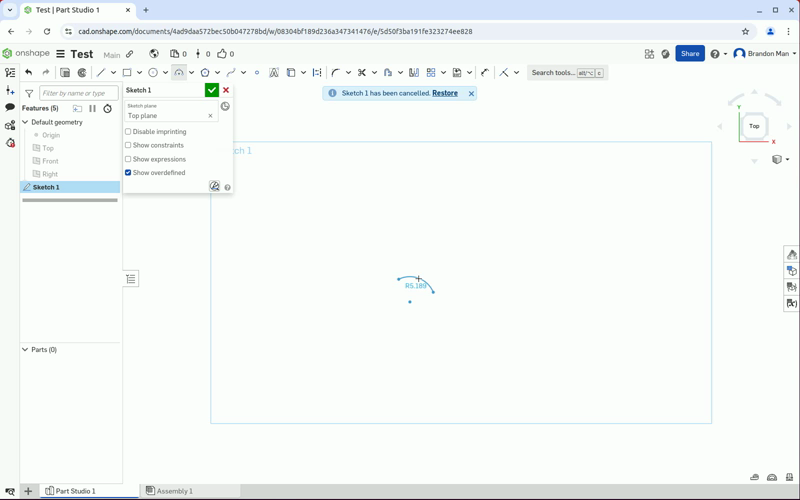
click(418, 278)
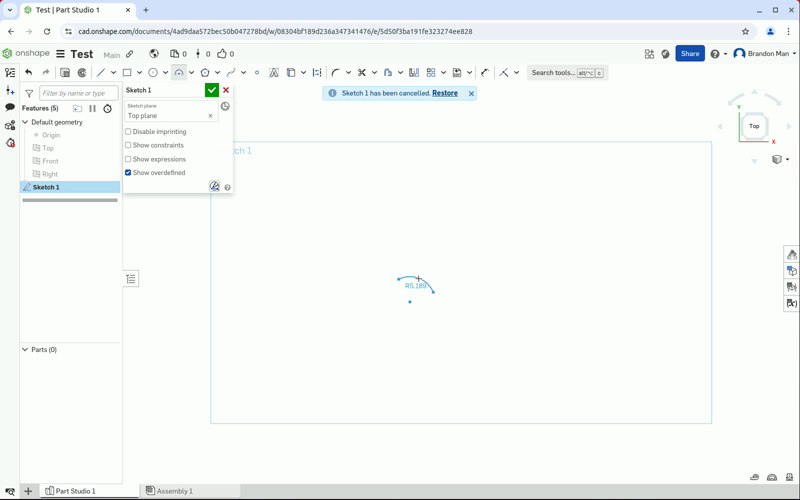
key_up(shift)
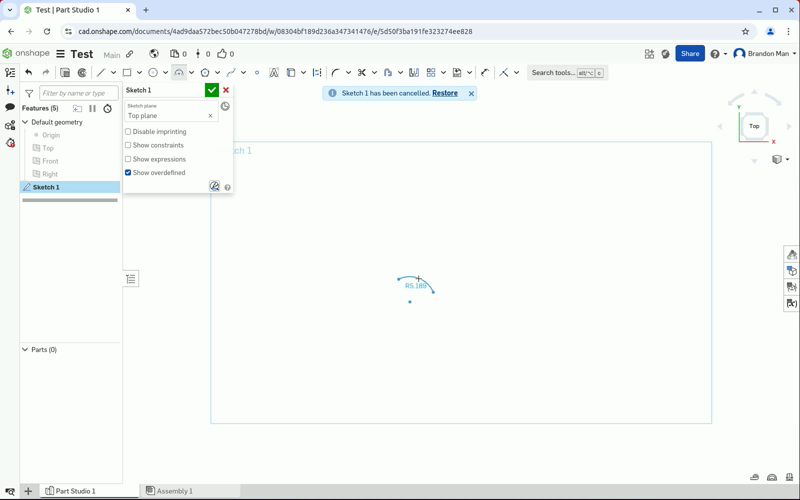
mouse_move(433, 292)
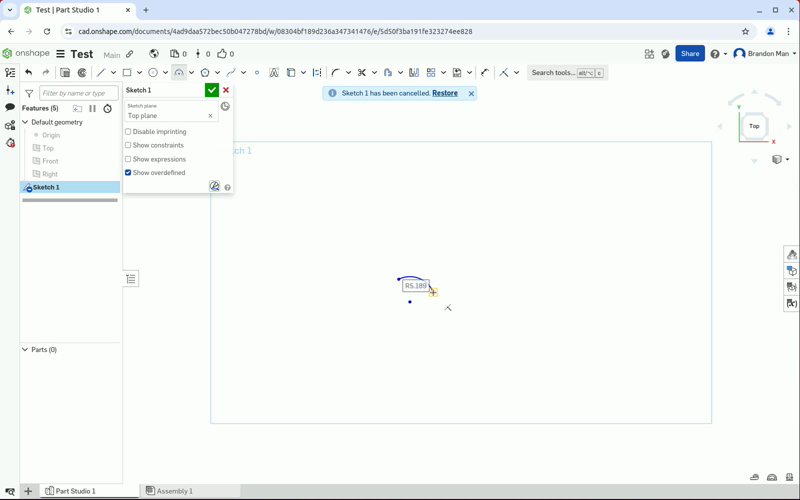
click(433, 292)
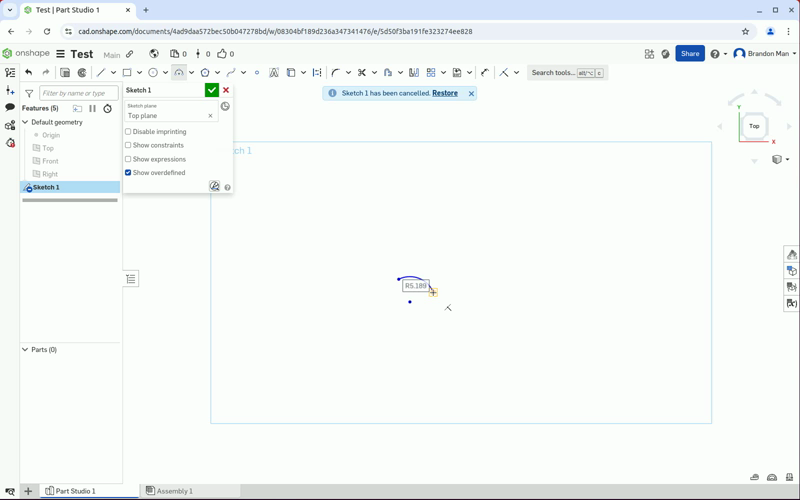
key_down(shift)
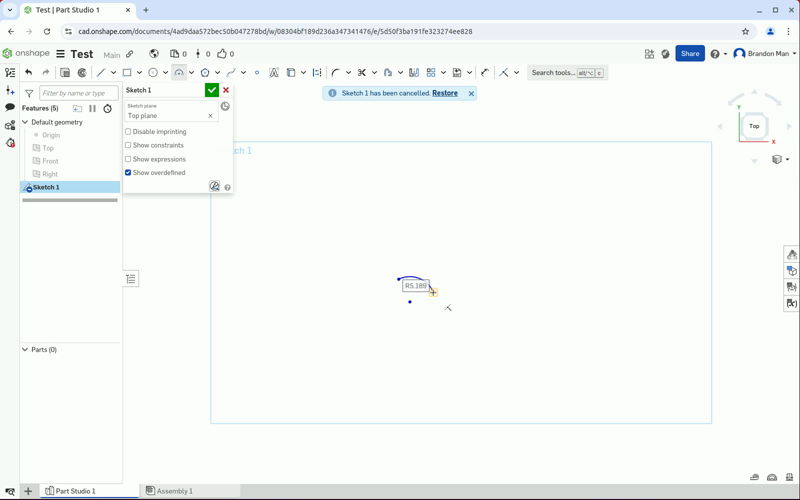
mouse_move(443, 259)
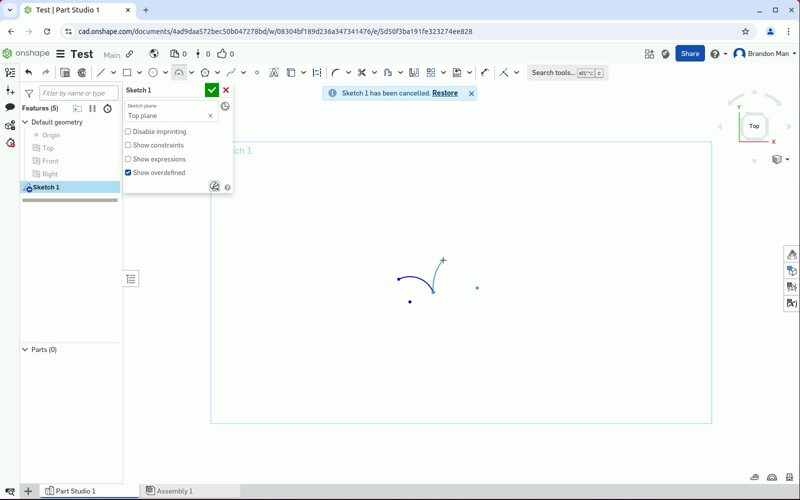
click(443, 259)
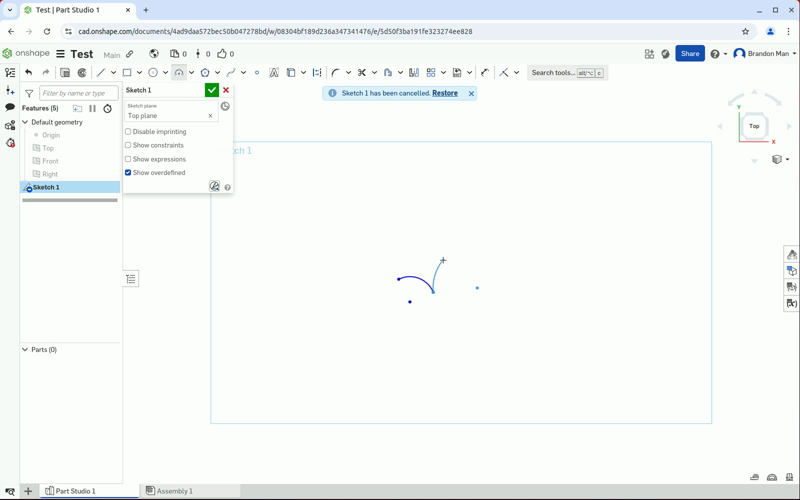
mouse_move(432, 274)
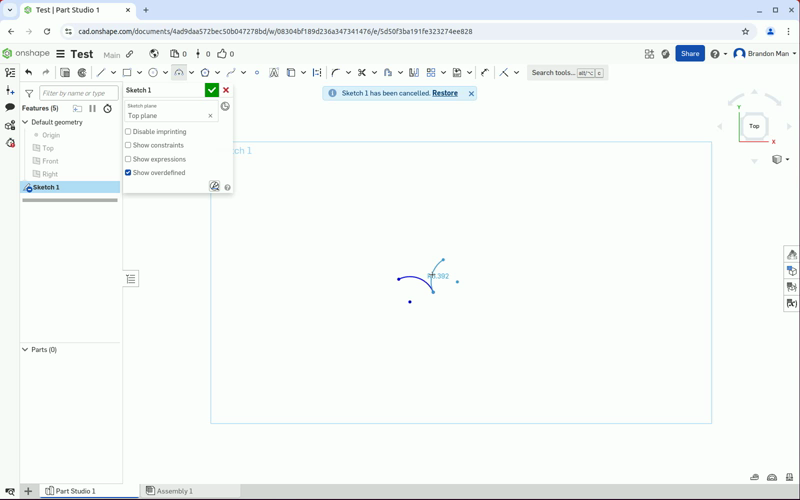
click(432, 274)
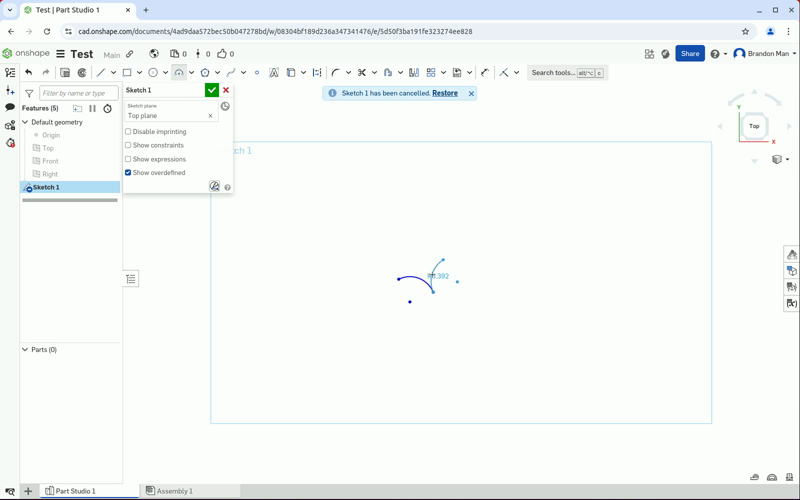
key_up(shift)
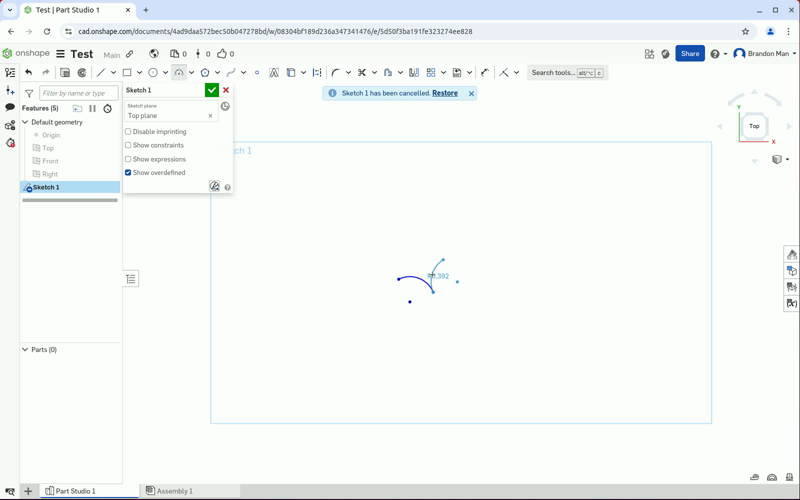
mouse_move(443, 259)
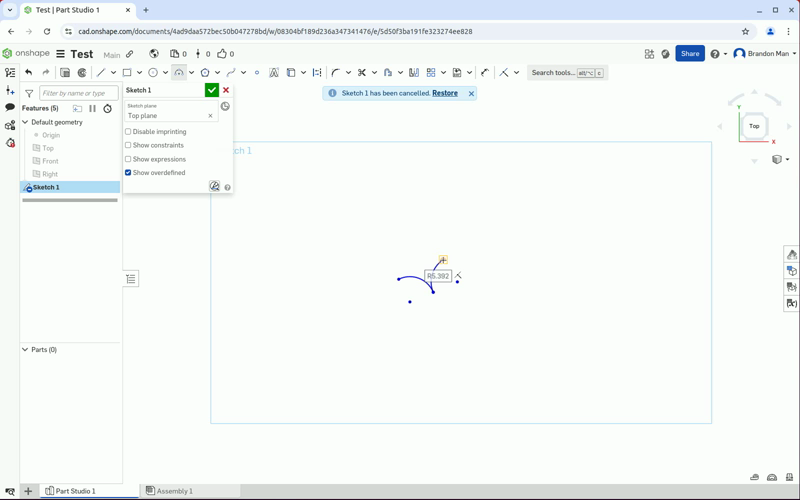
click(443, 259)
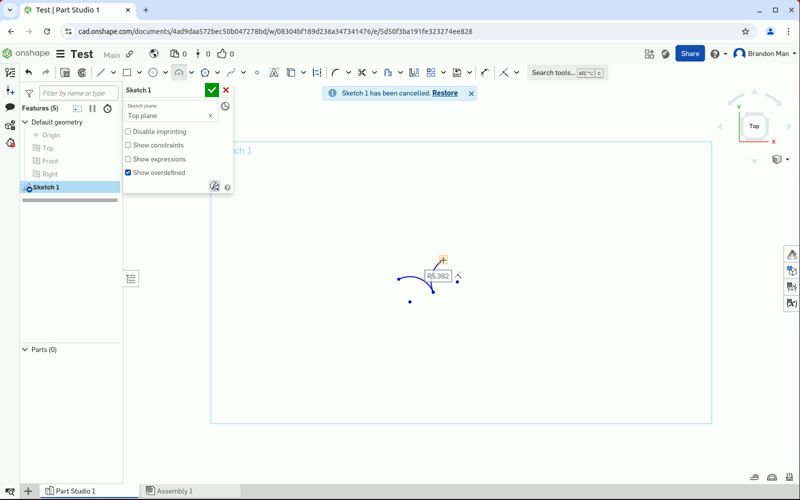
key_down(shift)
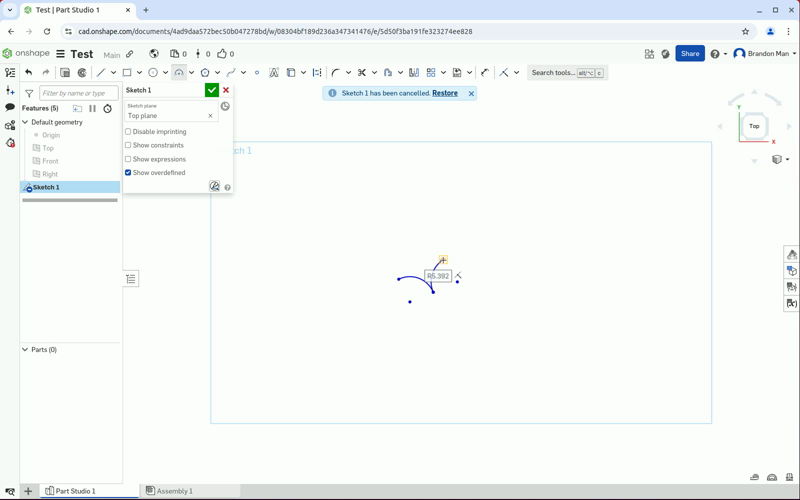
mouse_move(409, 249)
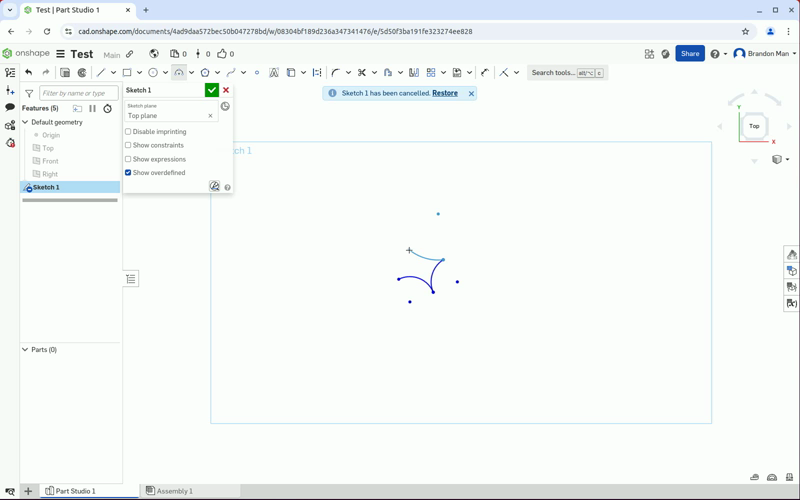
click(409, 249)
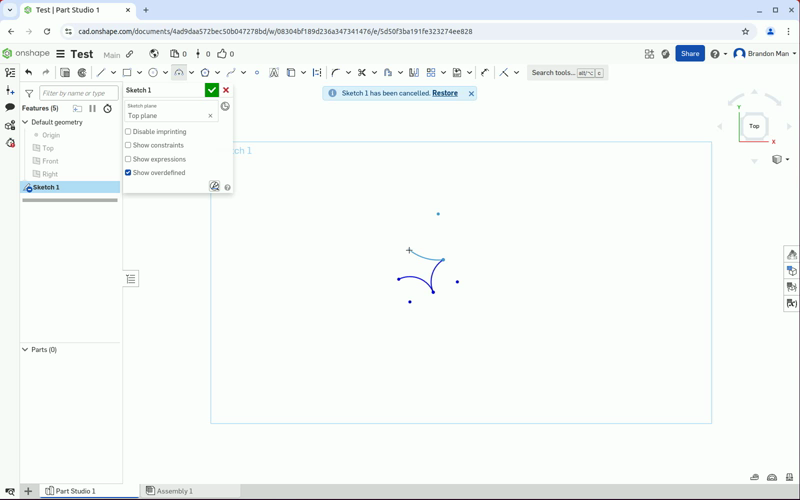
mouse_move(424, 260)
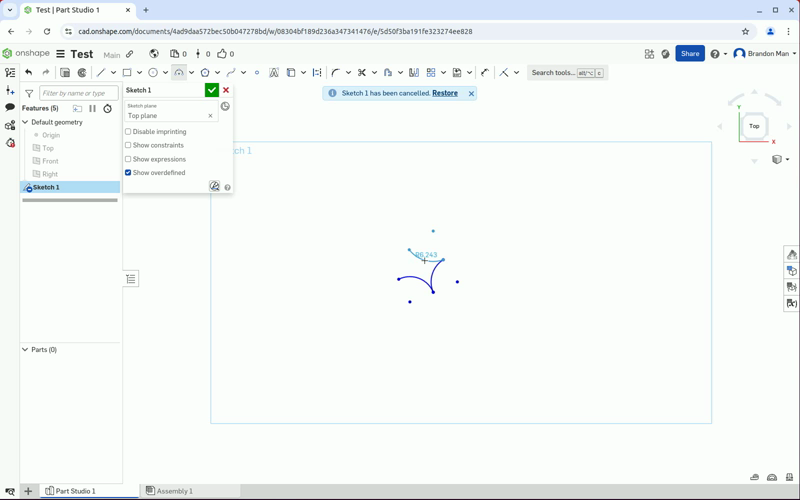
click(424, 260)
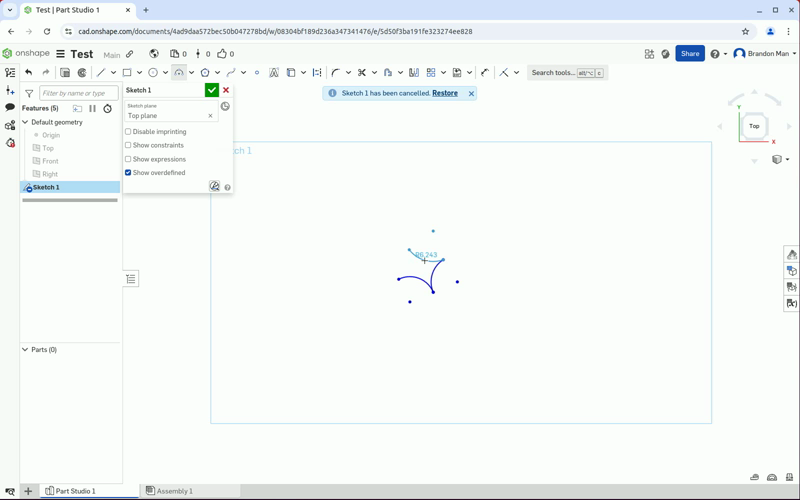
key_up(shift)
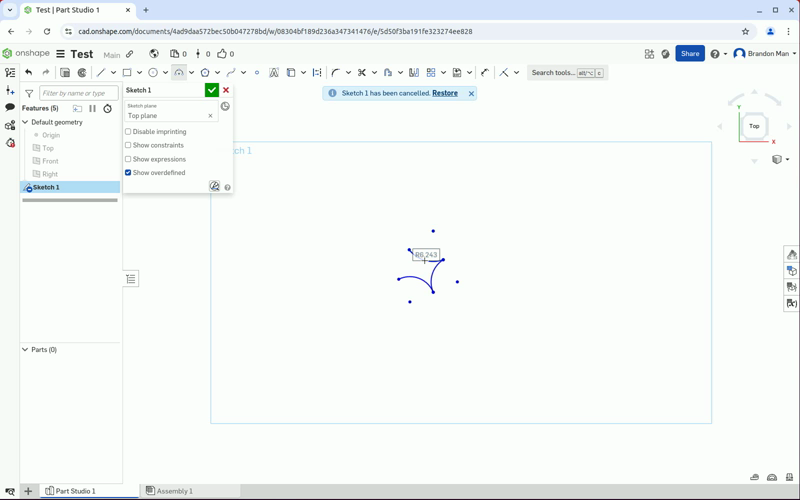
mouse_move(409, 249)
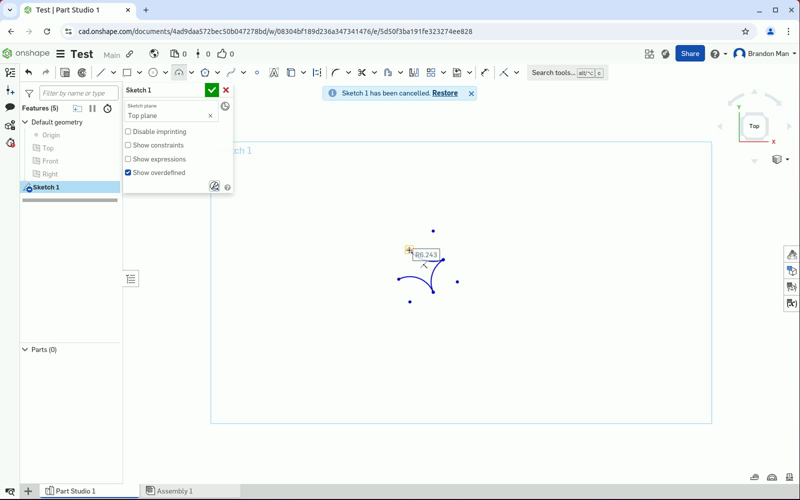
click(409, 249)
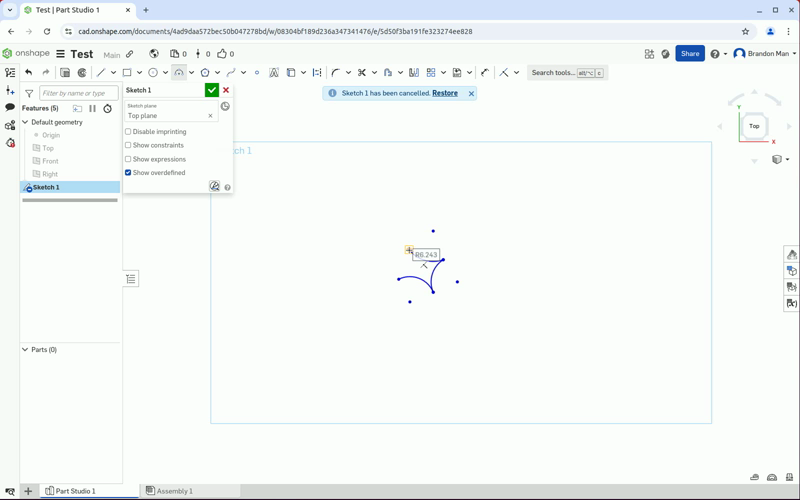
mouse_move(398, 279)
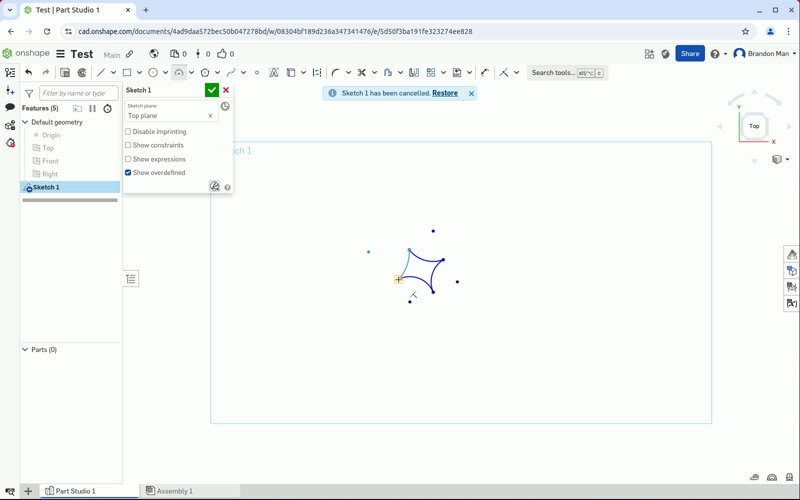
click(398, 279)
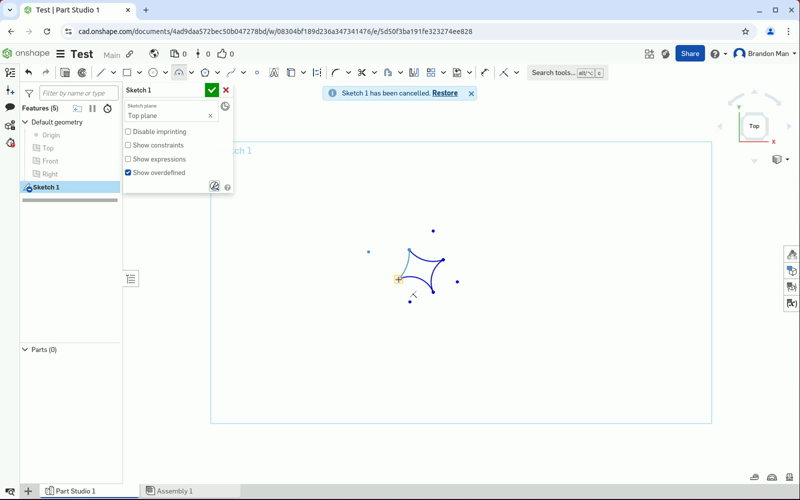
key_down(shift)
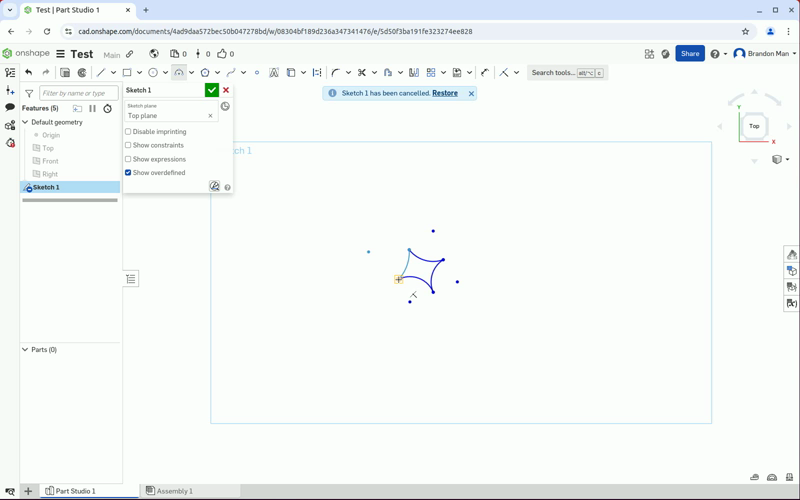
mouse_move(352, 246)
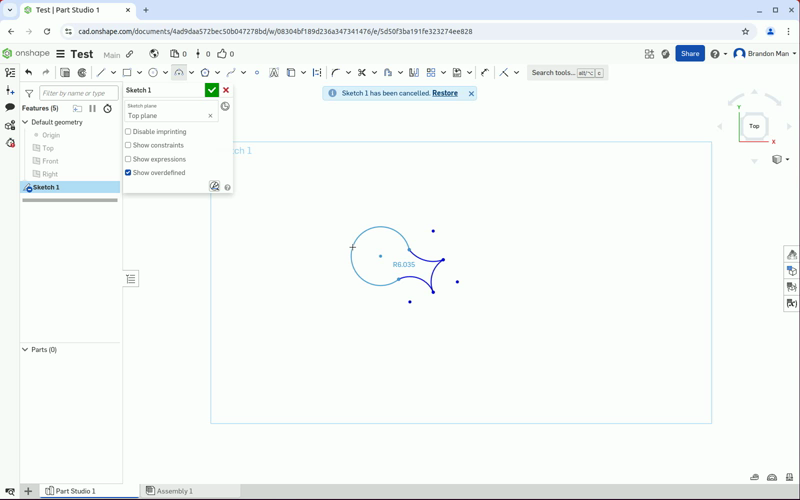
click(352, 246)
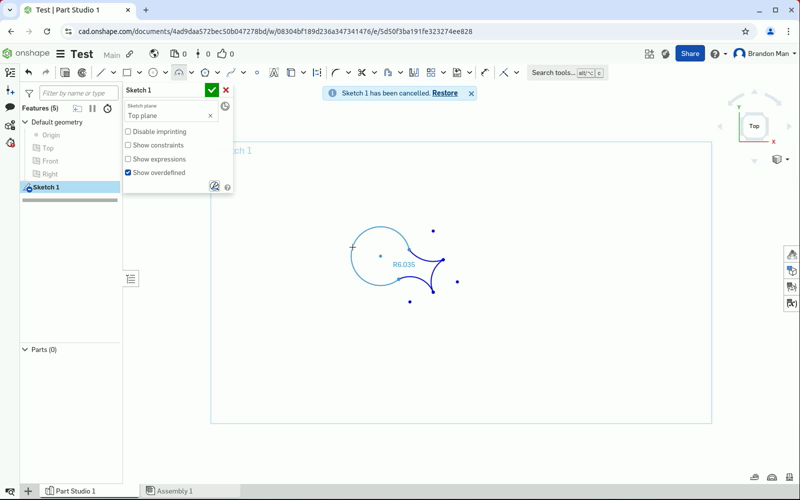
key_up(shift)
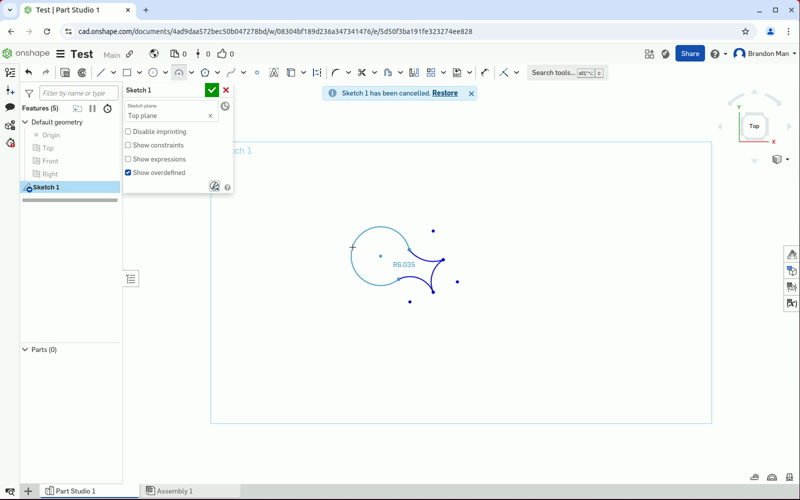
key(esc)
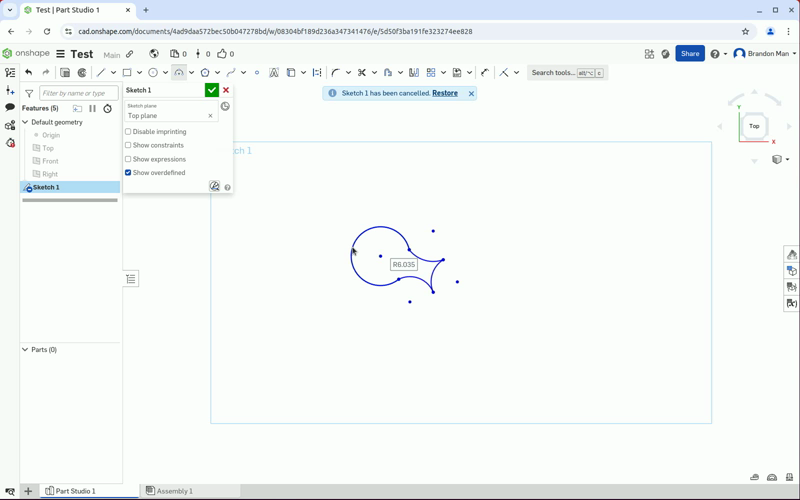
key(c)
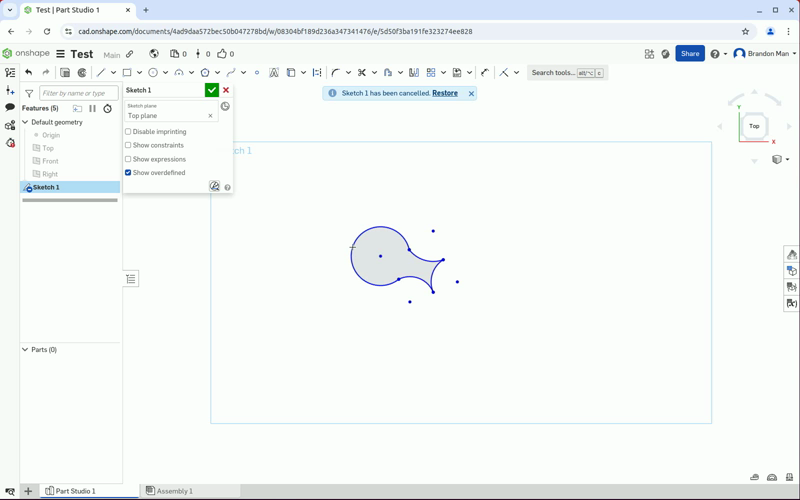
key_down(shift)
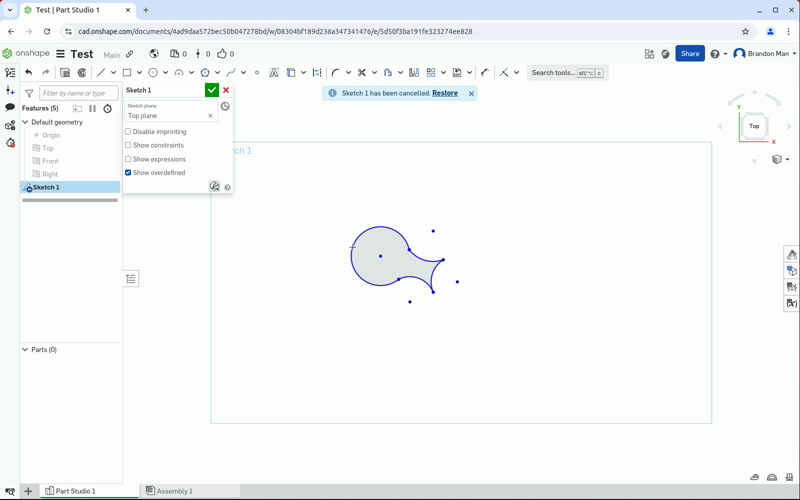
mouse_move(380, 256)
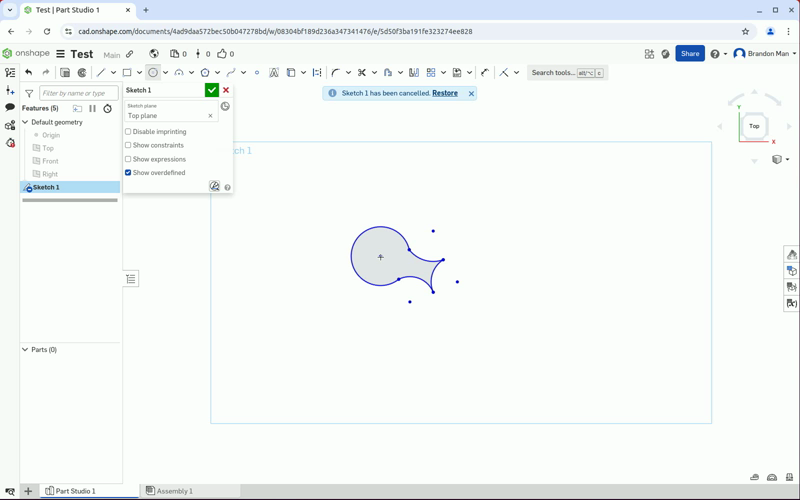
scroll(6)
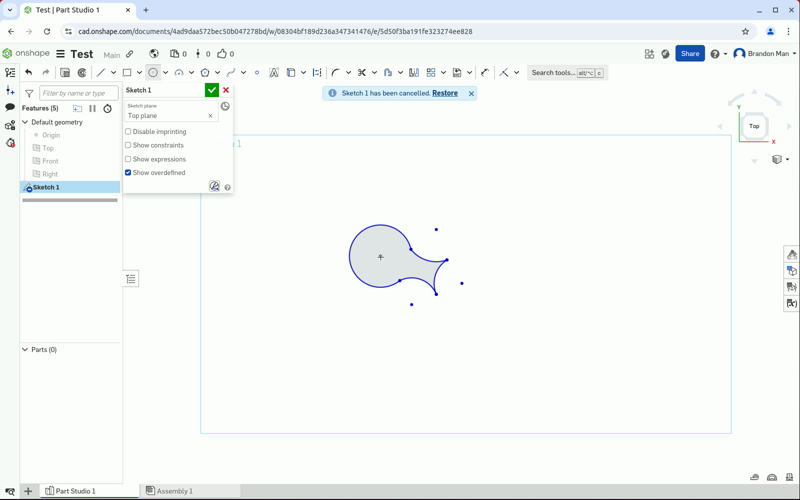
scroll(6)
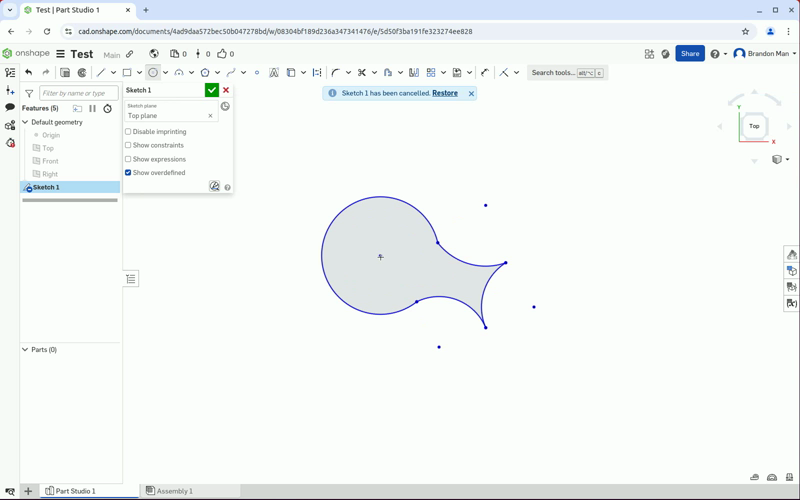
scroll(6)
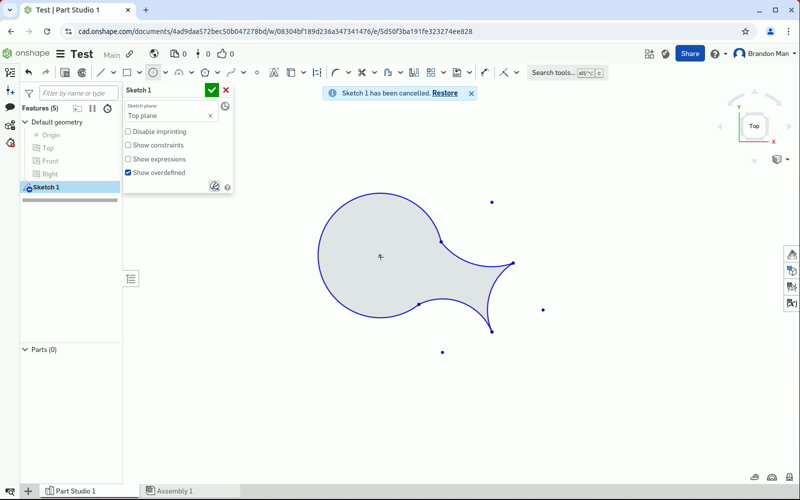
scroll(6)
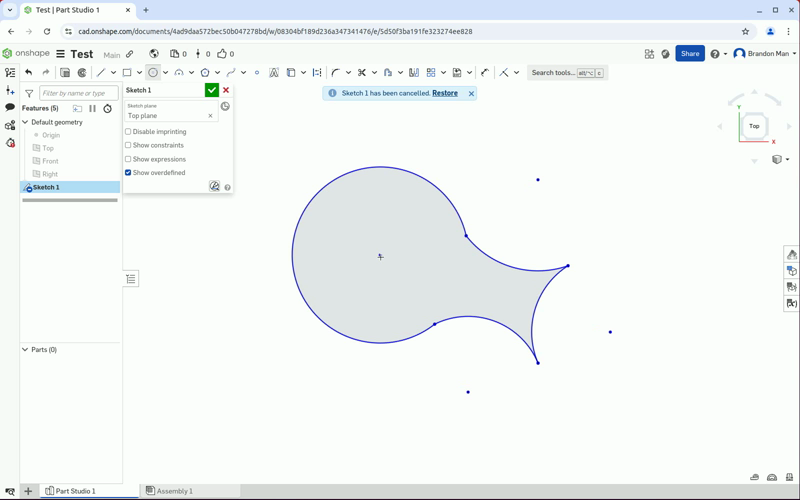
scroll(6)
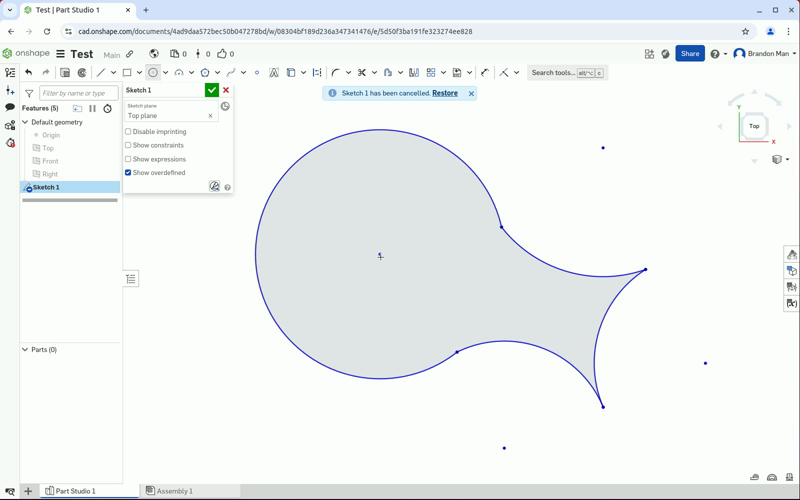
scroll(6)
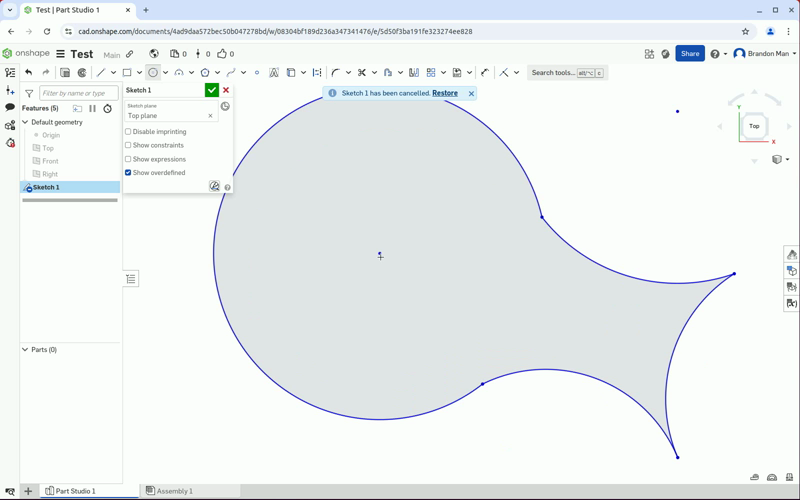
scroll(6)
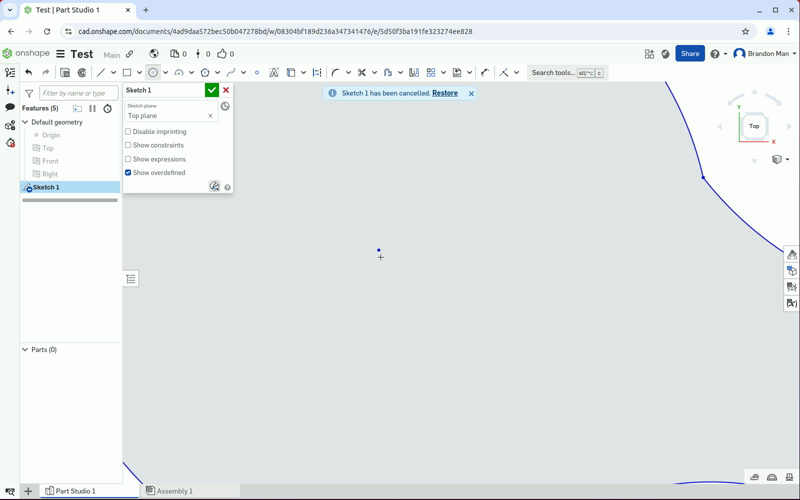
click(380, 256)
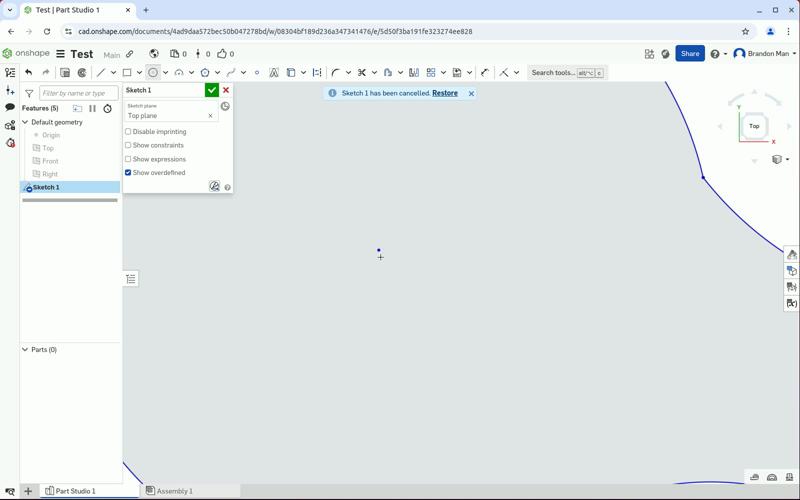
scroll(-6)
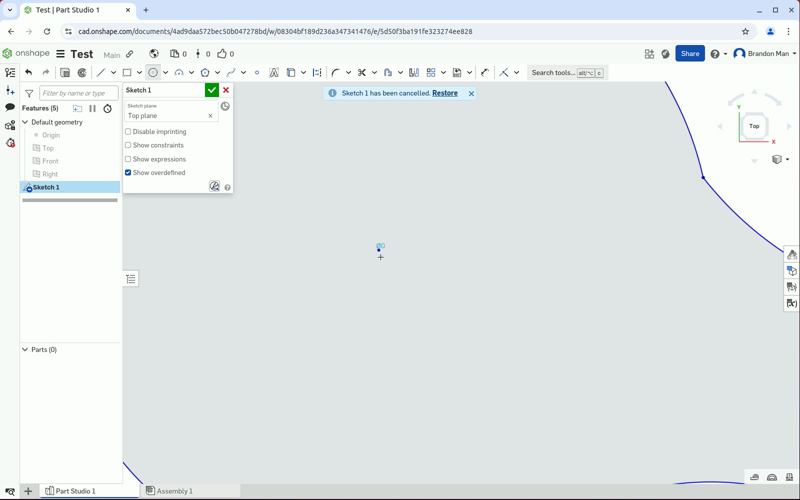
scroll(-6)
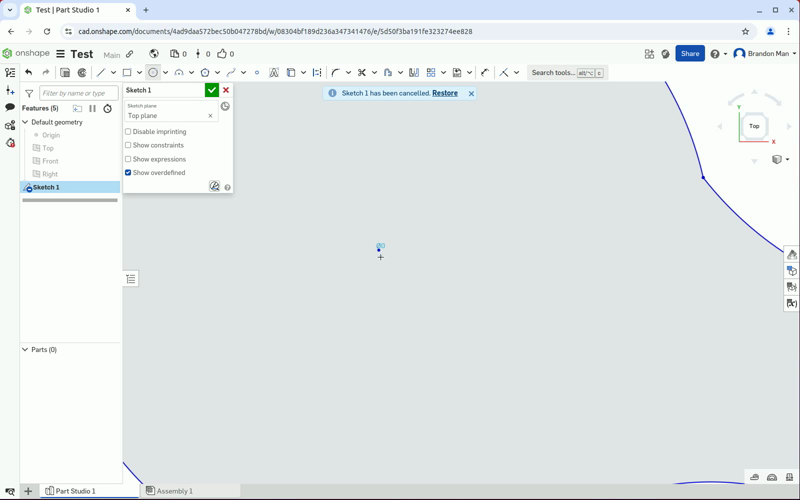
scroll(-6)
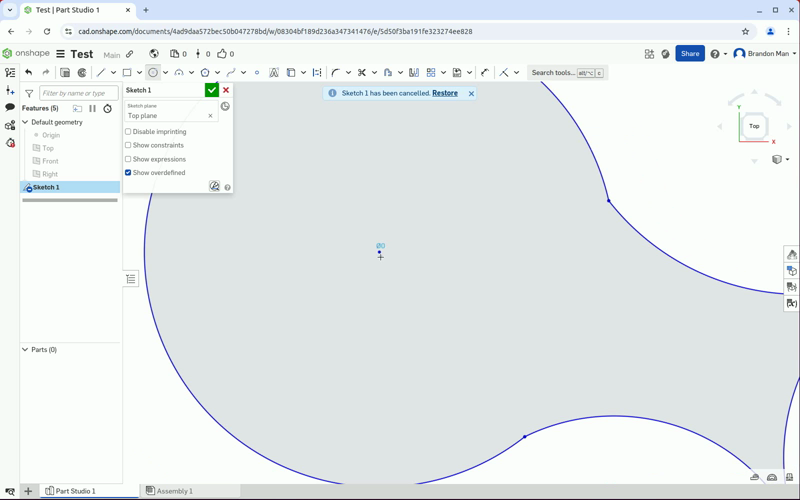
scroll(-6)
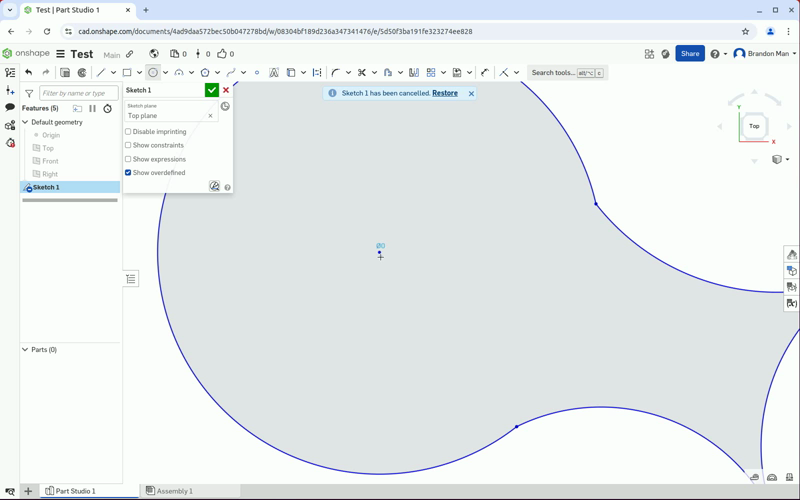
scroll(-6)
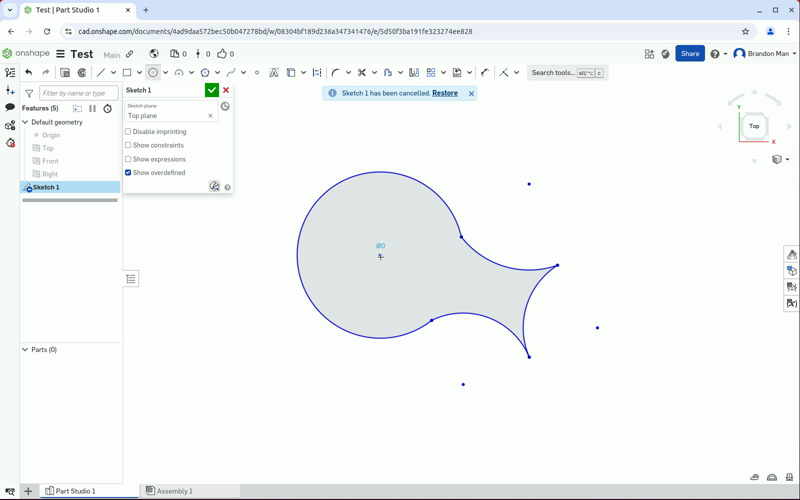
scroll(-6)
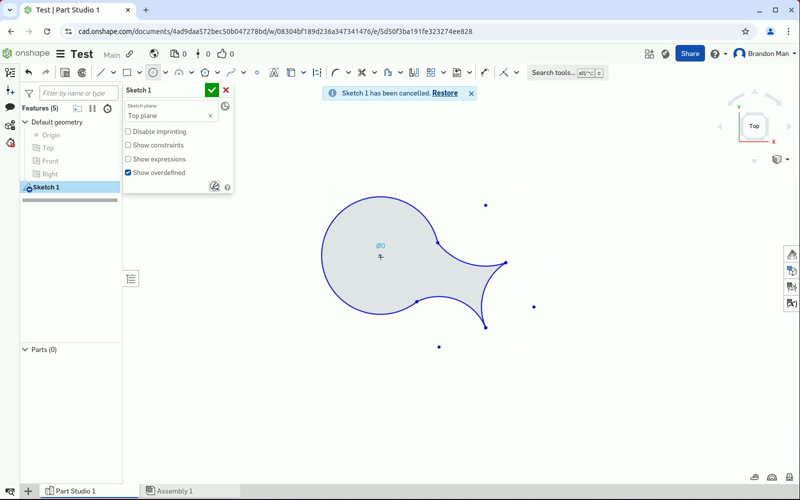
scroll(-6)
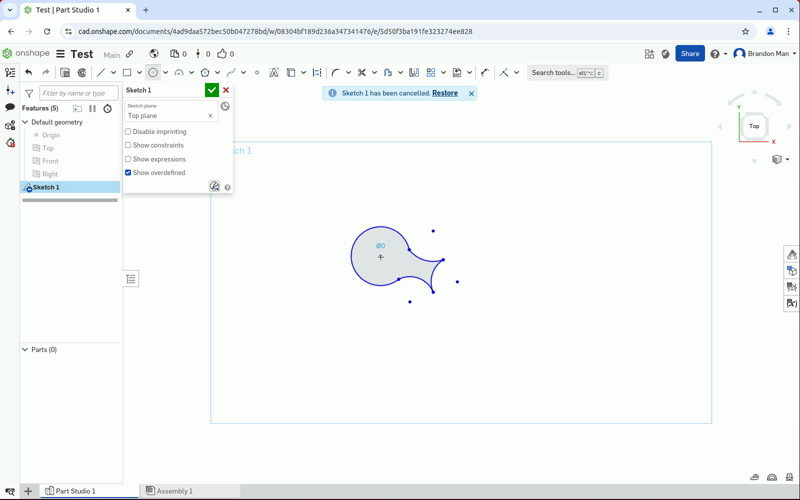
key_up(shift)
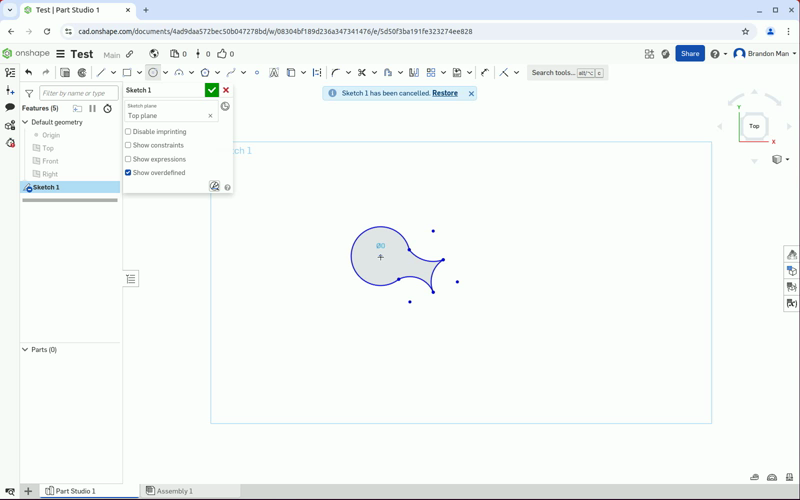
mouse_move(402, 256)
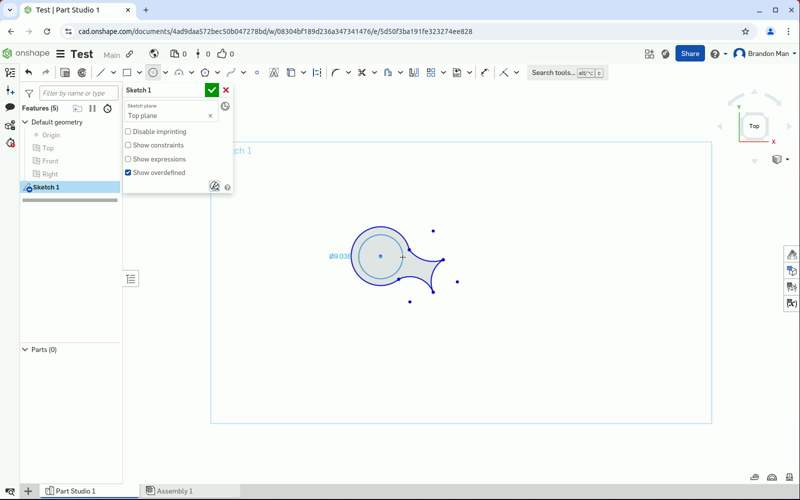
click(402, 256)
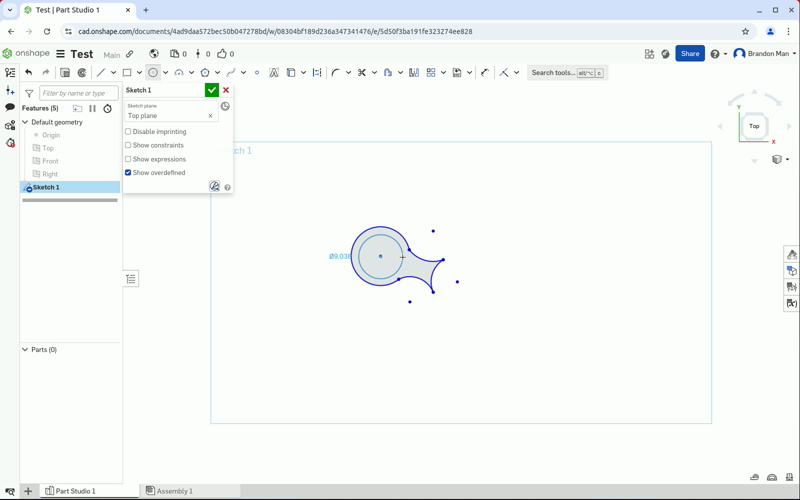
key(esc)
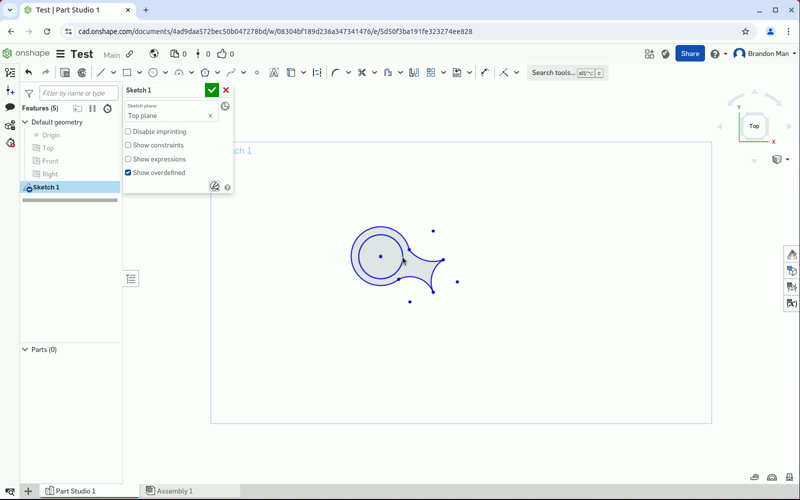
mouse_move(387, 231)
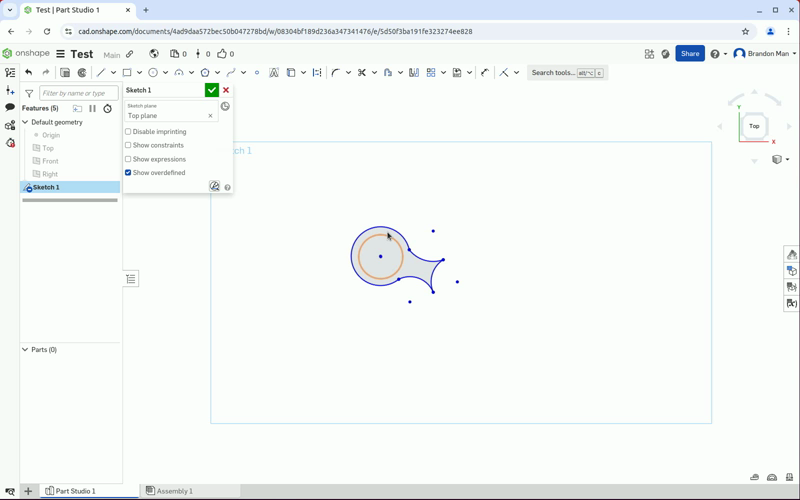
click(387, 231)
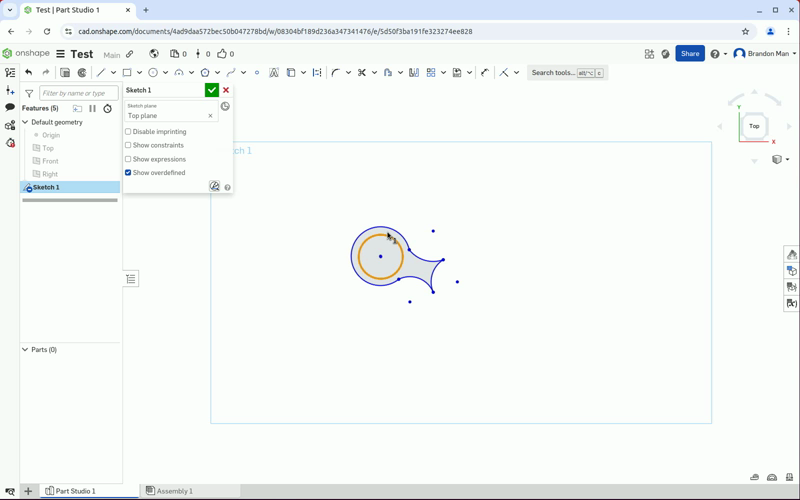
mouse_move(73, 352)
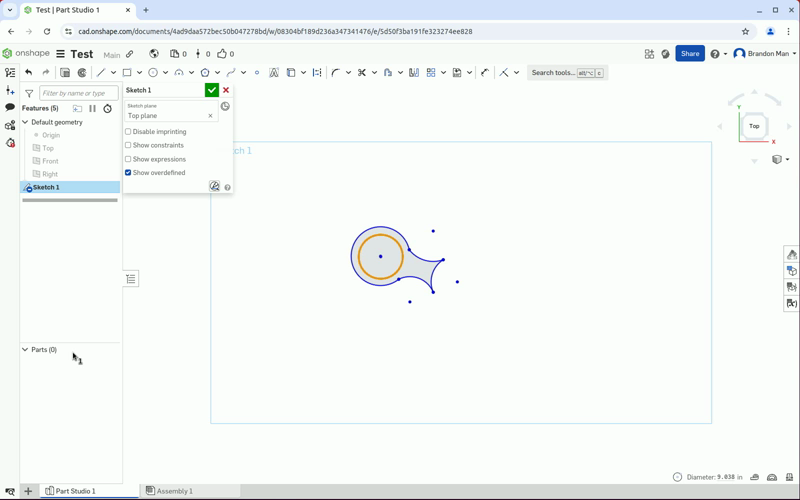
key(shift+y)
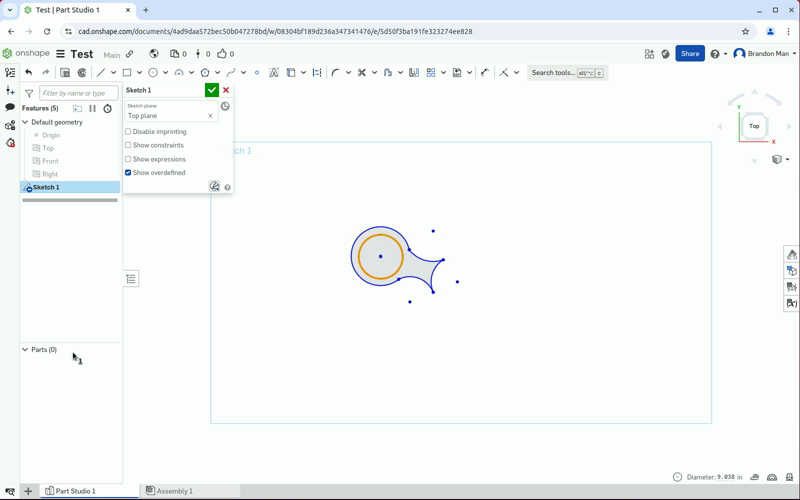
key(shift+e)
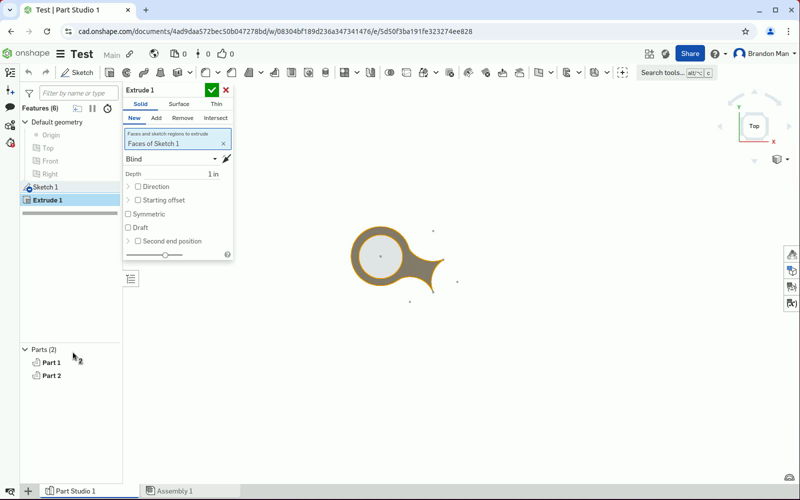
mouse_move(143, 106)
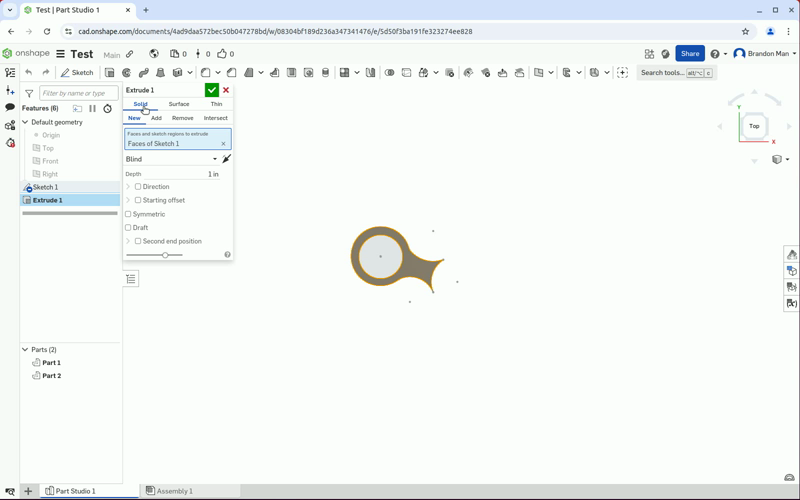
click(143, 106)
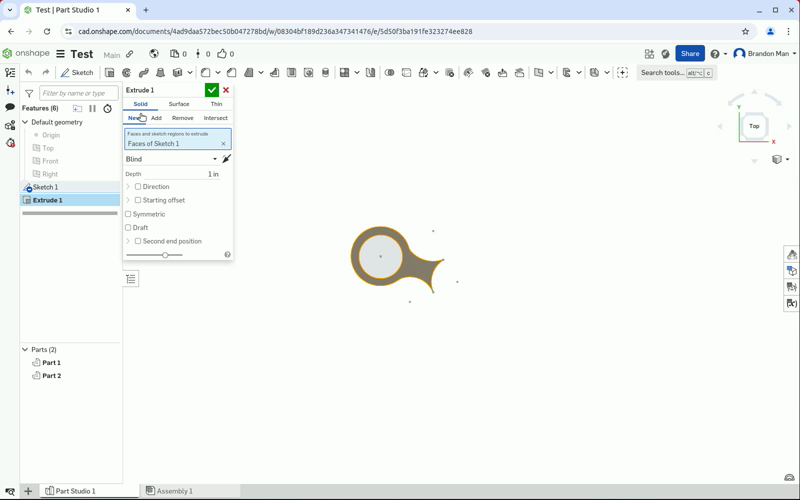
mouse_move(137, 120)
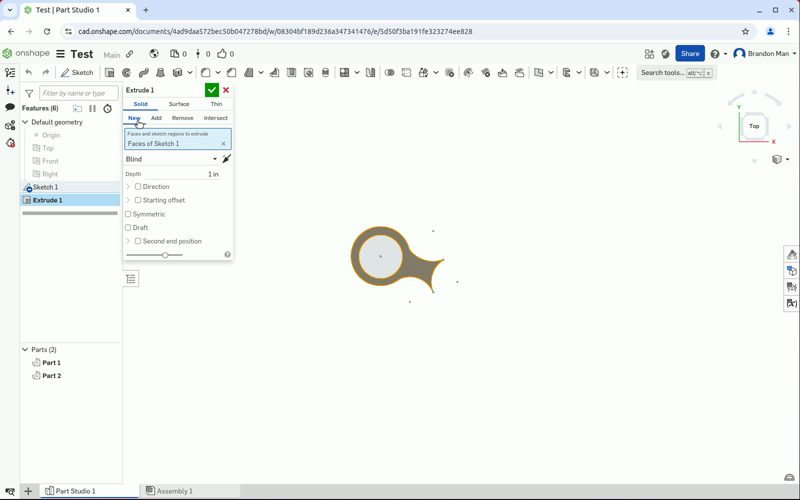
click(137, 120)
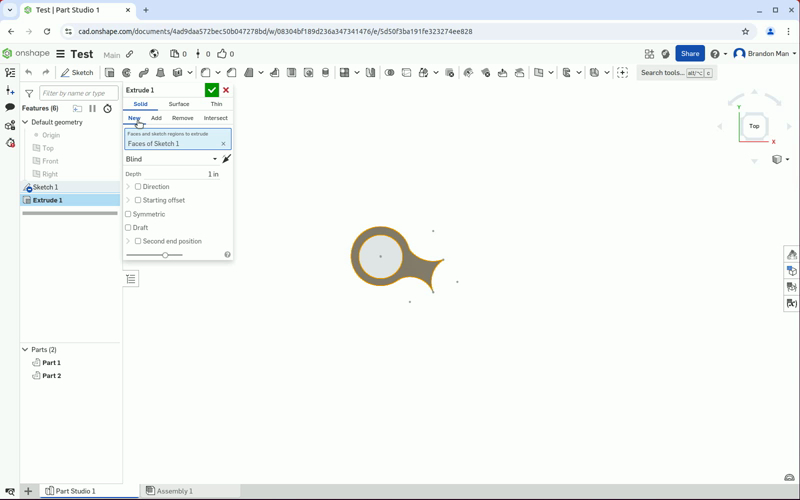
key(tab, 4)
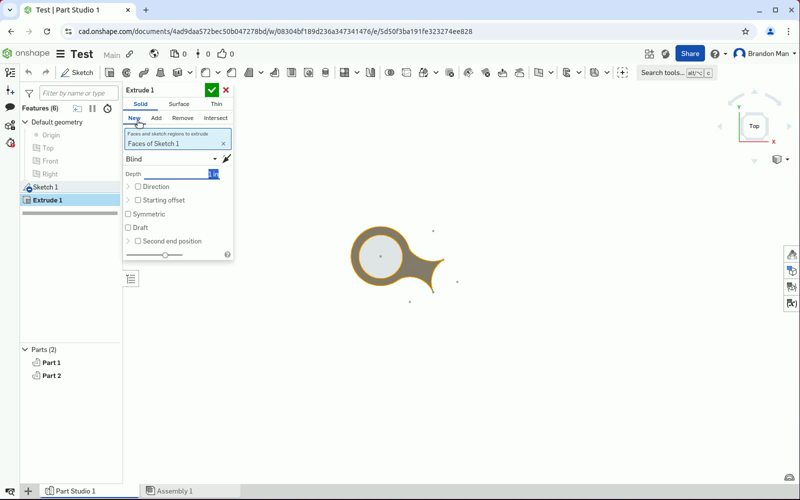
text(2.648)
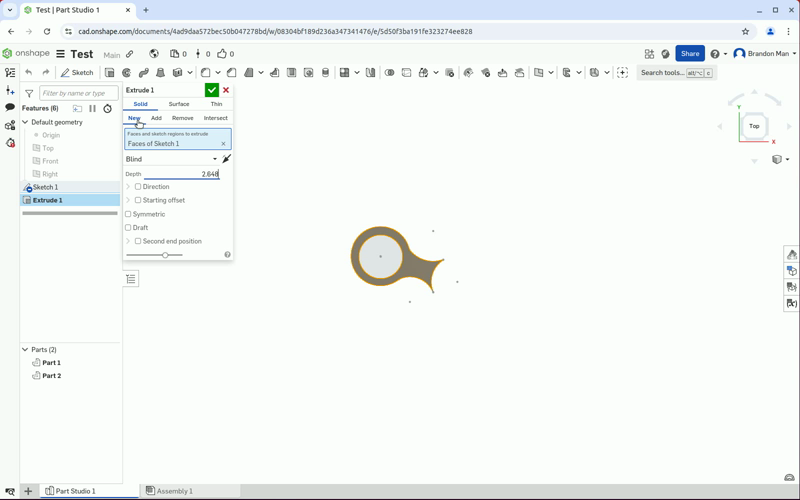
key(enter)
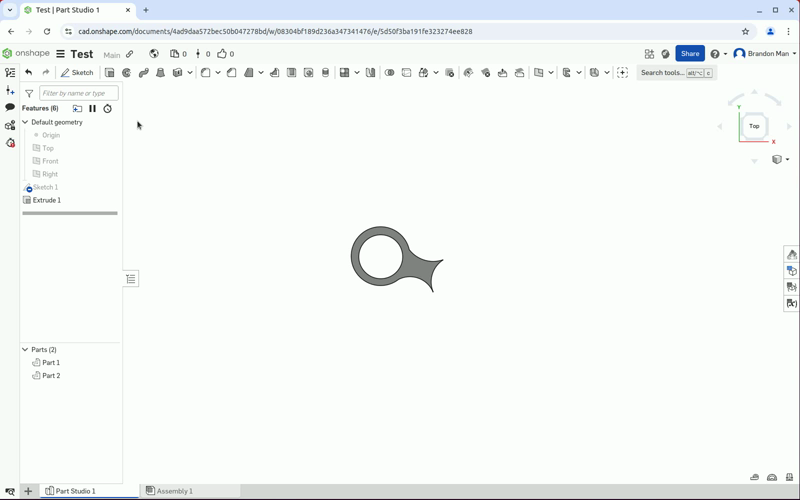
key(shift+h)
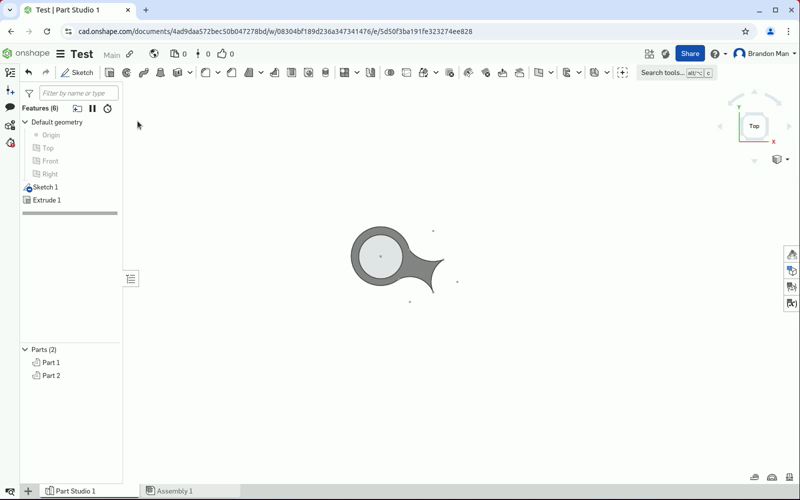
key(shift+h)
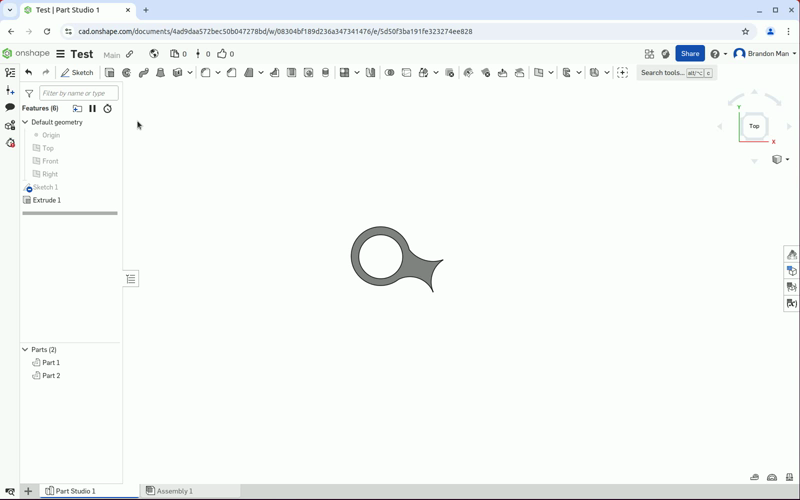
mouse_move(73, 189)
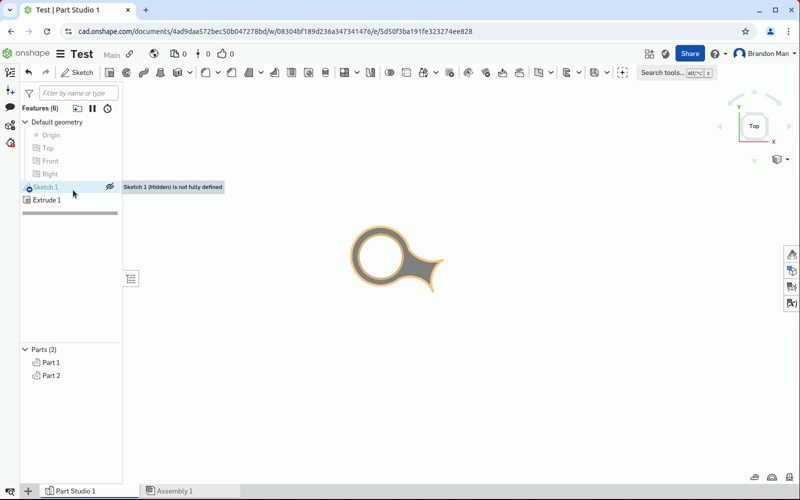
click(73, 189)
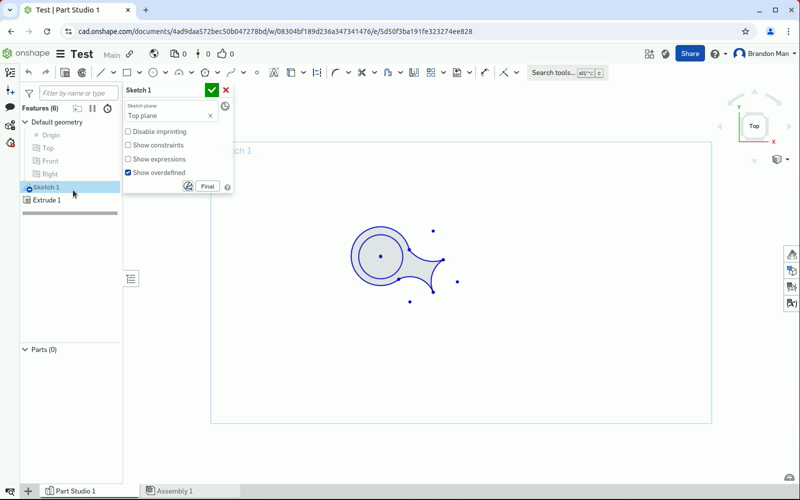
mouse_move(229, 92)
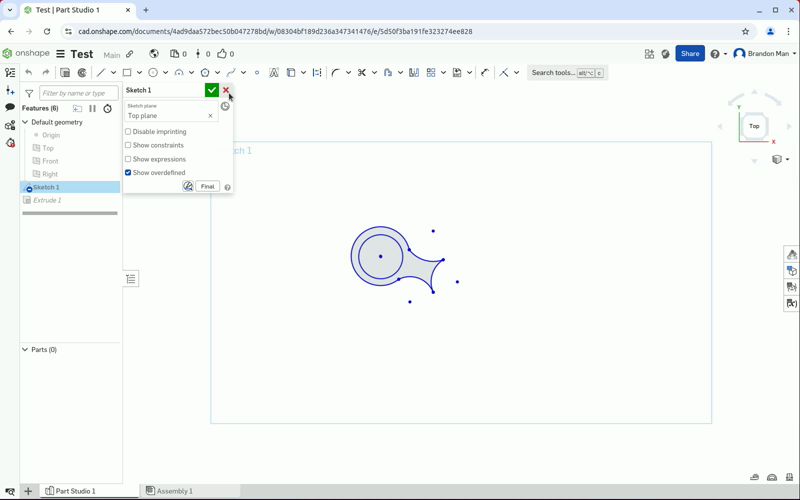
click(229, 92)
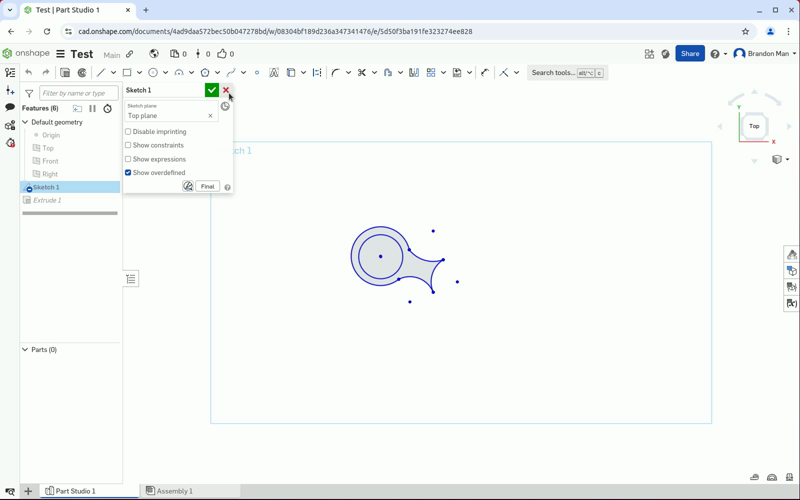
key(shift+s)
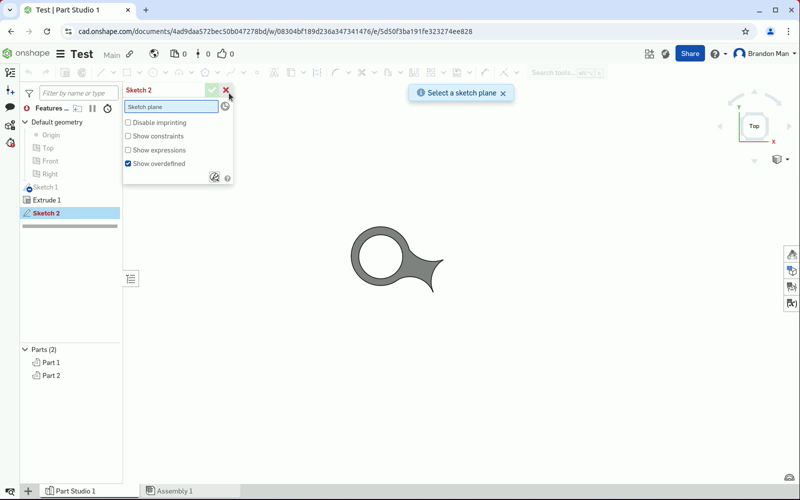
mouse_move(73, 150)
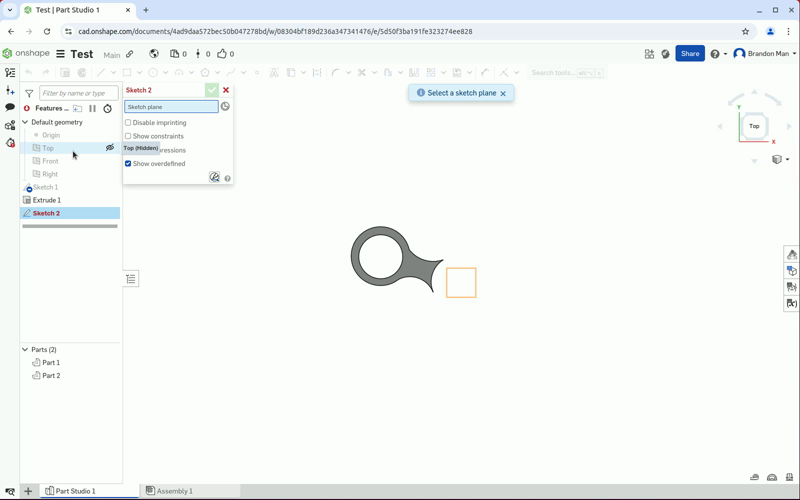
click(73, 150)
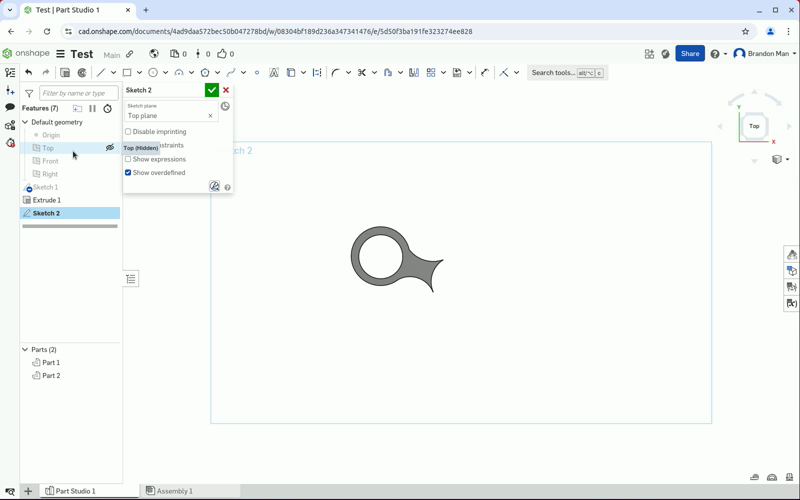
mouse_move(73, 352)
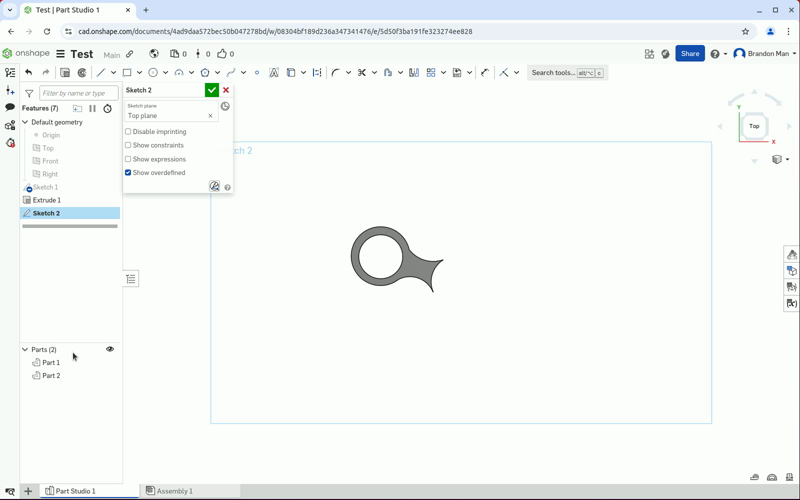
key(y)
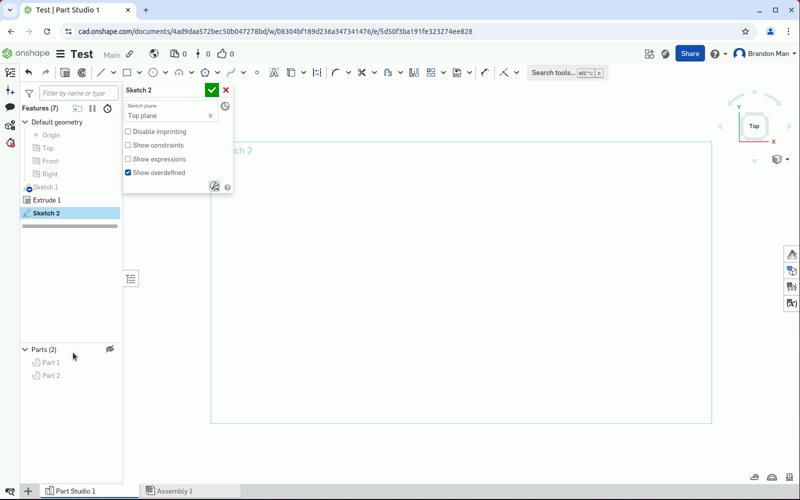
key(a)
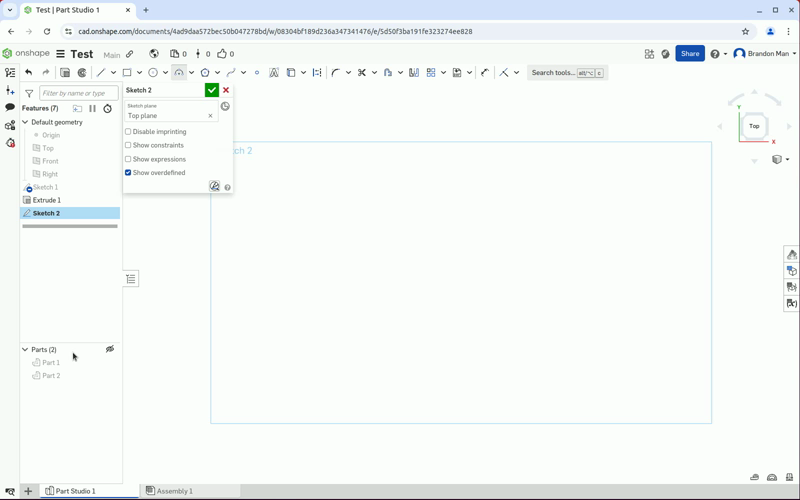
key_down(shift)
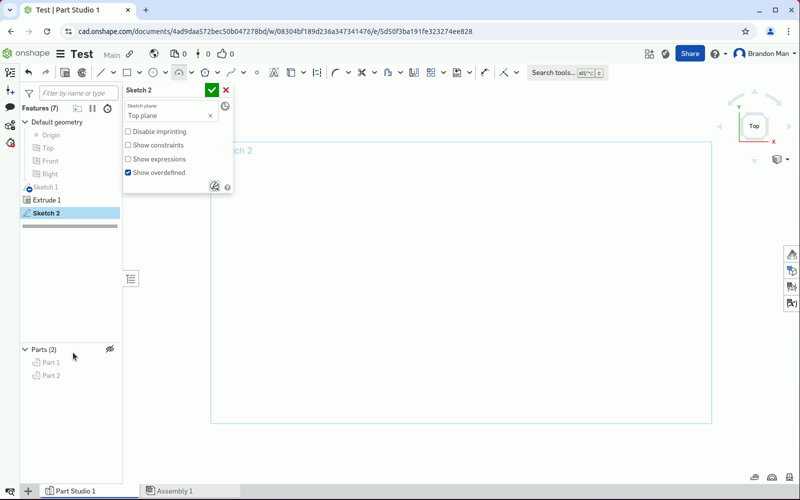
mouse_move(413, 321)
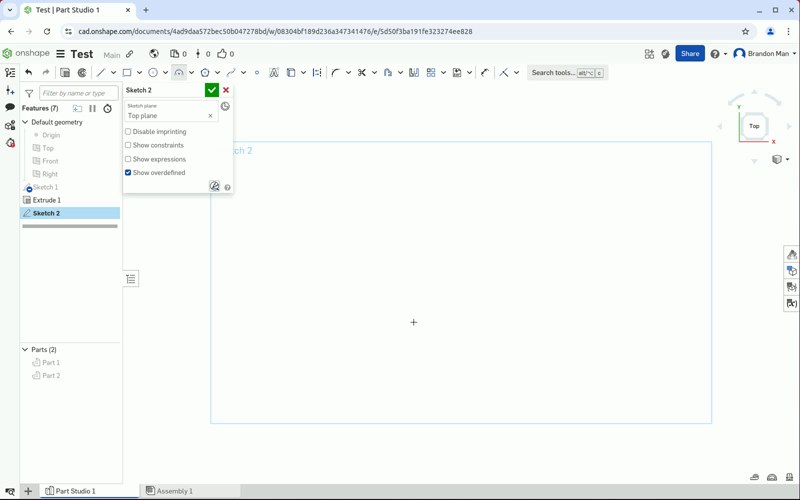
click(413, 321)
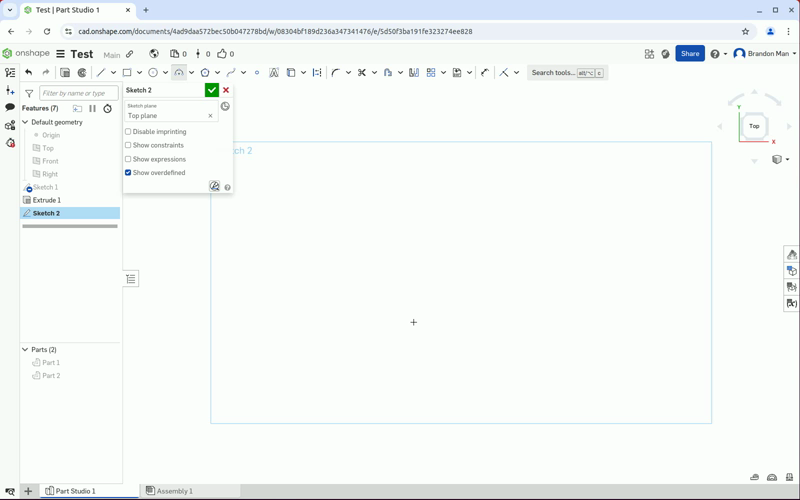
key_up(shift)
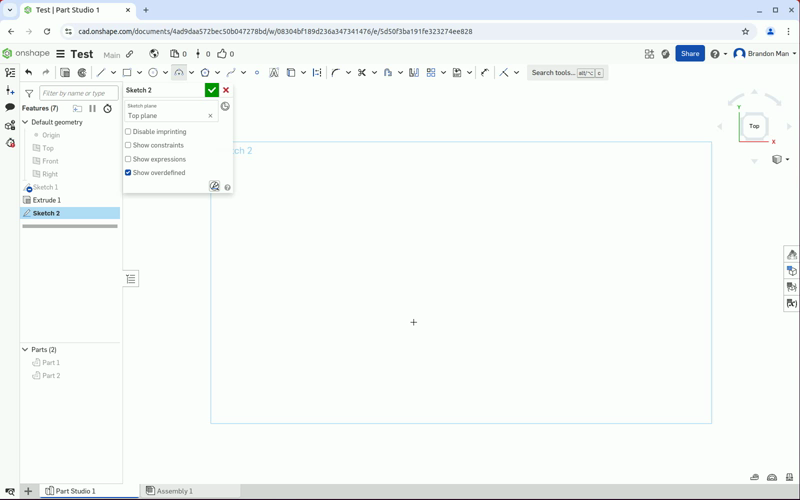
key_down(shift)
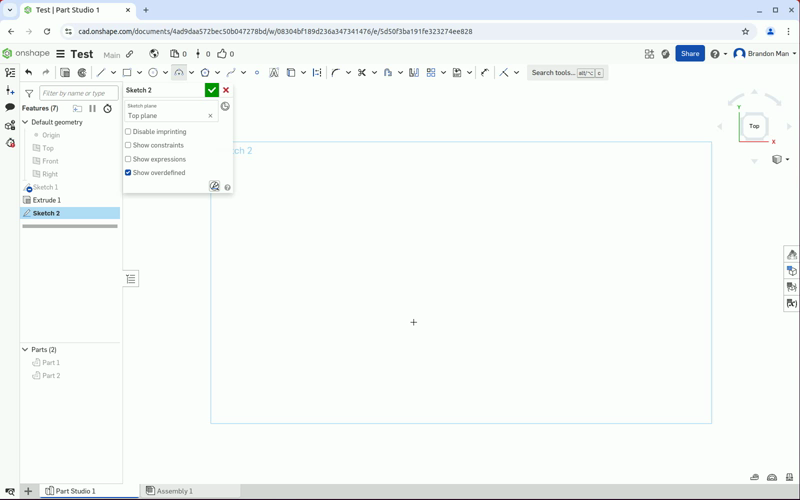
mouse_move(438, 340)
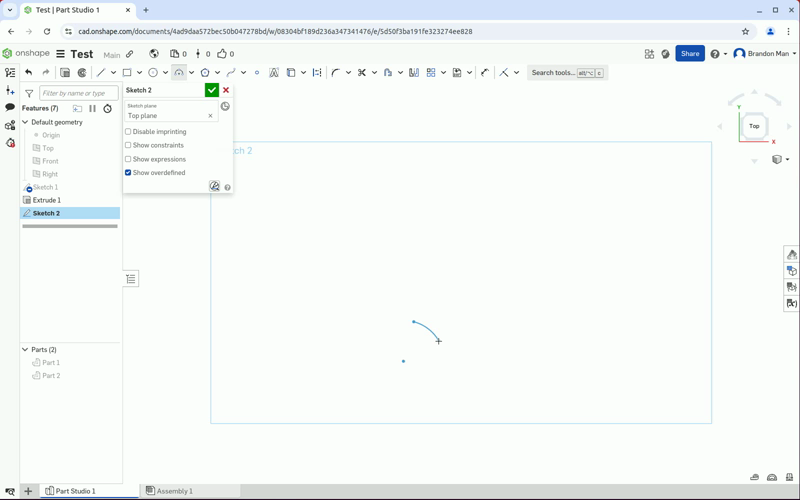
click(438, 340)
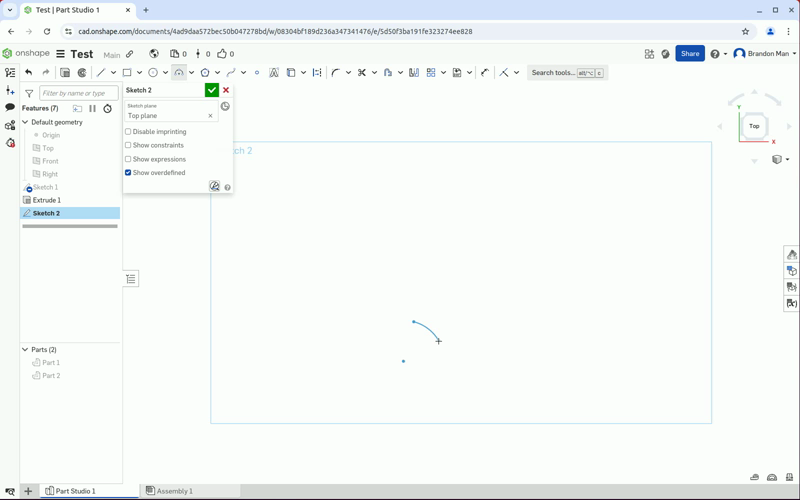
mouse_move(393, 374)
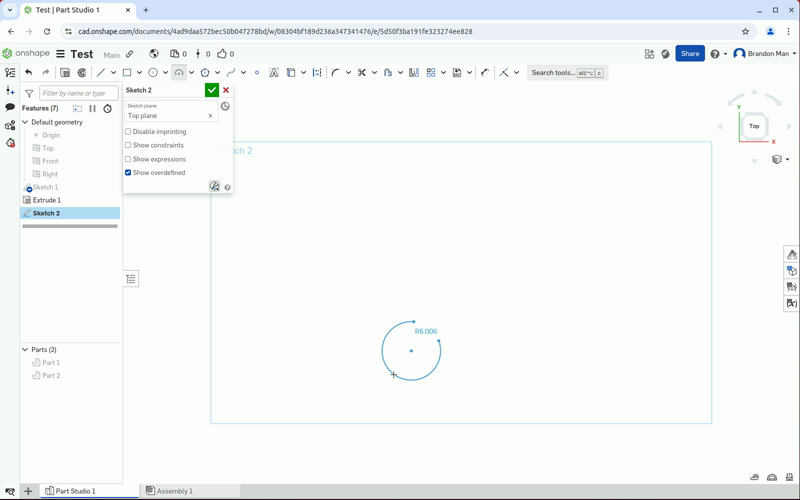
click(393, 374)
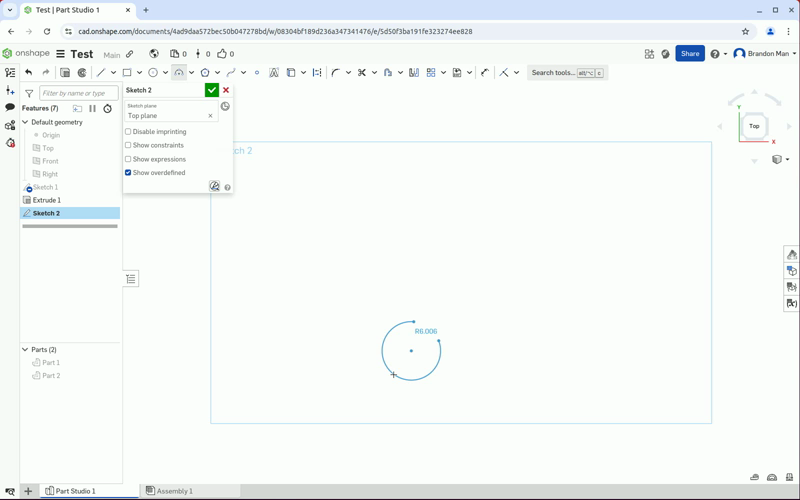
key_up(shift)
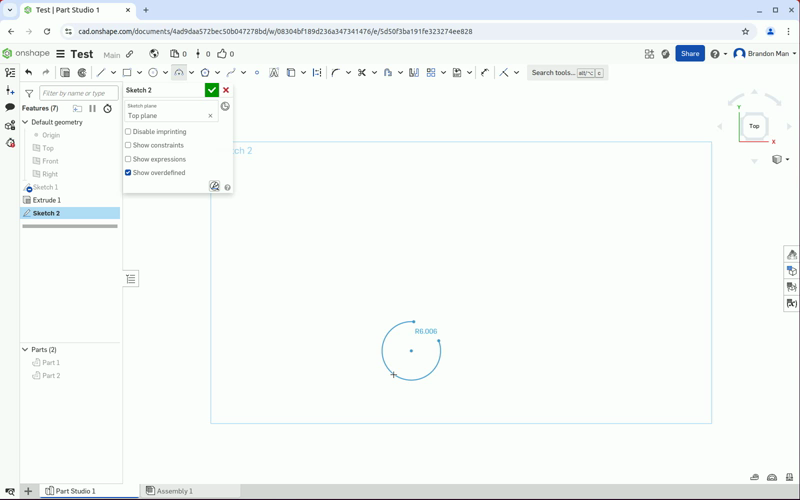
mouse_move(438, 340)
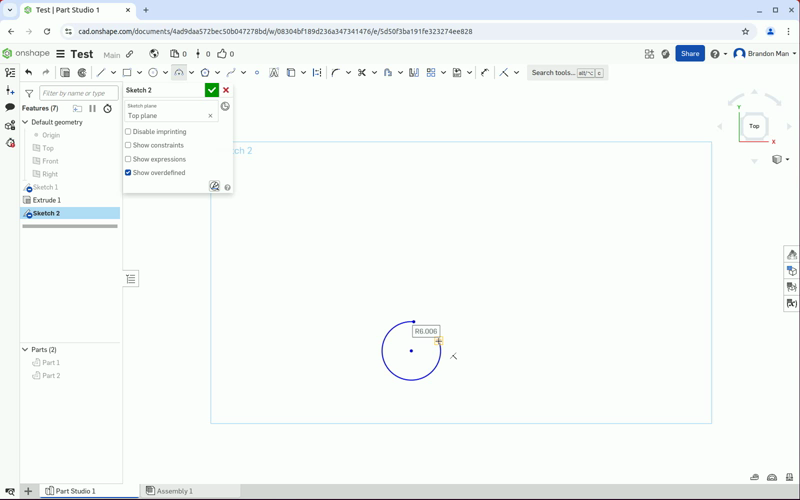
click(438, 340)
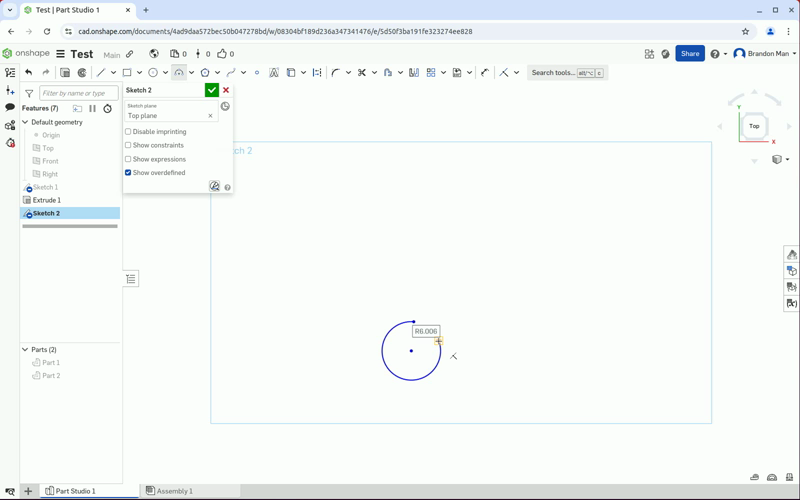
key_down(shift)
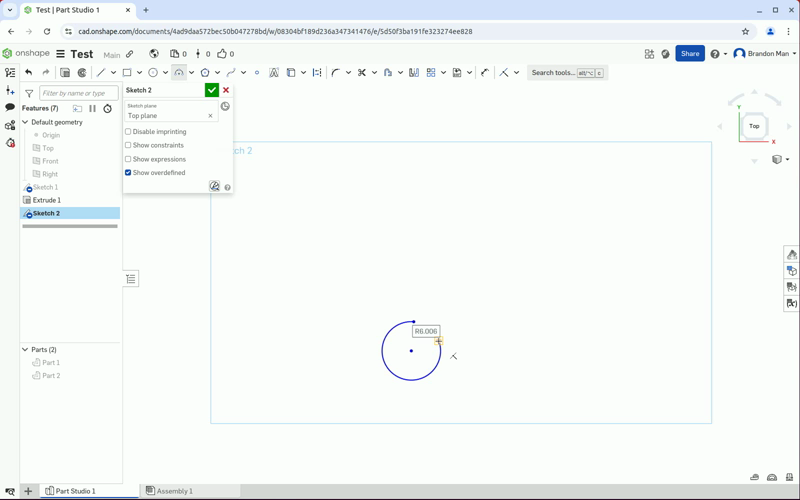
mouse_move(461, 311)
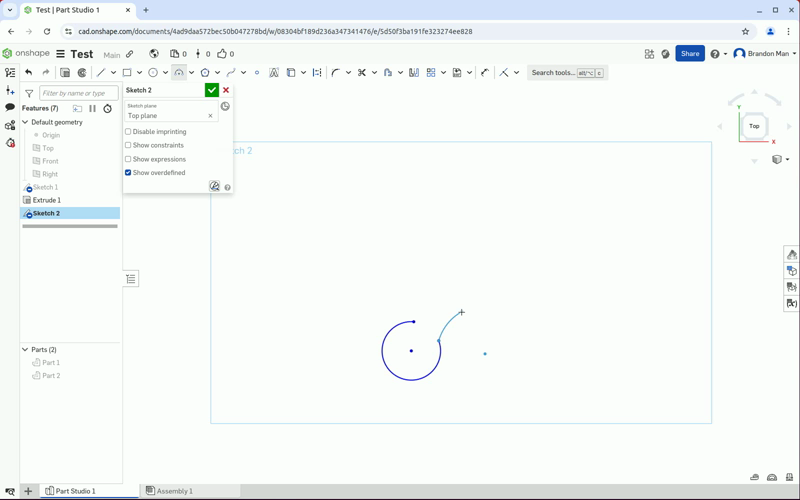
click(461, 311)
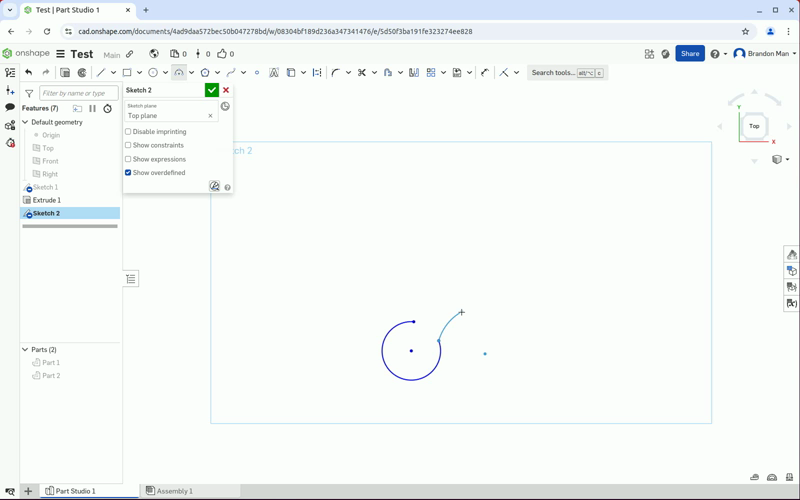
mouse_move(444, 321)
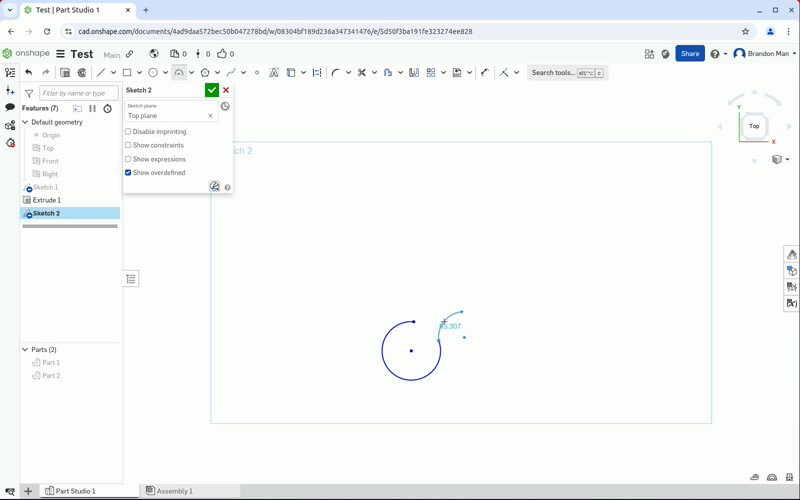
click(444, 321)
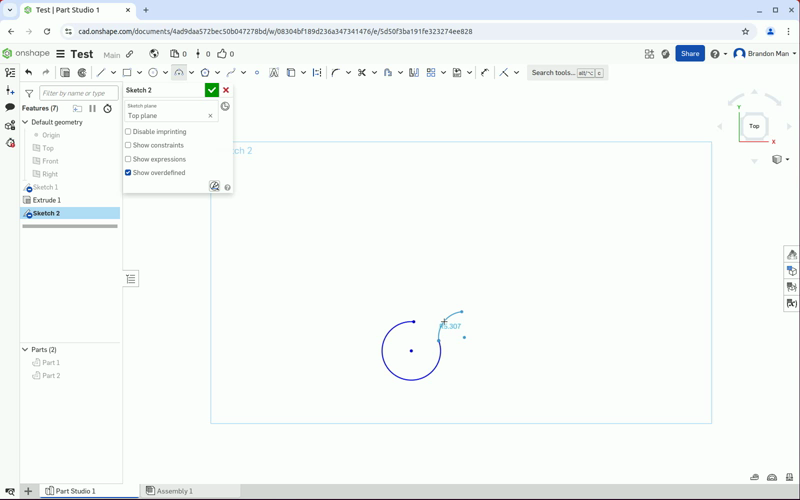
key_up(shift)
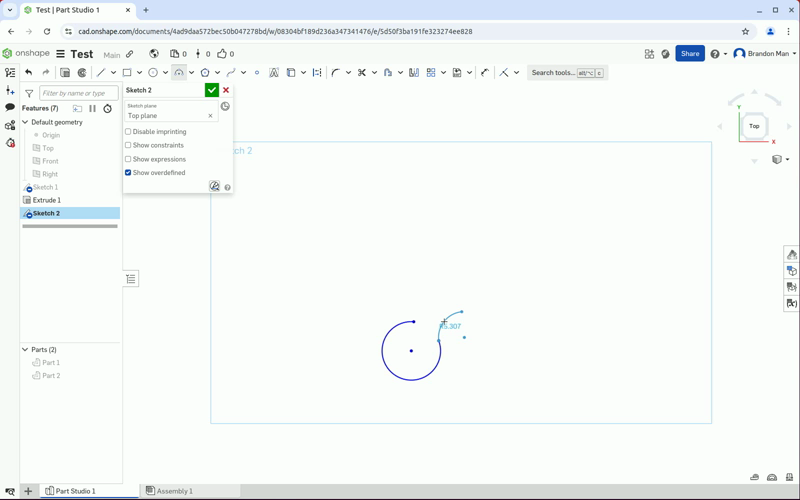
mouse_move(461, 311)
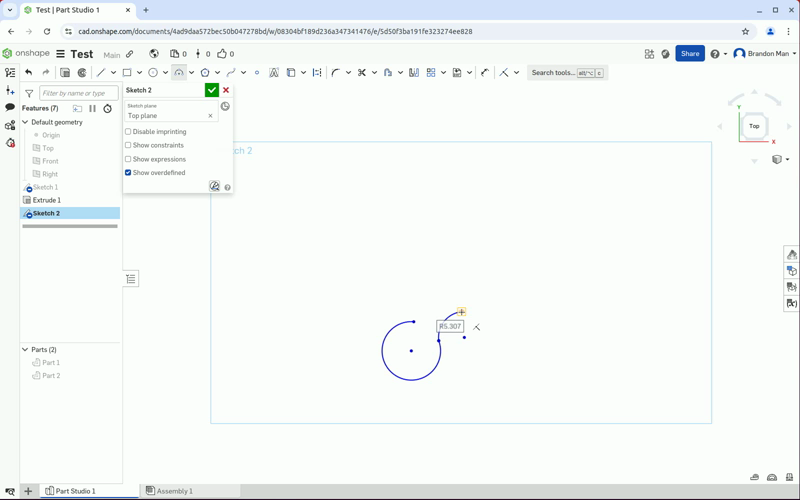
click(461, 311)
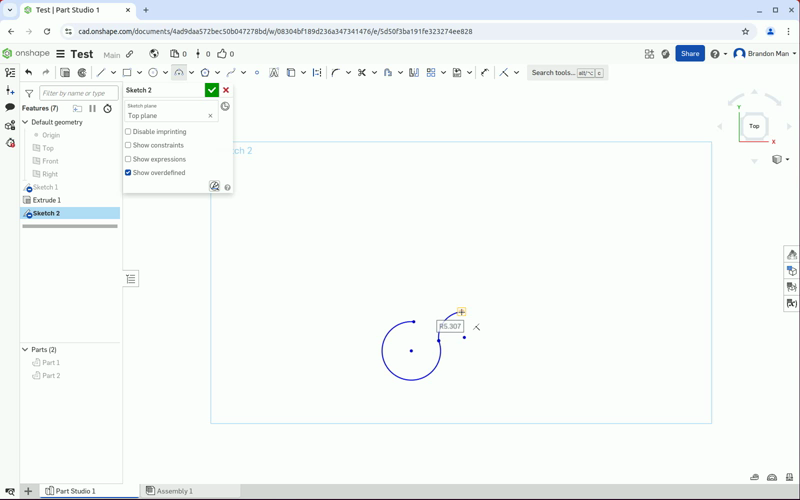
key_down(shift)
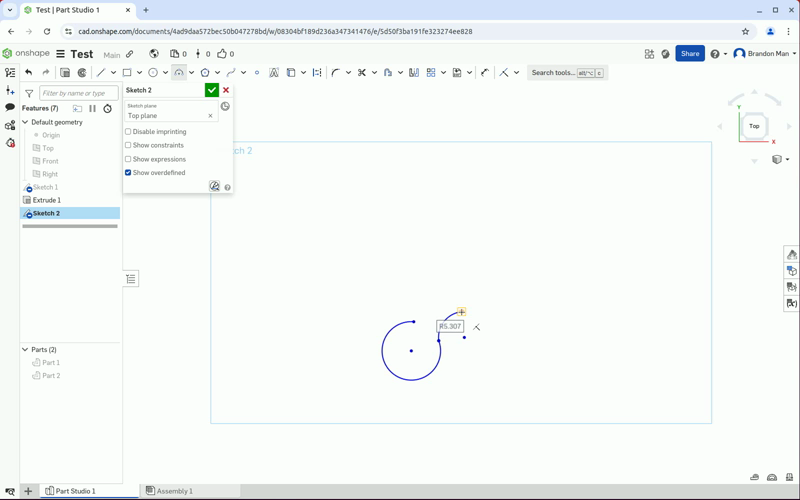
mouse_move(433, 292)
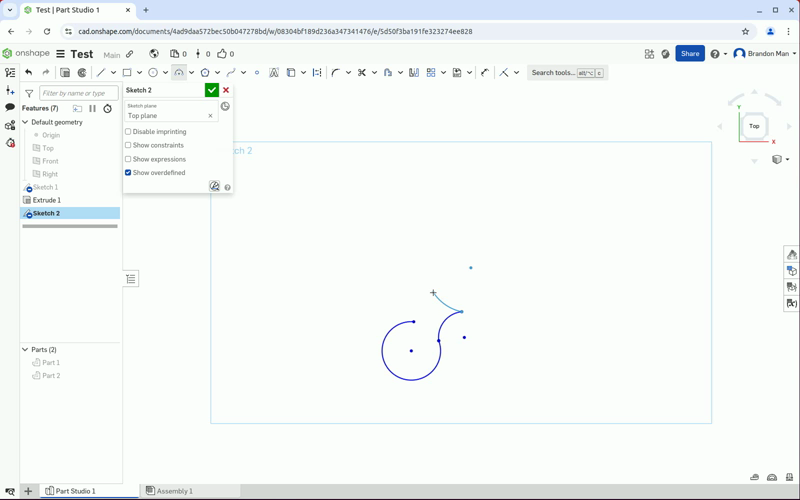
click(433, 292)
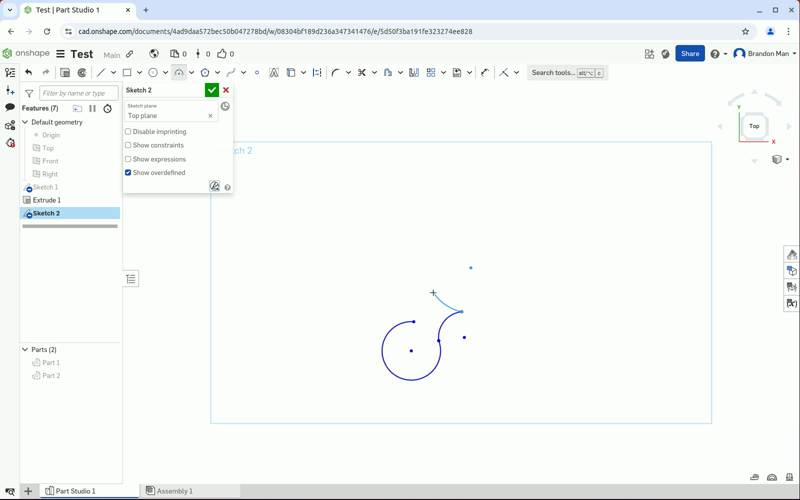
mouse_move(444, 306)
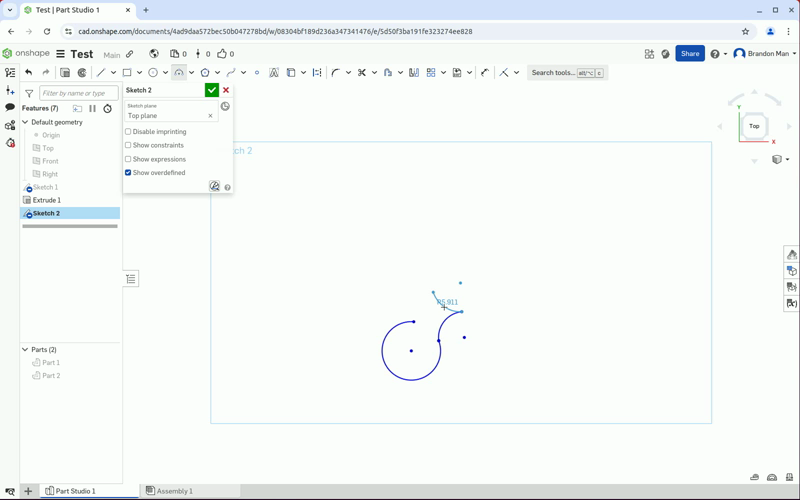
click(444, 306)
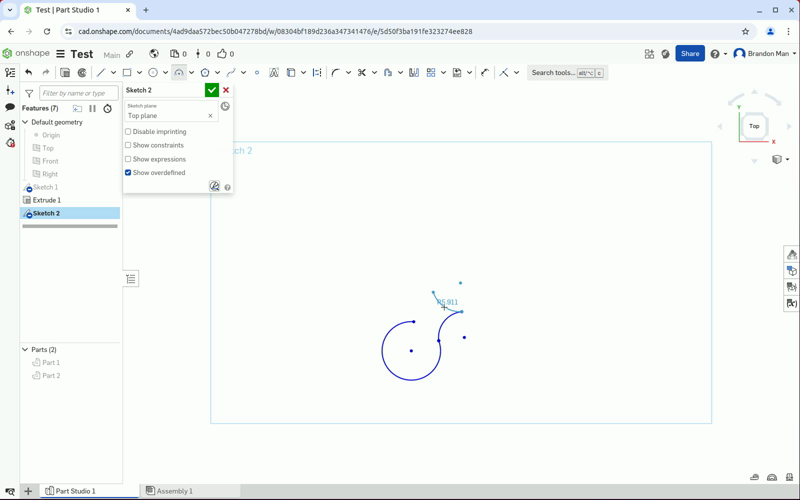
key_up(shift)
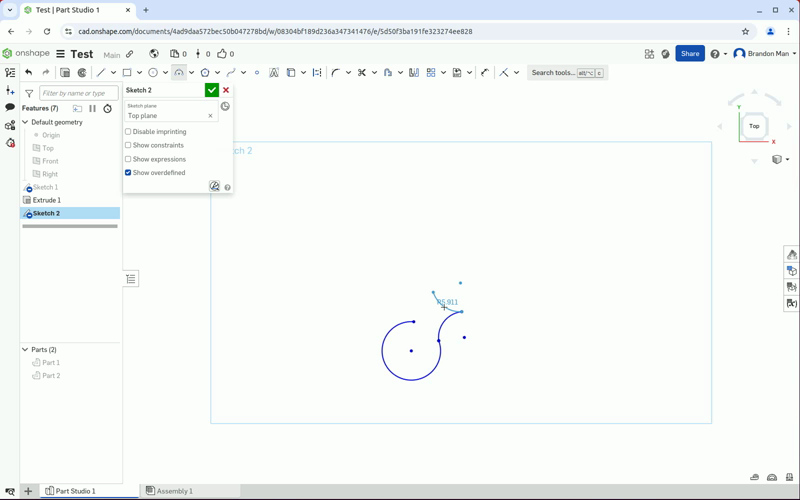
mouse_move(433, 292)
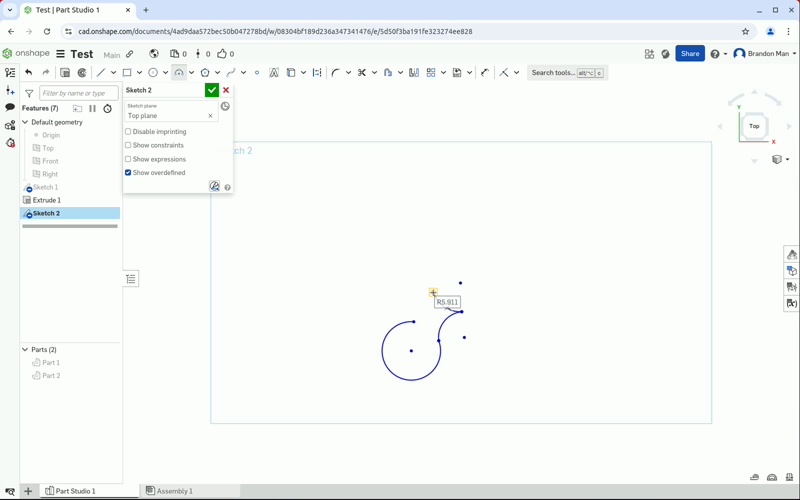
click(433, 292)
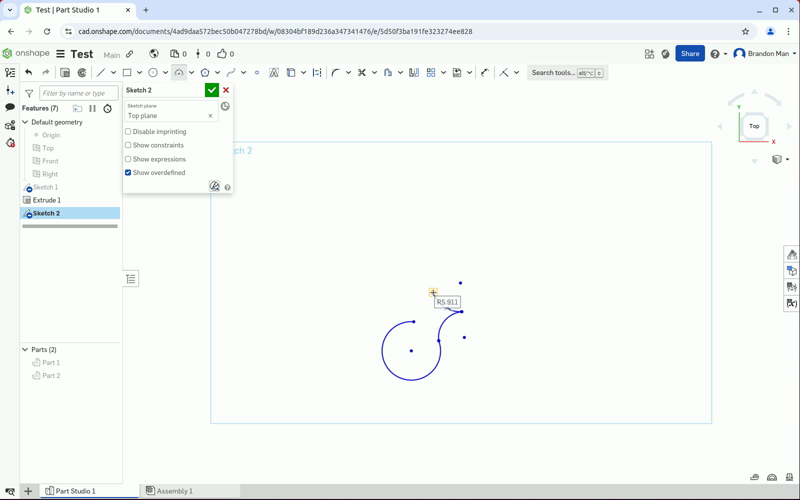
mouse_move(413, 321)
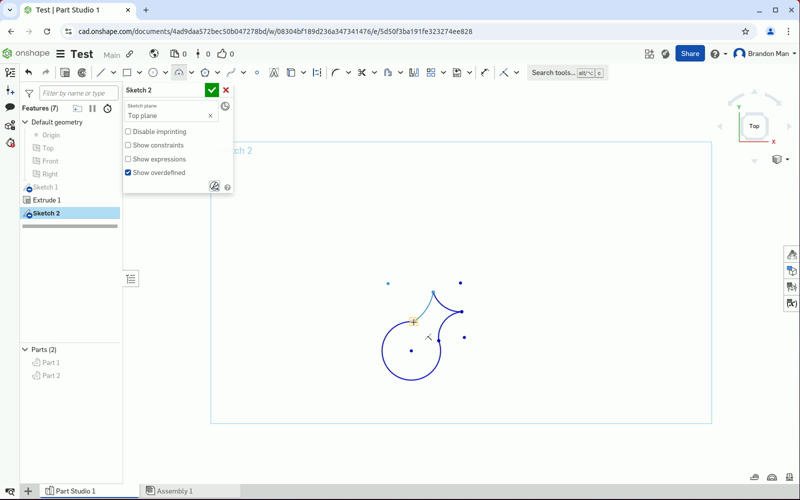
click(413, 321)
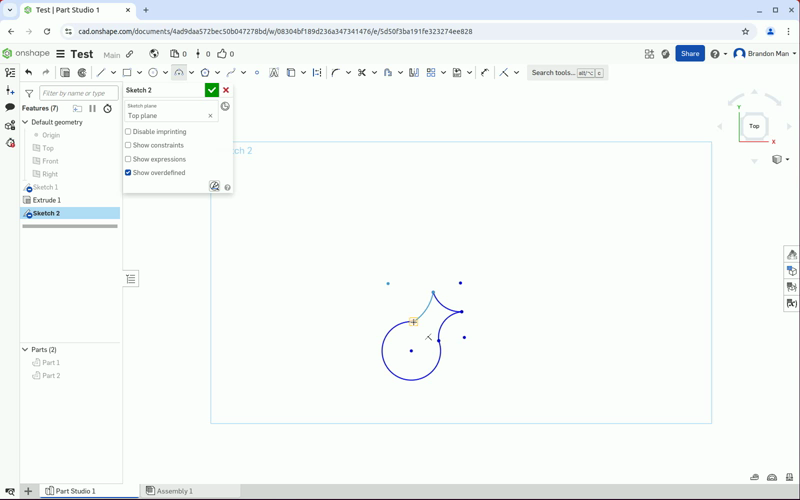
key_down(shift)
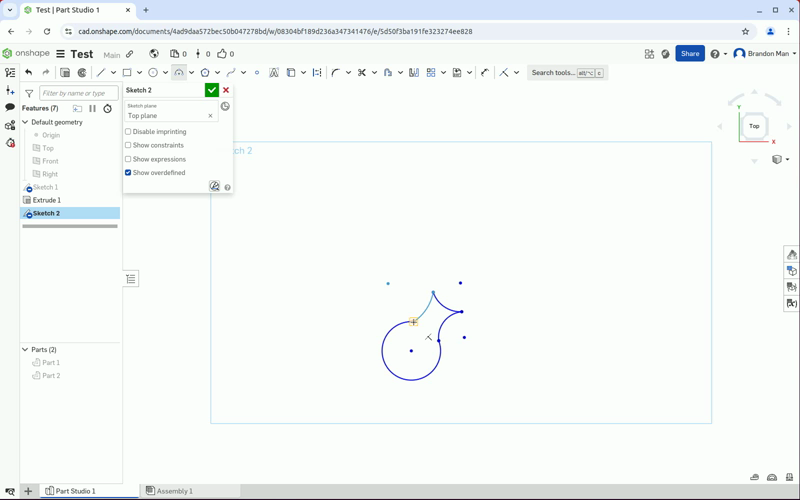
mouse_move(428, 310)
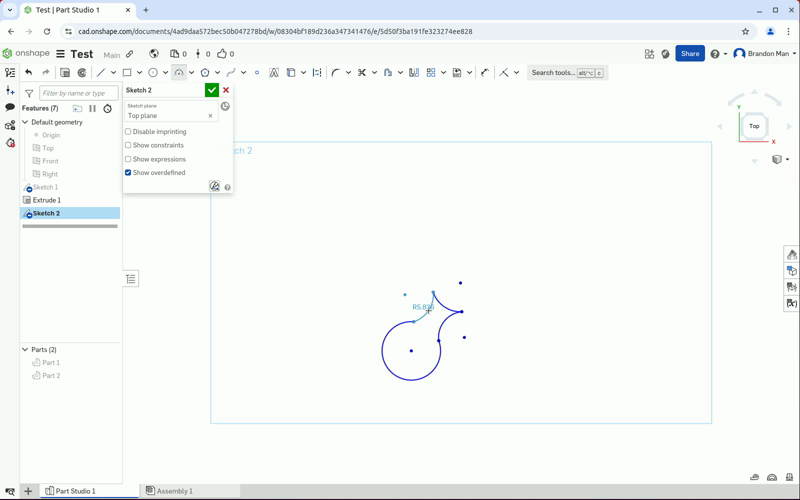
click(428, 310)
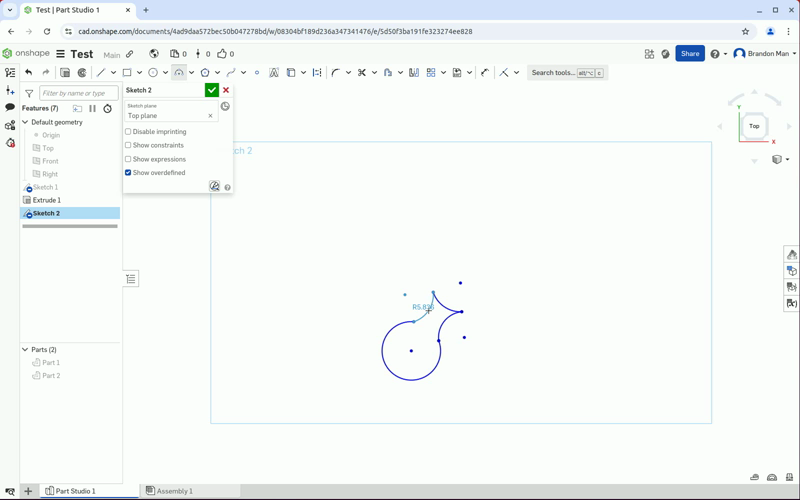
key_up(shift)
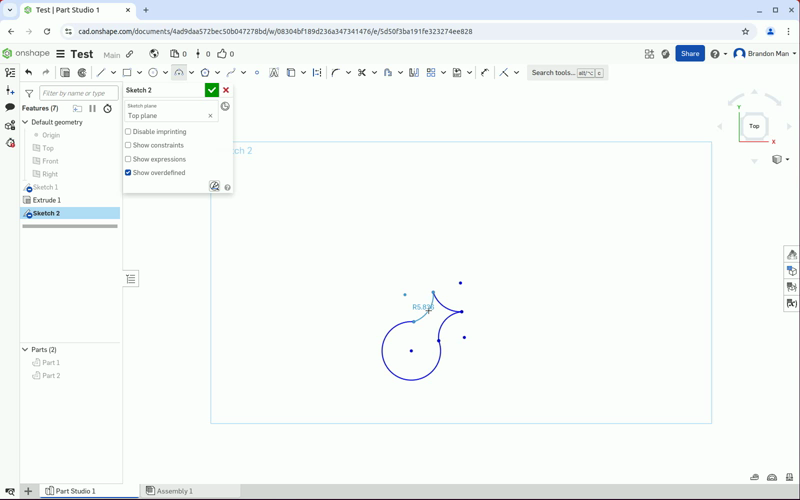
key(esc)
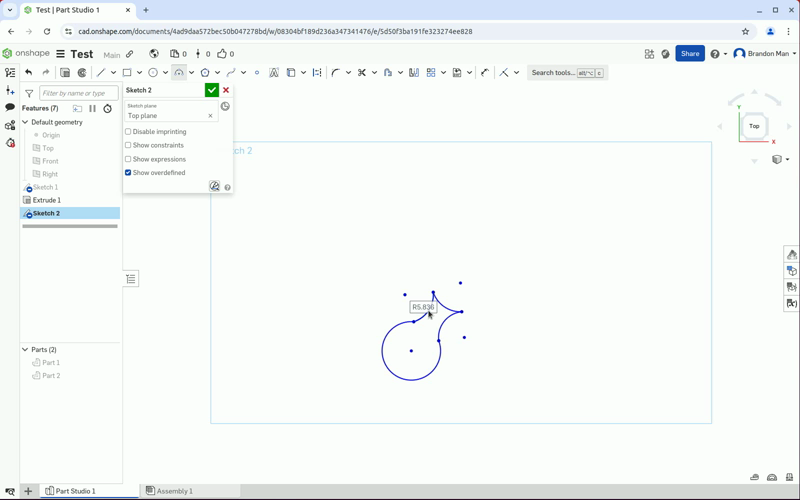
key(c)
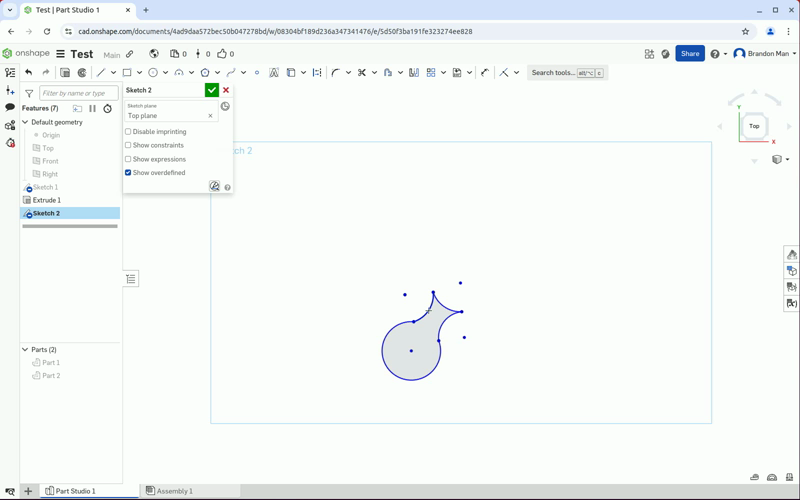
key_down(shift)
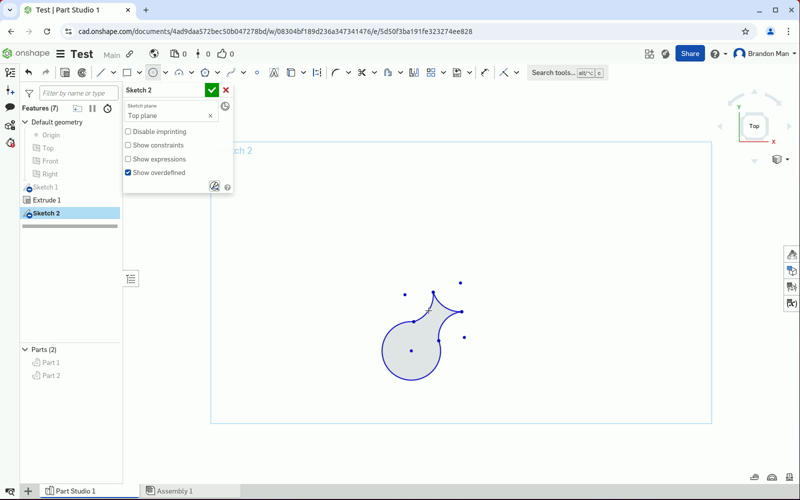
mouse_move(411, 350)
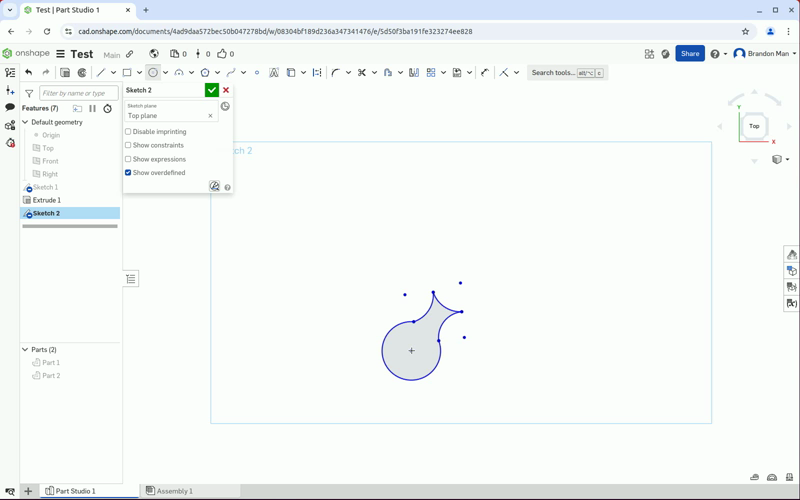
click(411, 350)
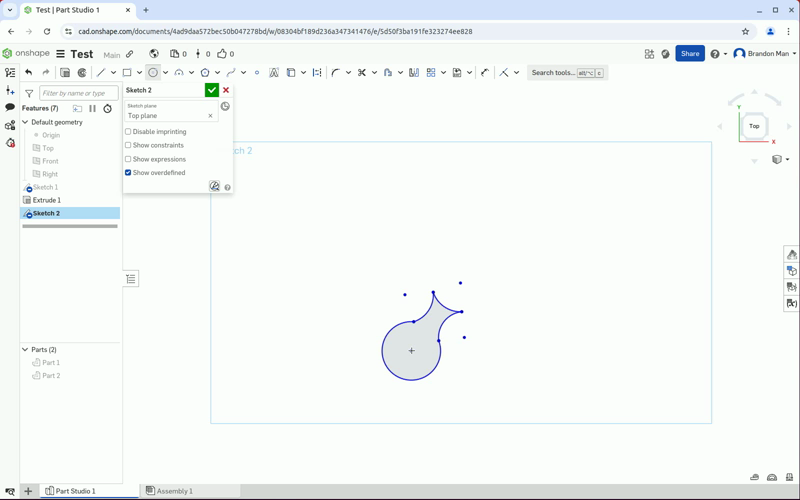
key_up(shift)
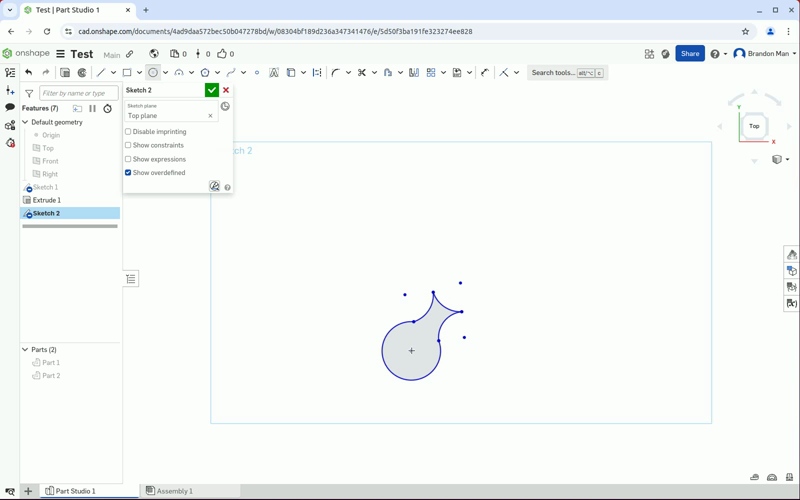
mouse_move(433, 350)
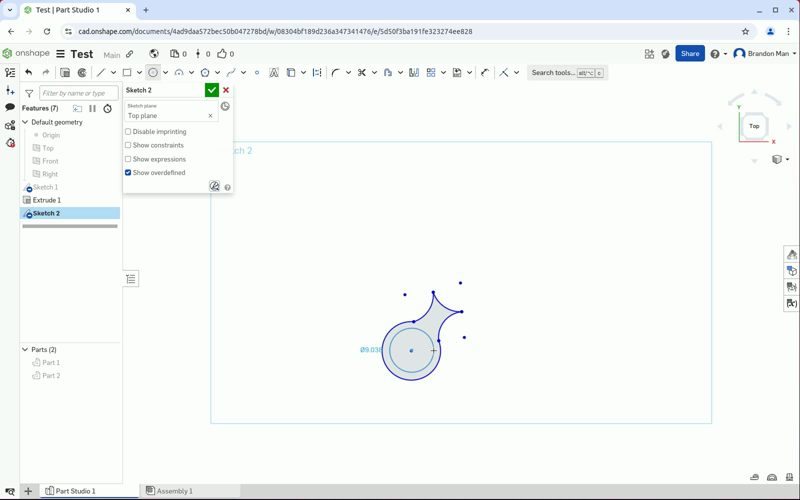
click(433, 350)
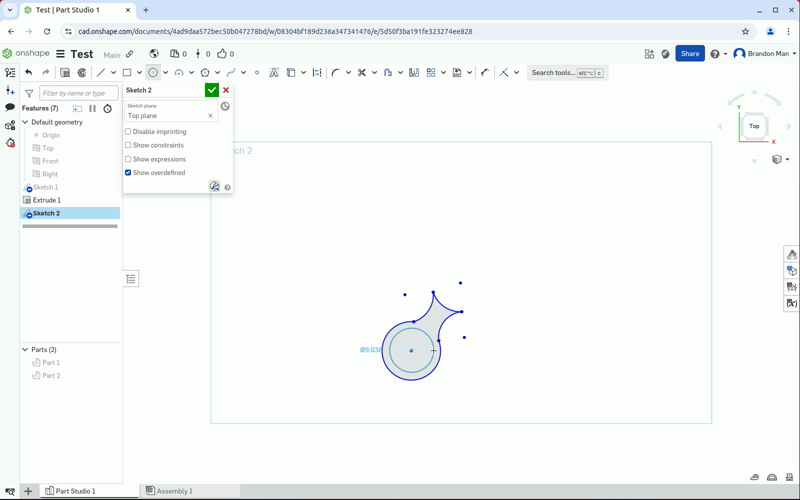
key(esc)
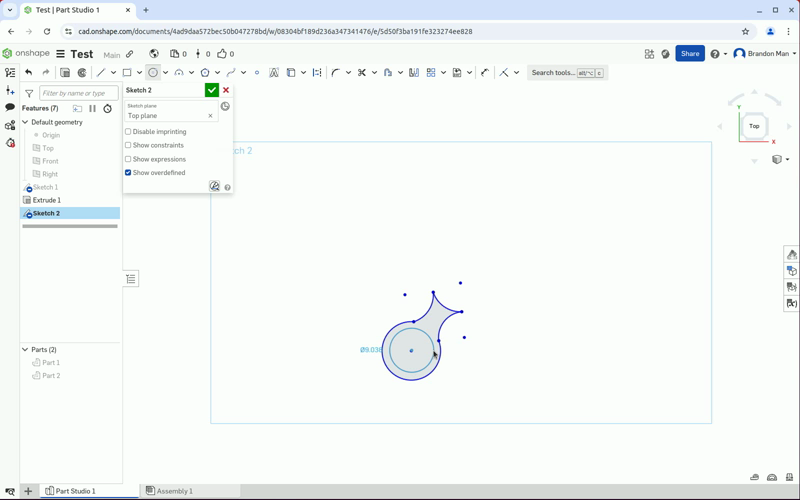
mouse_move(433, 328)
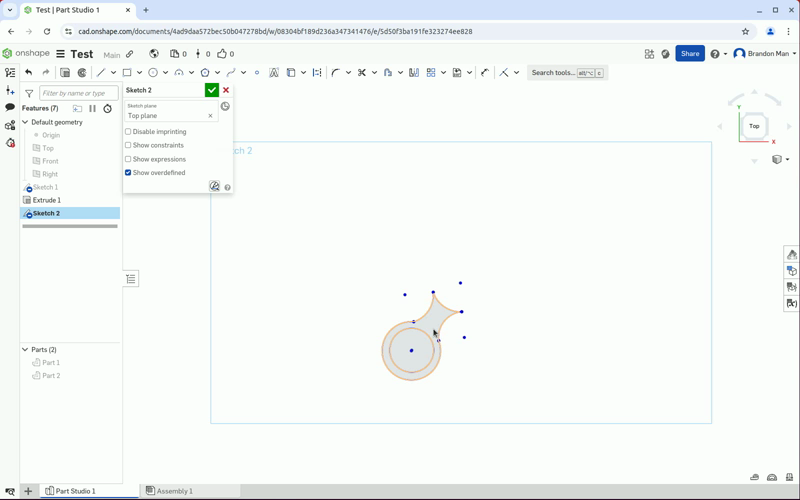
click(433, 328)
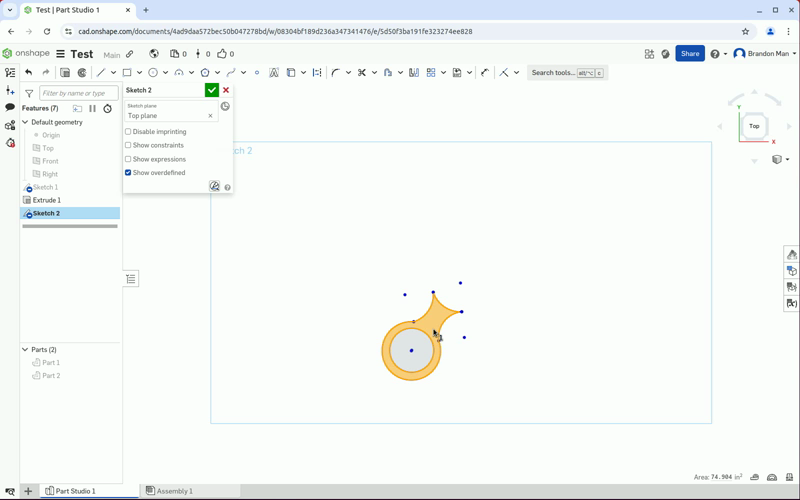
mouse_move(73, 352)
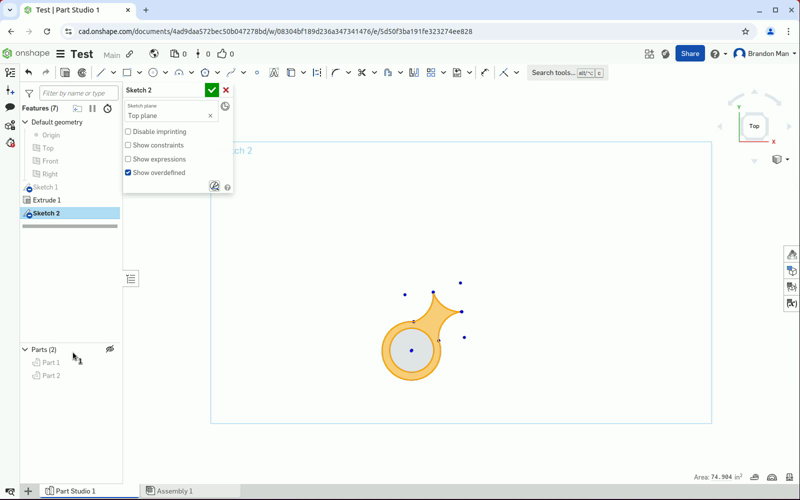
key(shift+y)
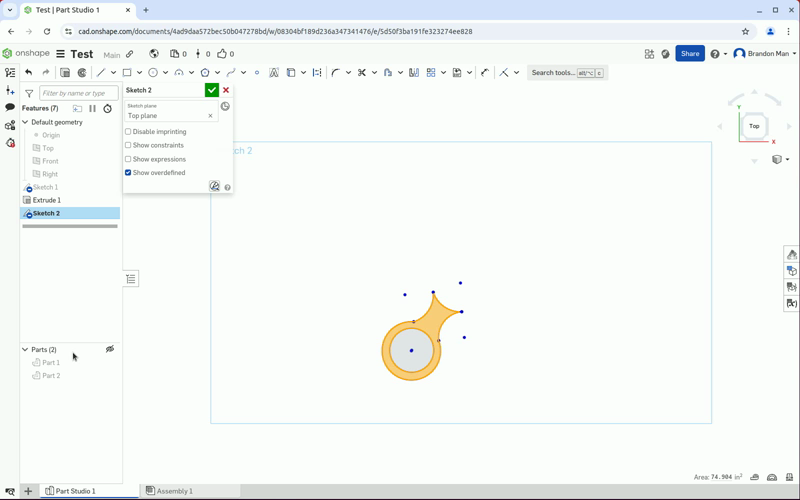
key(shift+e)
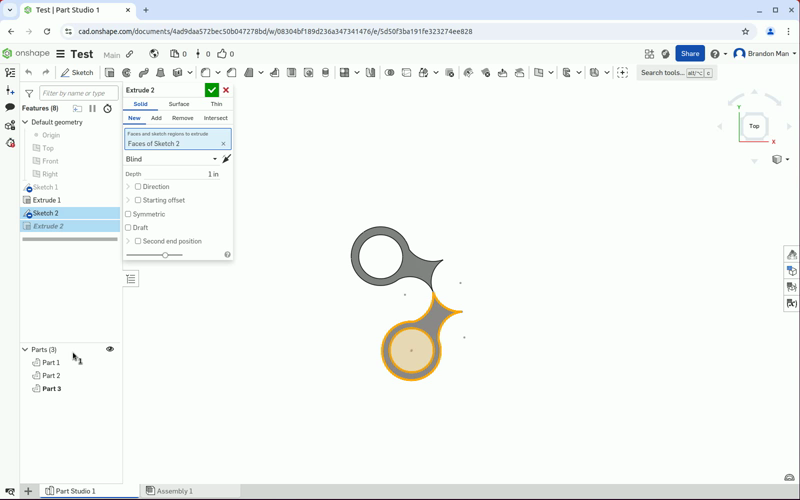
mouse_move(143, 106)
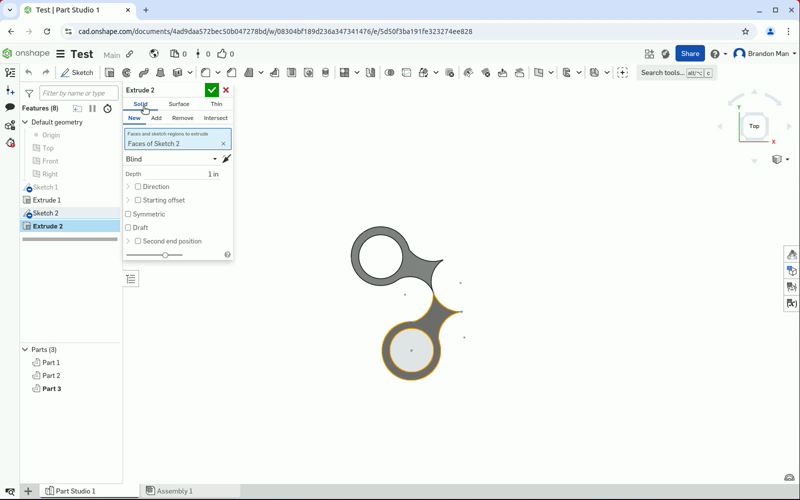
click(143, 106)
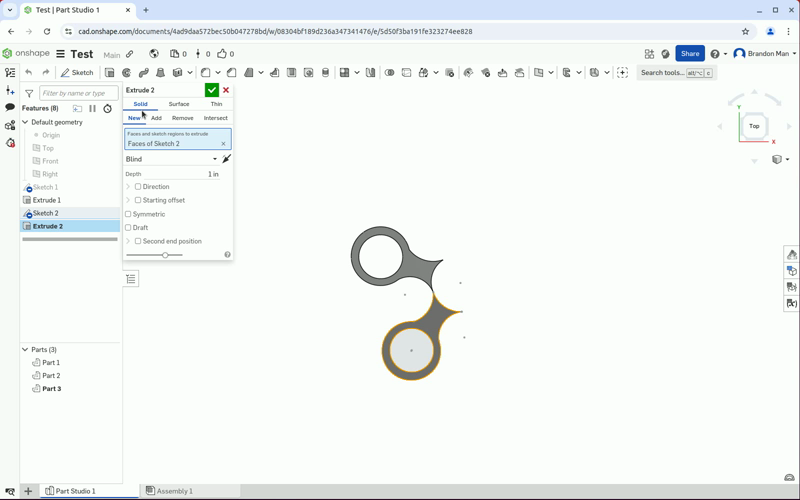
mouse_move(137, 120)
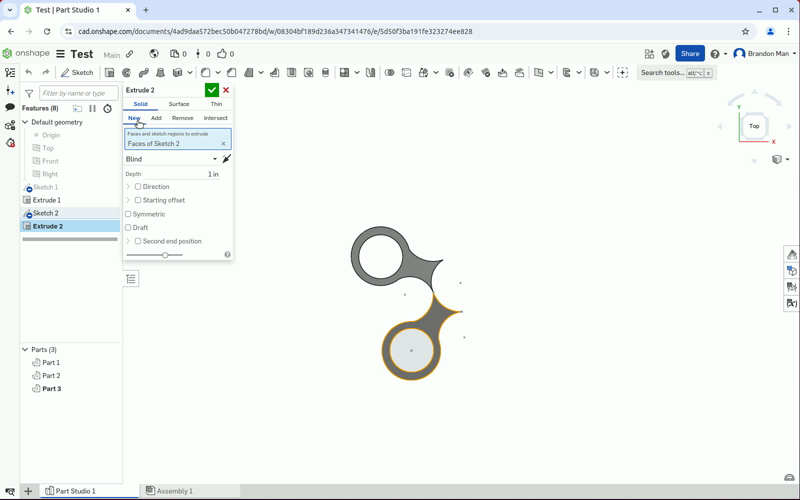
click(137, 120)
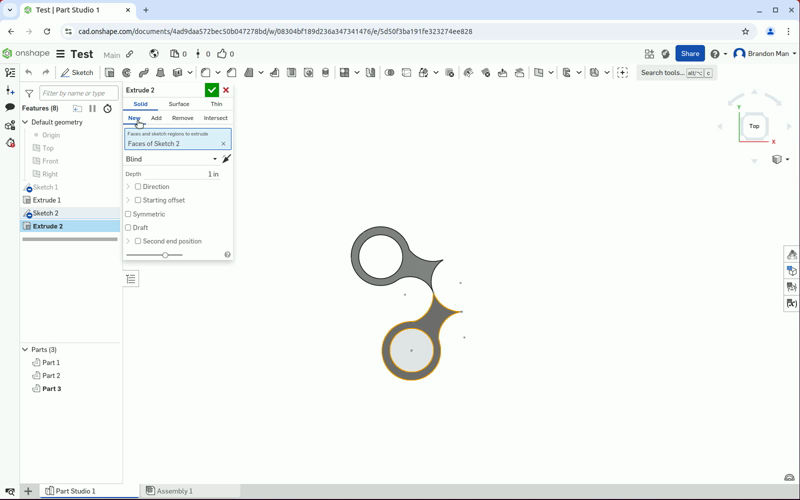
key(tab, 4)
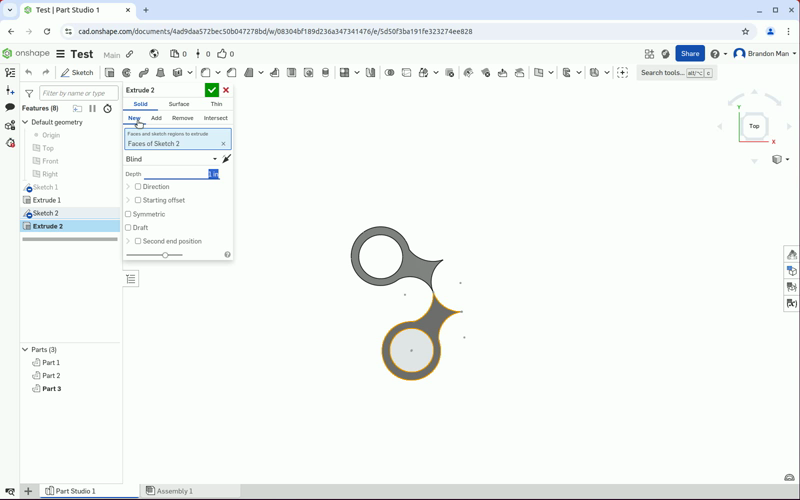
text(2.648)
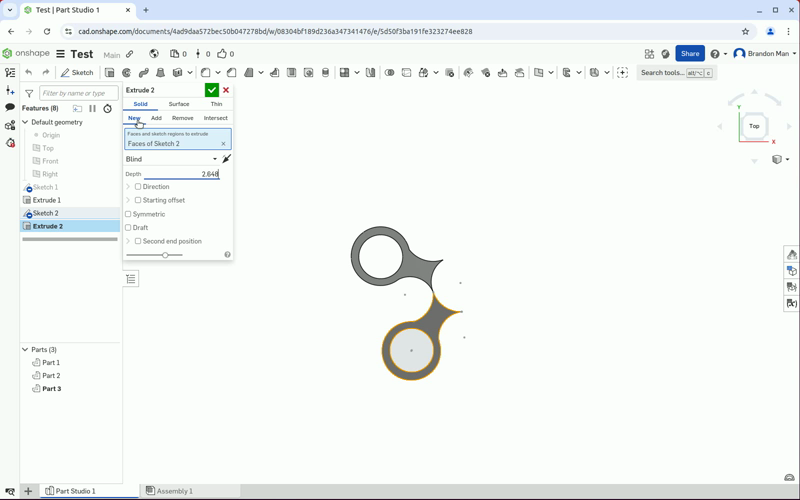
key(enter)
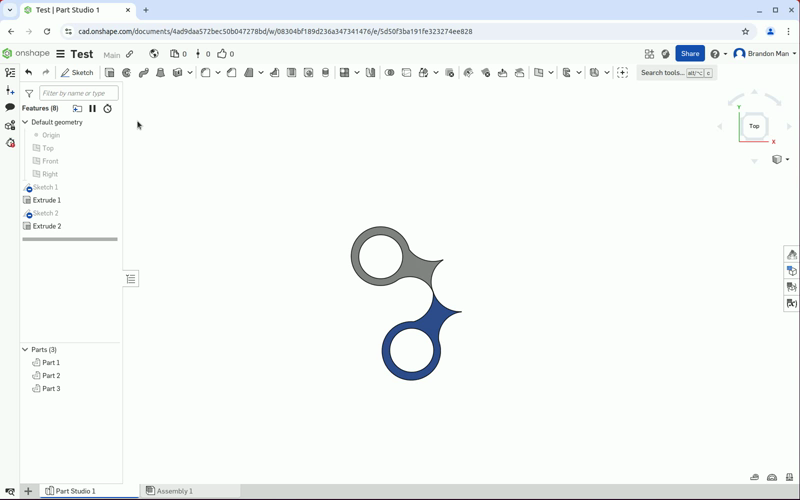
key(shift+h)
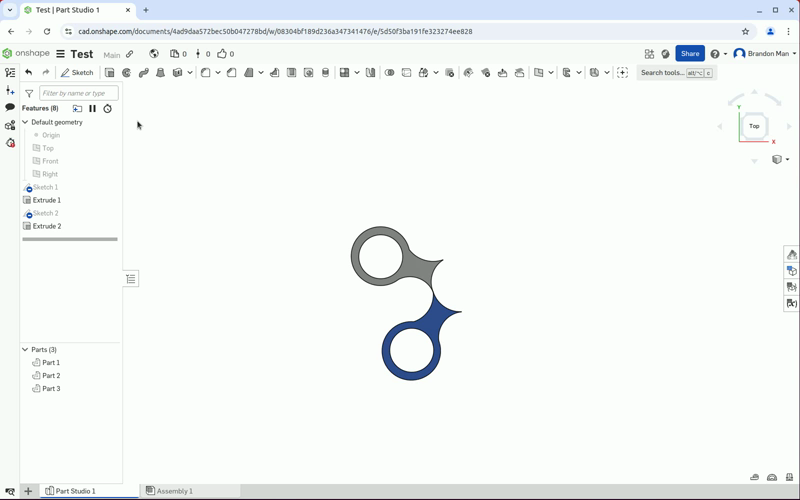
key(shift+h)
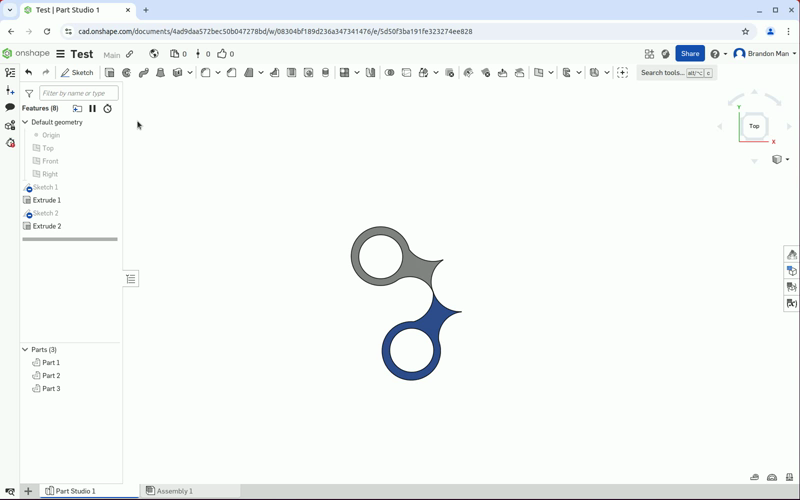
mouse_move(73, 189)
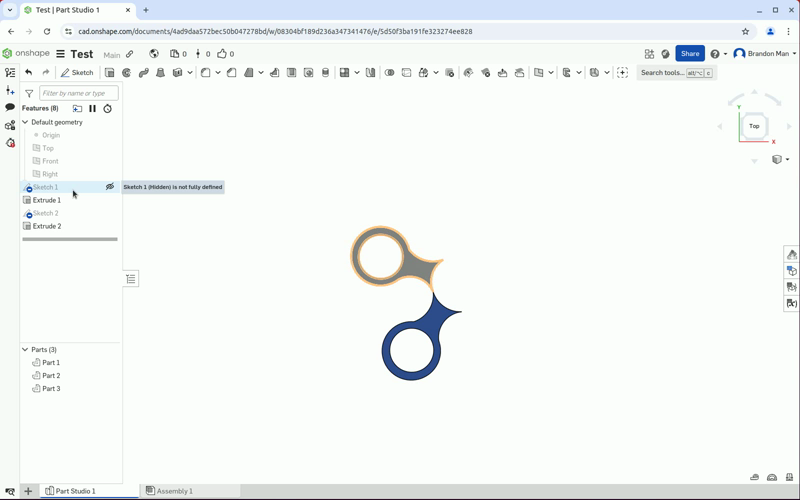
click(73, 189)
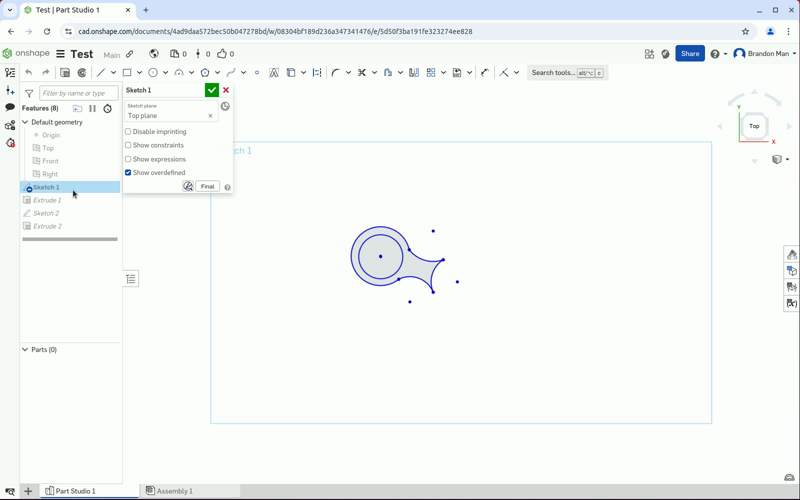
mouse_move(229, 92)
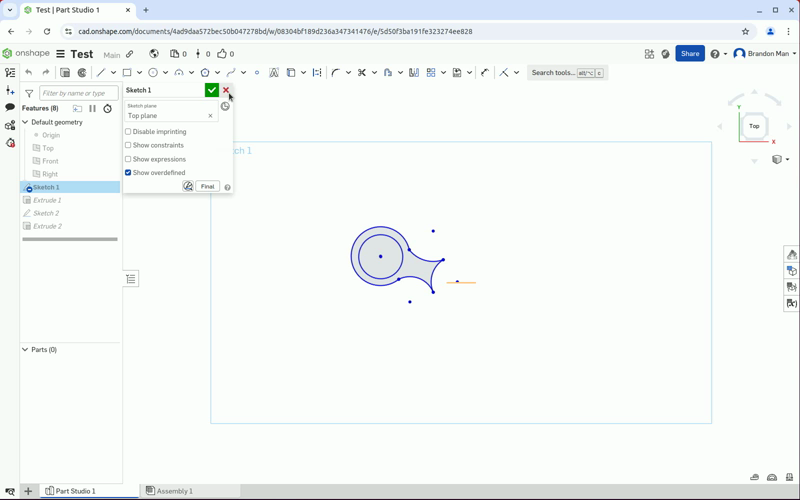
click(229, 92)
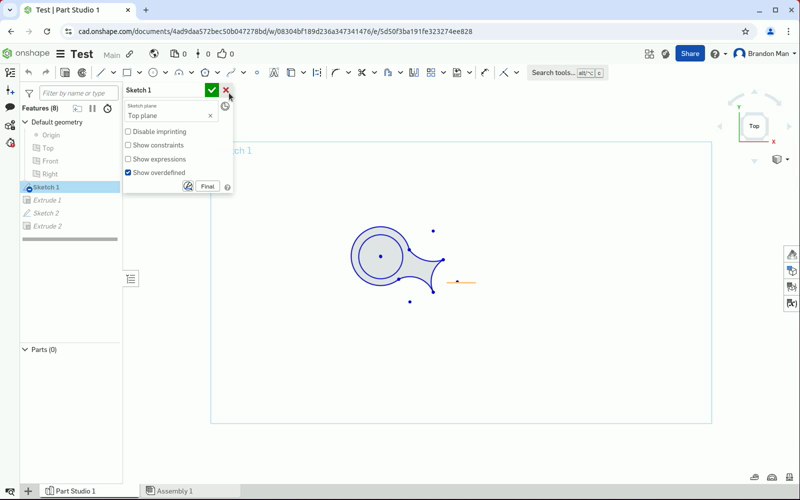
key(shift+s)
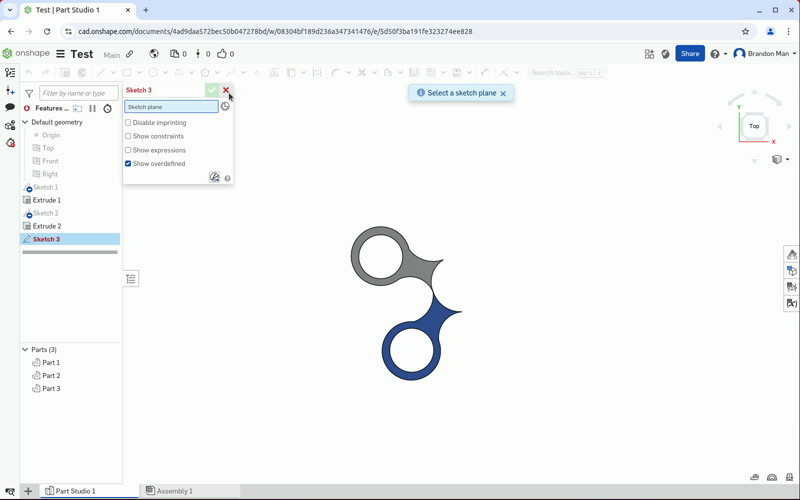
mouse_move(73, 150)
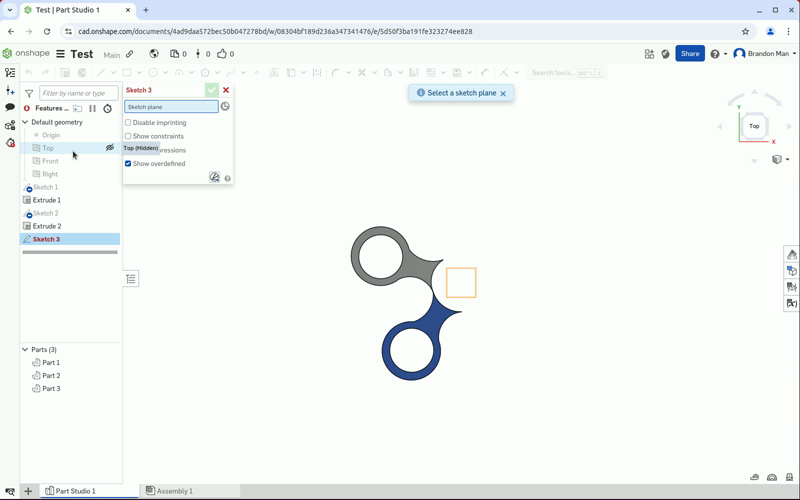
click(73, 150)
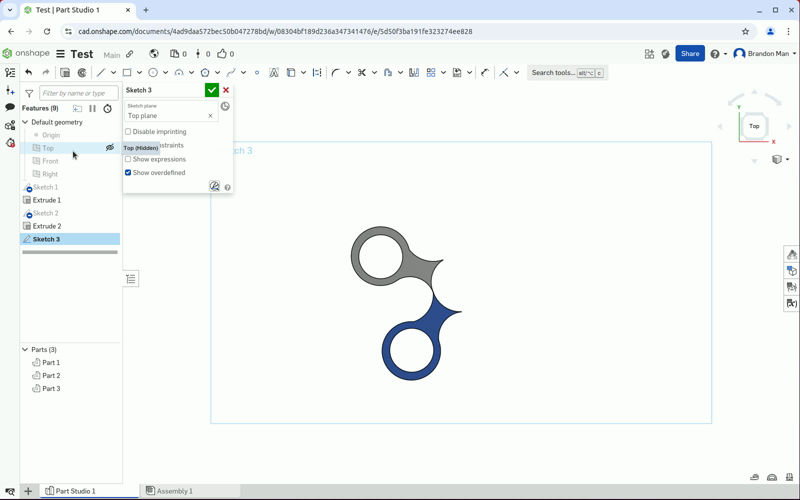
mouse_move(73, 352)
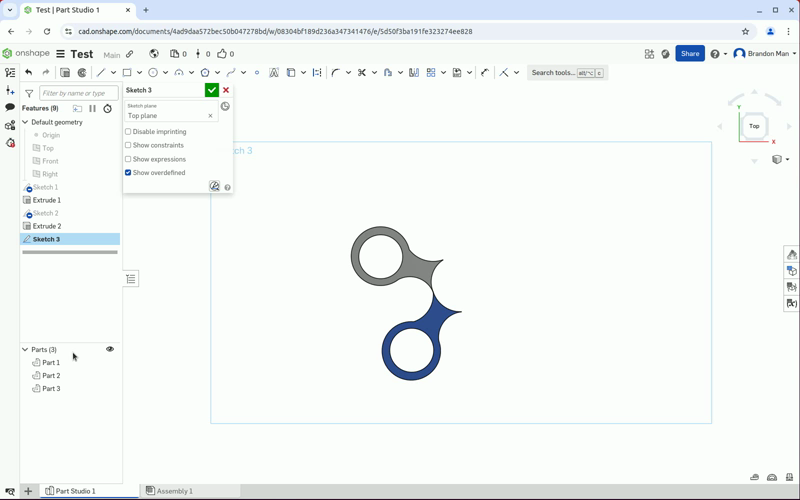
key(y)
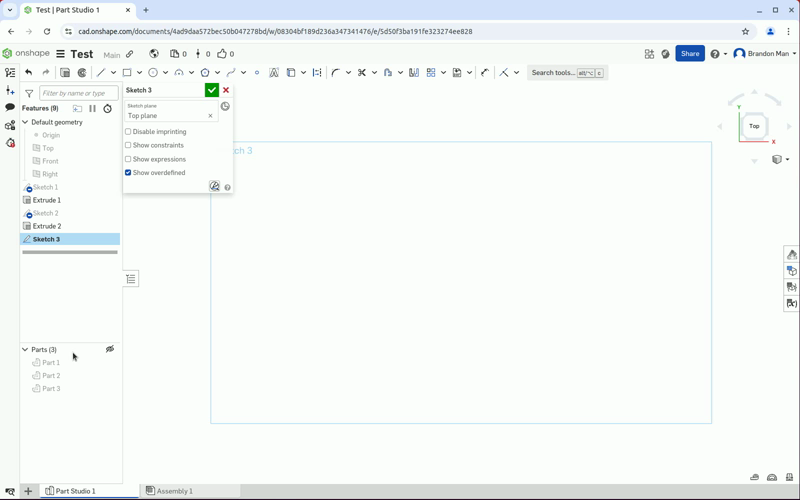
key(a)
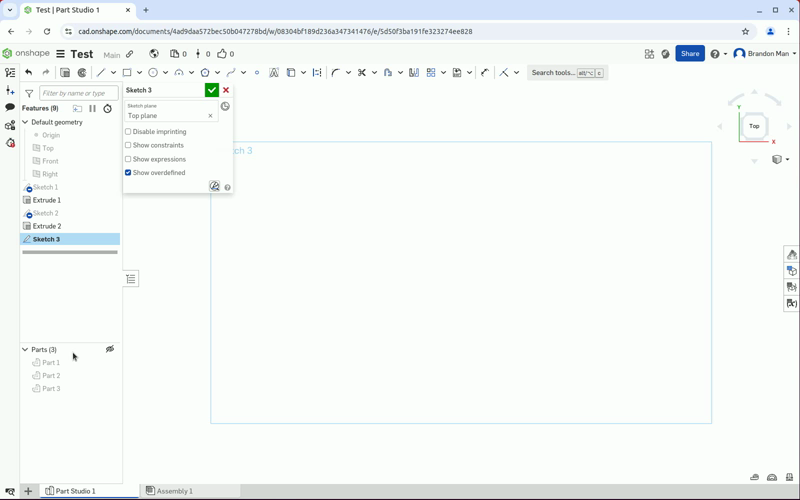
key_down(shift)
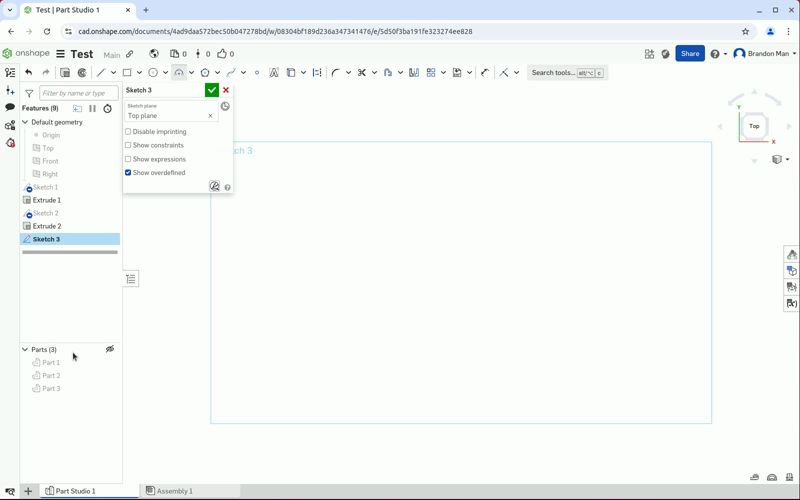
mouse_move(461, 312)
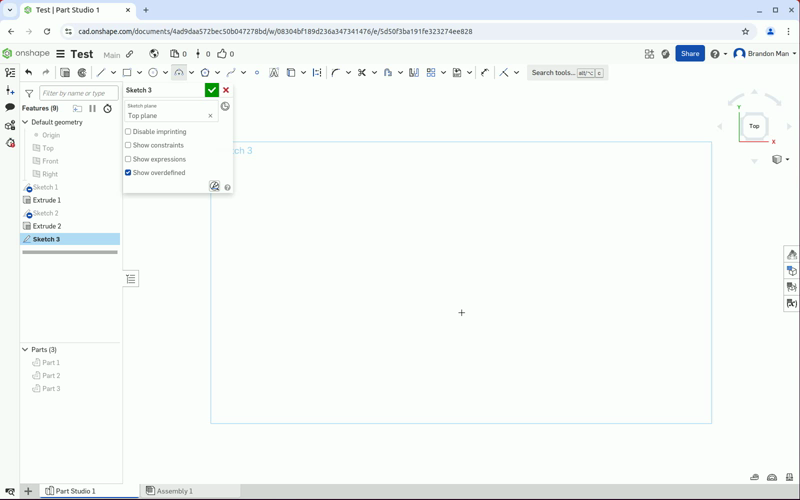
click(461, 312)
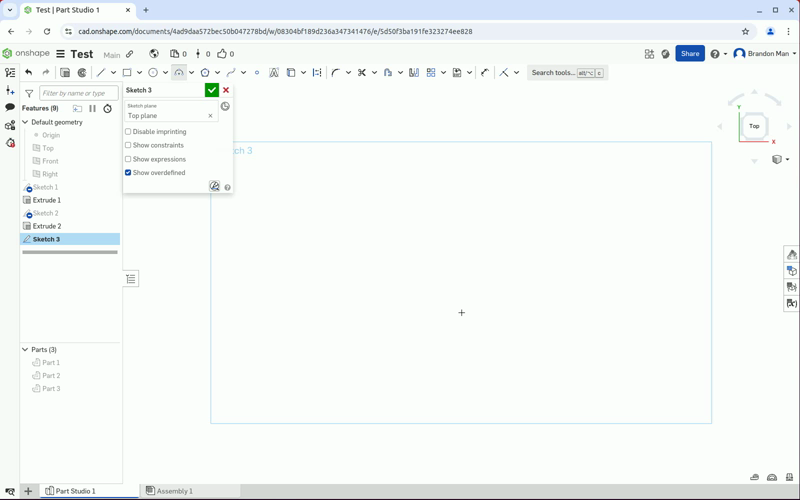
key_up(shift)
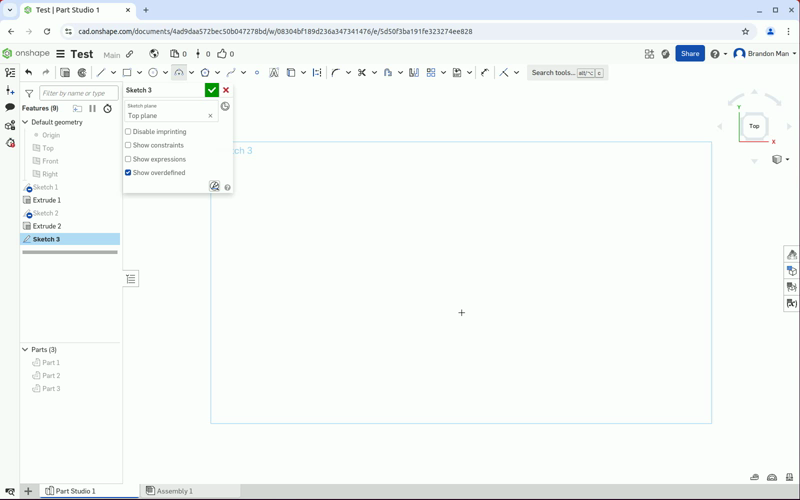
key_down(shift)
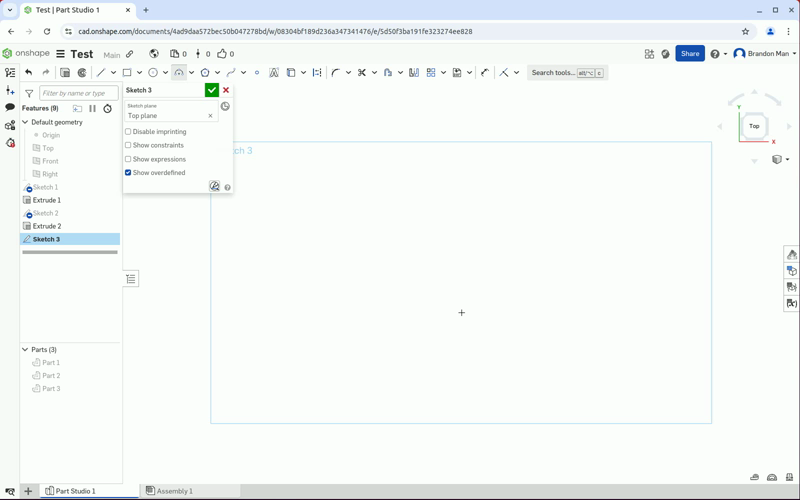
mouse_move(484, 339)
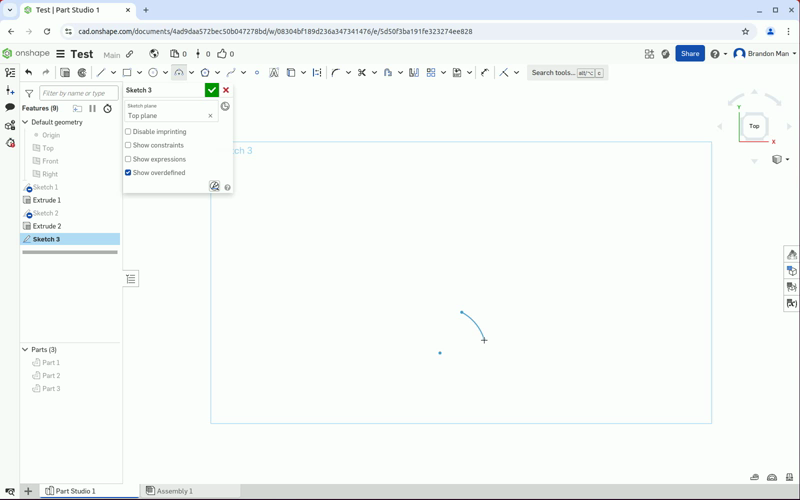
click(484, 339)
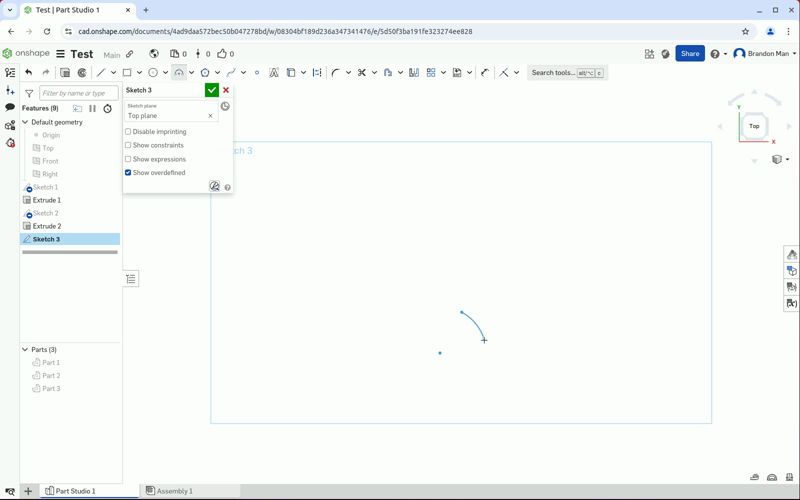
mouse_move(477, 322)
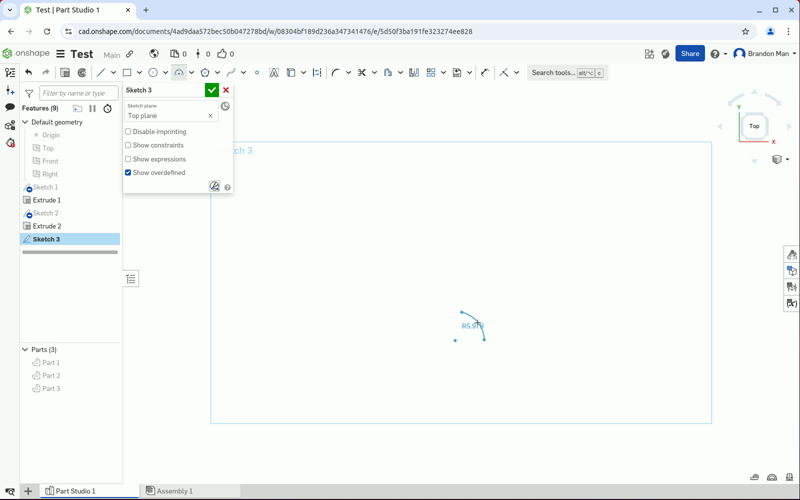
click(477, 322)
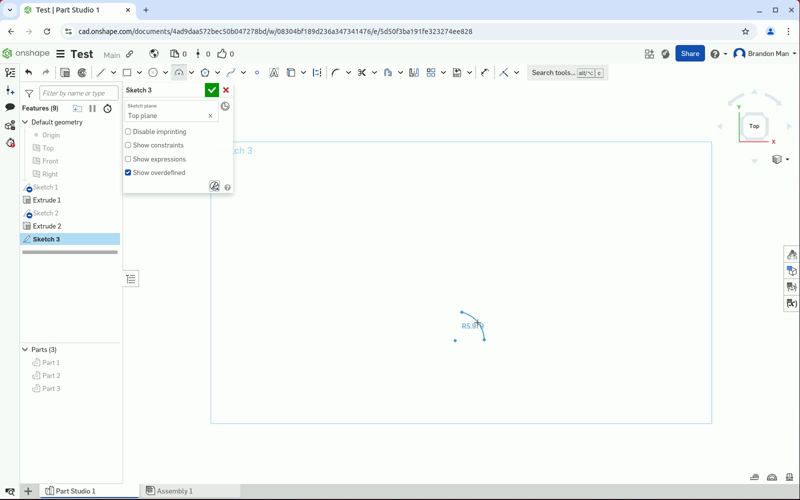
key_up(shift)
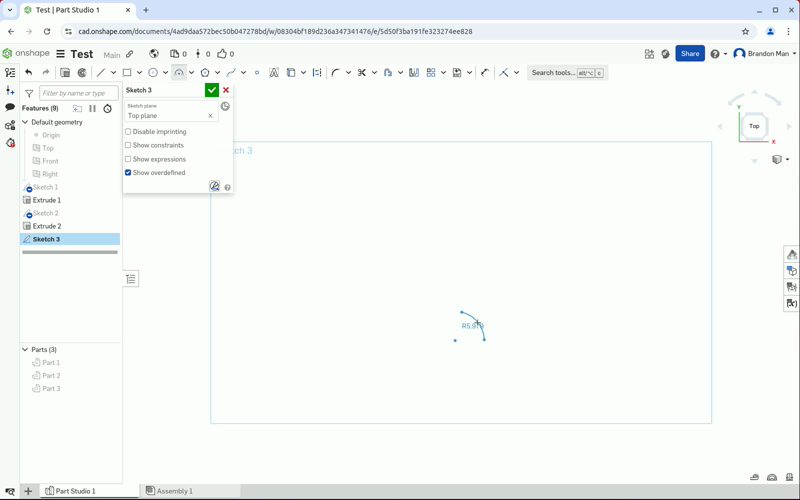
mouse_move(484, 339)
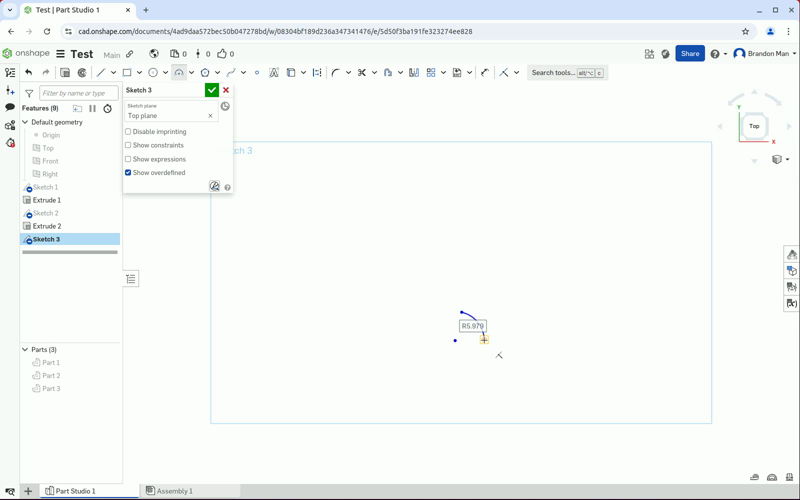
click(484, 339)
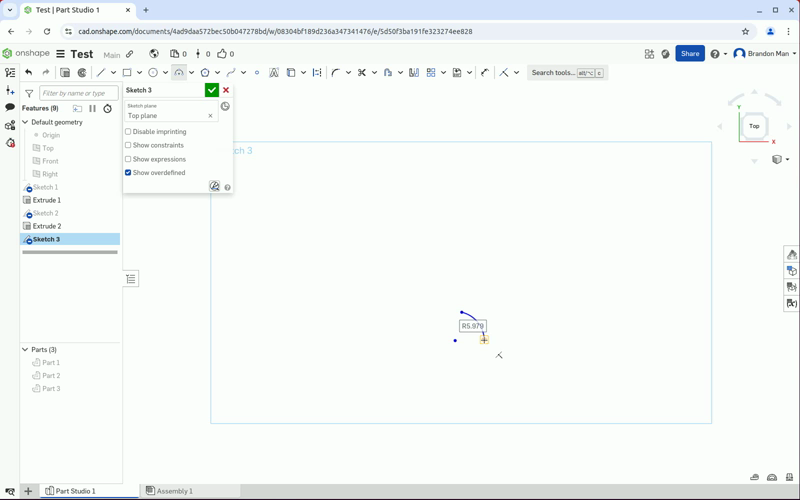
key_down(shift)
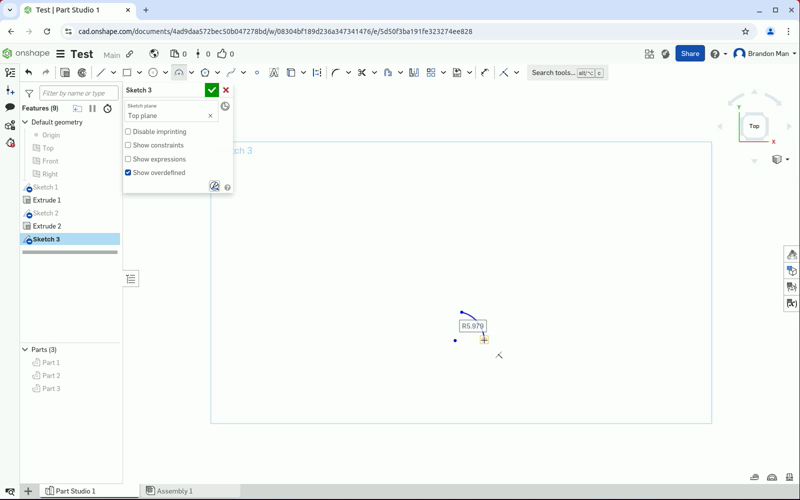
mouse_move(509, 321)
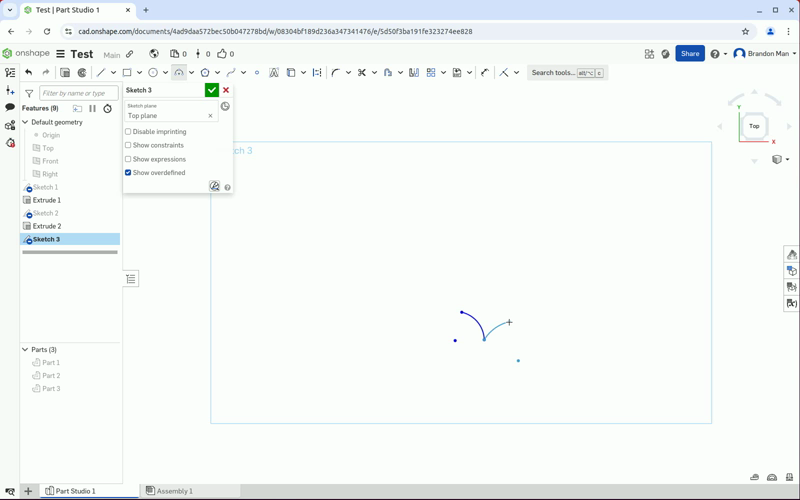
click(509, 321)
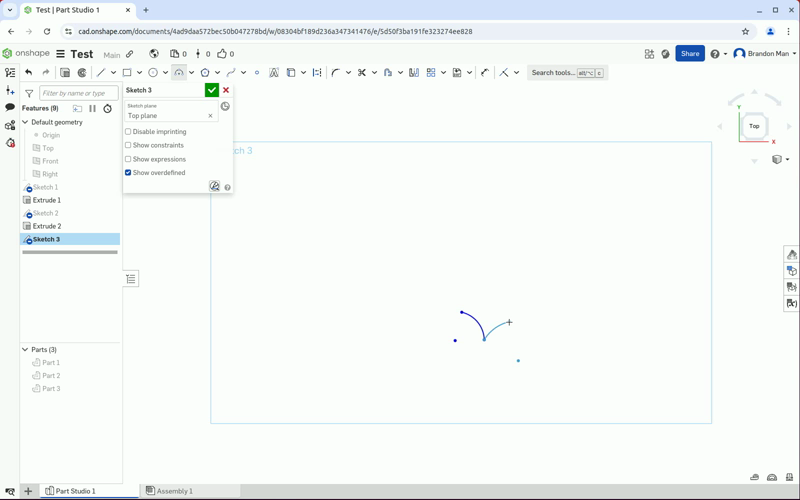
mouse_move(527, 374)
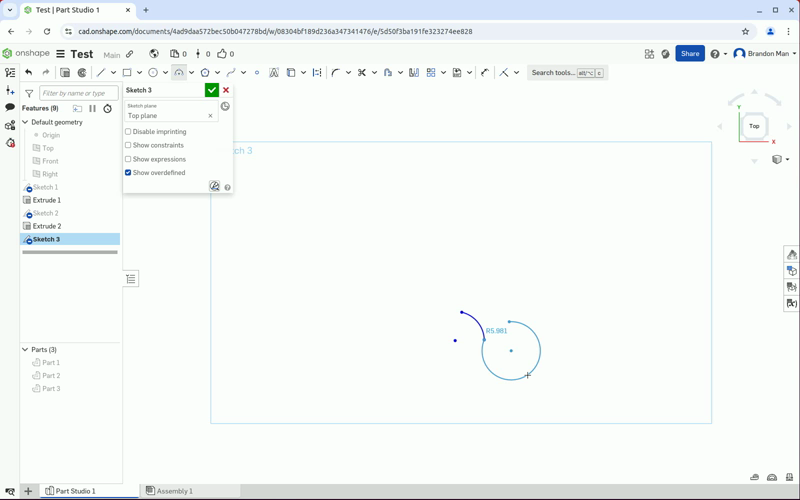
click(527, 374)
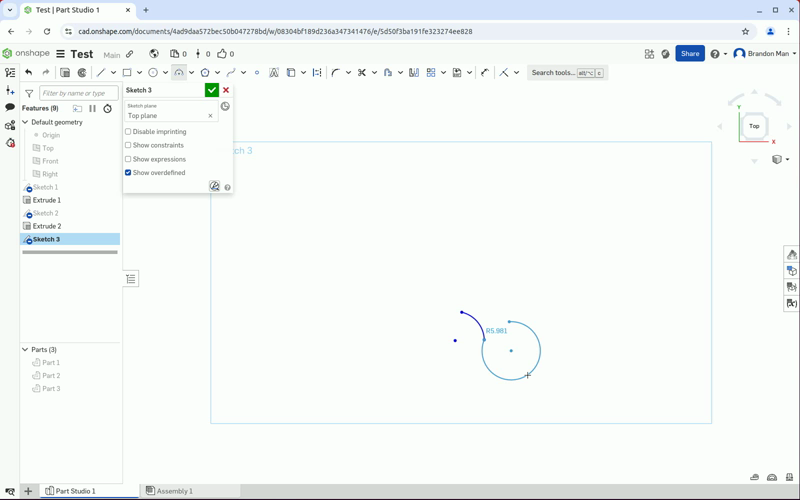
key_up(shift)
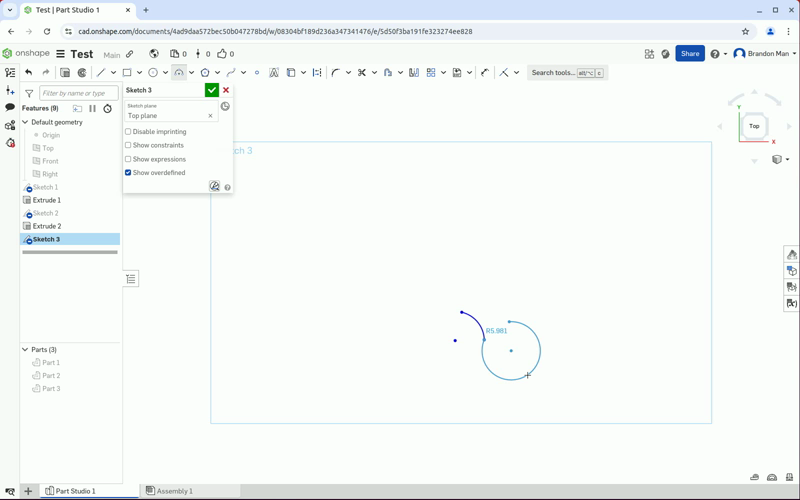
mouse_move(509, 321)
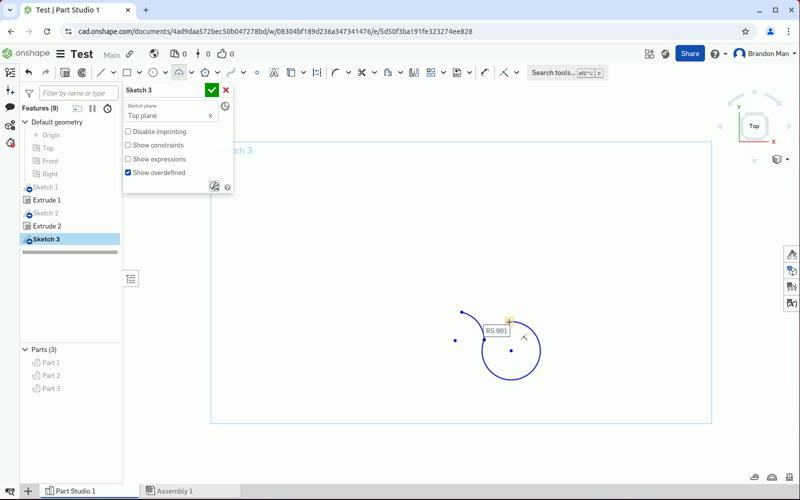
click(509, 321)
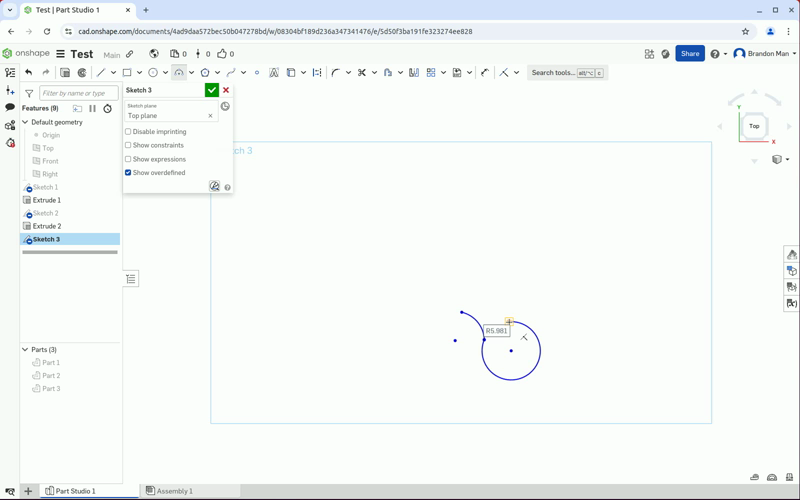
key_down(shift)
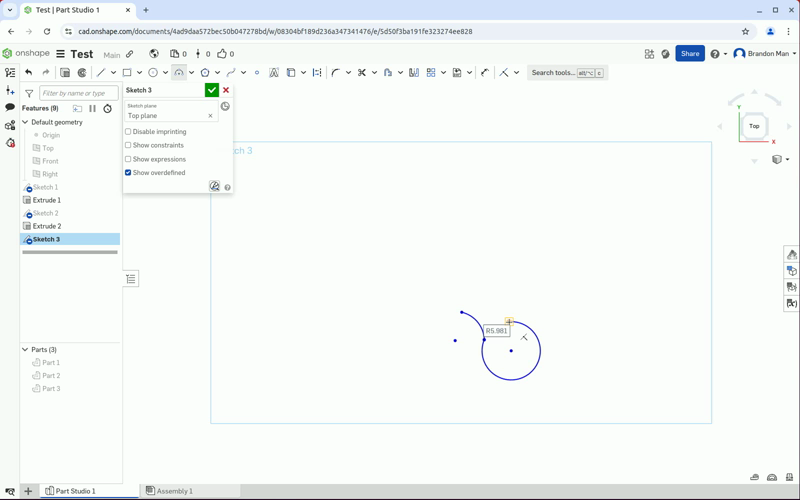
mouse_move(489, 291)
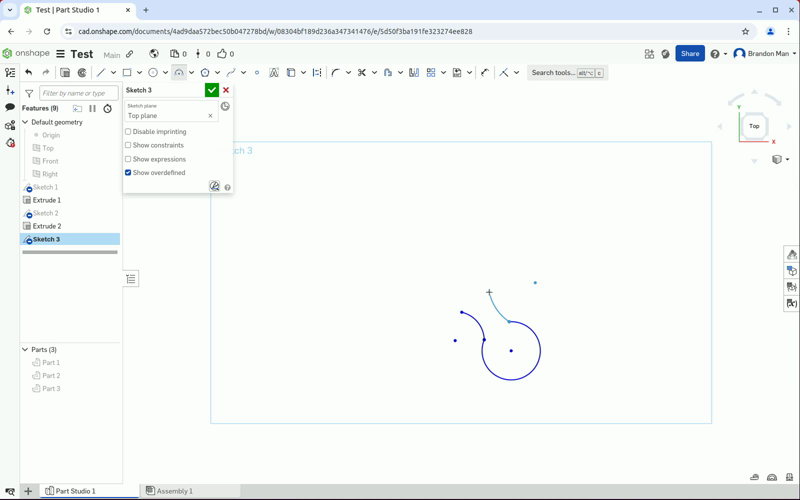
click(489, 291)
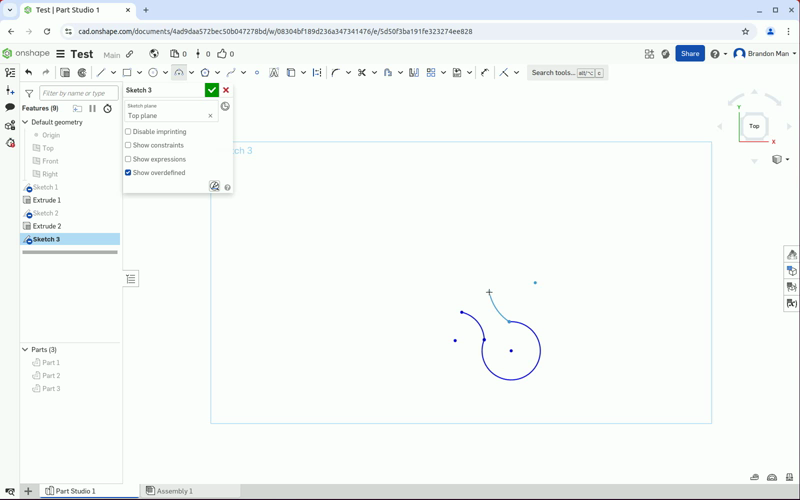
mouse_move(492, 311)
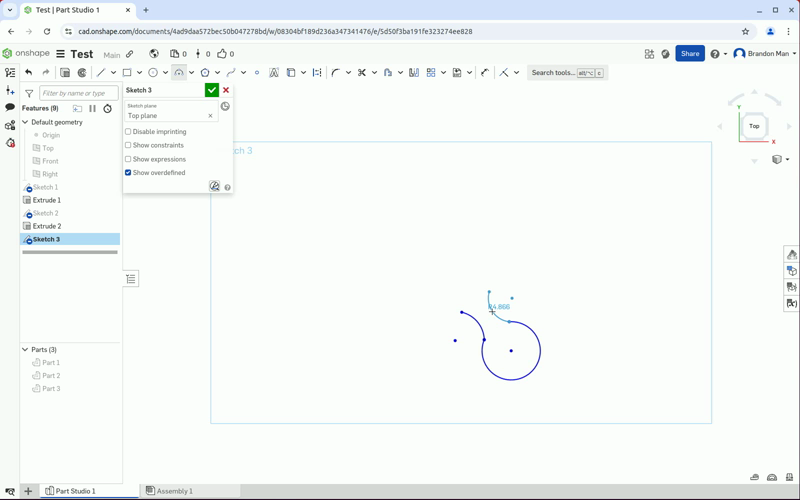
click(492, 311)
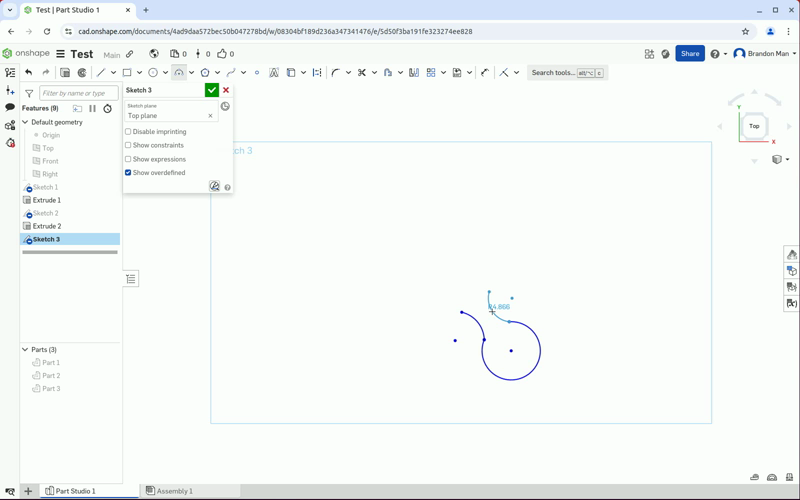
key_up(shift)
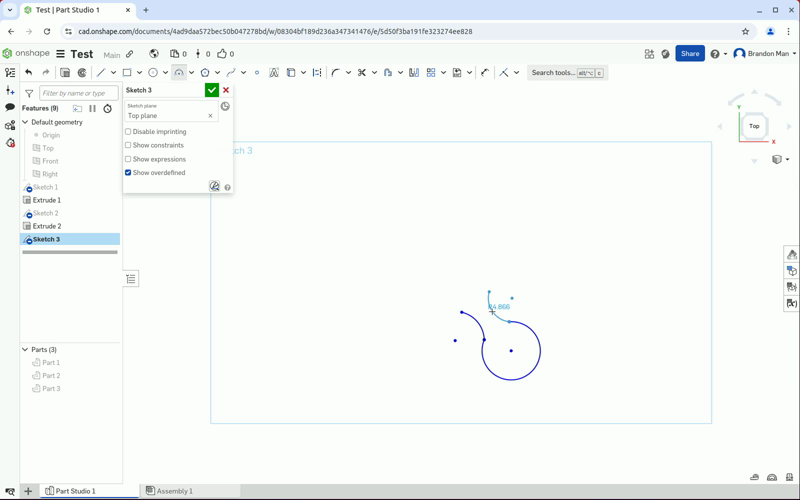
mouse_move(489, 291)
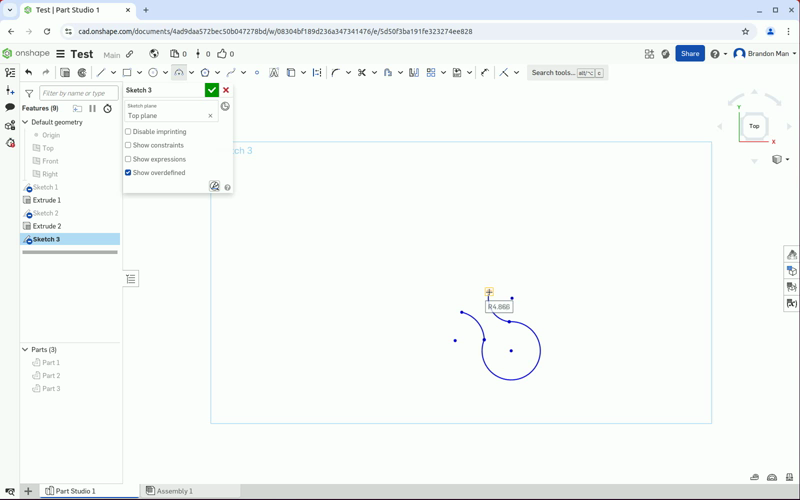
click(489, 291)
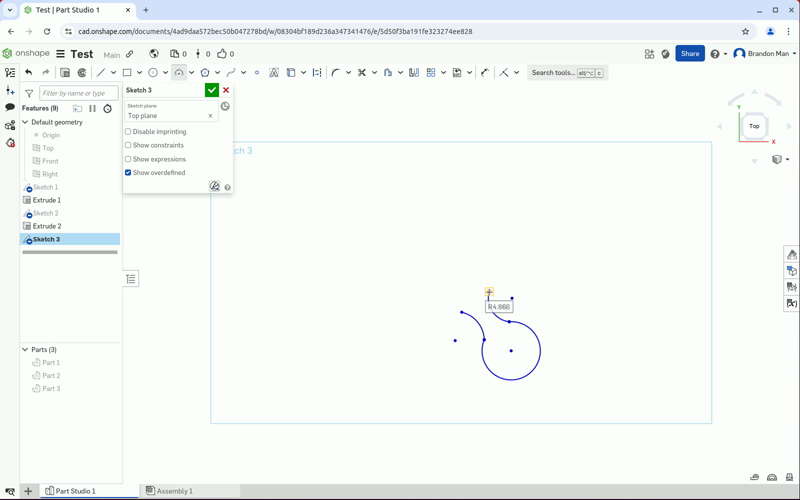
mouse_move(461, 312)
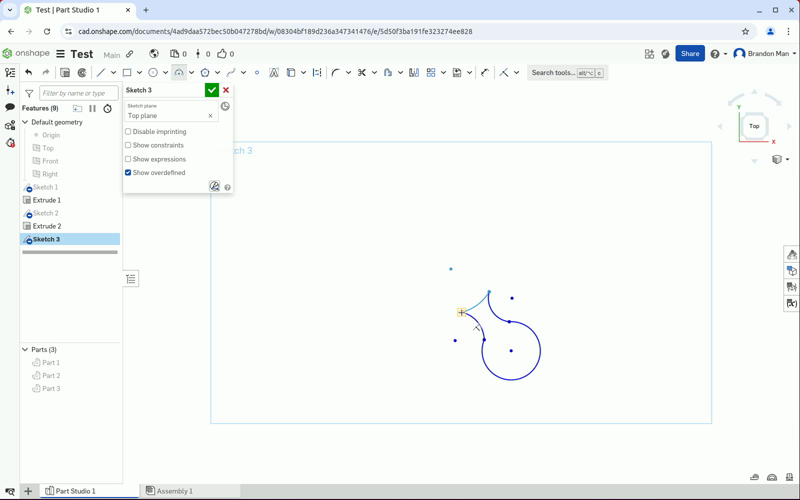
click(461, 312)
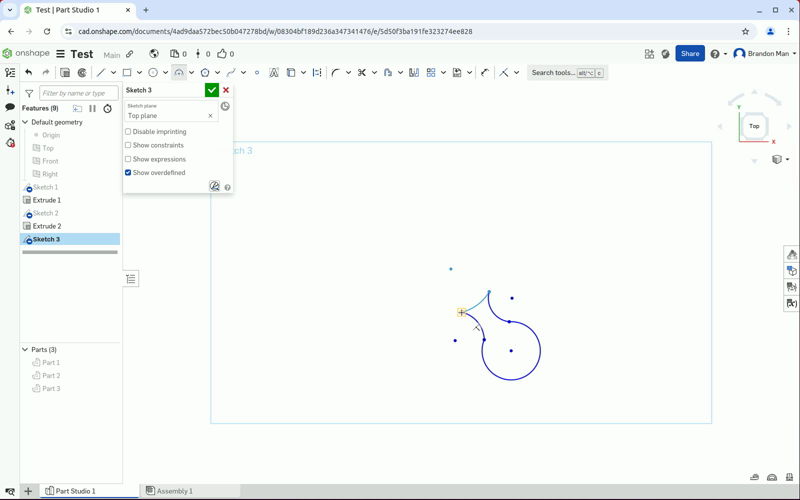
key_down(shift)
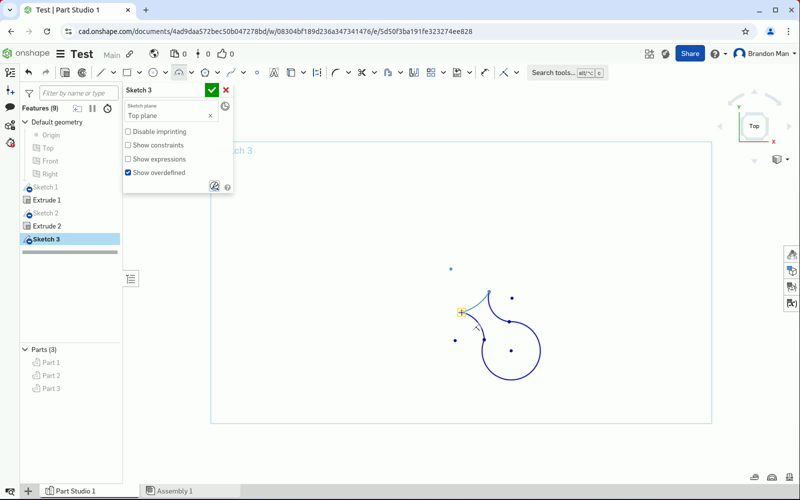
mouse_move(478, 306)
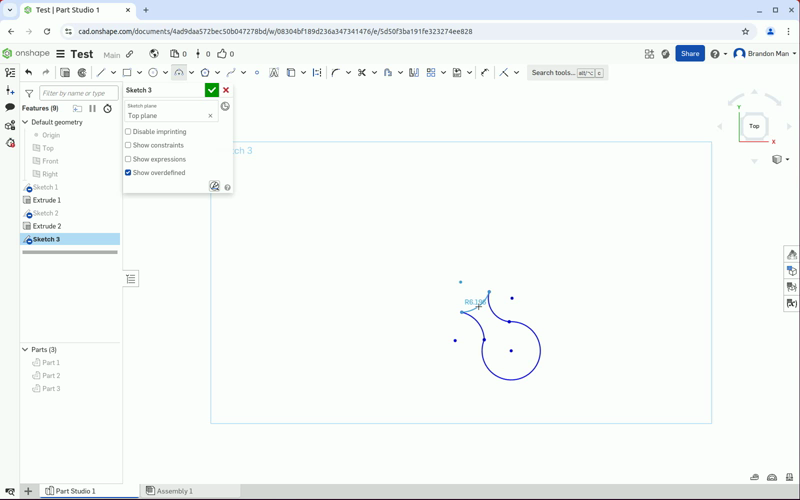
click(478, 306)
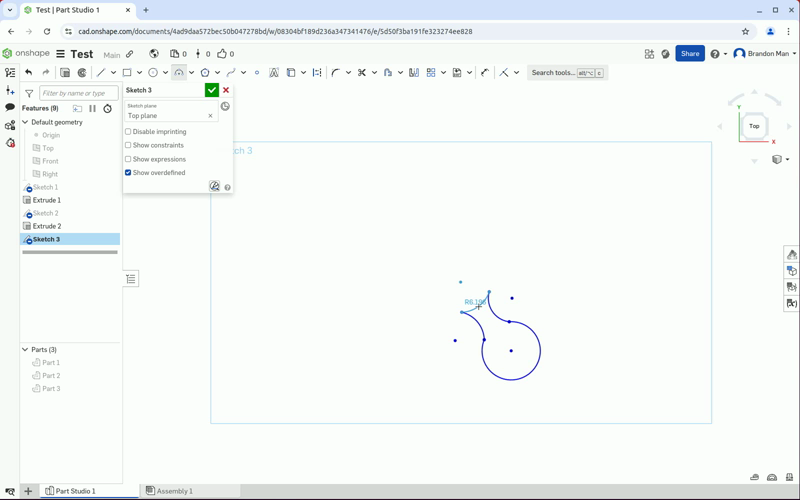
key_up(shift)
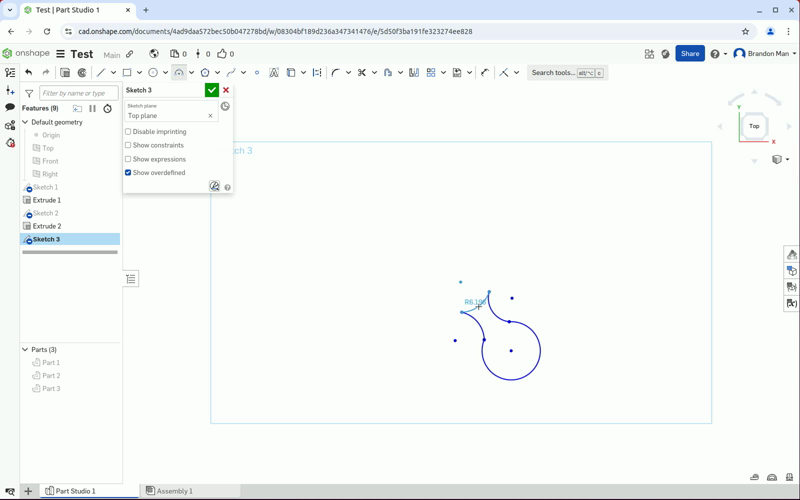
key(esc)
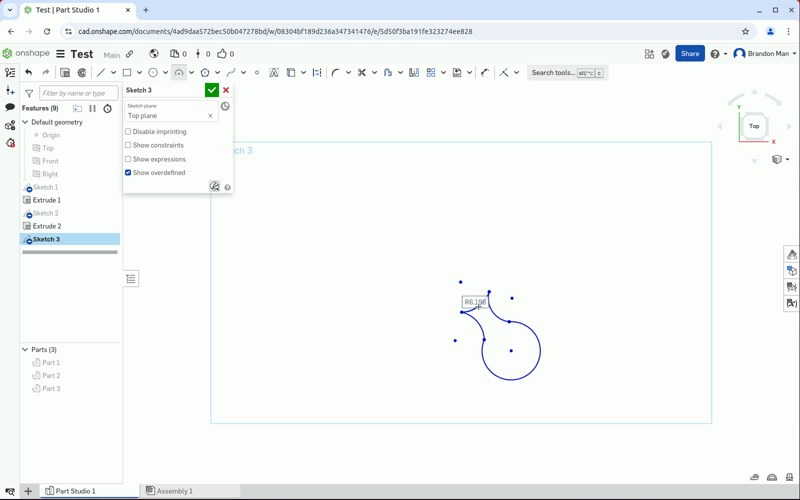
key(c)
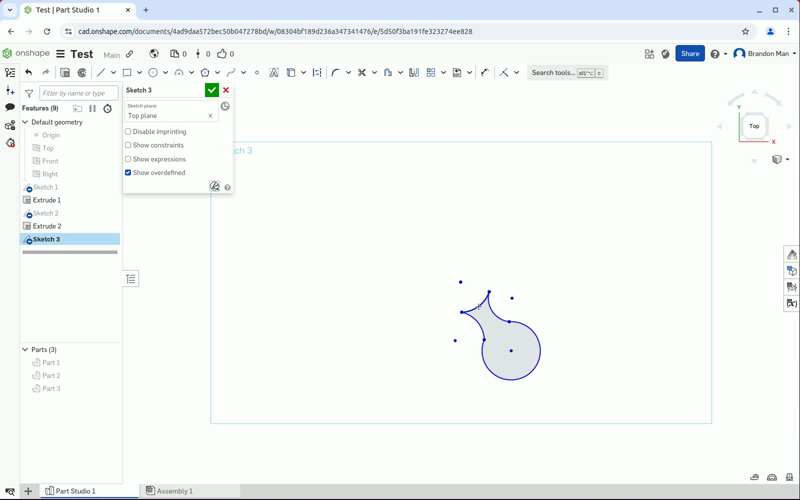
key_down(shift)
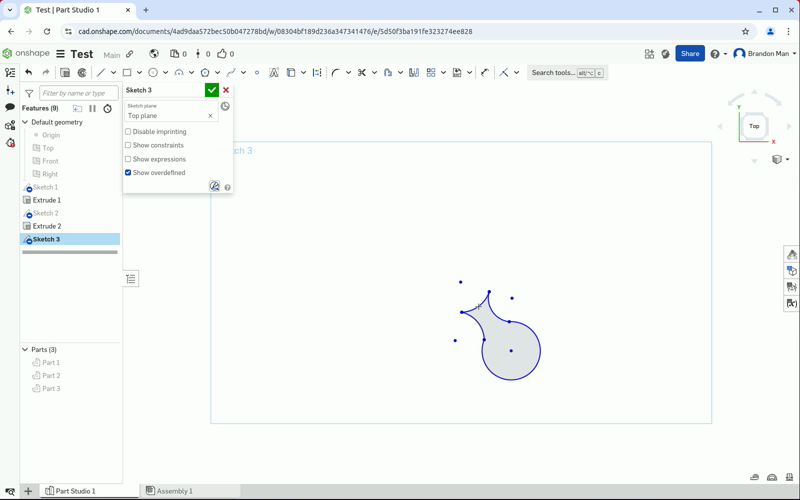
mouse_move(510, 351)
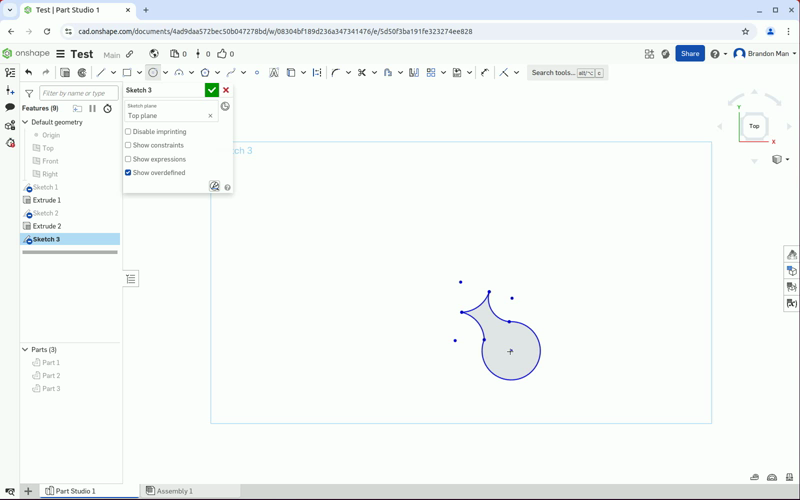
scroll(6)
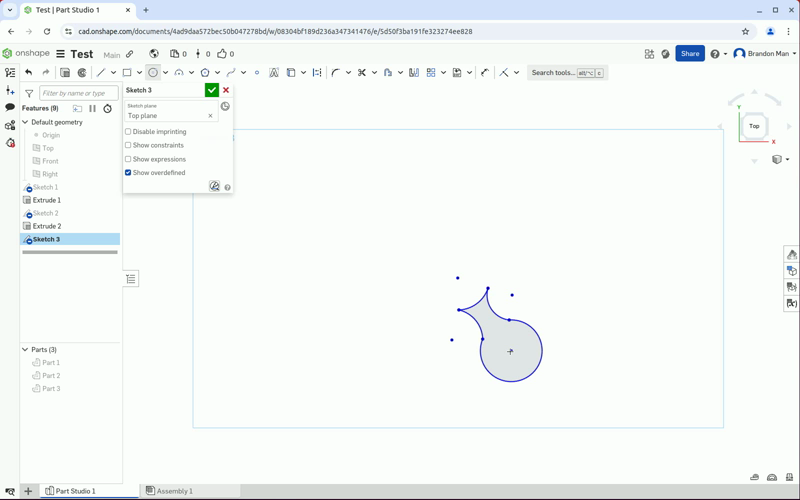
scroll(6)
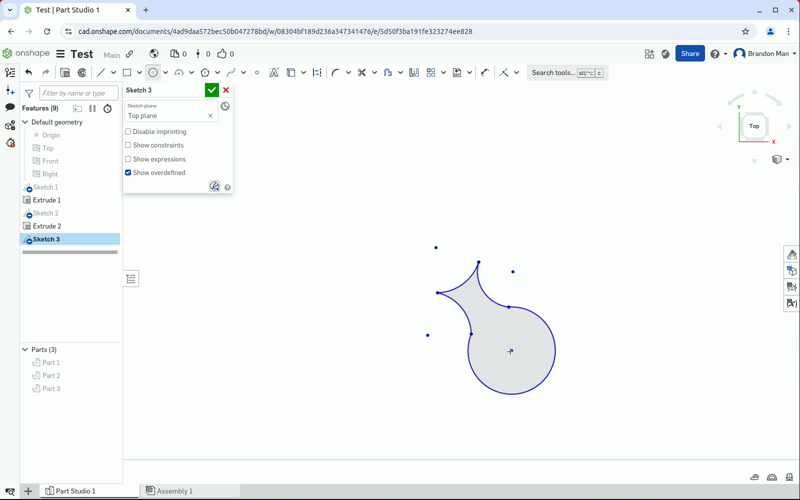
scroll(6)
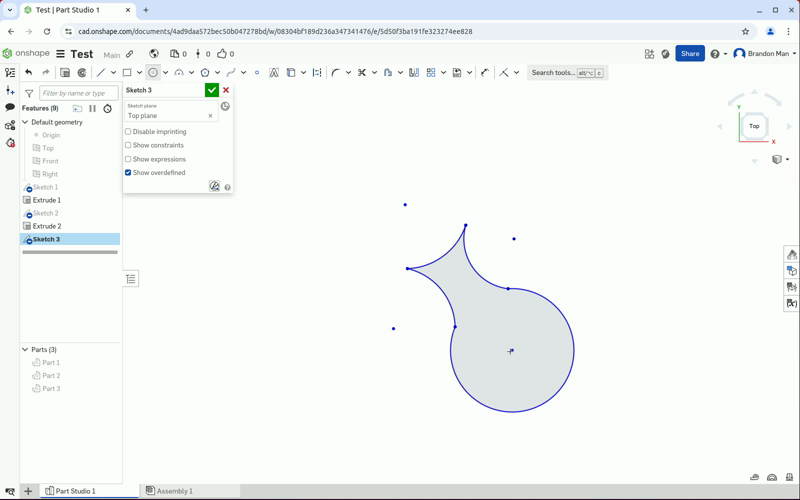
scroll(6)
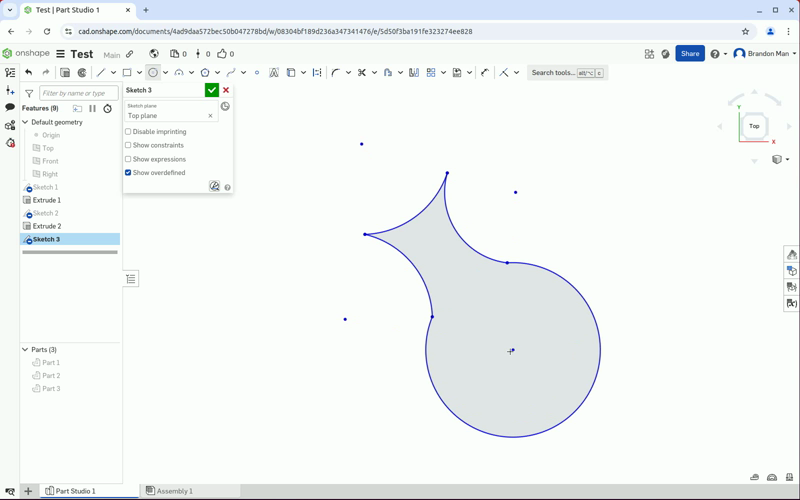
scroll(6)
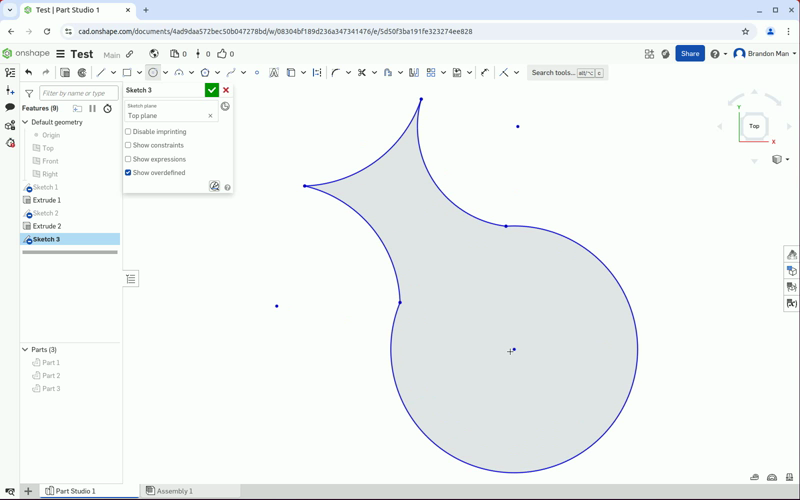
scroll(6)
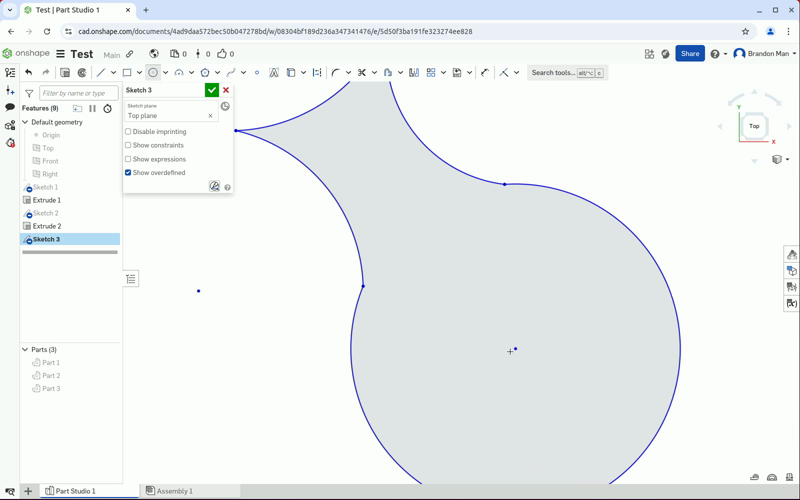
scroll(6)
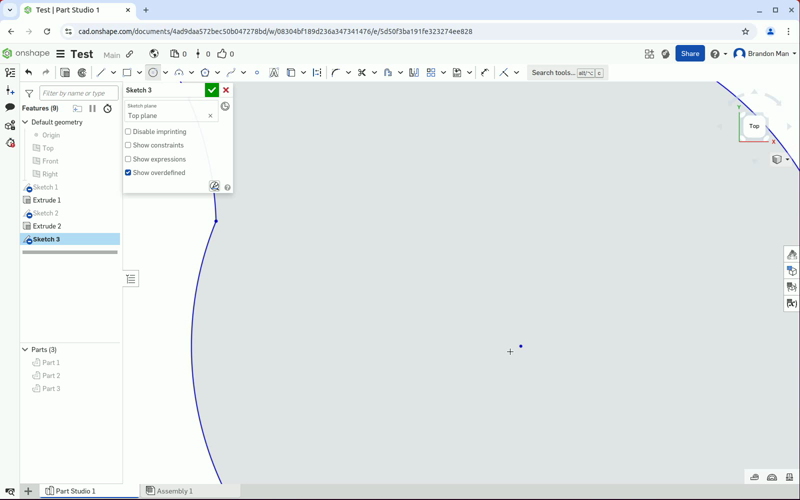
click(510, 351)
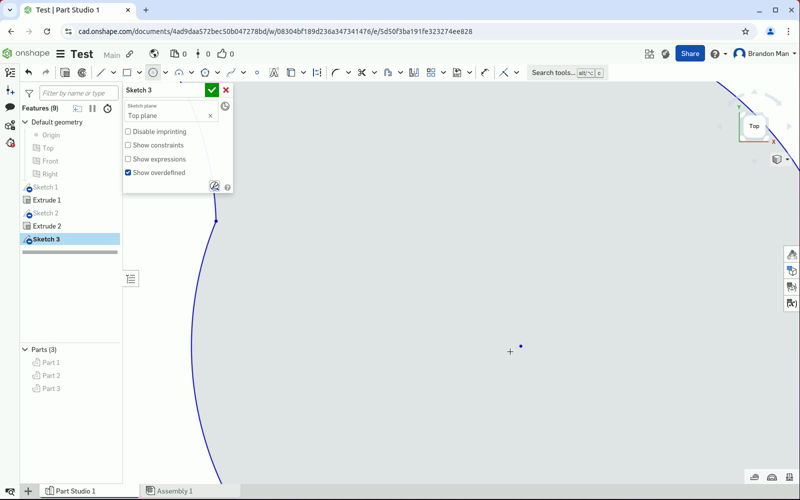
scroll(-6)
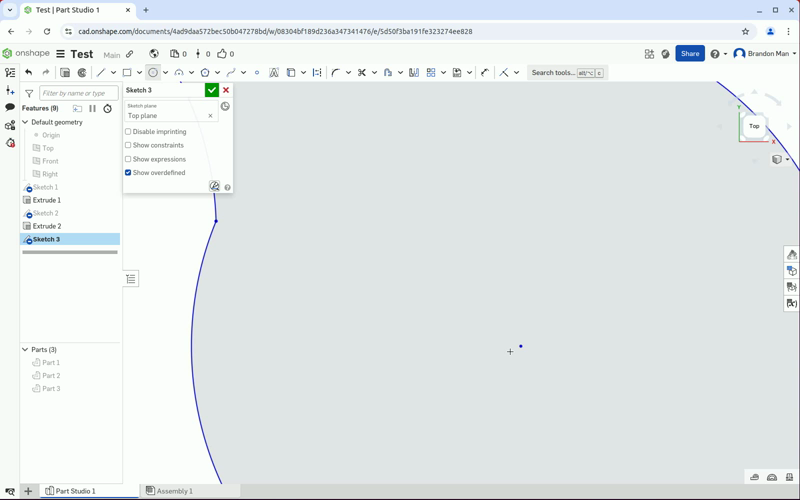
scroll(-6)
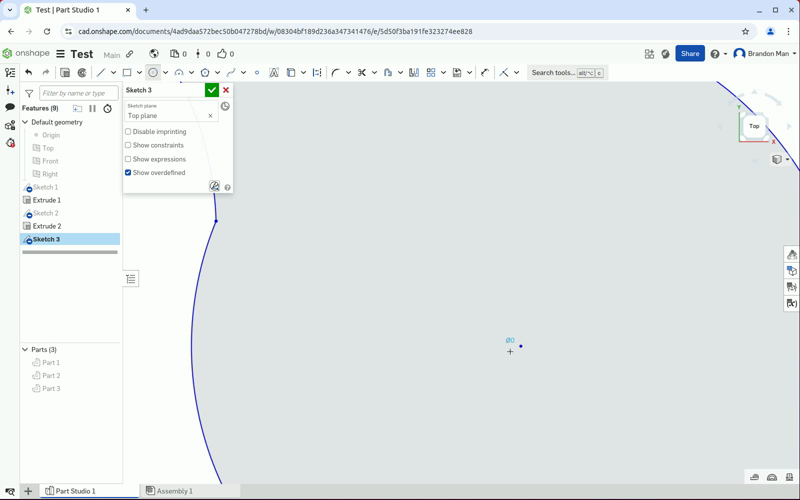
scroll(-6)
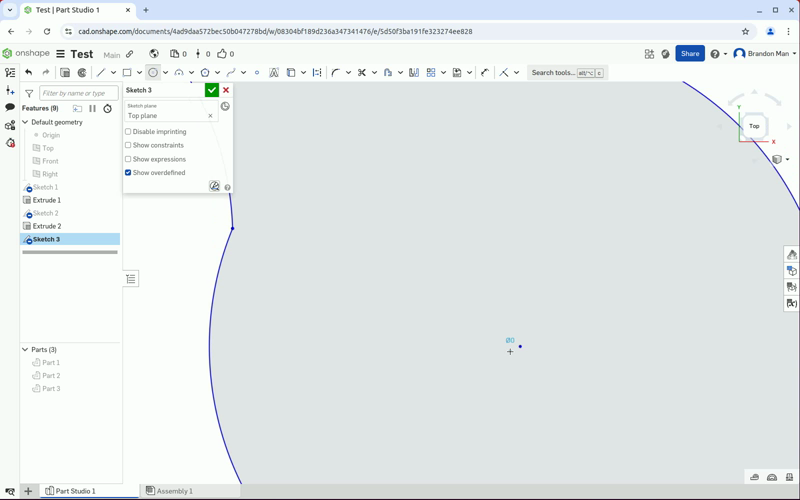
scroll(-6)
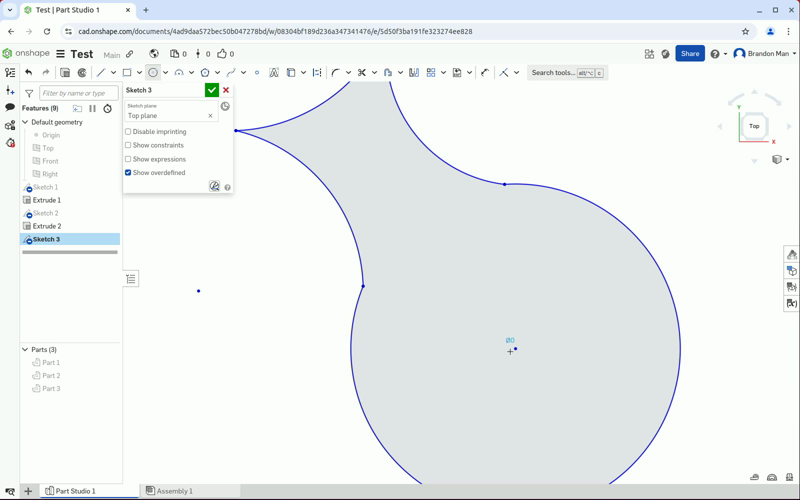
scroll(-6)
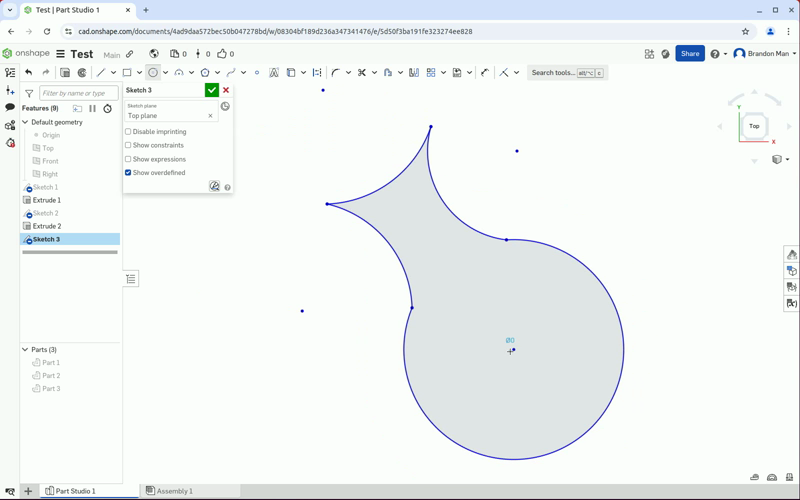
scroll(-6)
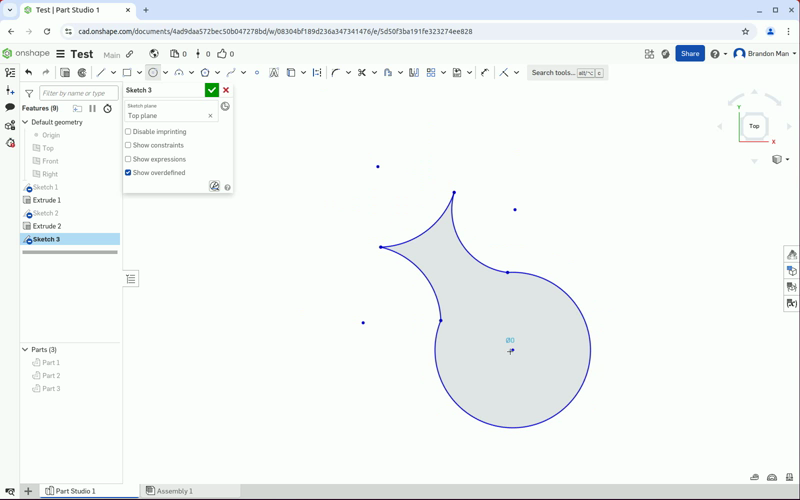
scroll(-6)
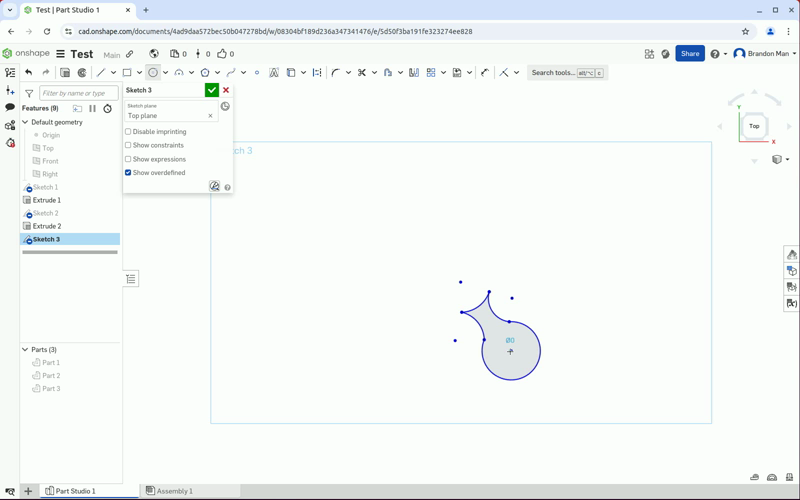
key_up(shift)
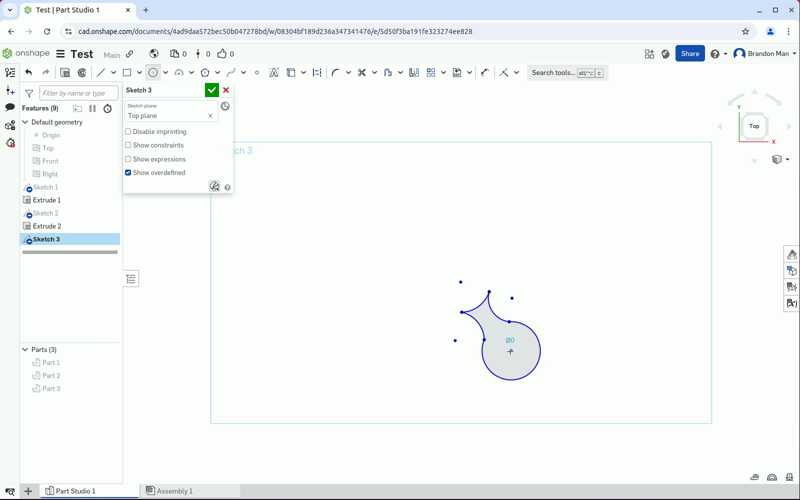
mouse_move(532, 351)
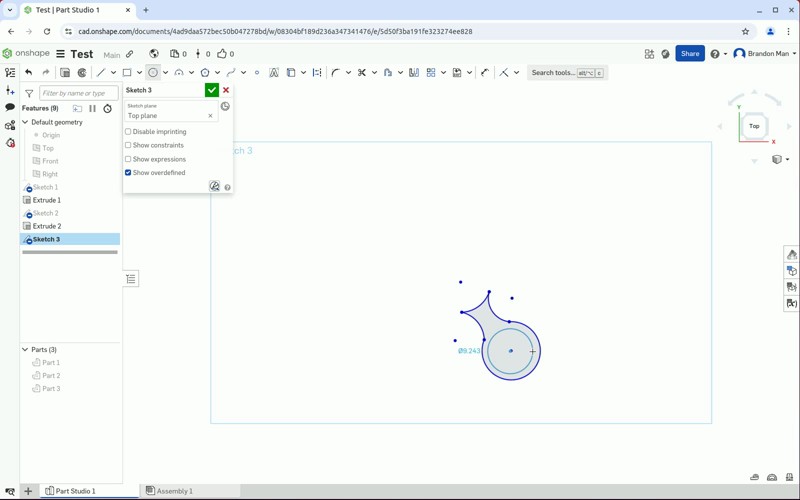
click(532, 351)
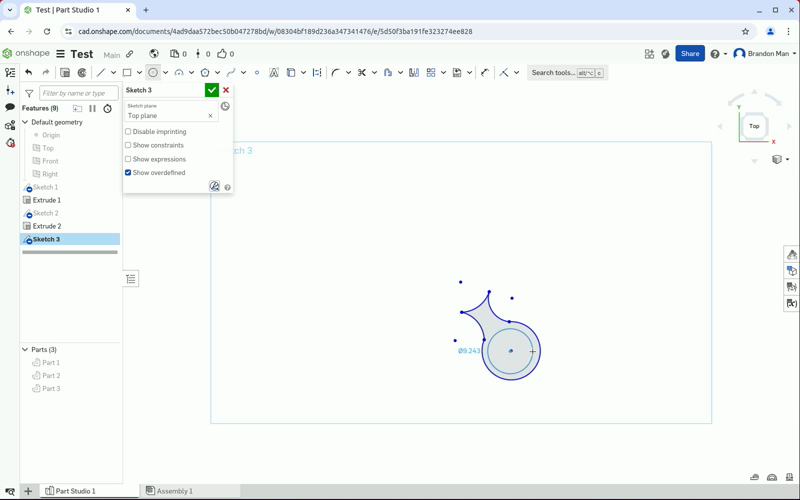
key(esc)
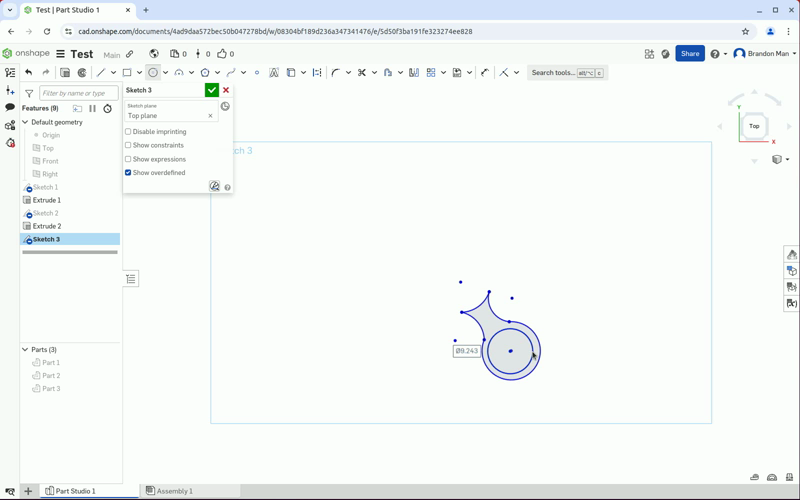
mouse_move(506, 325)
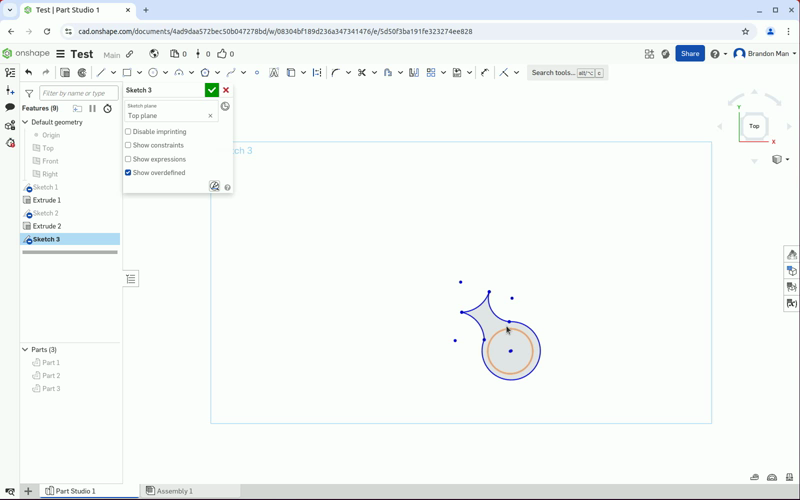
click(506, 325)
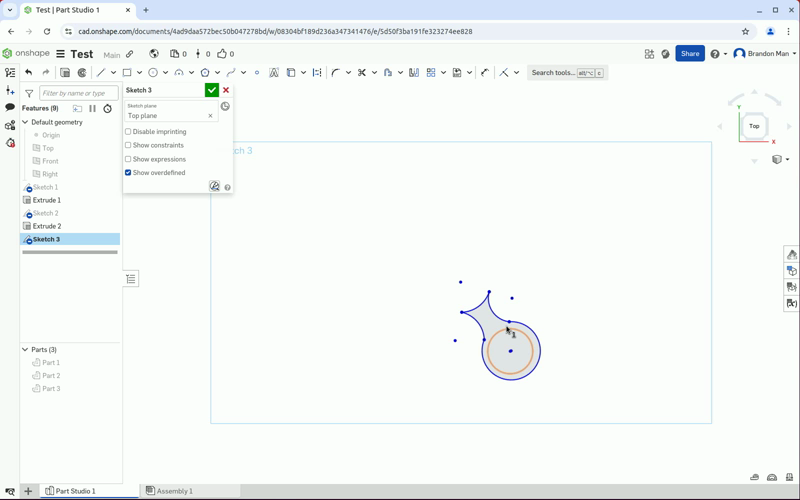
mouse_move(73, 352)
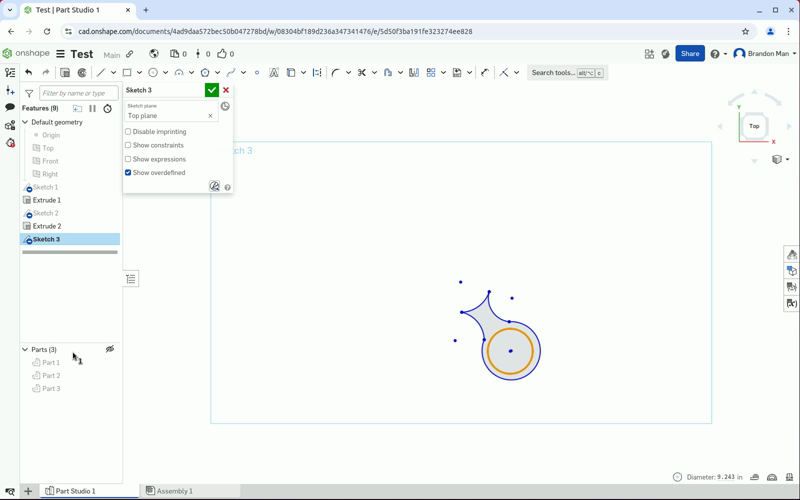
key(shift+y)
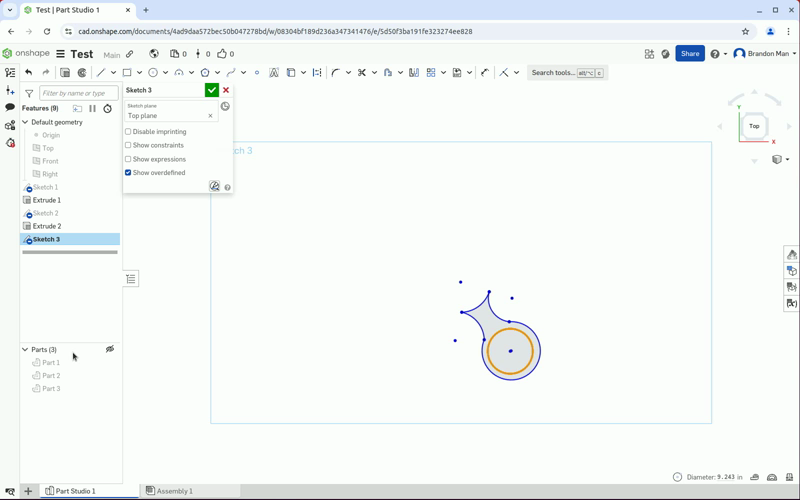
key(shift+e)
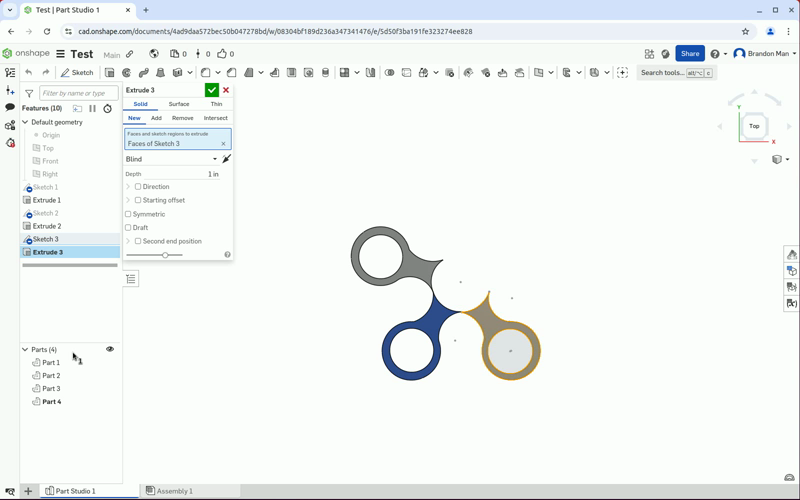
mouse_move(143, 106)
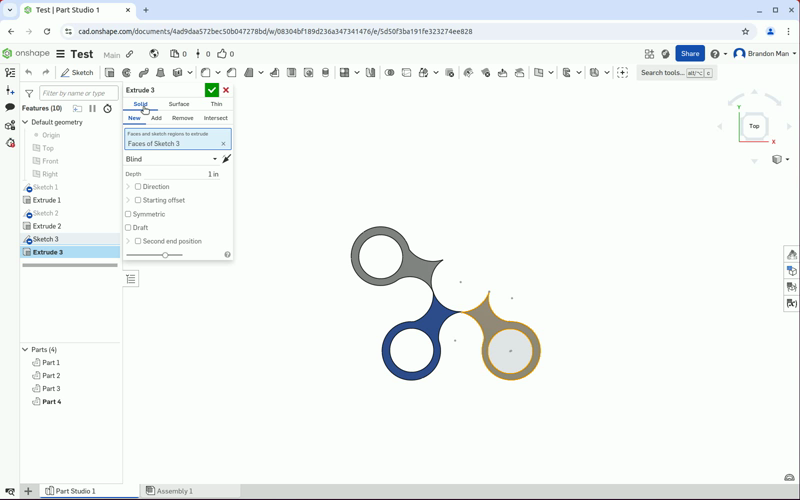
click(143, 106)
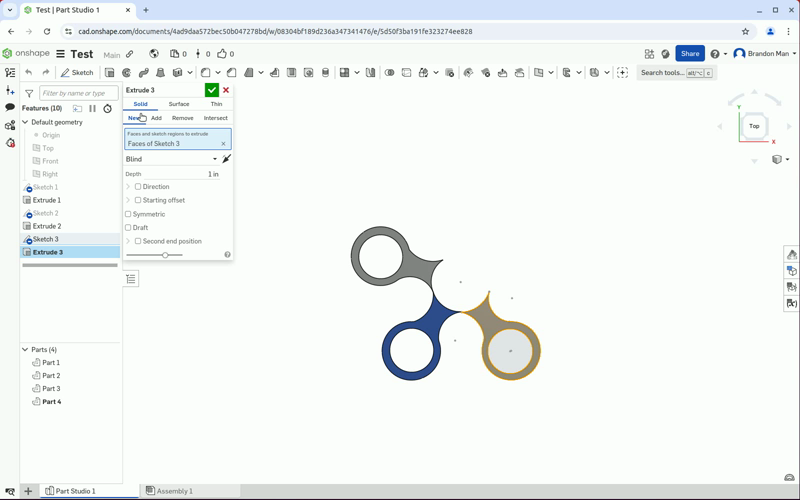
mouse_move(137, 120)
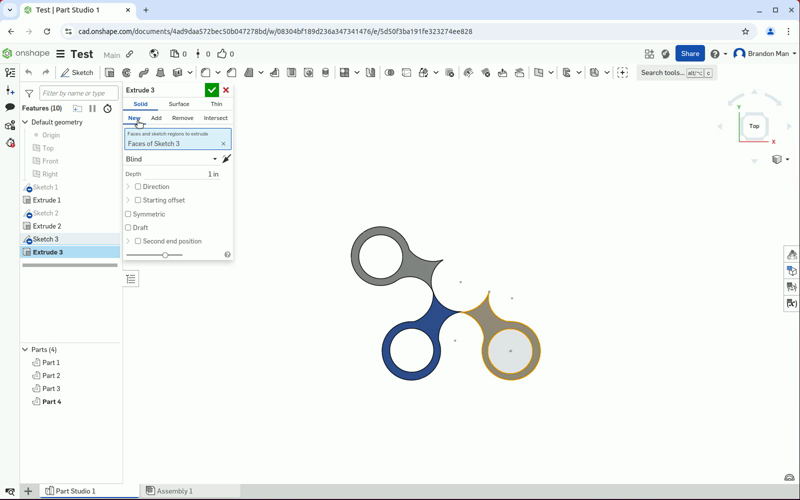
click(137, 120)
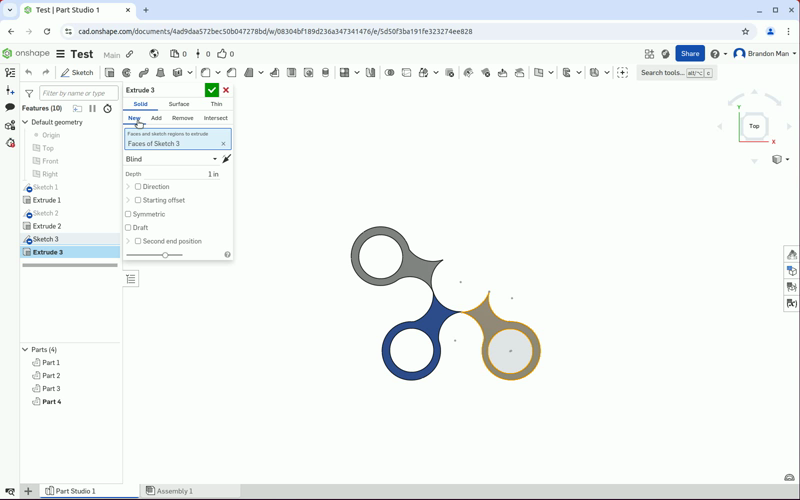
key(tab, 4)
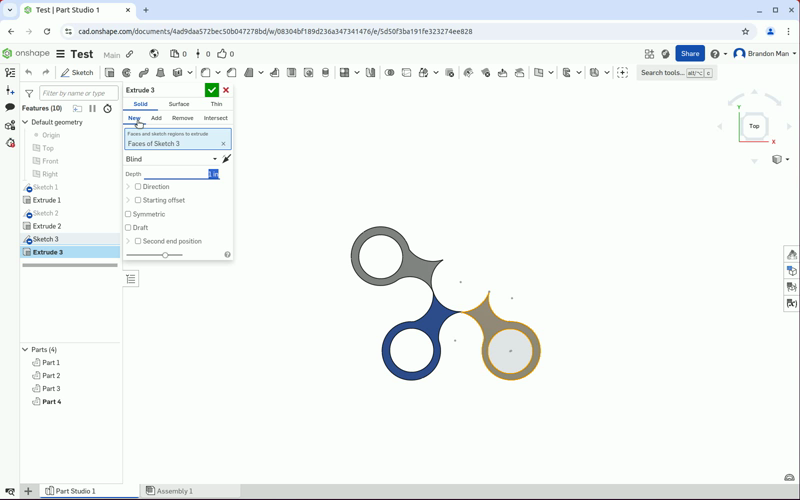
text(2.648)
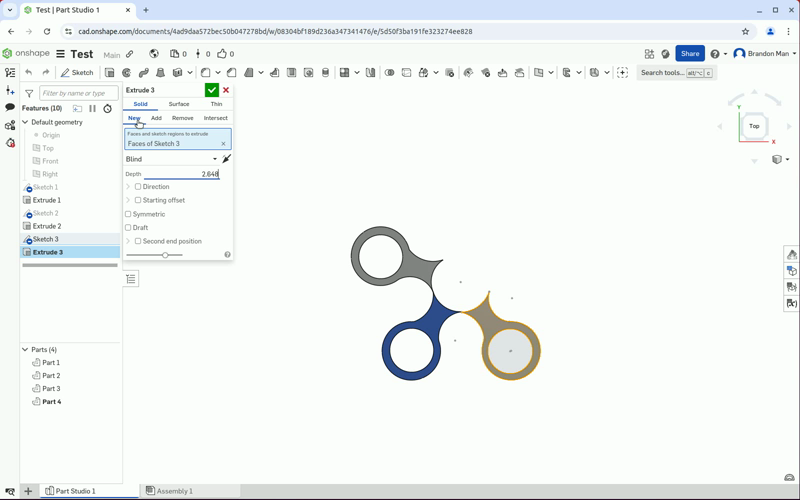
key(enter)
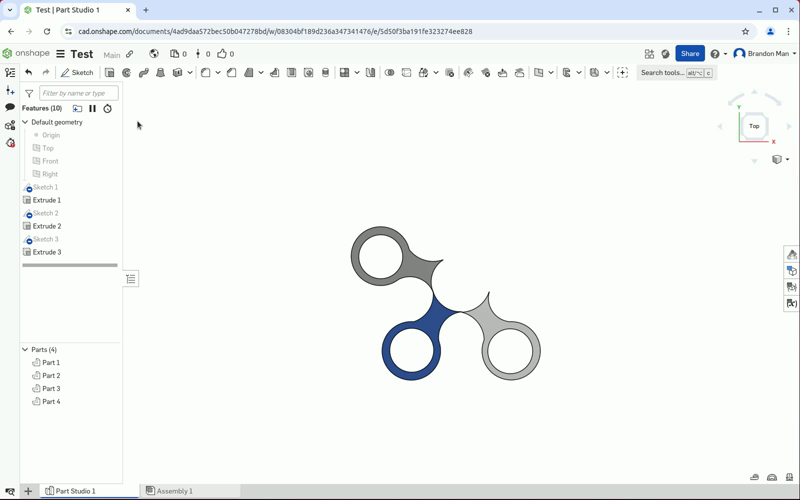
key(shift+h)
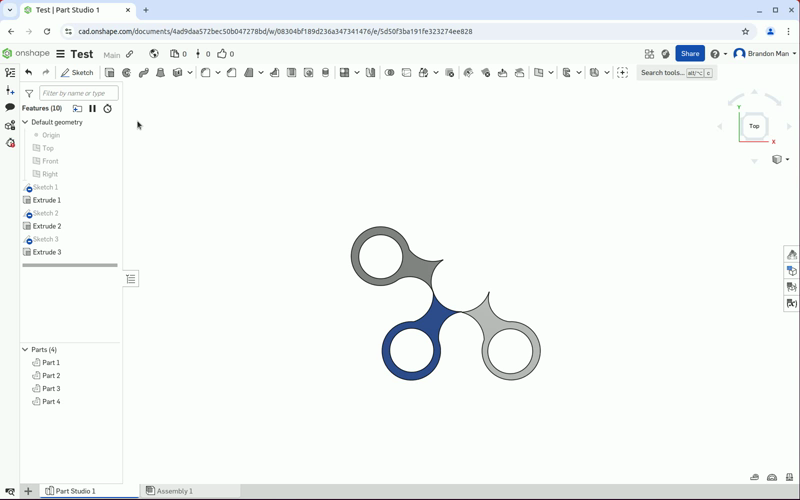
key(shift+h)
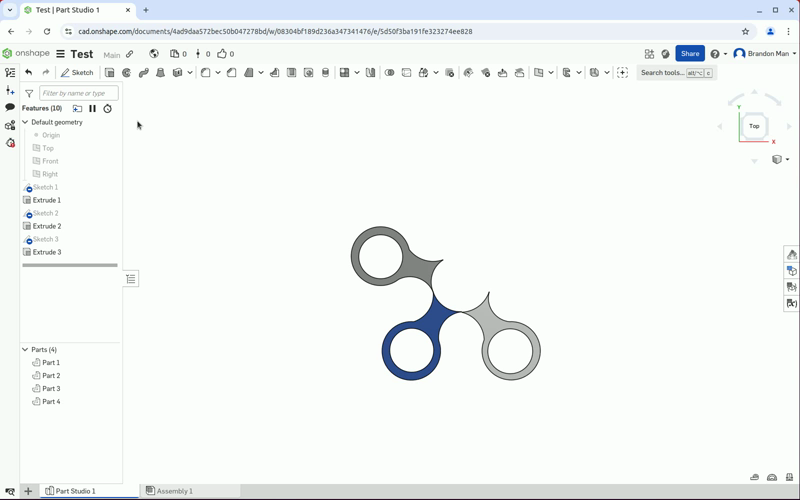
mouse_move(73, 189)
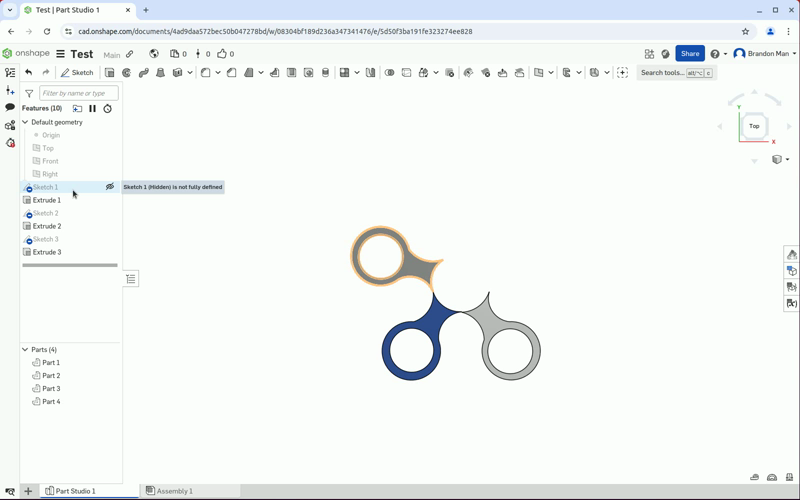
click(73, 189)
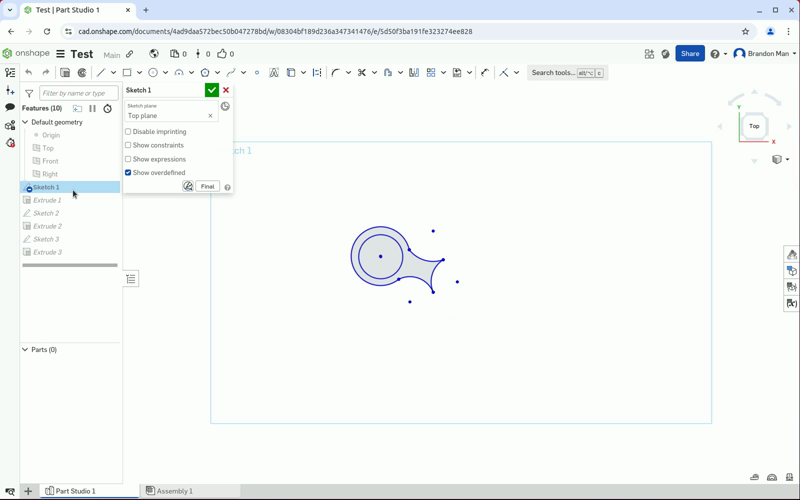
mouse_move(229, 92)
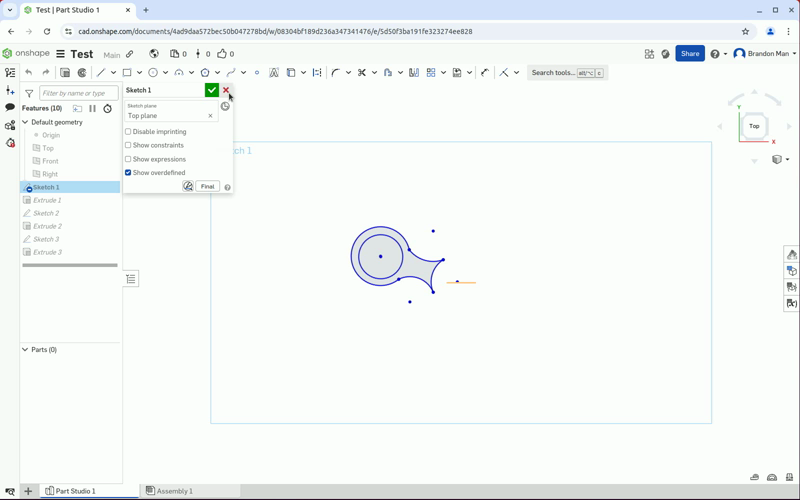
click(229, 92)
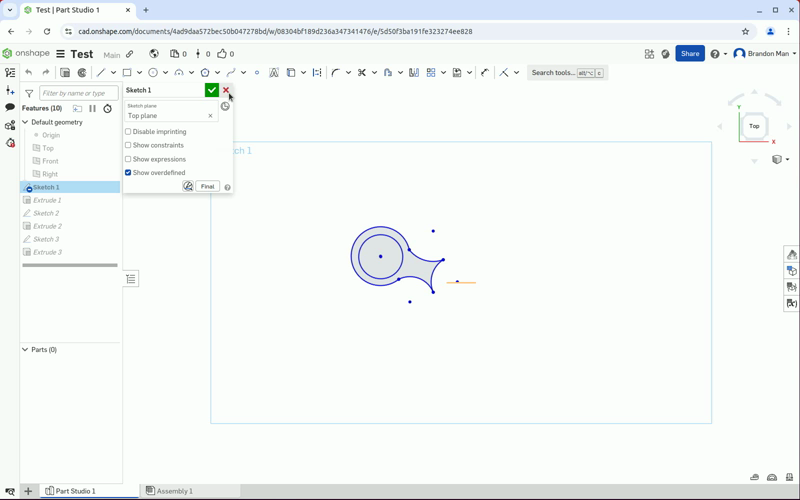
key(shift+s)
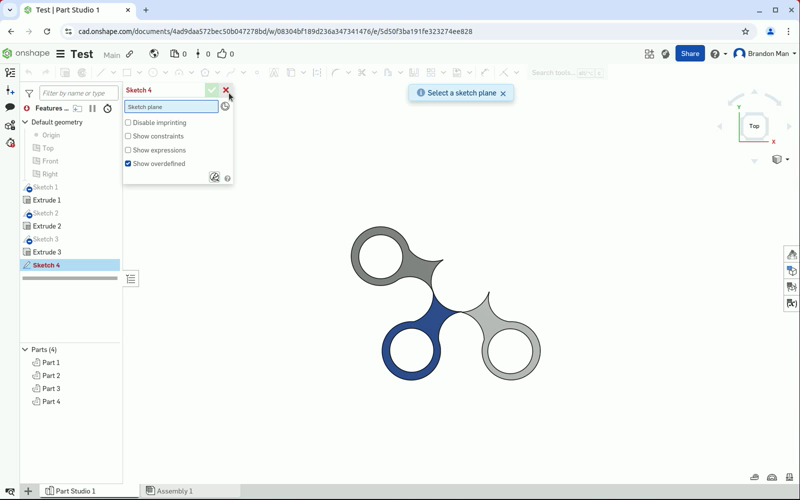
mouse_move(73, 150)
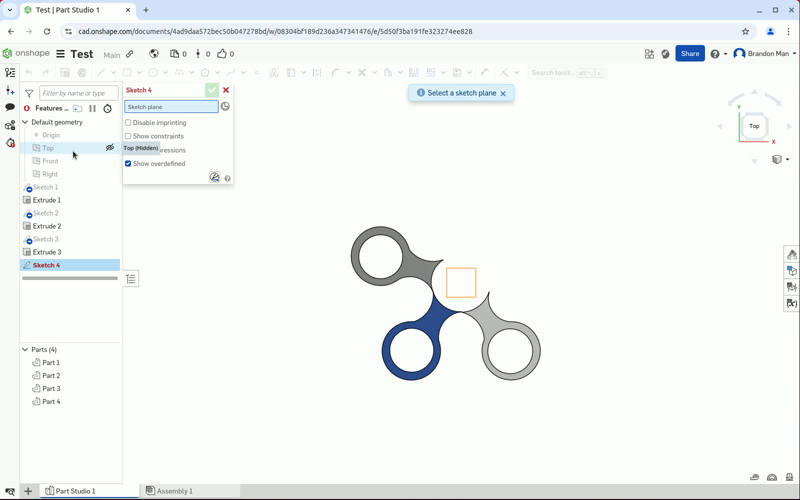
click(73, 150)
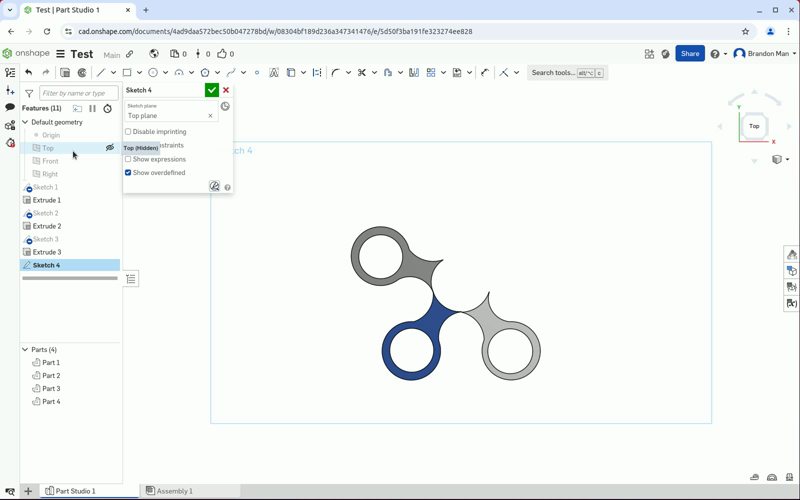
mouse_move(73, 352)
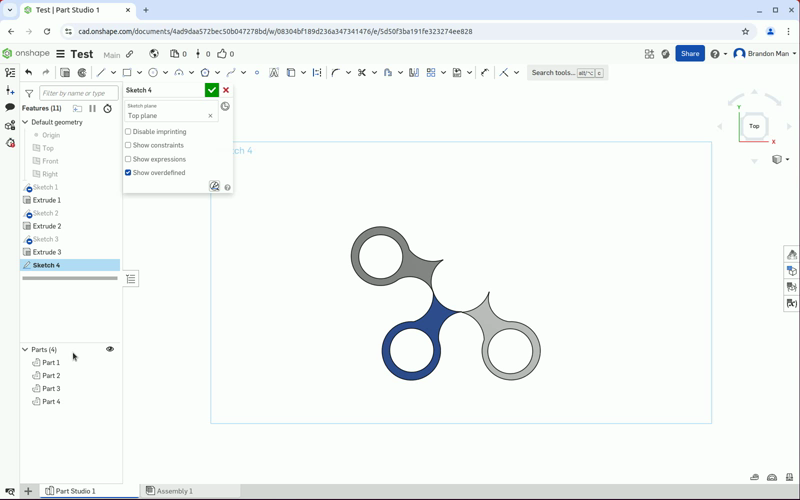
key(y)
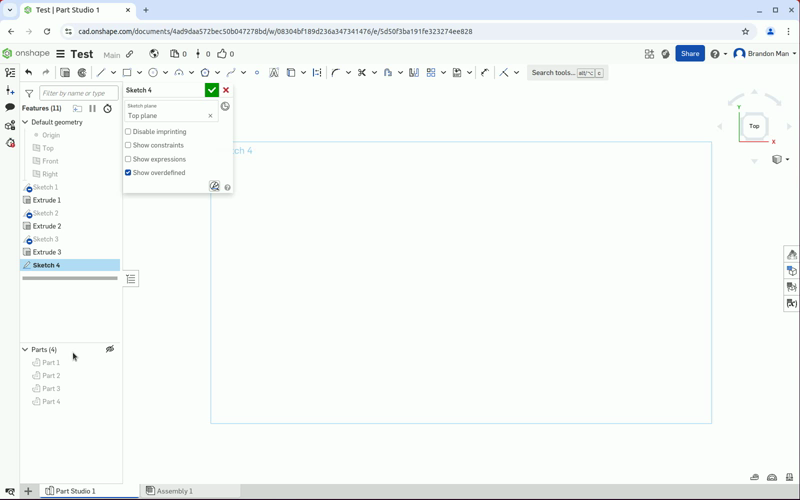
key(a)
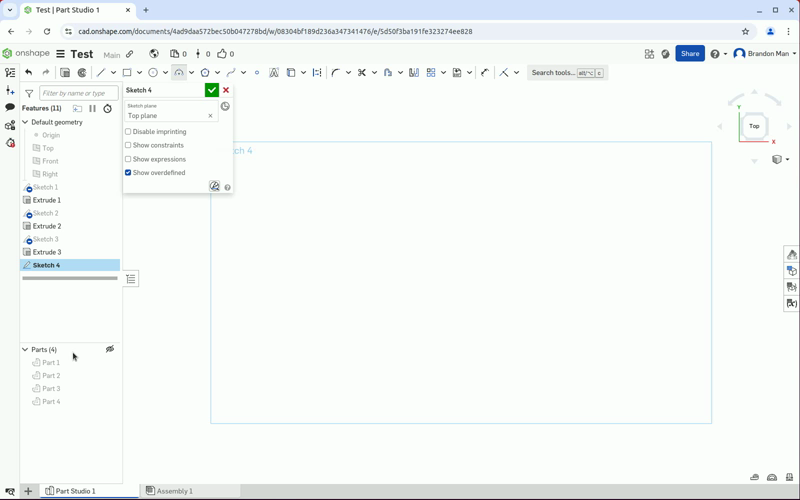
key_down(shift)
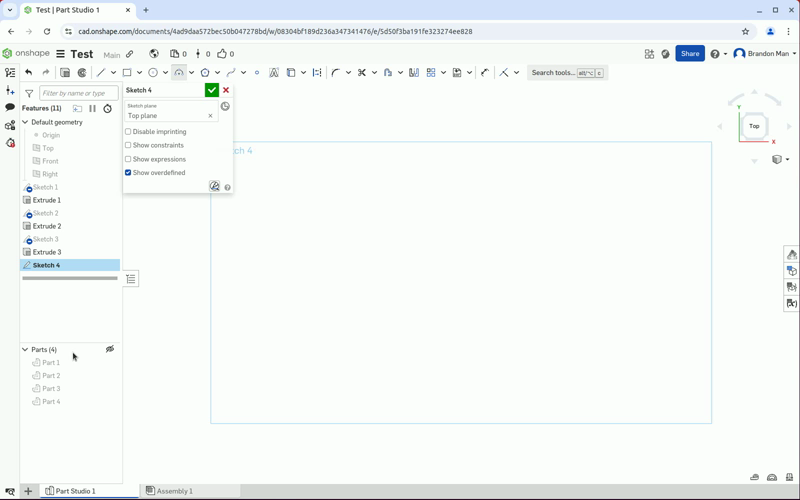
mouse_move(477, 259)
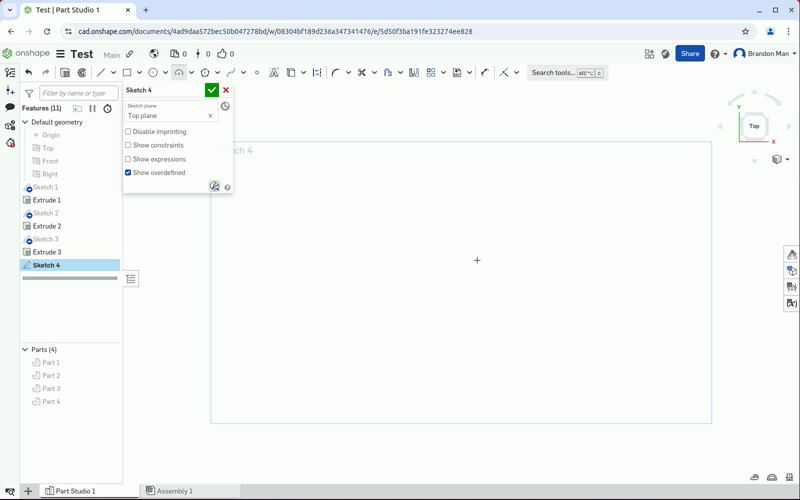
click(477, 259)
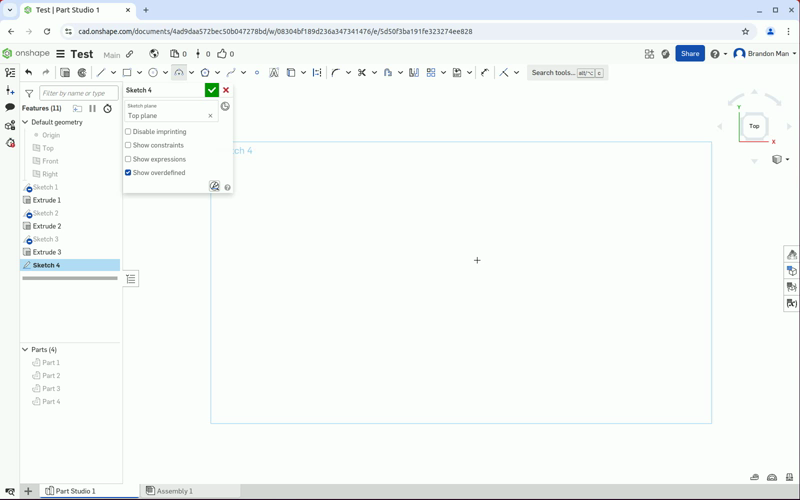
key_up(shift)
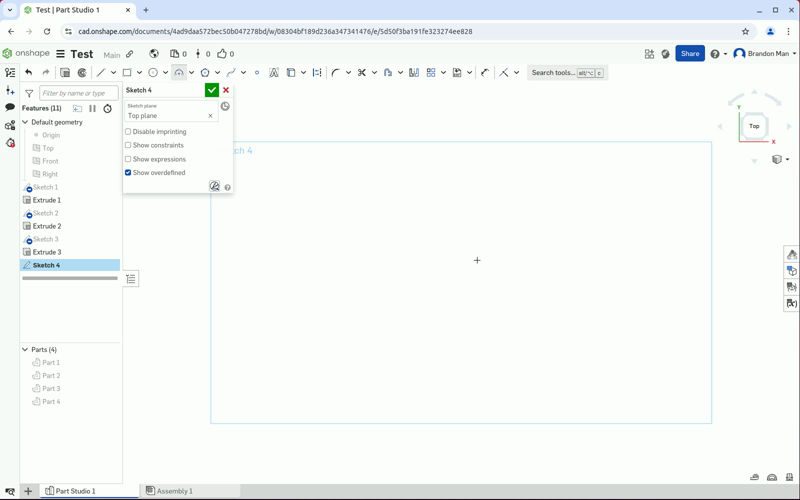
key_down(shift)
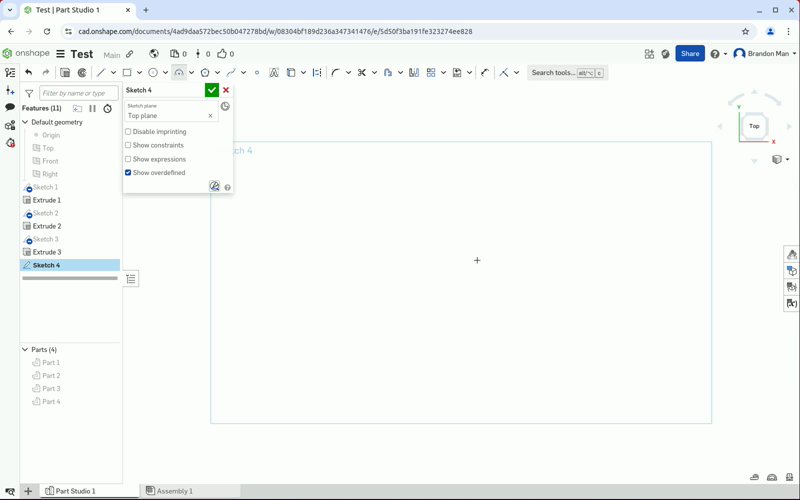
mouse_move(488, 291)
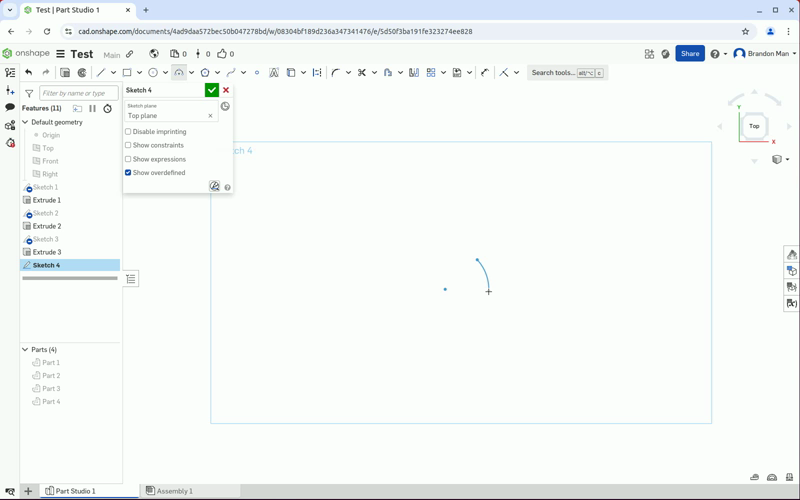
click(488, 291)
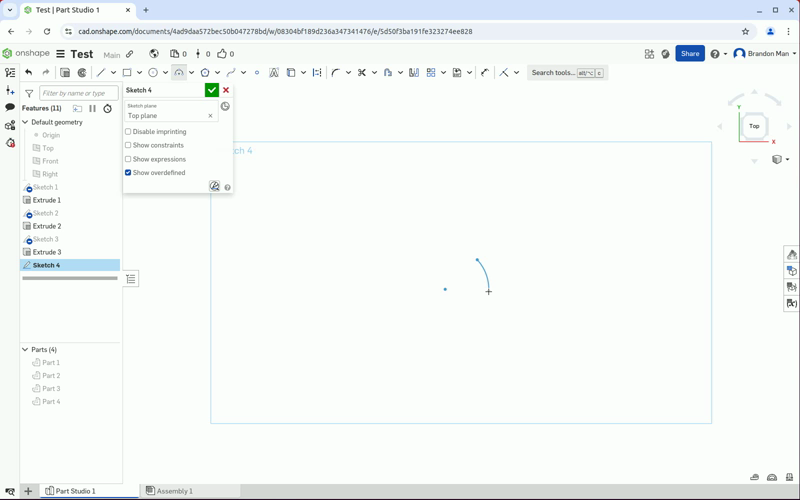
mouse_move(488, 273)
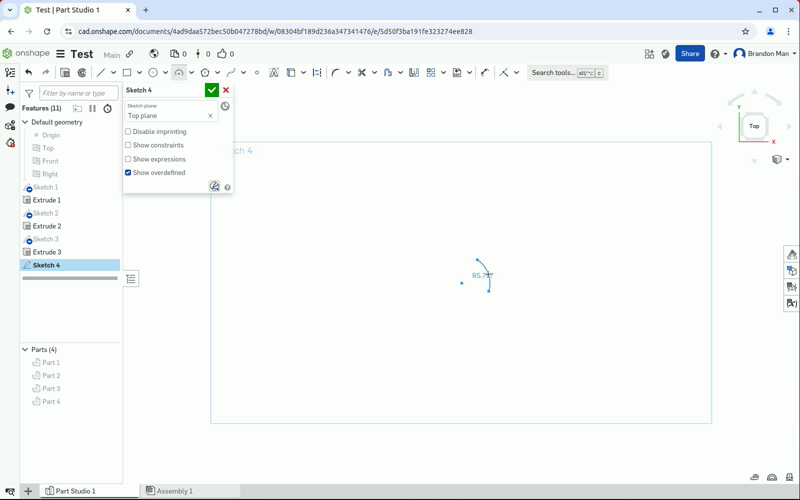
click(488, 273)
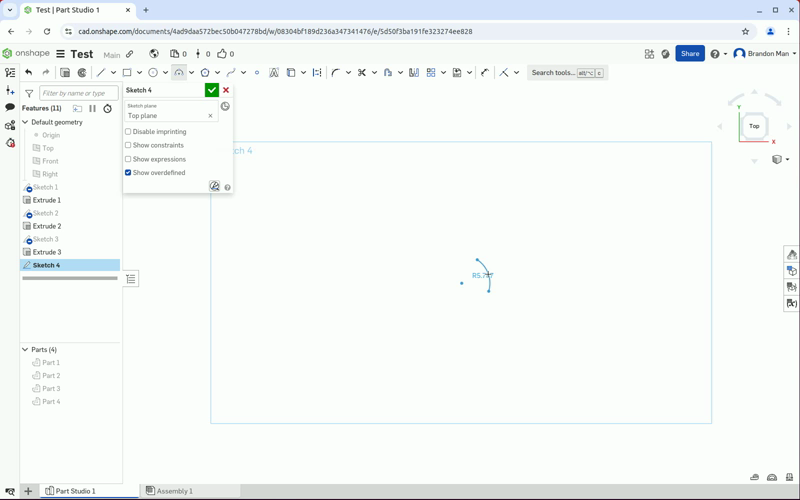
key_up(shift)
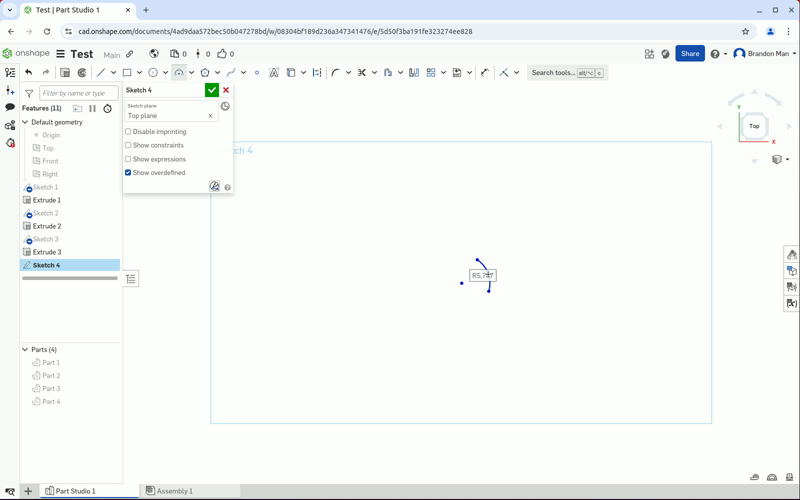
mouse_move(488, 291)
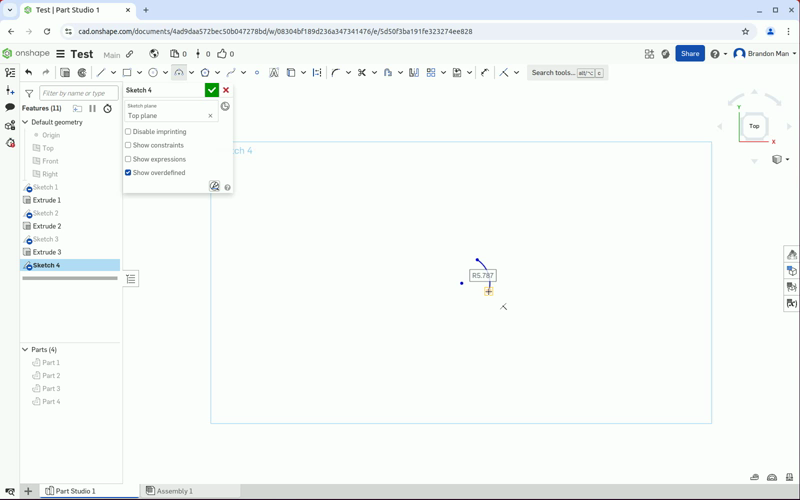
click(488, 291)
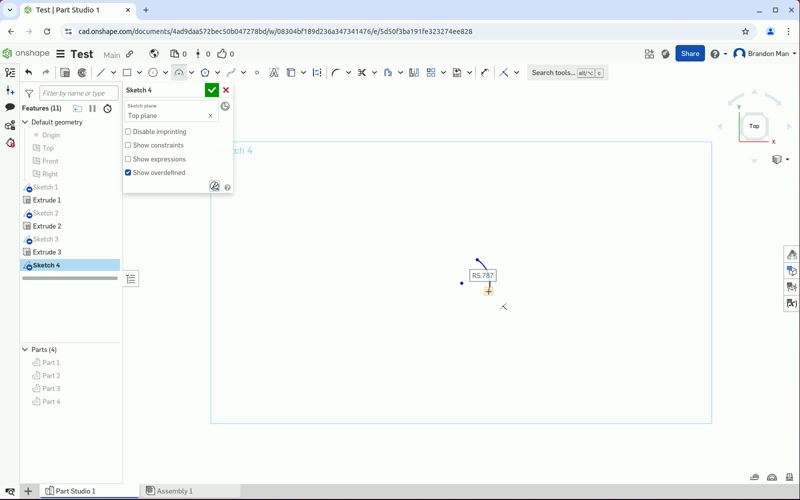
key_down(shift)
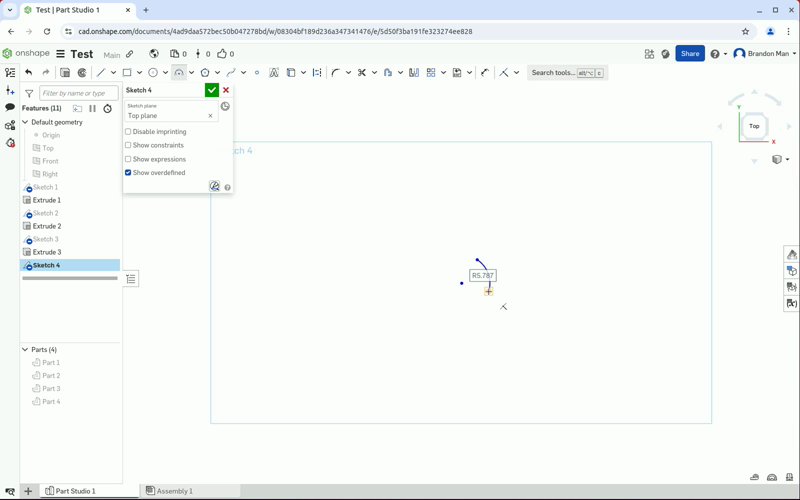
mouse_move(520, 278)
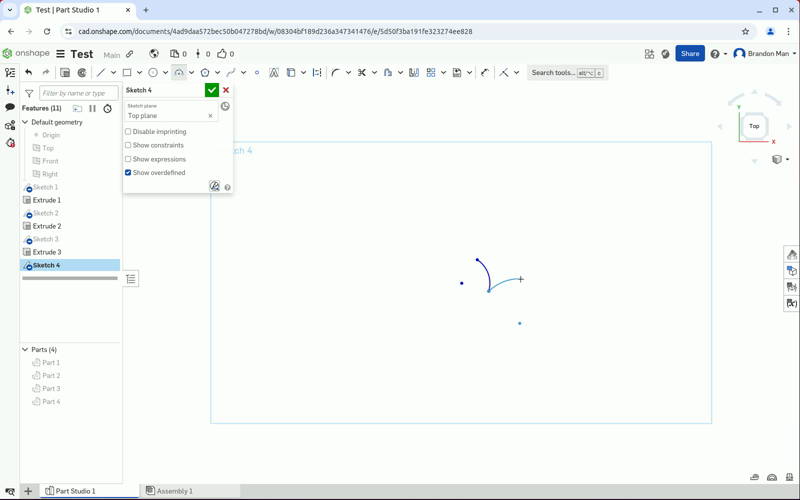
click(520, 278)
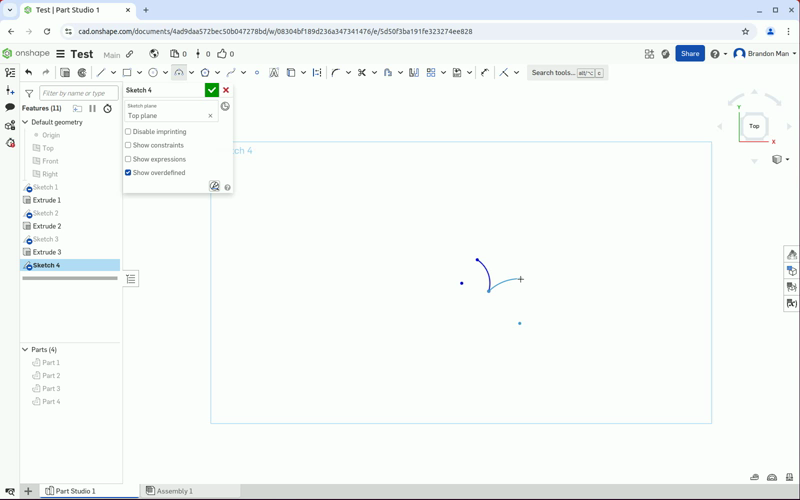
mouse_move(502, 279)
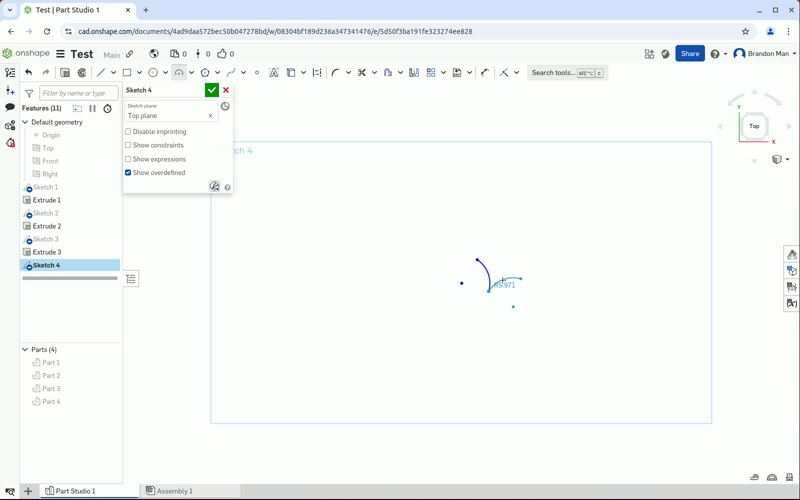
click(502, 279)
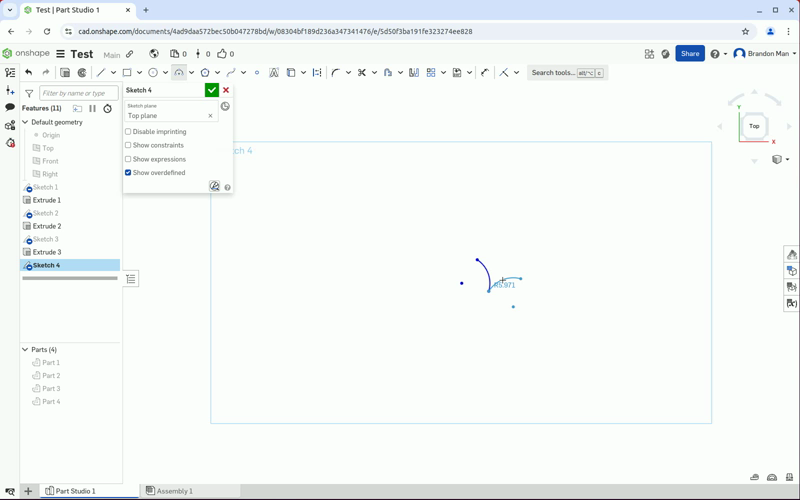
key_up(shift)
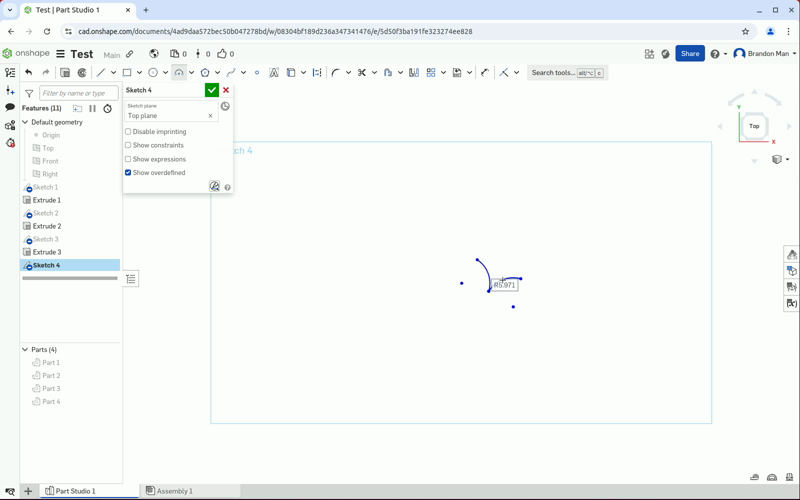
mouse_move(520, 278)
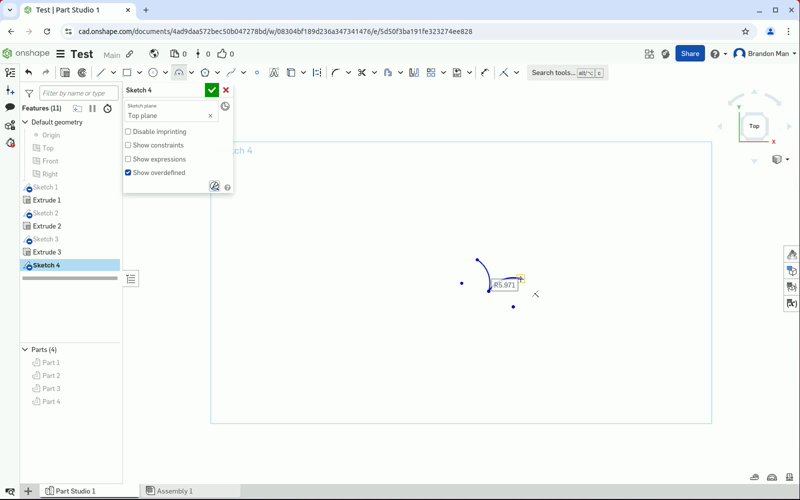
click(520, 278)
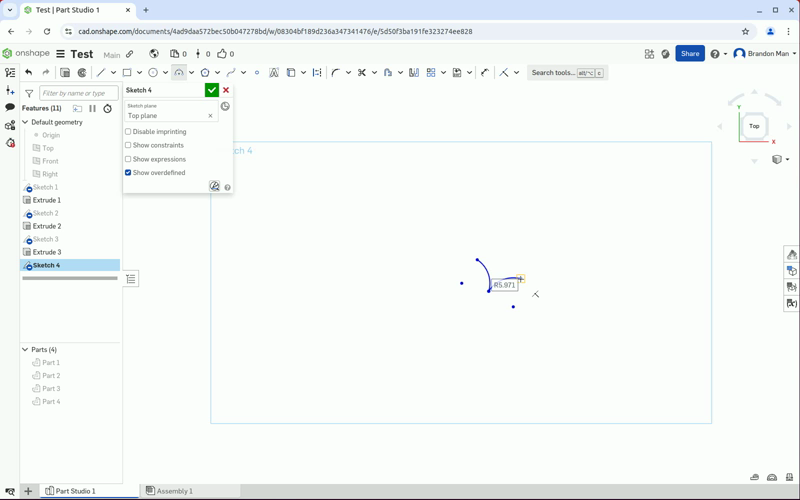
key_down(shift)
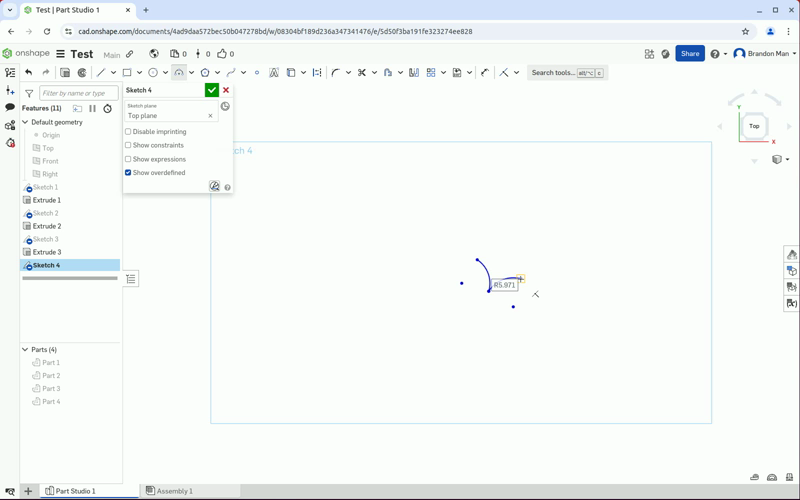
mouse_move(511, 249)
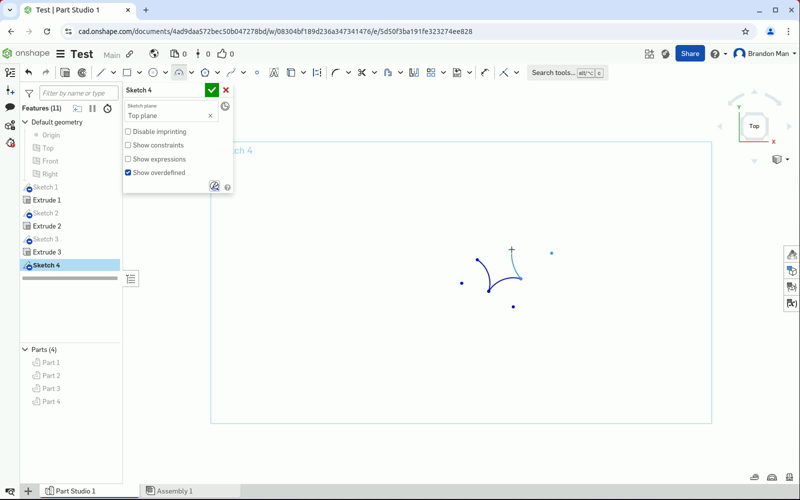
click(511, 249)
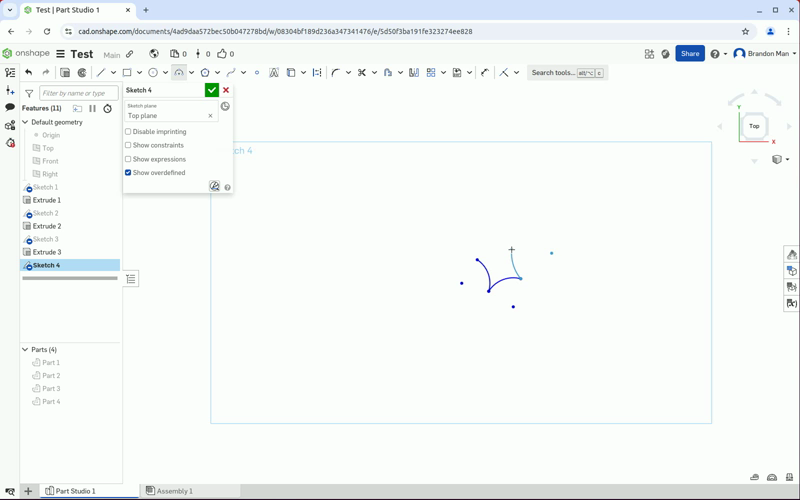
mouse_move(567, 248)
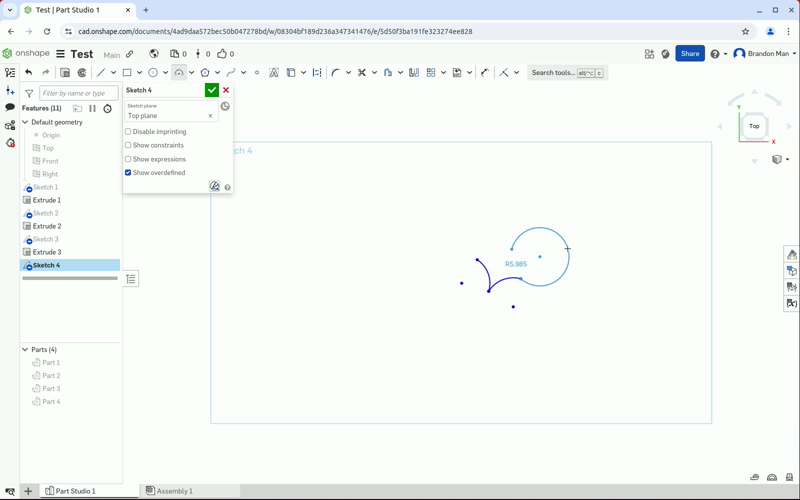
click(567, 248)
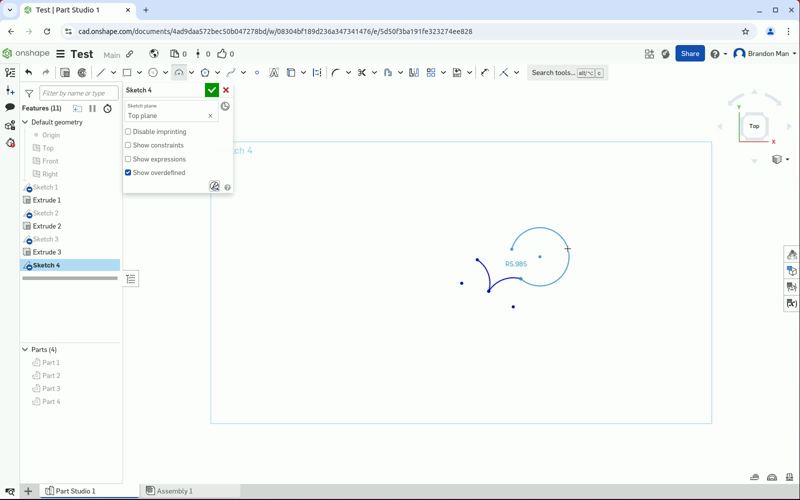
key_up(shift)
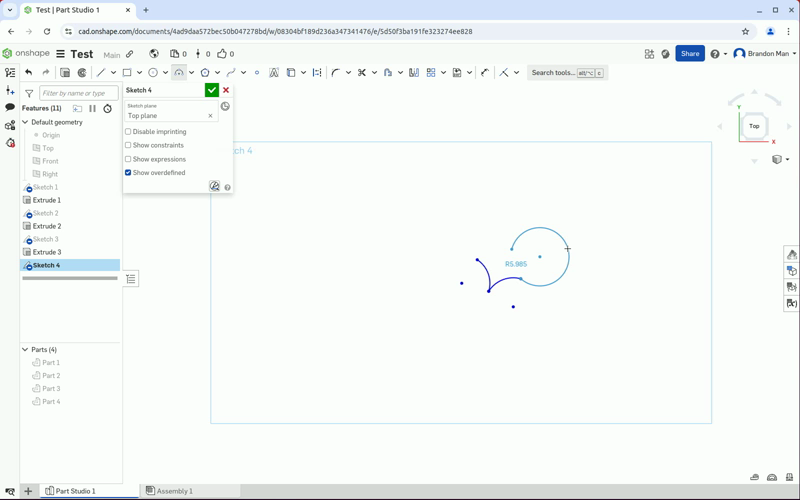
mouse_move(511, 249)
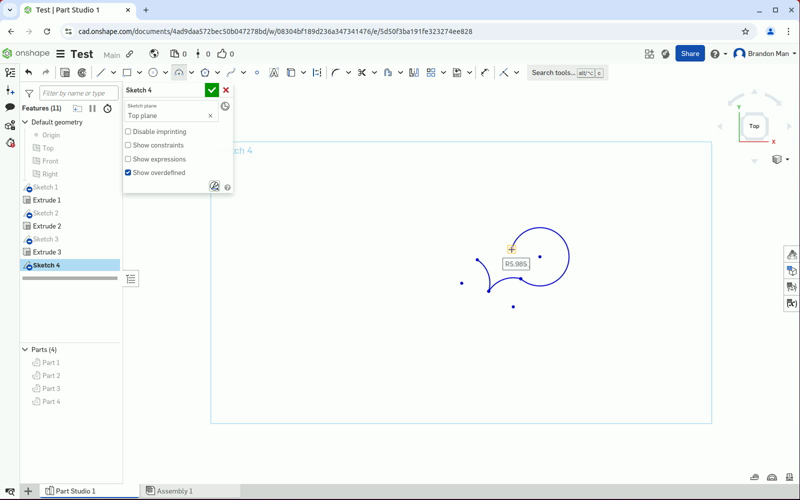
click(511, 249)
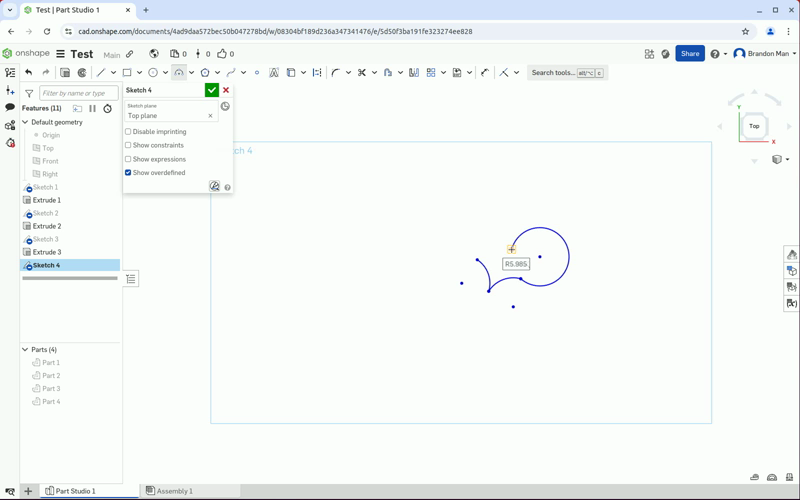
mouse_move(477, 259)
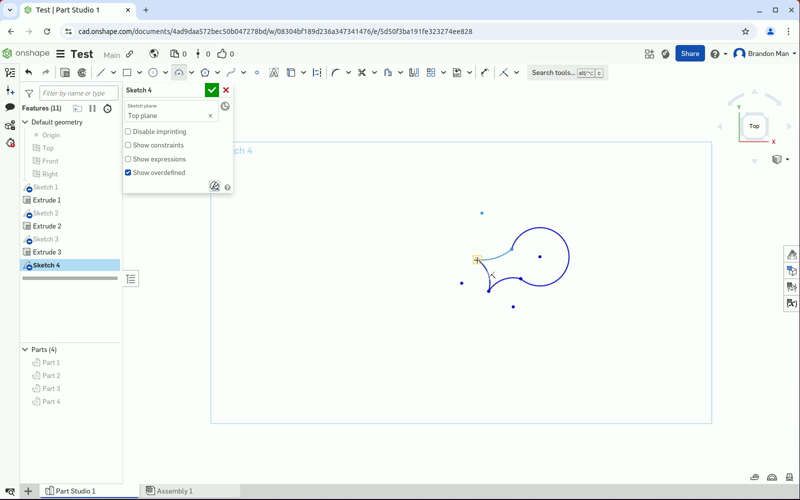
click(477, 259)
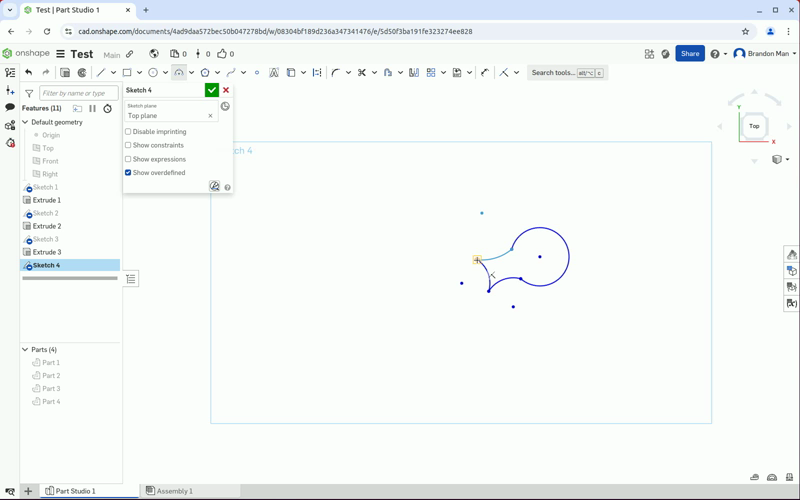
key_down(shift)
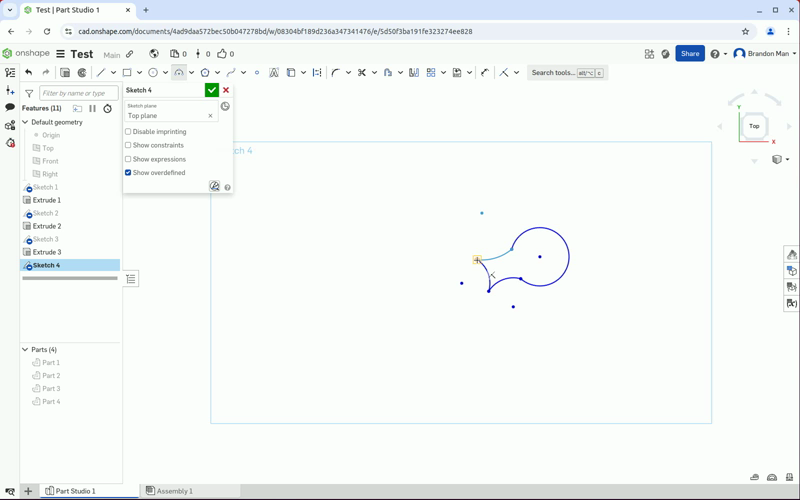
mouse_move(496, 261)
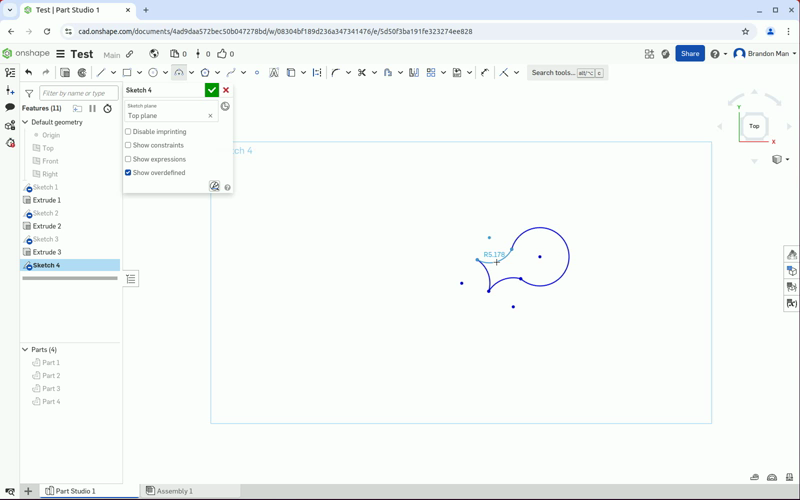
click(496, 261)
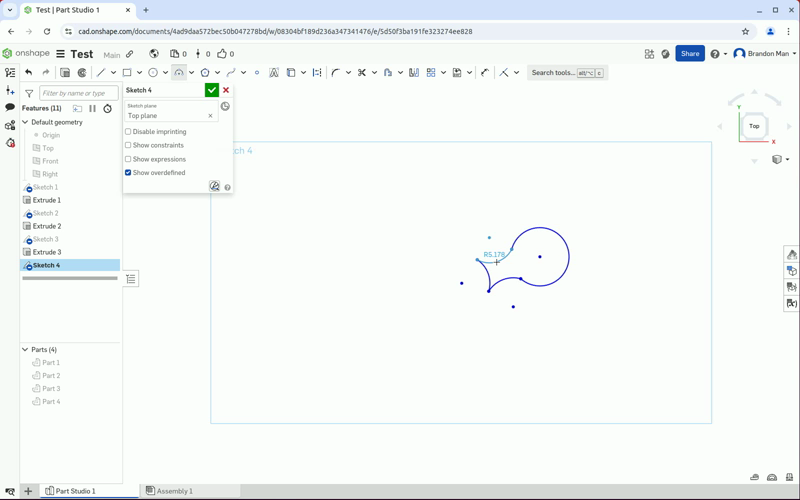
key_up(shift)
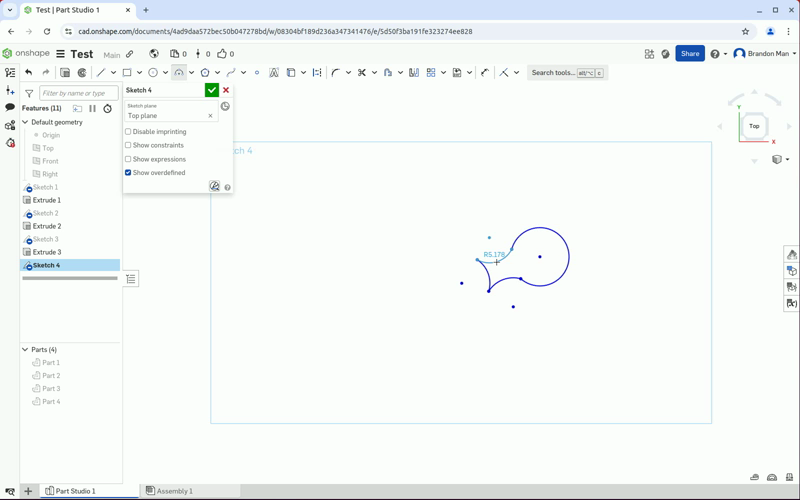
key(esc)
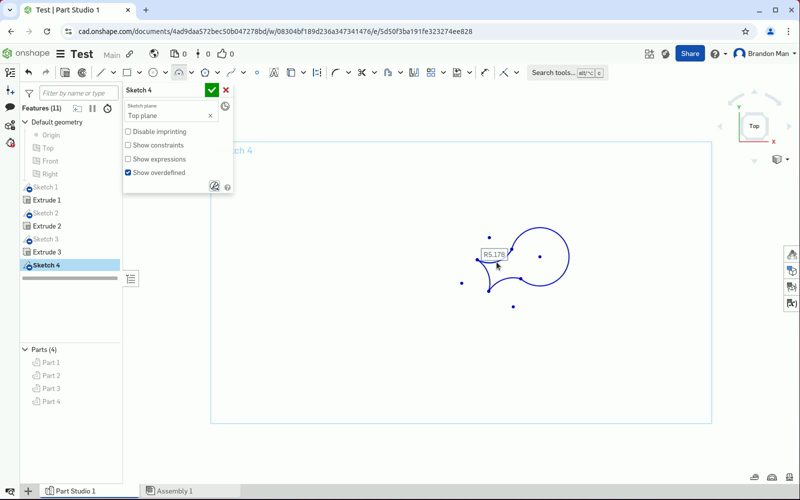
key(c)
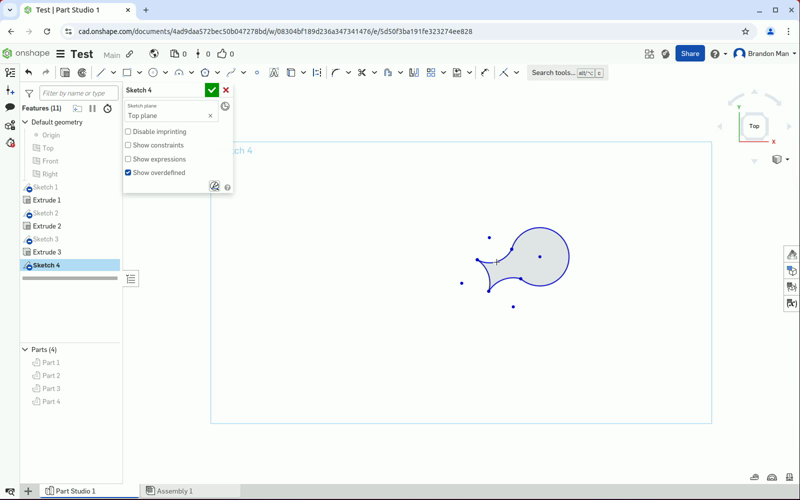
key_down(shift)
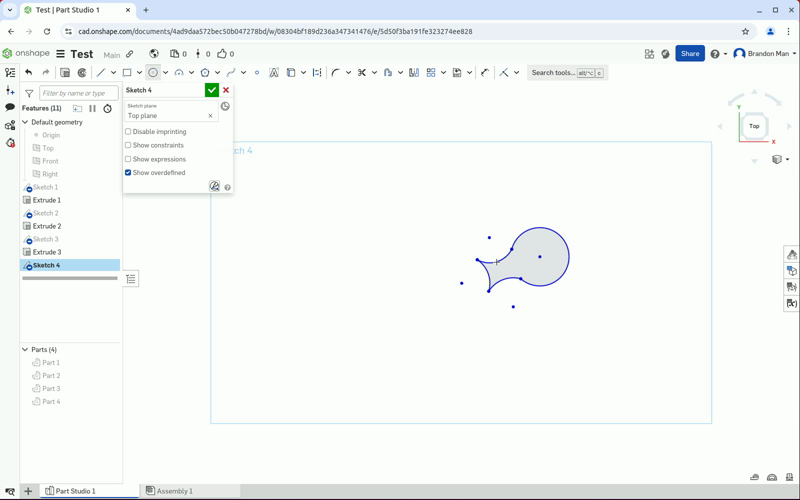
mouse_move(539, 257)
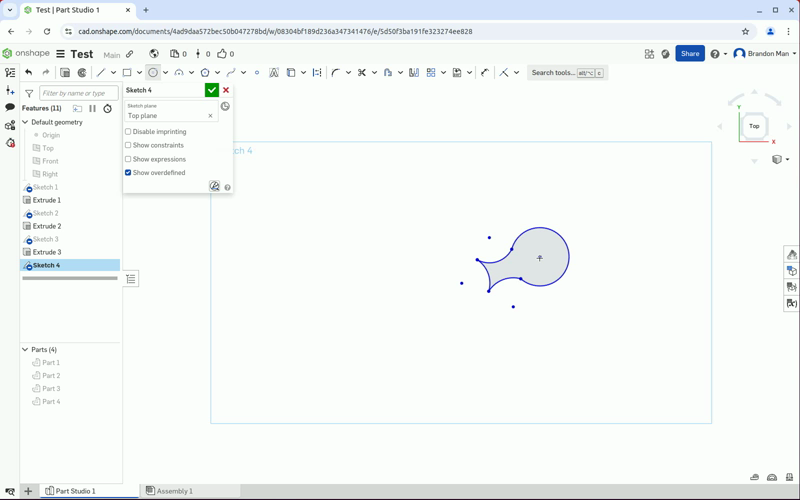
scroll(6)
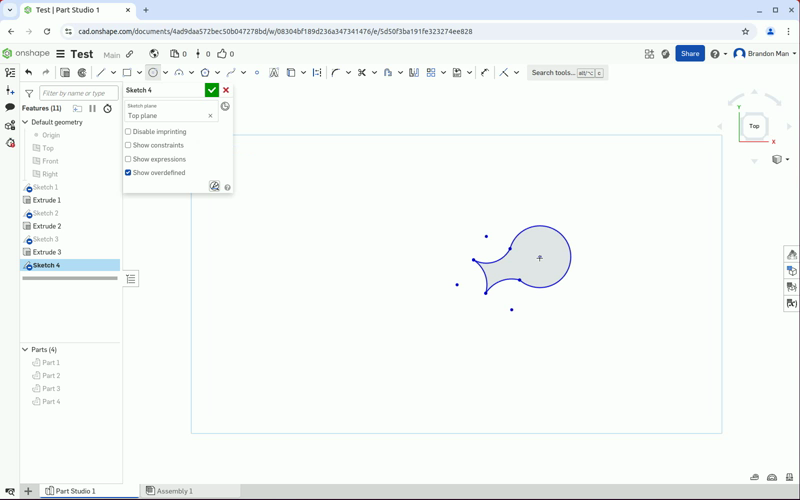
scroll(6)
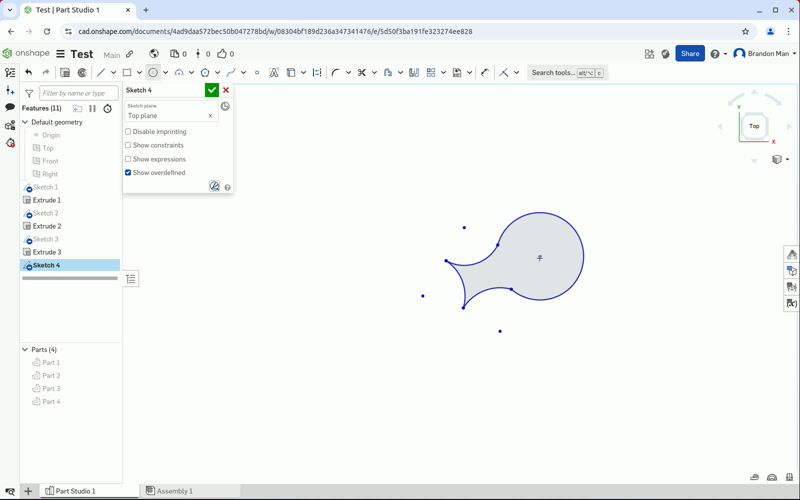
scroll(6)
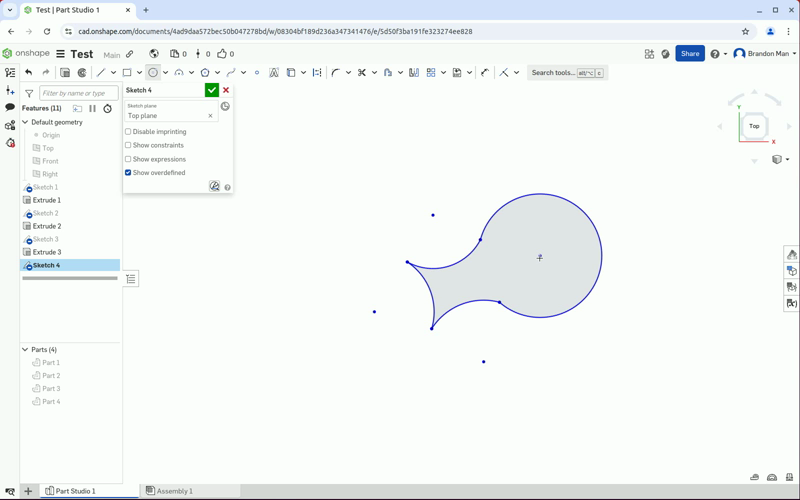
scroll(6)
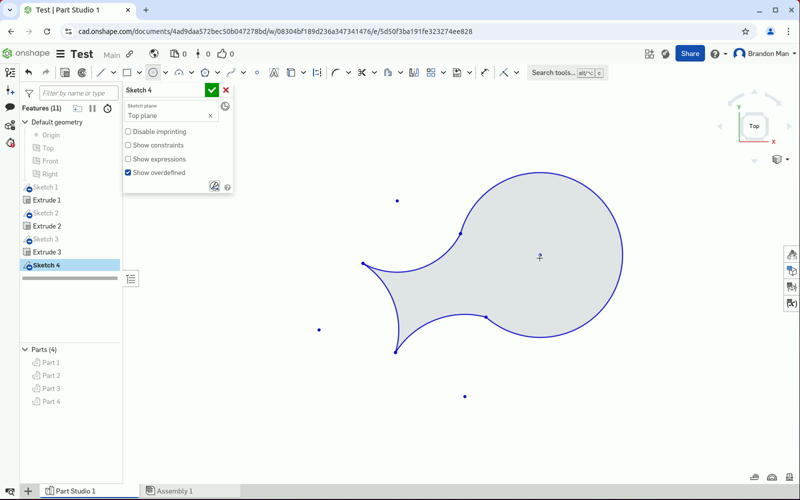
scroll(6)
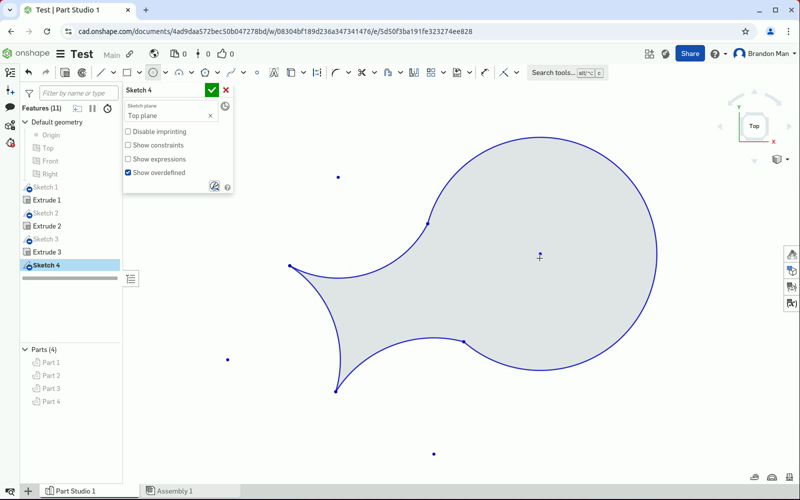
scroll(6)
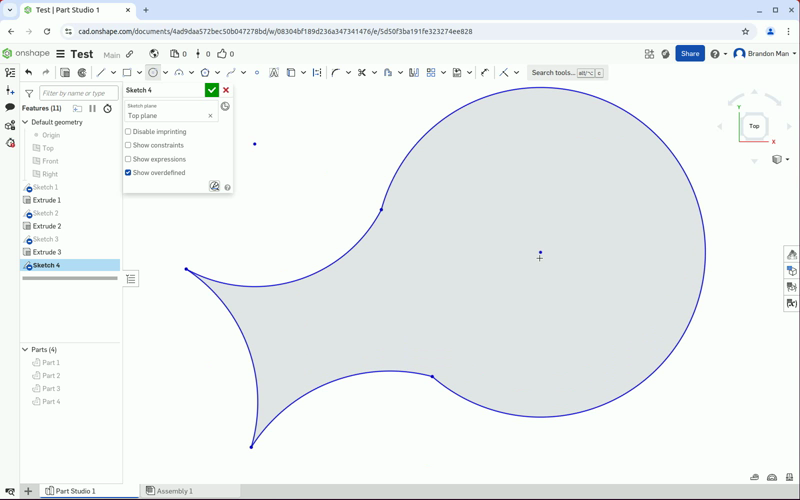
scroll(6)
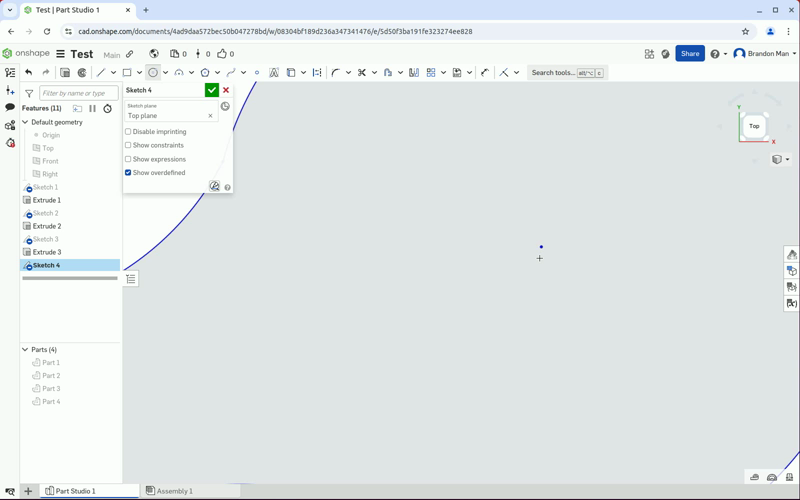
click(539, 257)
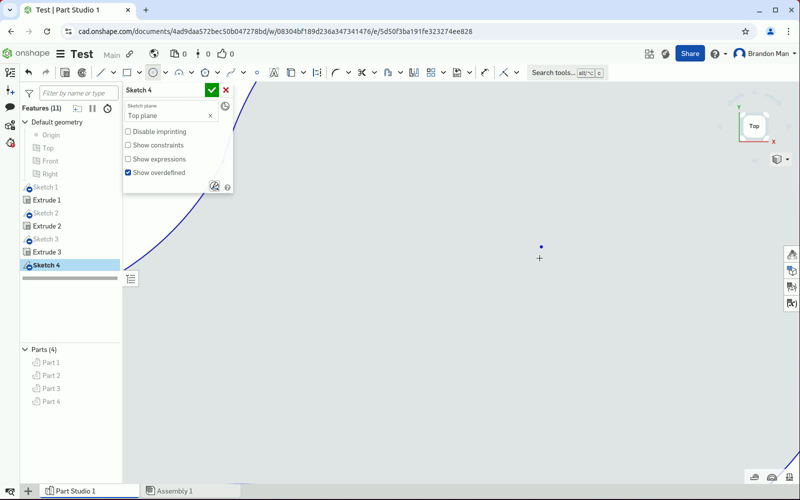
scroll(-6)
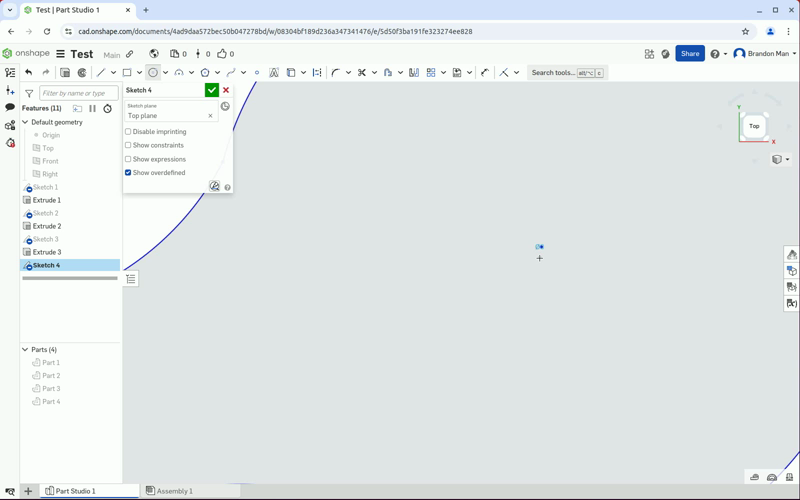
scroll(-6)
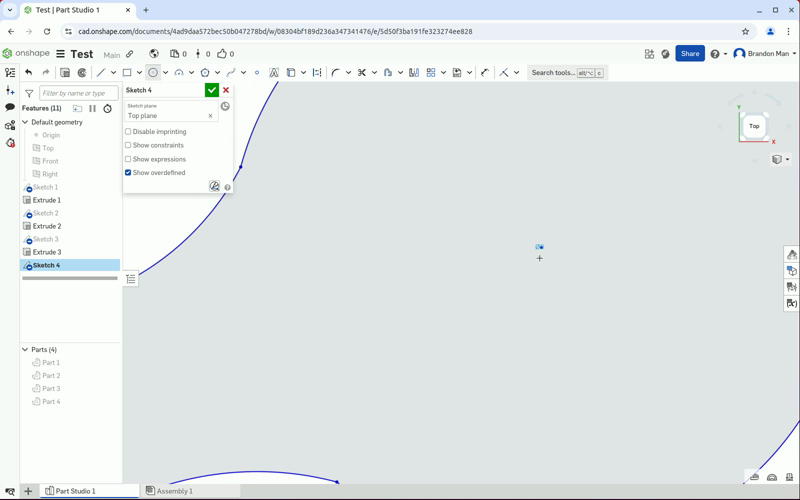
scroll(-6)
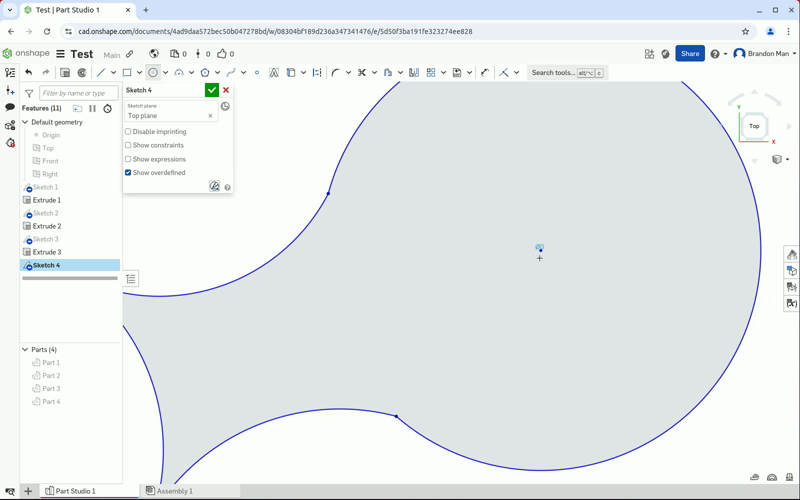
scroll(-6)
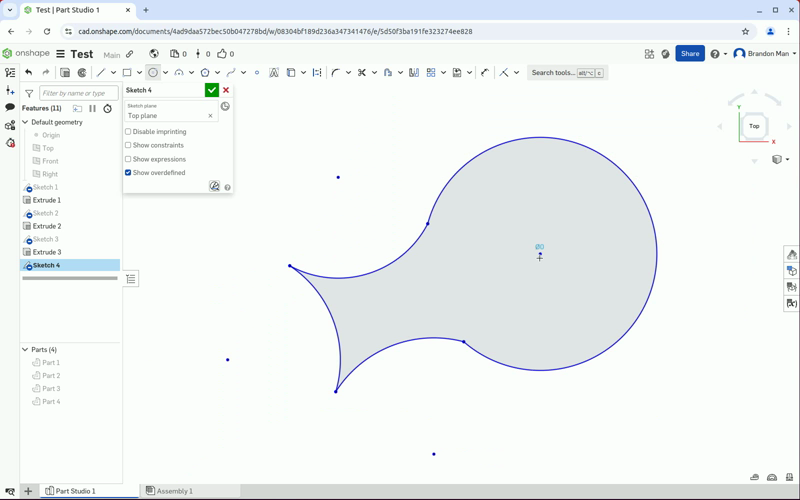
scroll(-6)
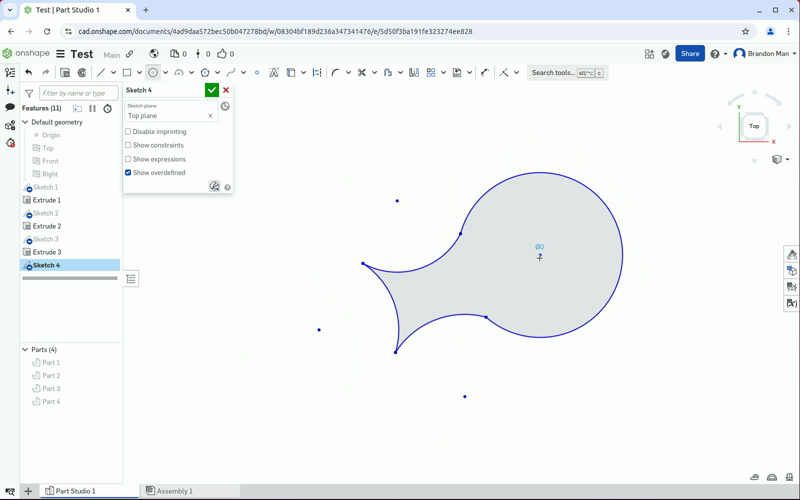
scroll(-6)
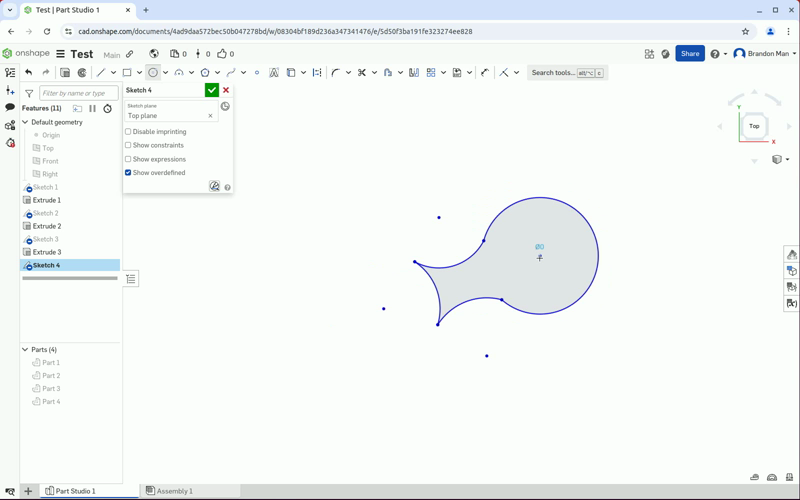
scroll(-6)
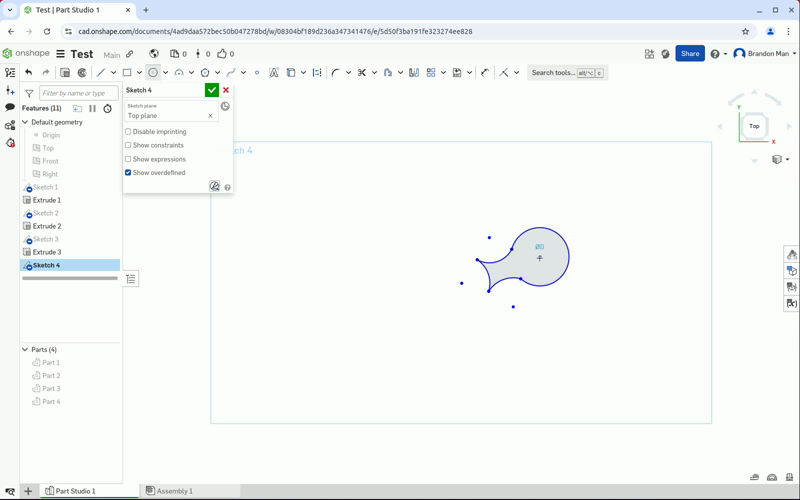
key_up(shift)
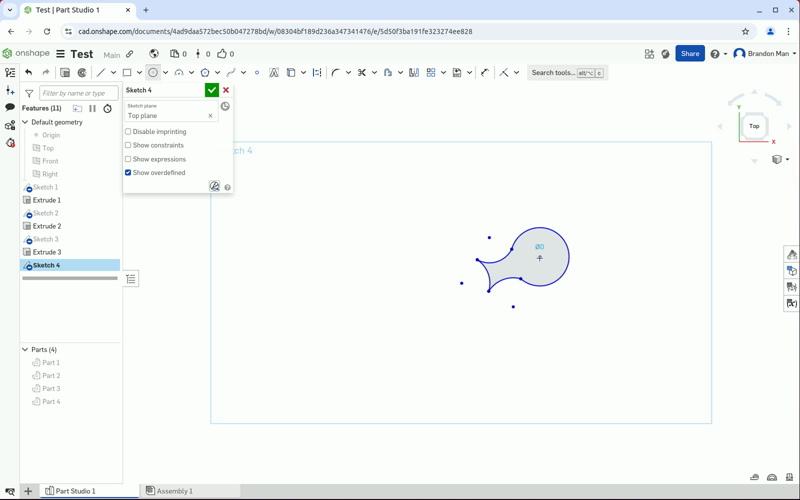
mouse_move(561, 257)
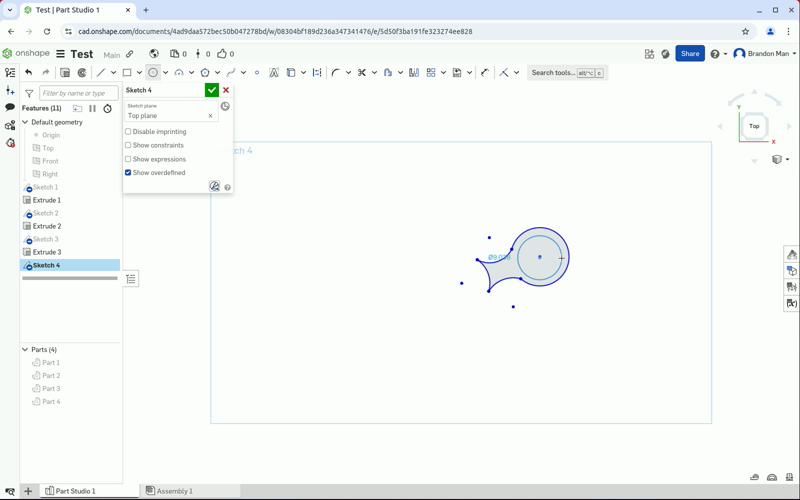
click(561, 257)
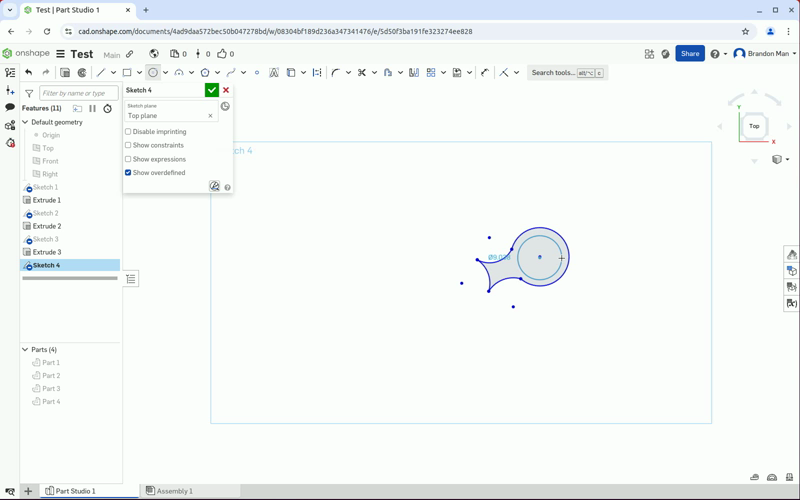
key(esc)
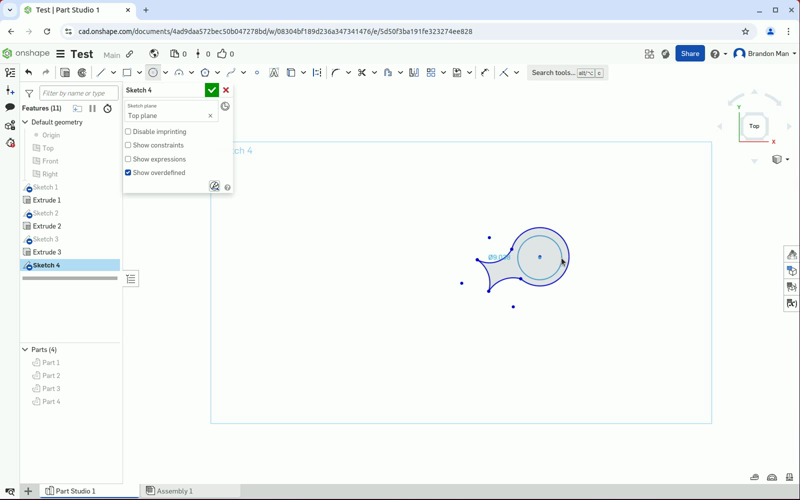
mouse_move(514, 264)
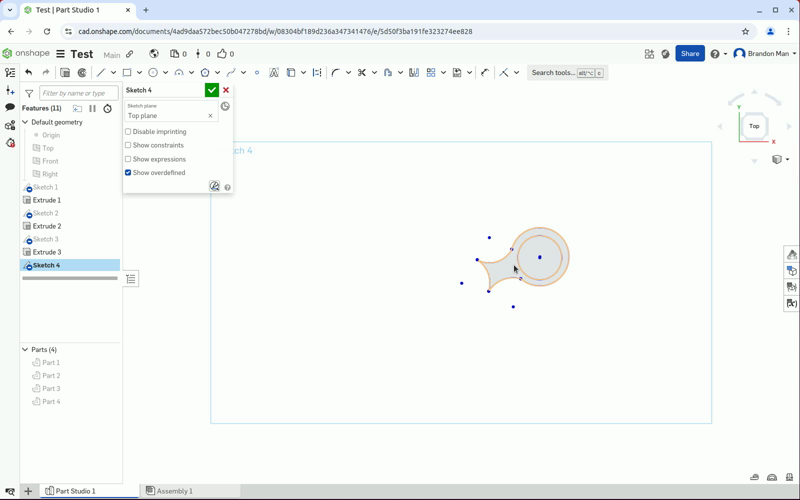
scroll(6)
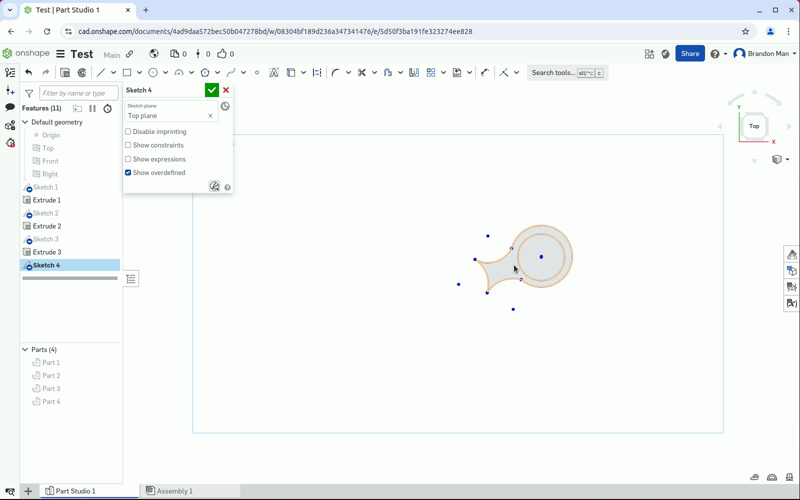
scroll(6)
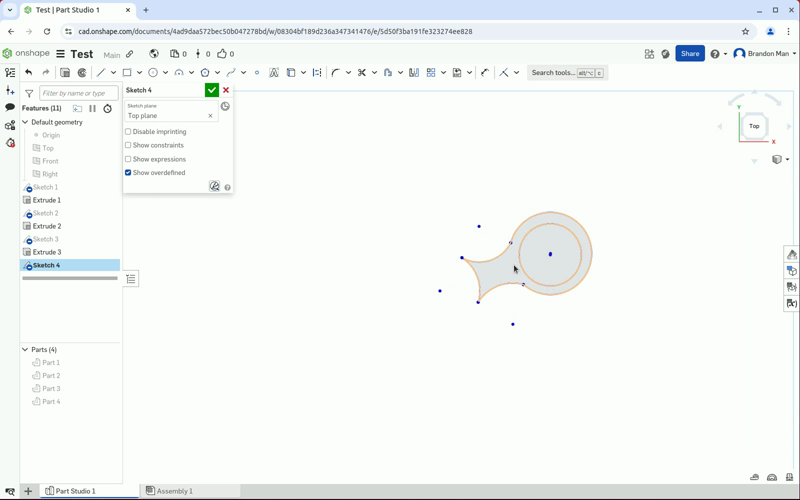
scroll(6)
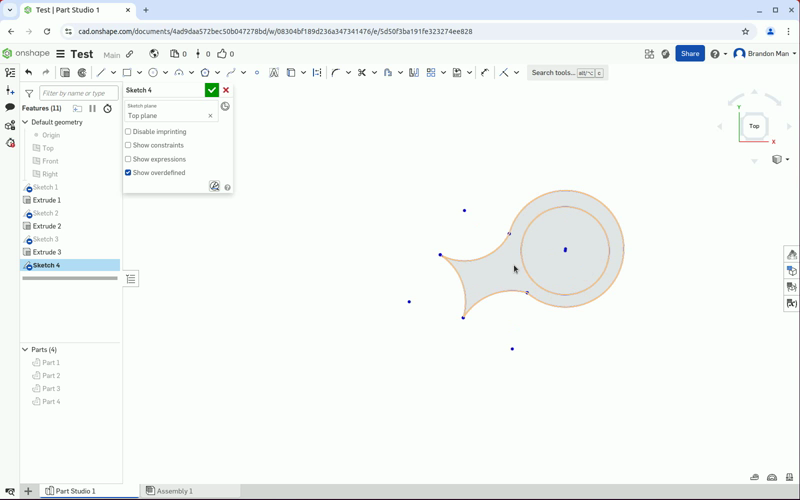
scroll(6)
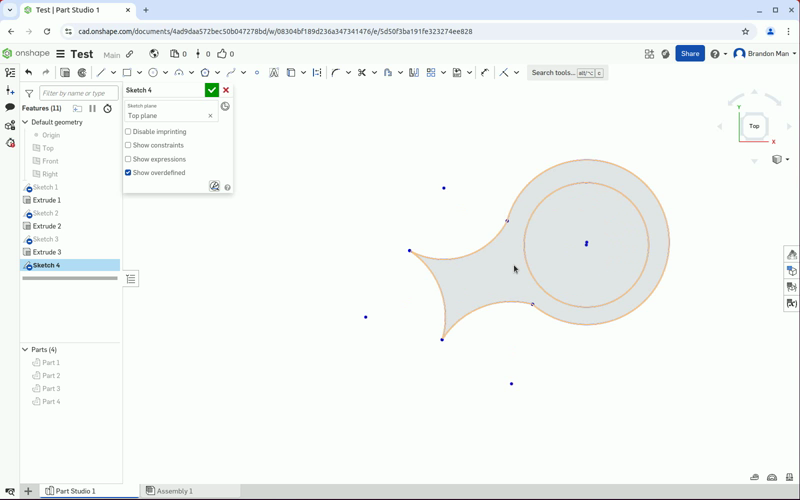
scroll(6)
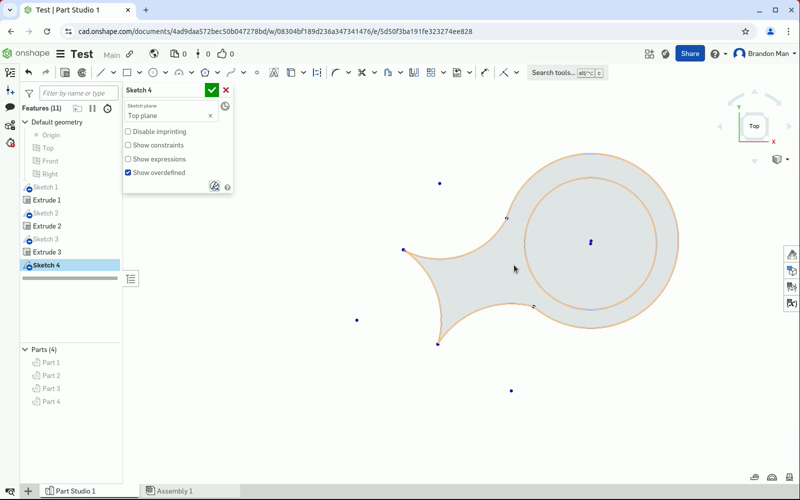
scroll(6)
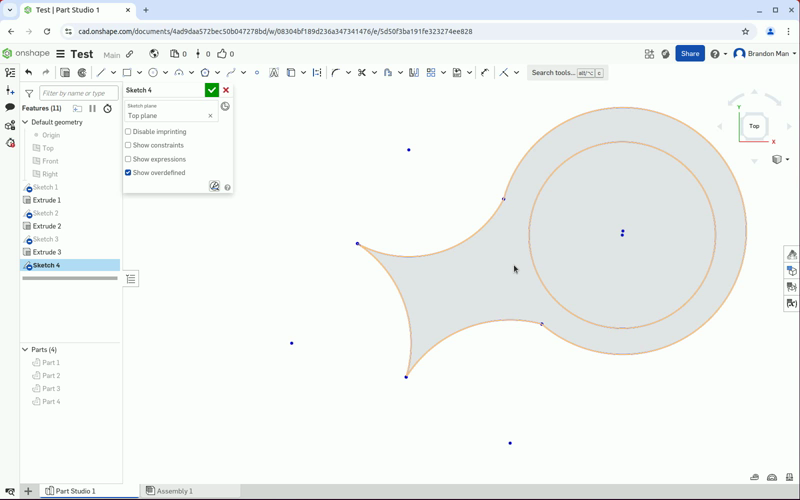
scroll(6)
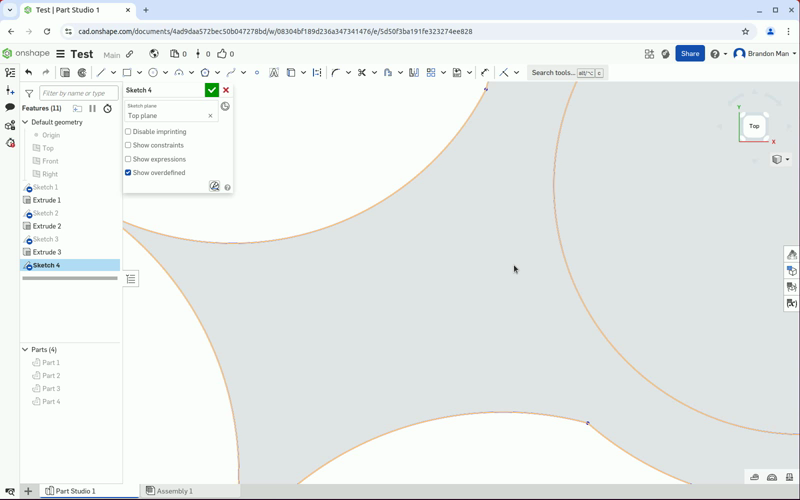
click(514, 264)
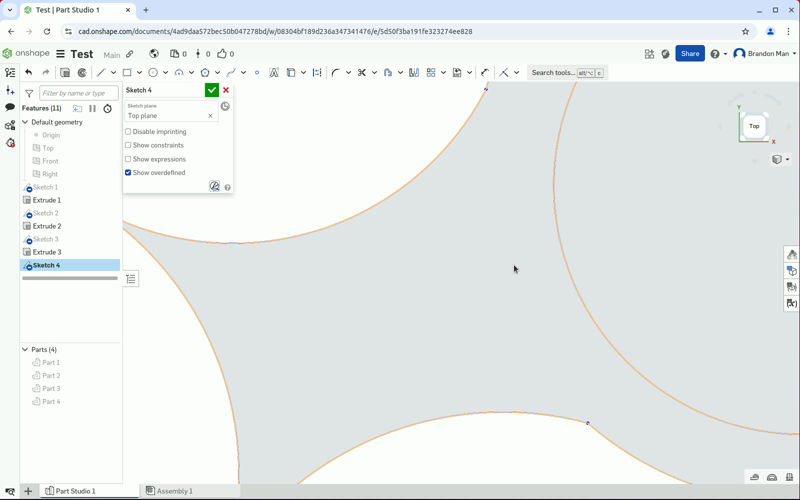
scroll(-6)
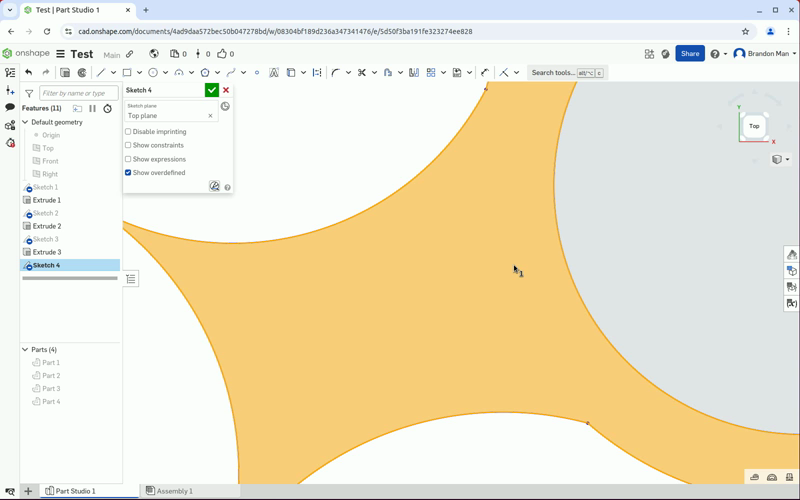
scroll(-6)
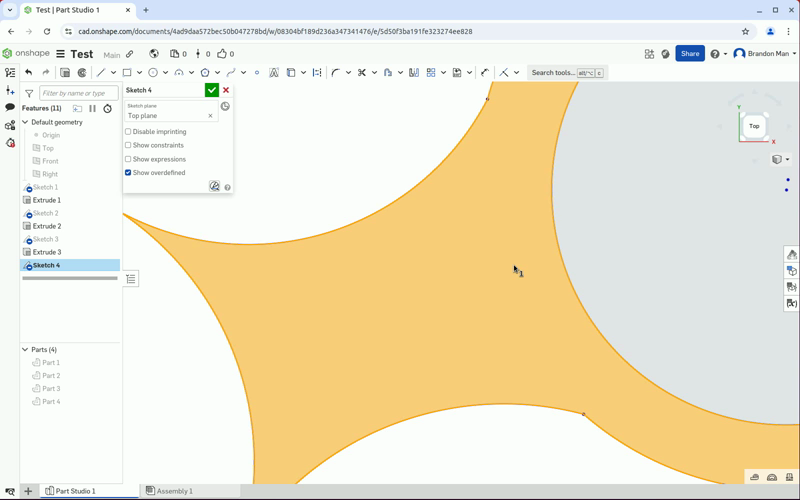
scroll(-6)
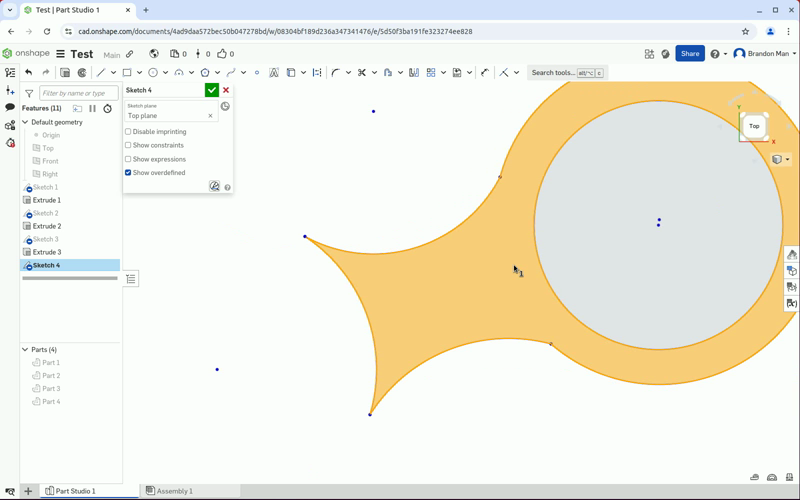
scroll(-6)
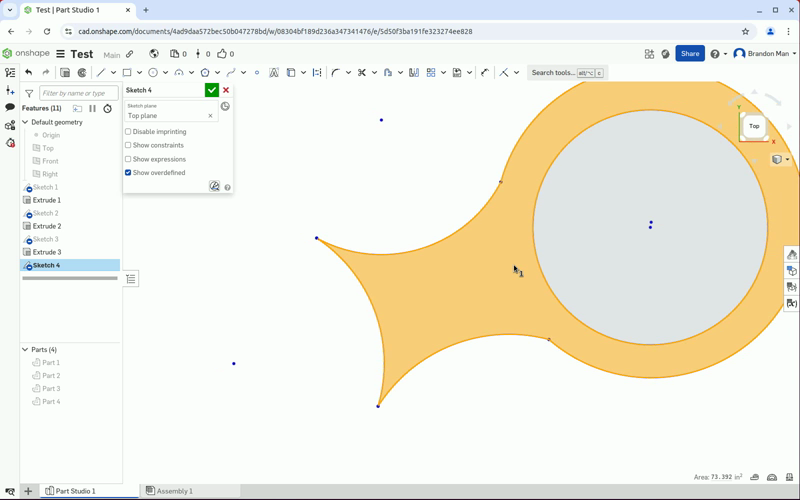
scroll(-6)
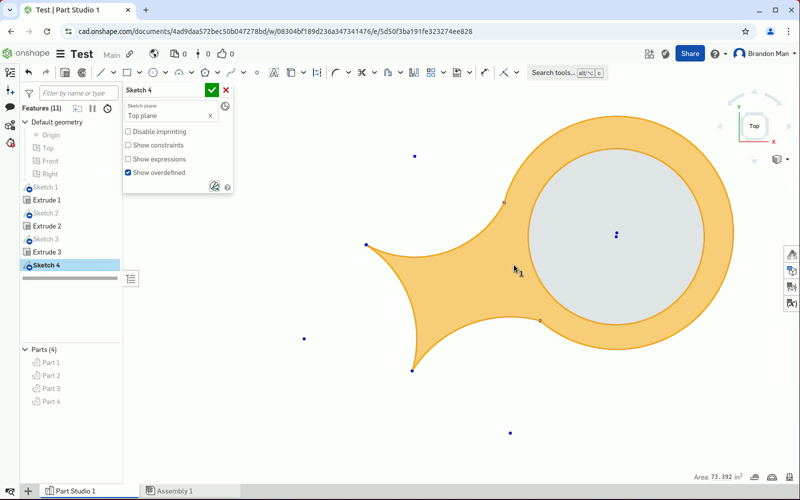
scroll(-6)
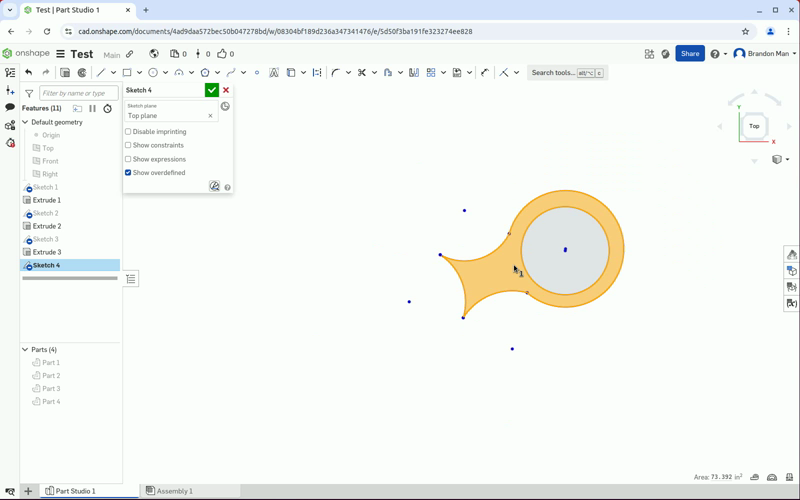
scroll(-6)
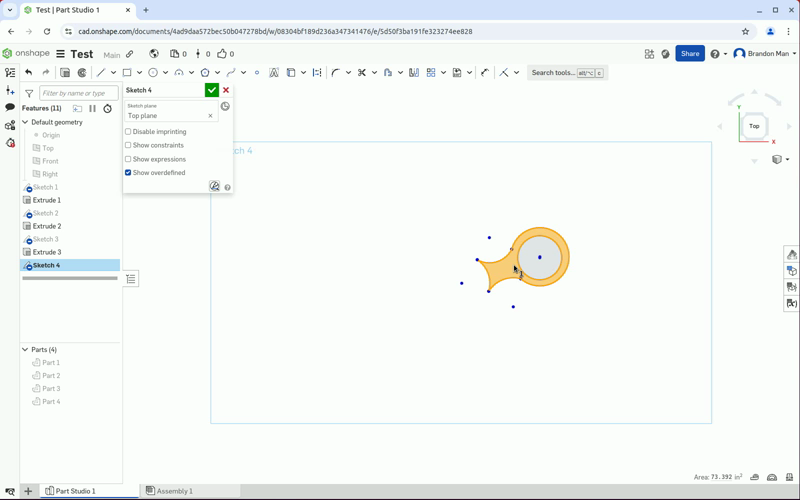
mouse_move(73, 352)
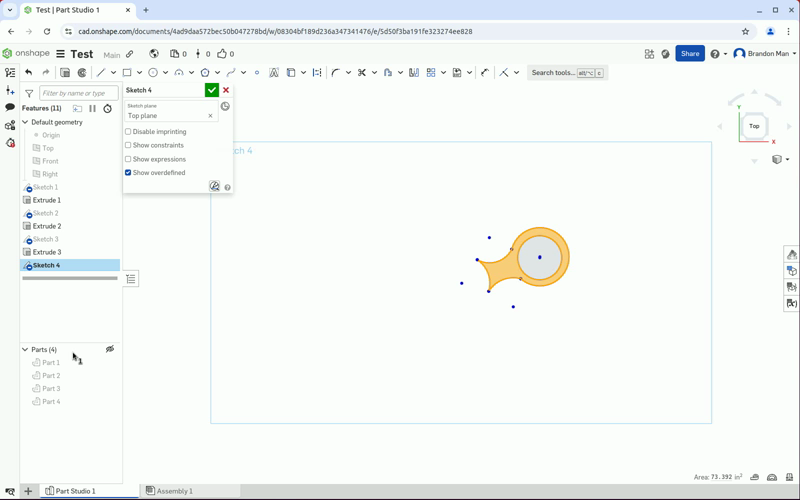
key(shift+y)
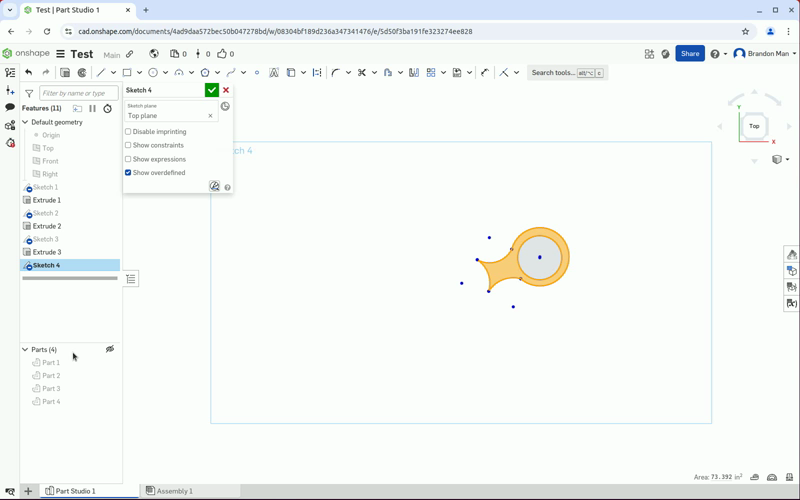
key(shift+e)
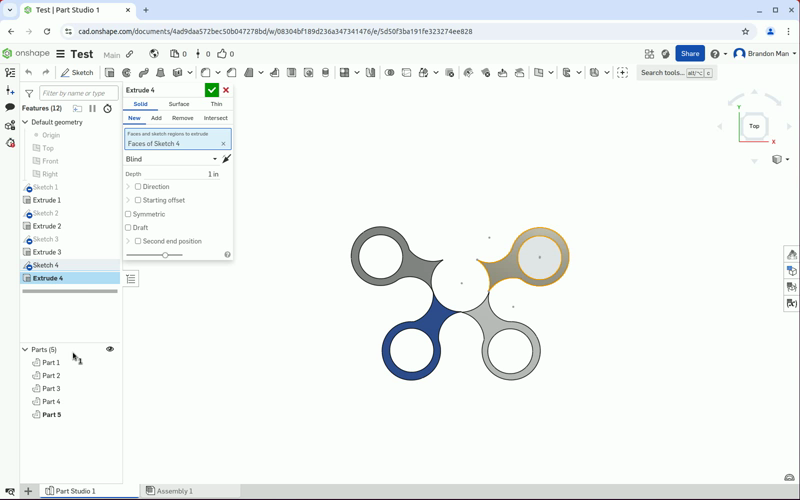
mouse_move(143, 106)
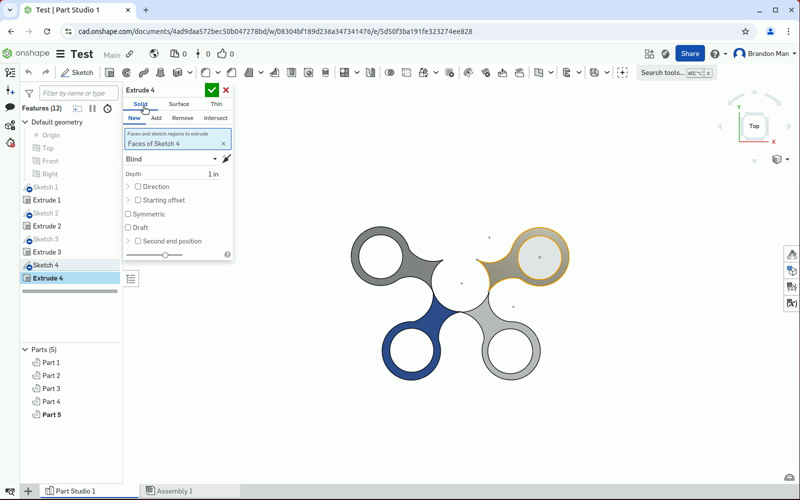
click(143, 106)
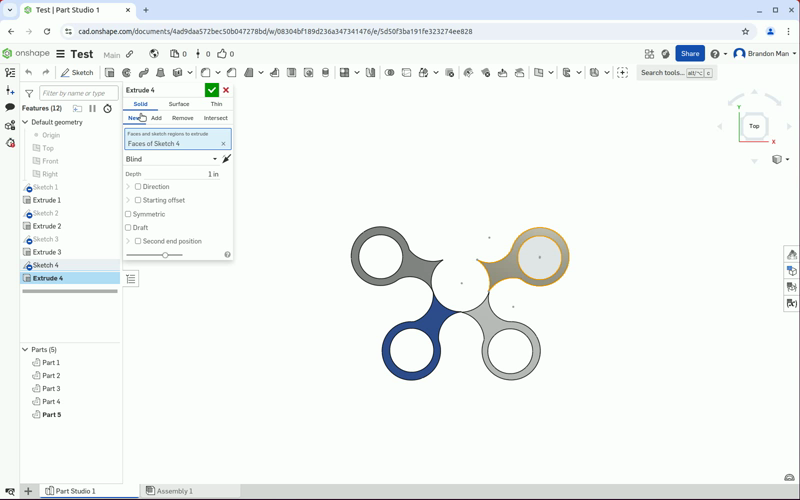
mouse_move(137, 120)
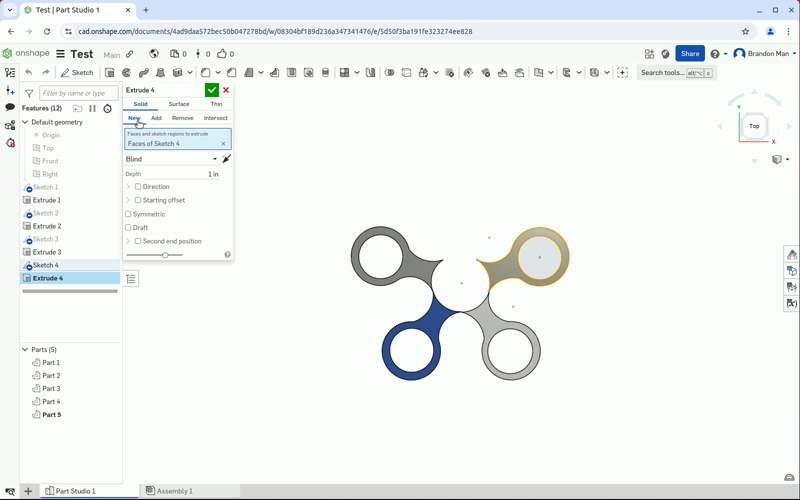
click(137, 120)
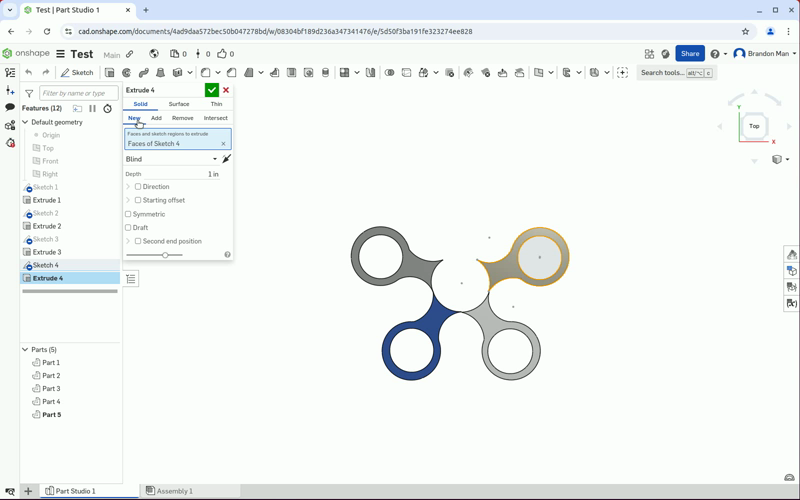
key(tab, 4)
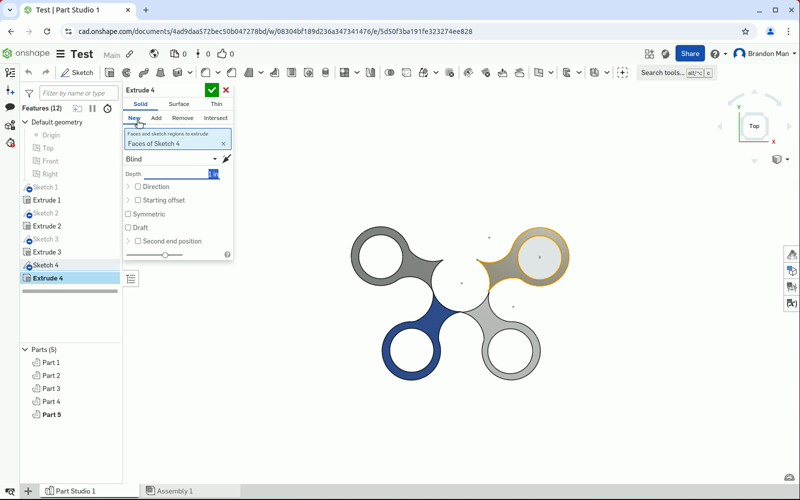
text(2.648)
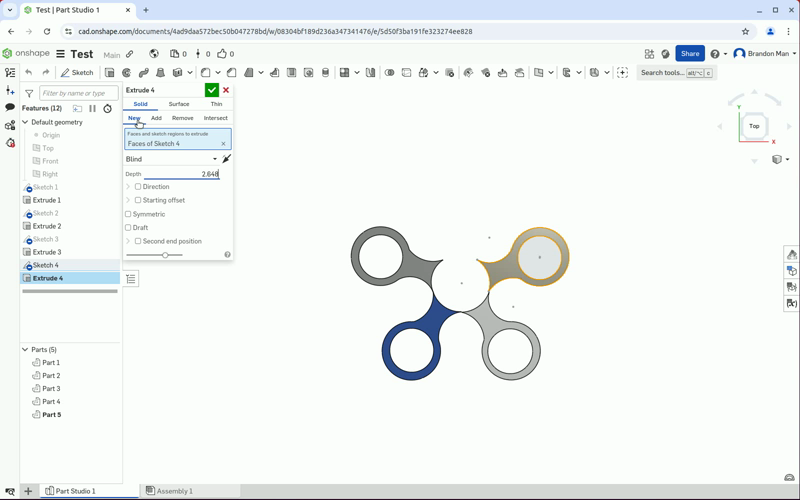
key(enter)
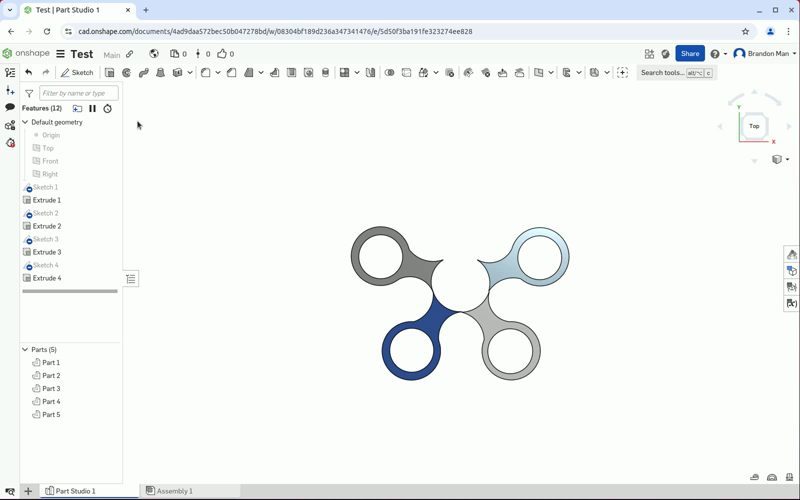
key(shift+h)
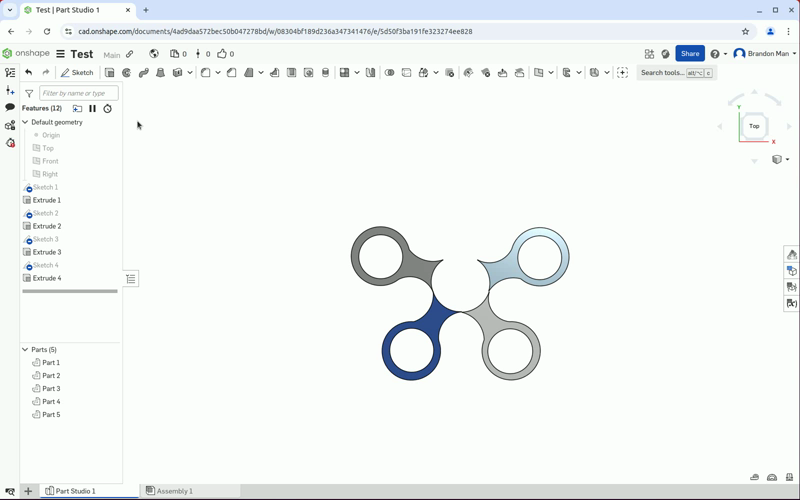
key(shift+h)
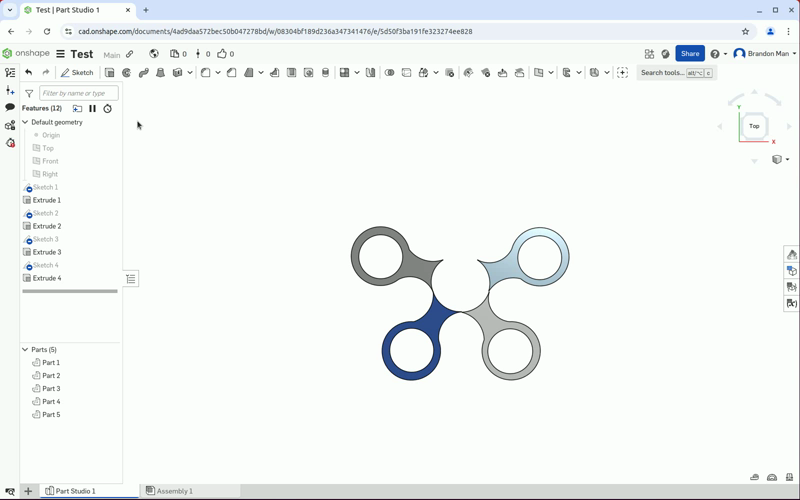
mouse_move(73, 189)
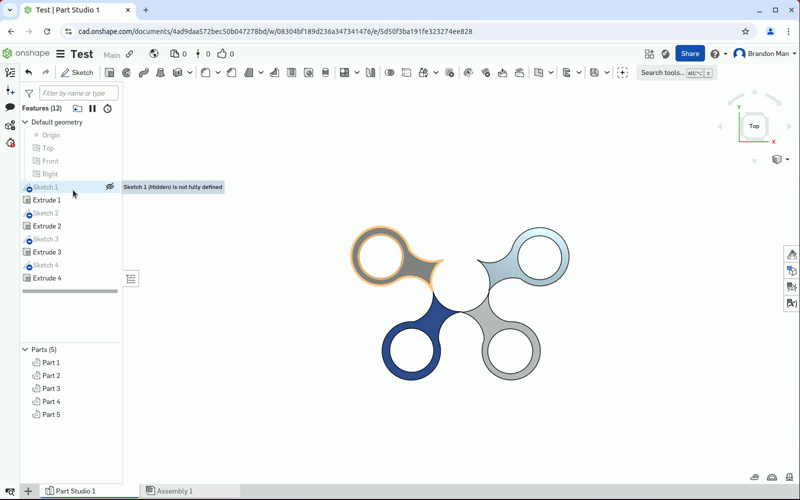
click(73, 189)
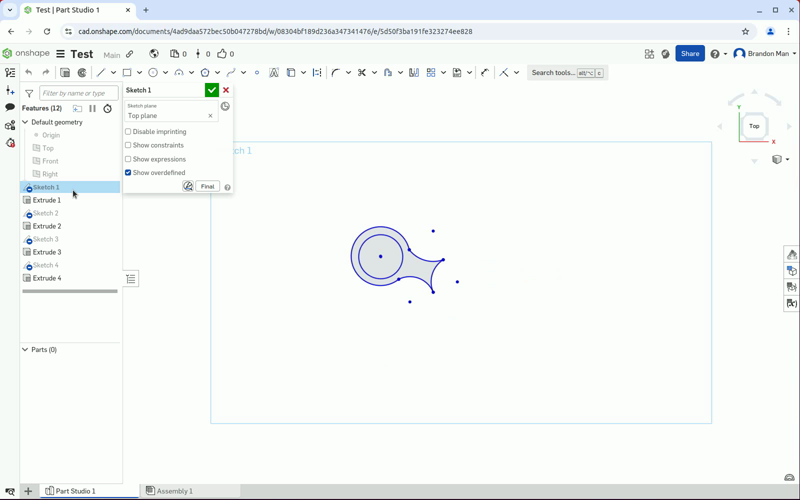
mouse_move(229, 92)
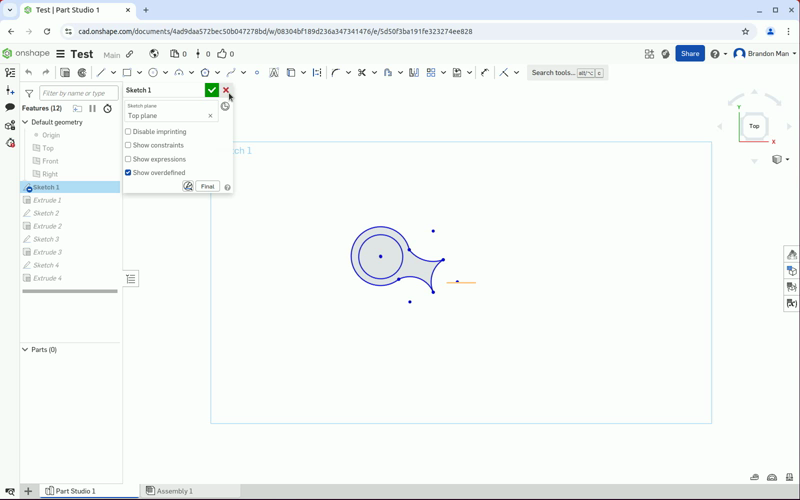
click(229, 92)
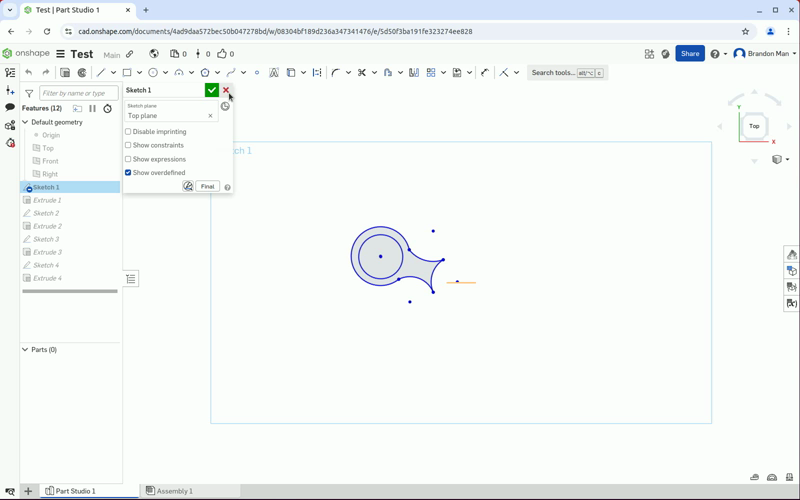
key(shift+s)
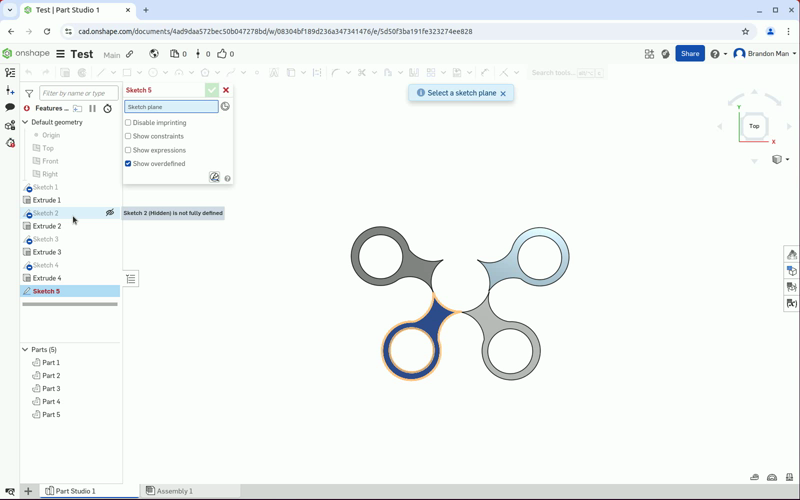
scroll(3)
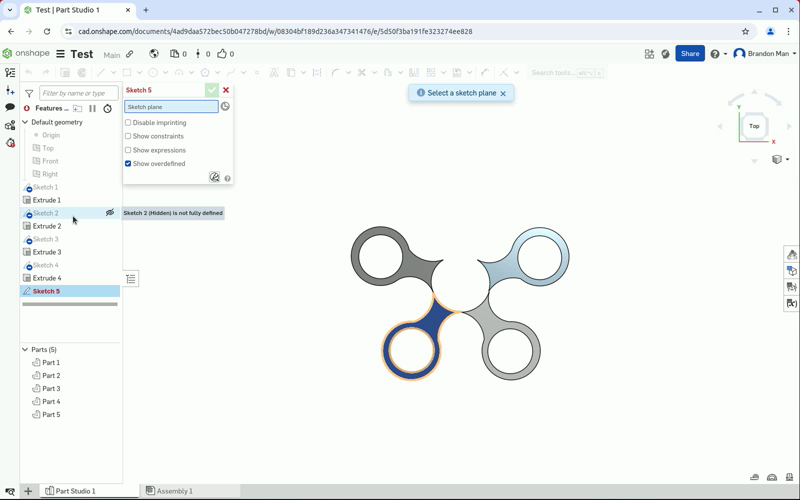
mouse_move(73, 150)
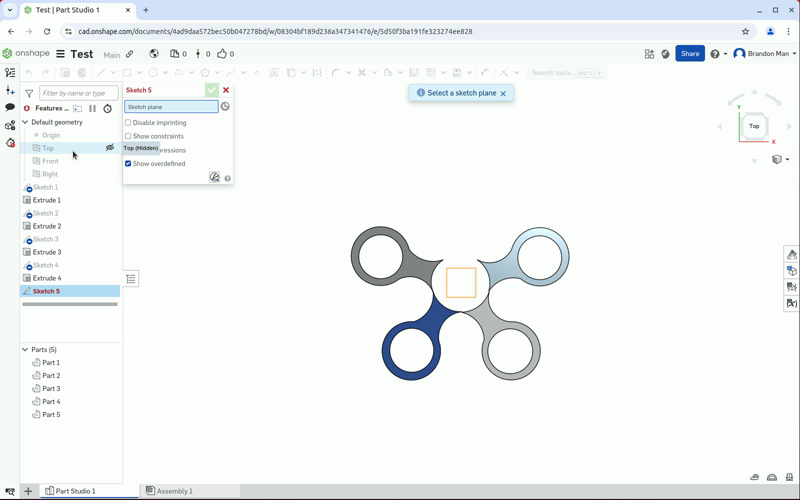
click(73, 150)
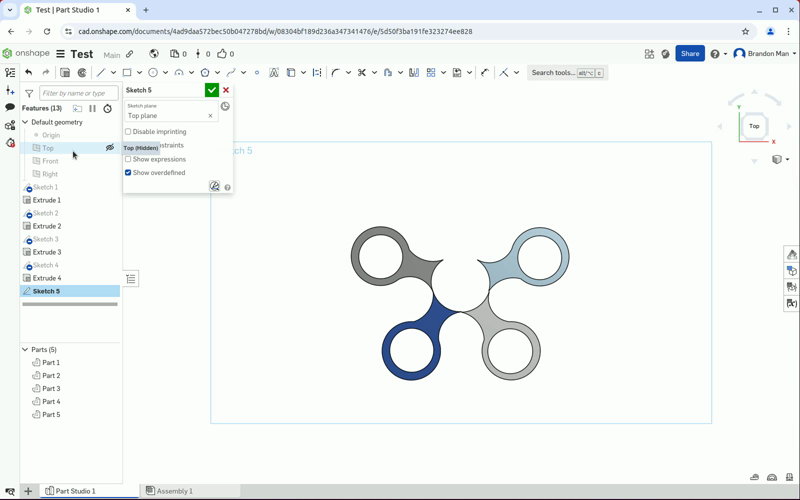
mouse_move(73, 352)
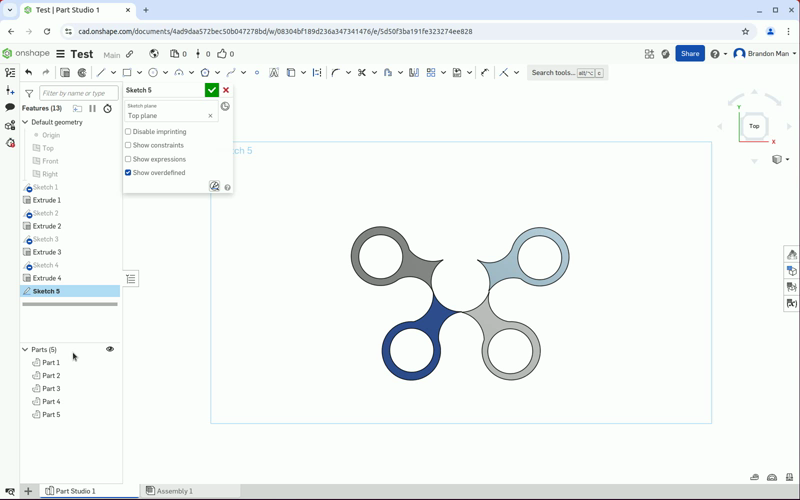
key(y)
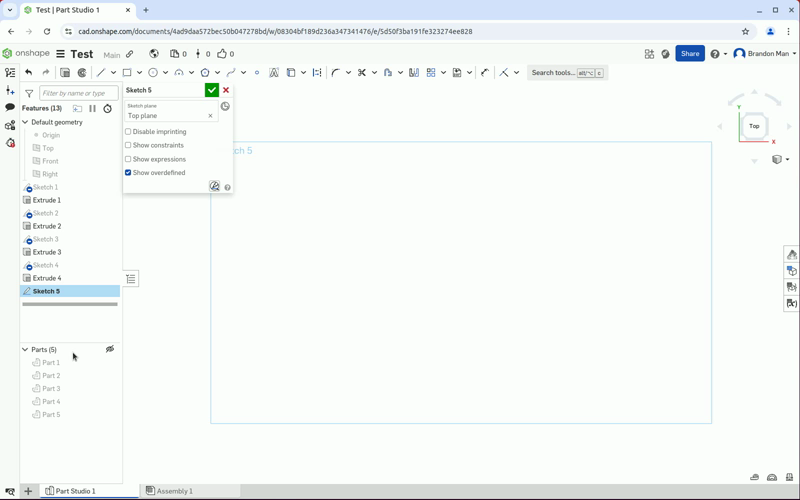
key(a)
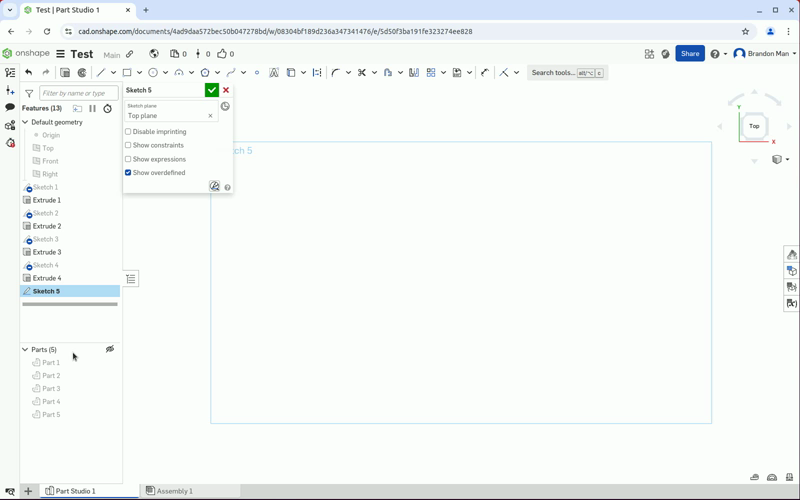
key_down(shift)
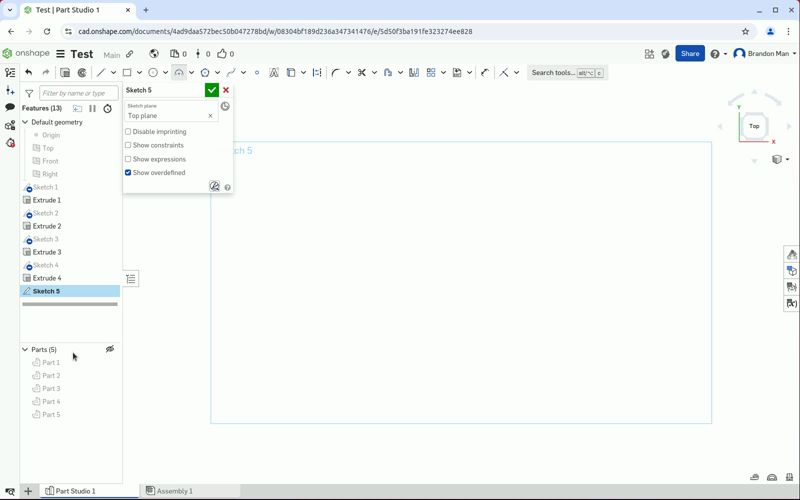
mouse_move(443, 259)
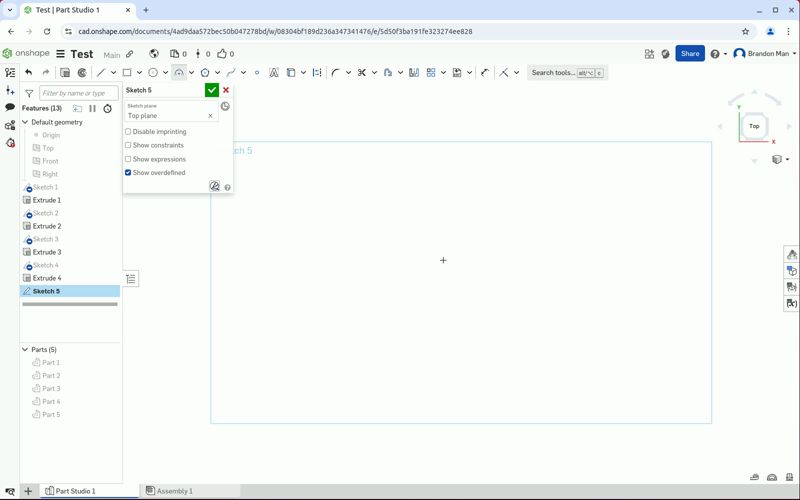
click(443, 259)
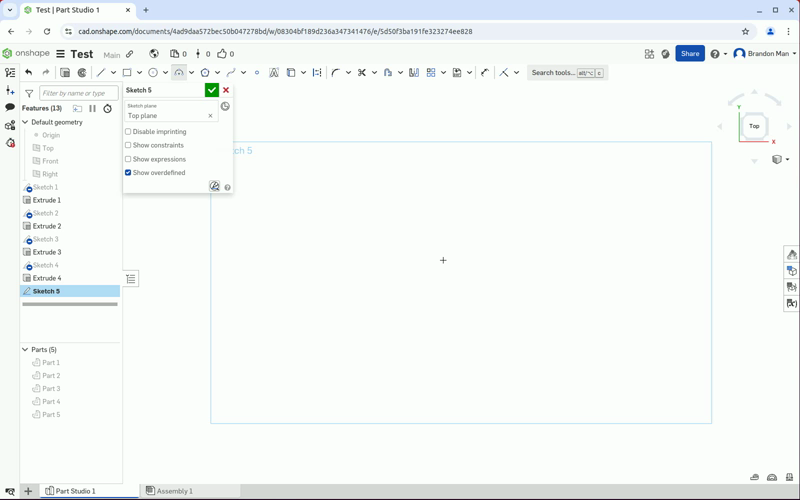
key_up(shift)
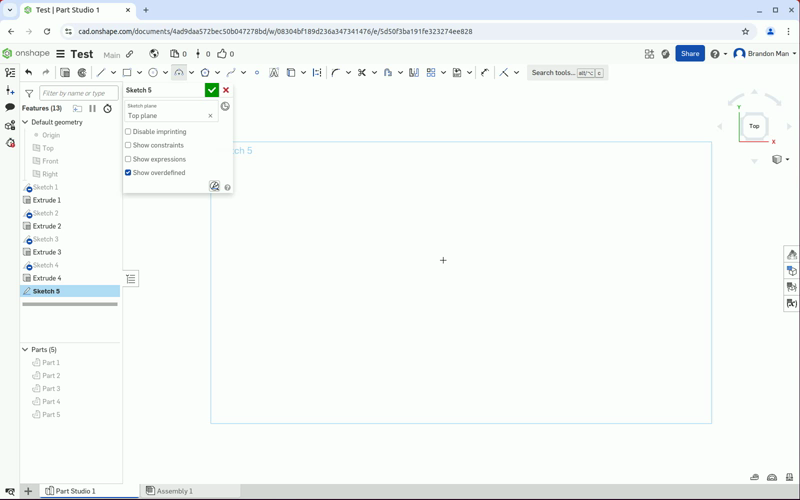
key_down(shift)
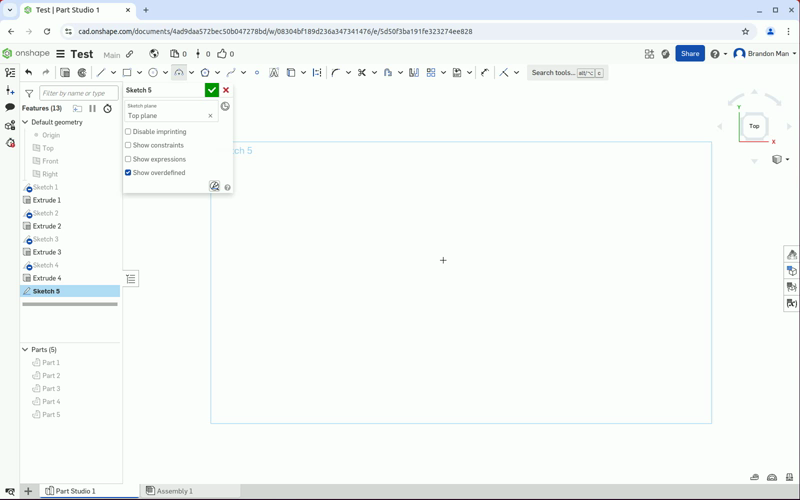
mouse_move(477, 258)
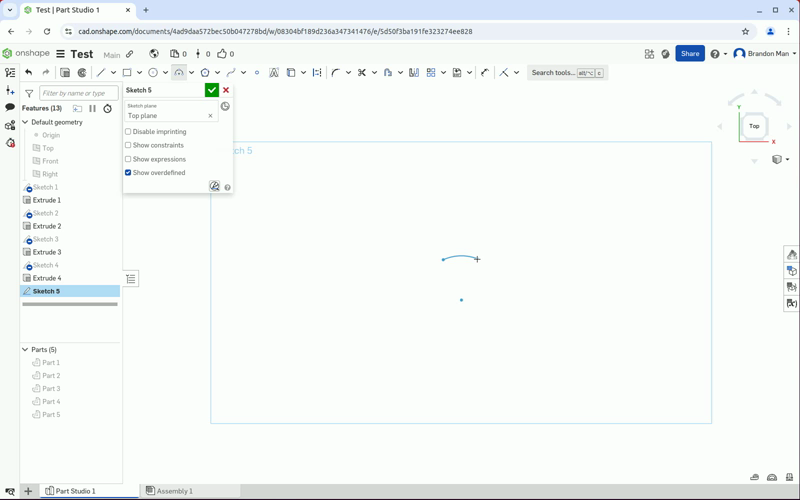
click(477, 258)
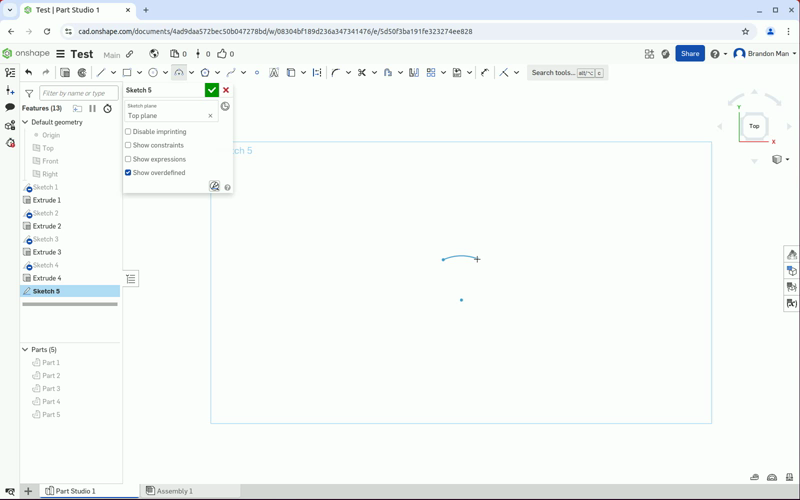
mouse_move(461, 311)
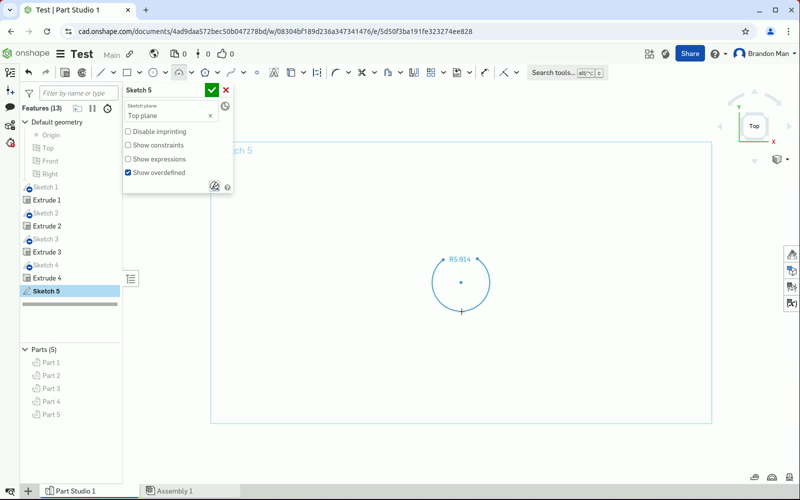
click(461, 311)
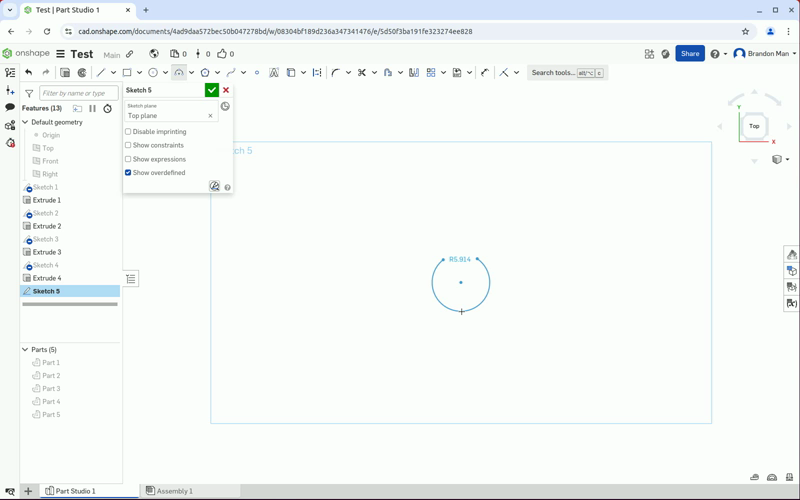
key_up(shift)
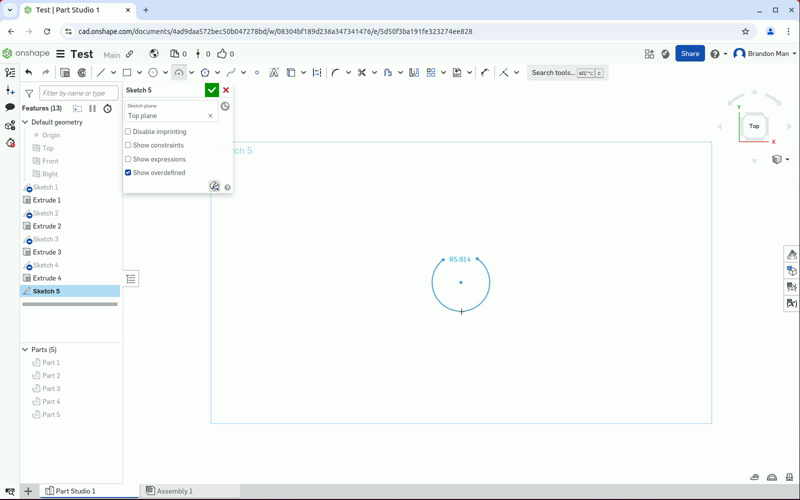
mouse_move(477, 258)
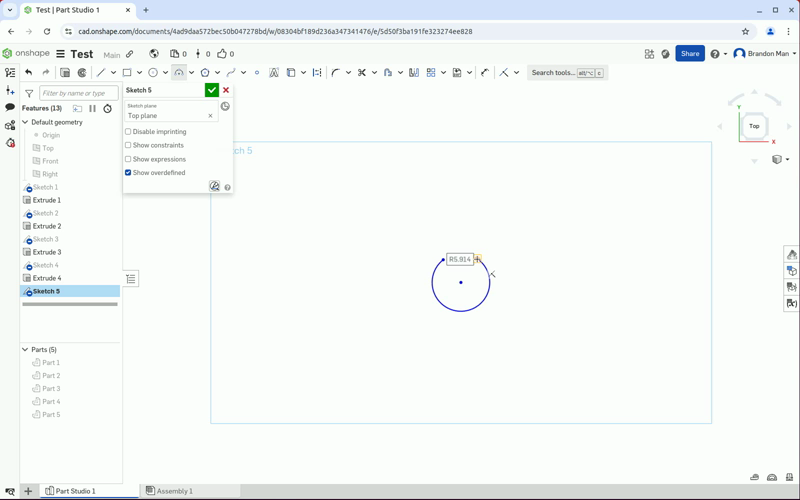
click(477, 258)
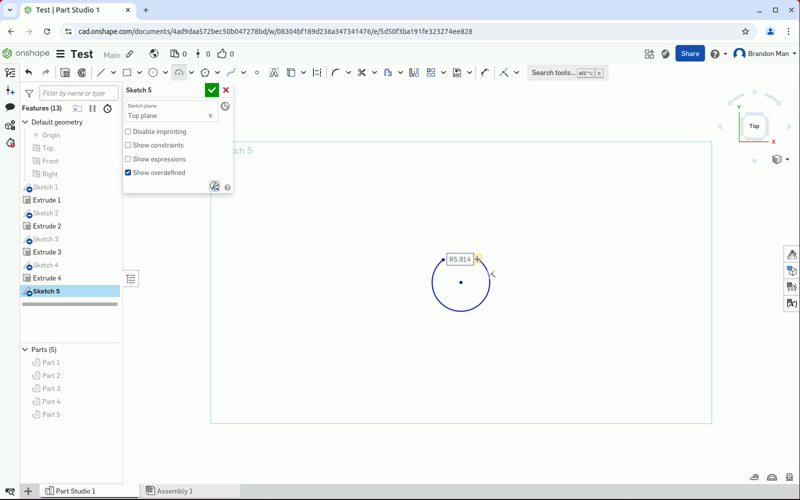
key_down(shift)
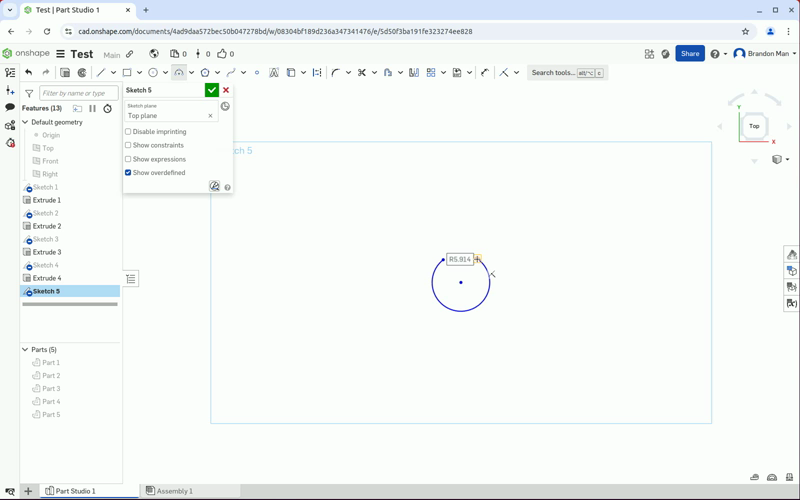
mouse_move(475, 223)
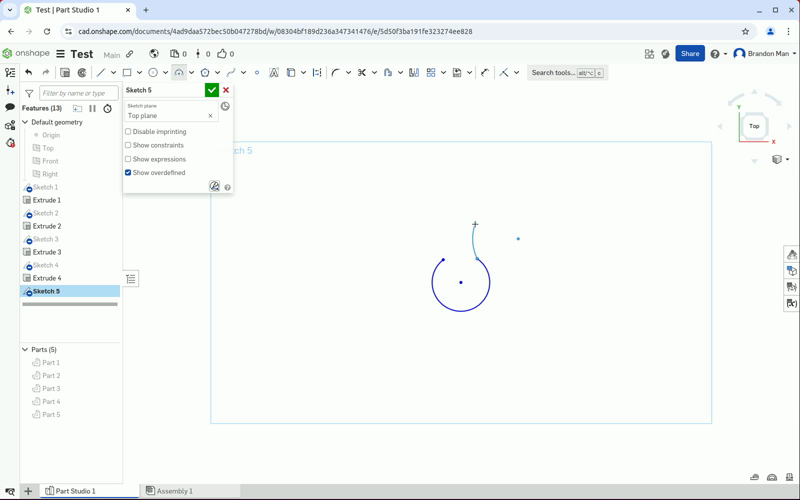
click(475, 223)
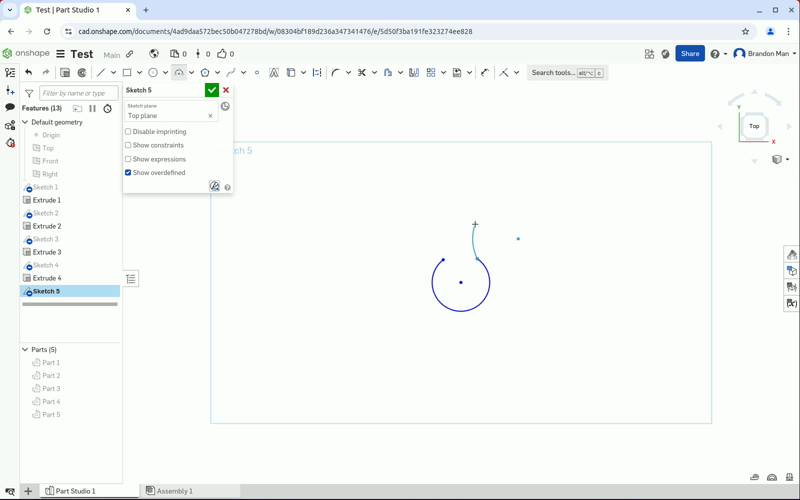
mouse_move(470, 241)
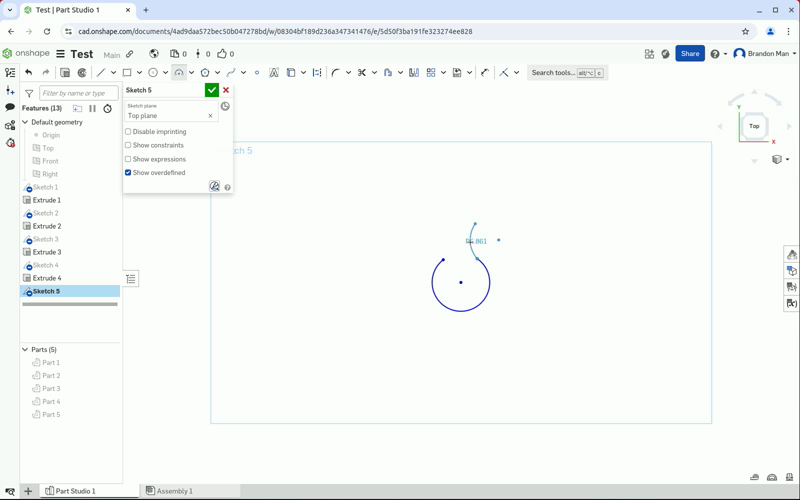
click(470, 241)
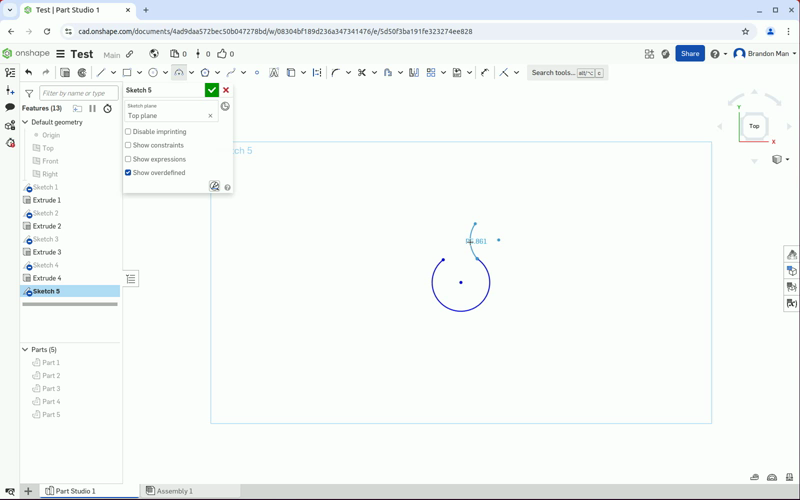
key_up(shift)
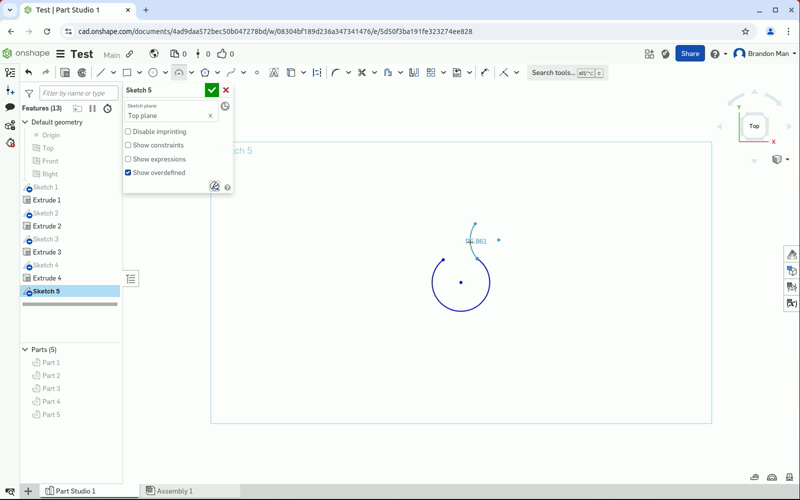
mouse_move(475, 223)
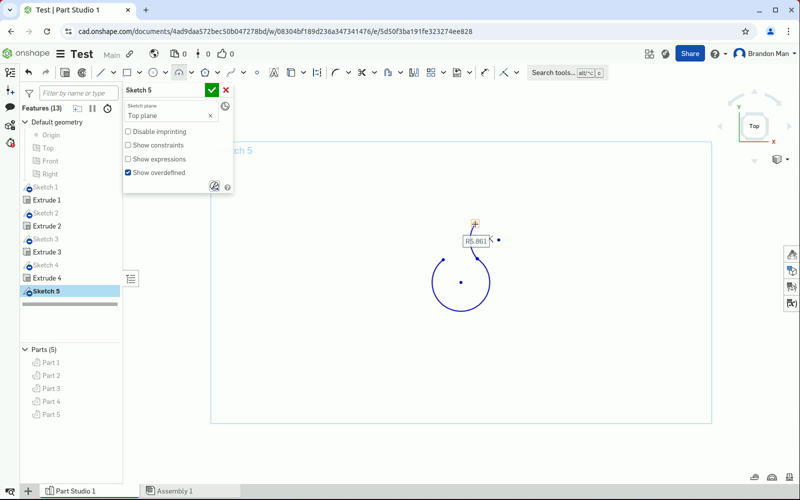
click(475, 223)
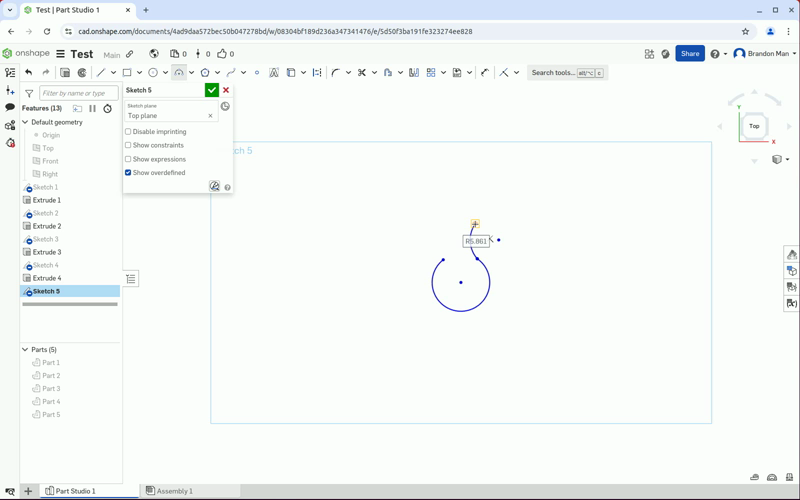
key_down(shift)
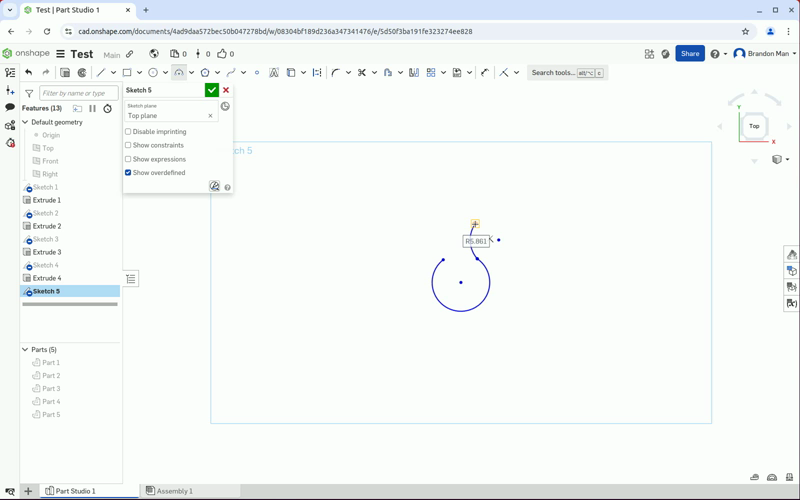
mouse_move(444, 222)
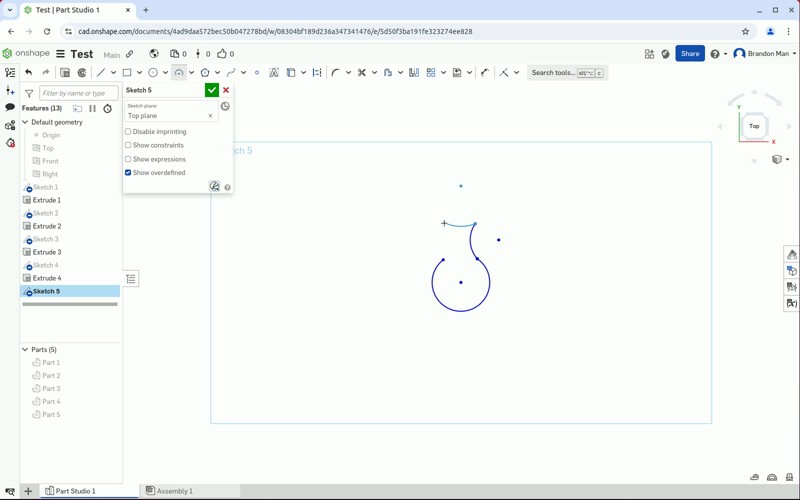
click(444, 222)
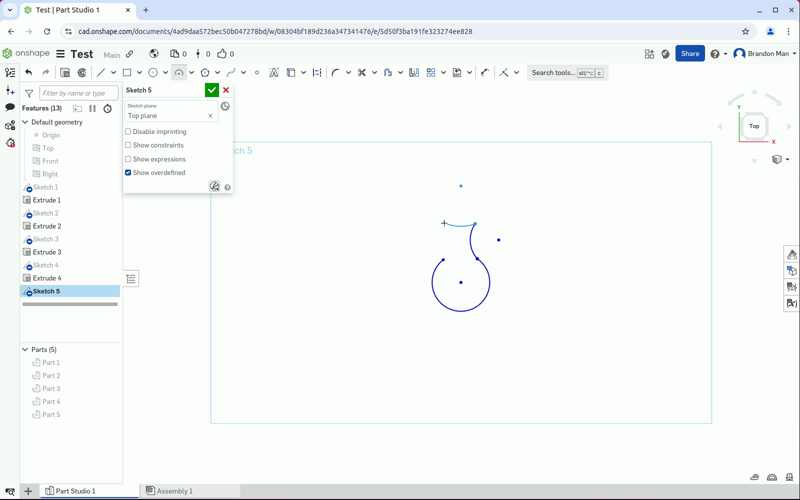
mouse_move(461, 169)
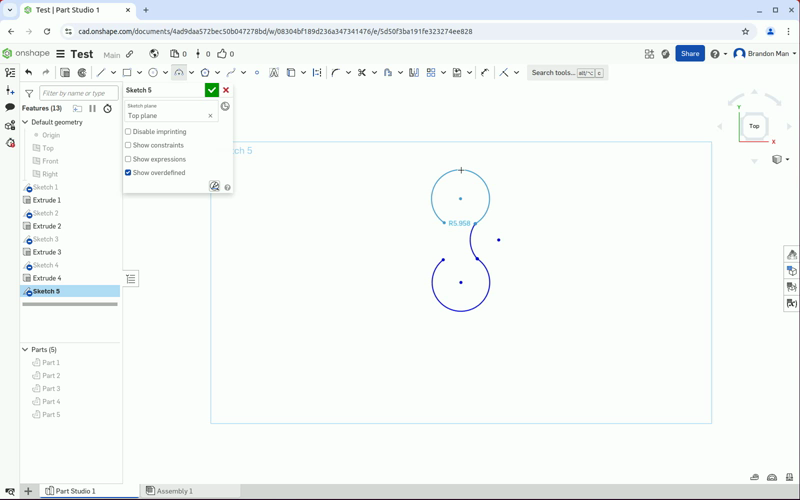
click(461, 169)
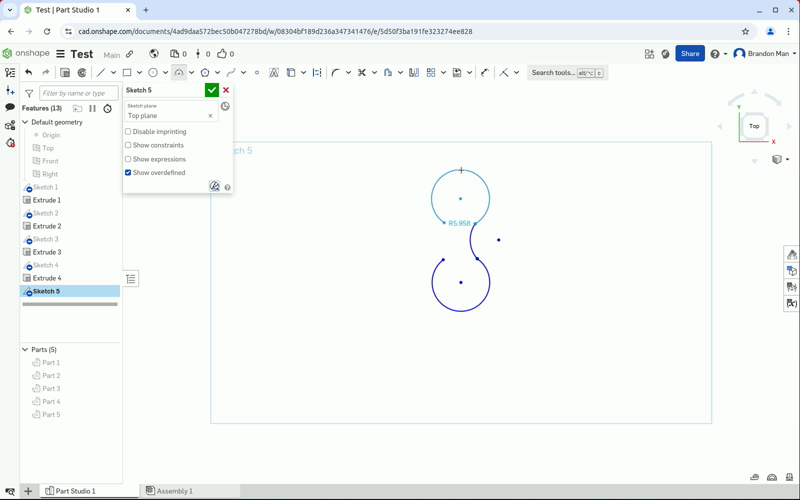
key_up(shift)
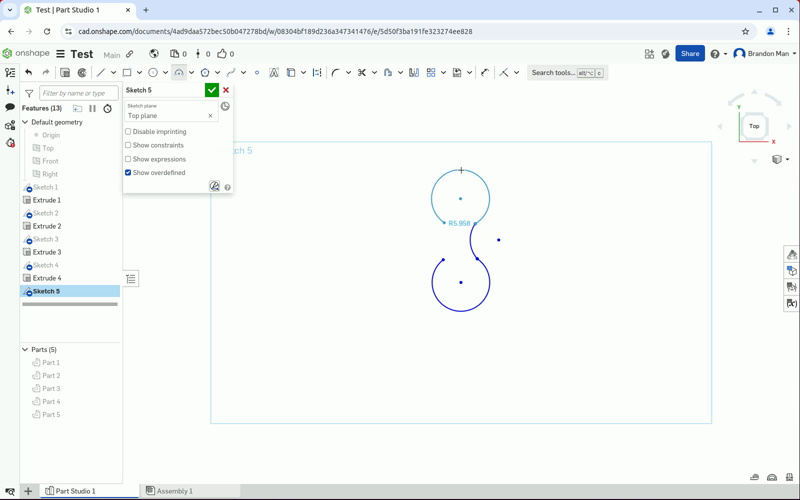
mouse_move(444, 222)
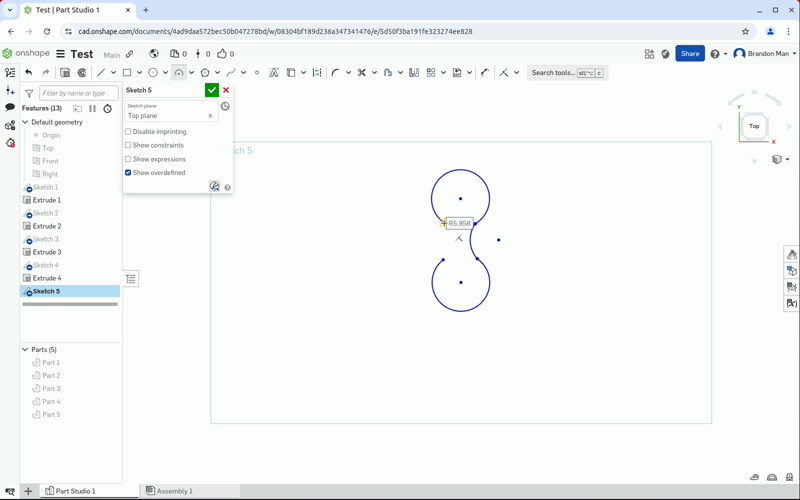
click(444, 222)
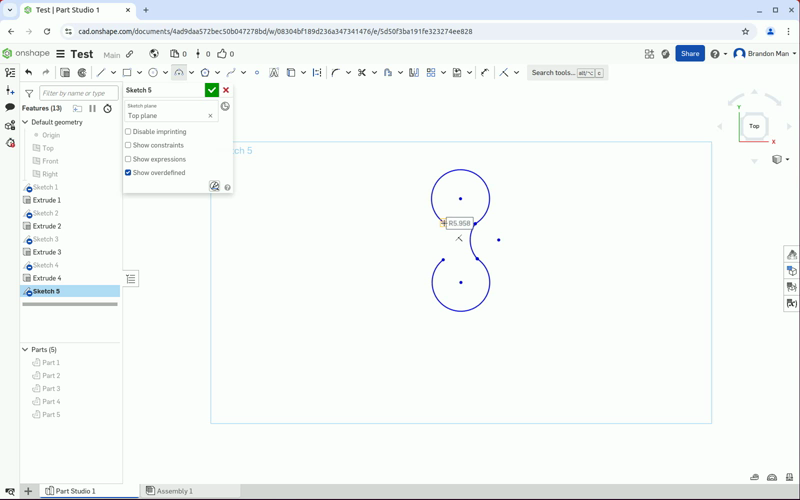
mouse_move(443, 259)
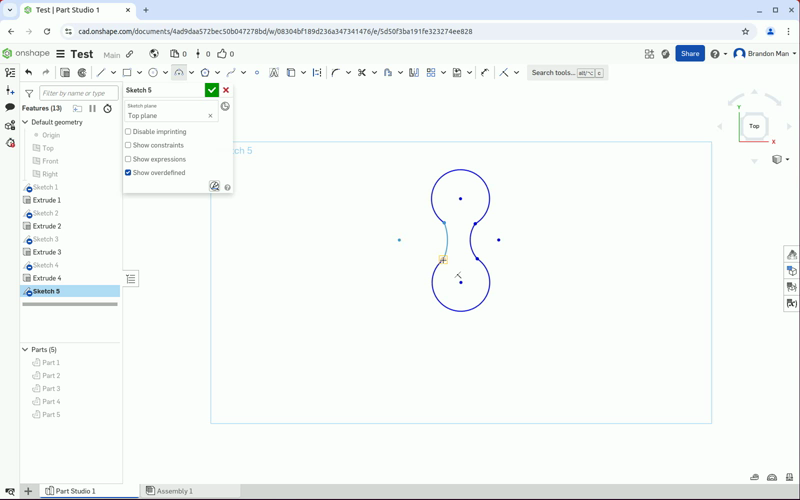
click(443, 259)
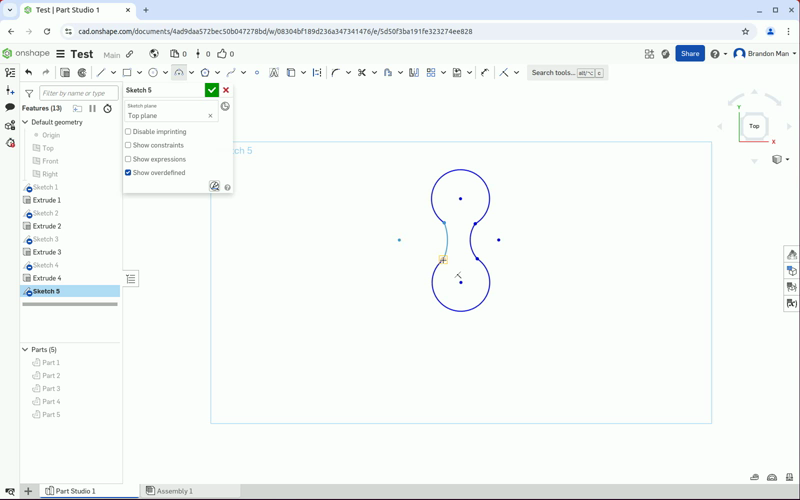
key_down(shift)
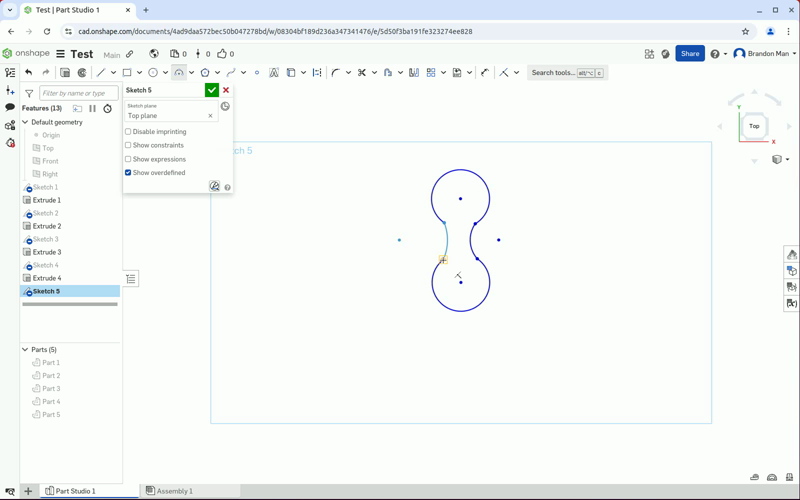
mouse_move(452, 241)
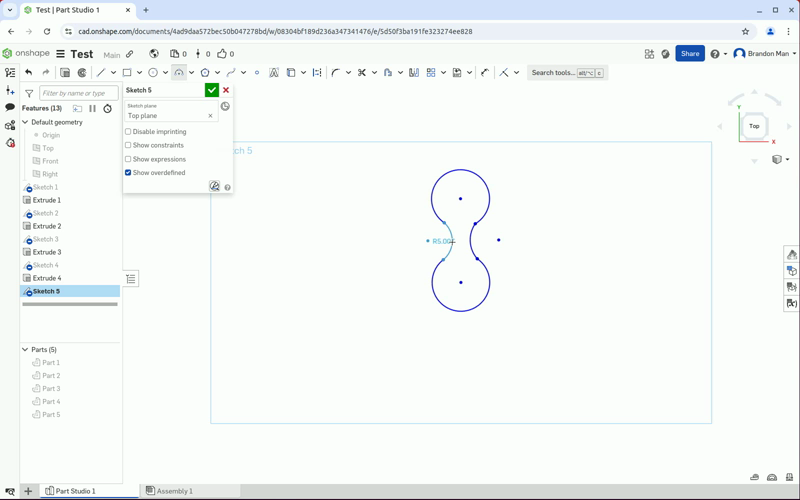
click(452, 241)
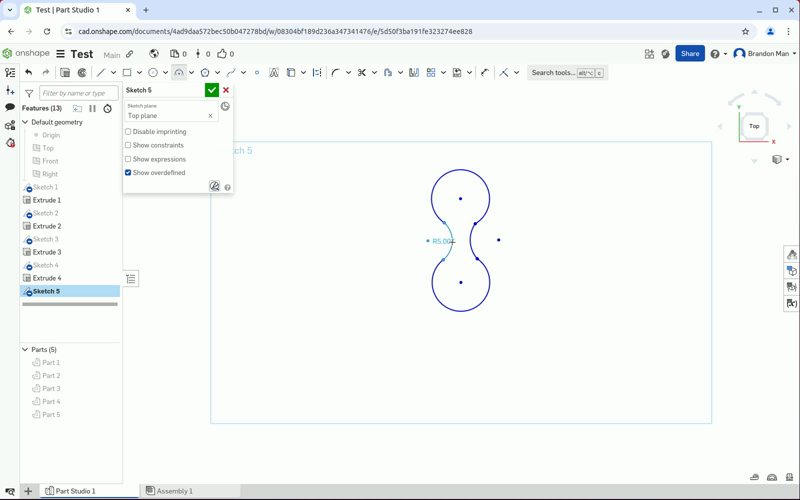
key_up(shift)
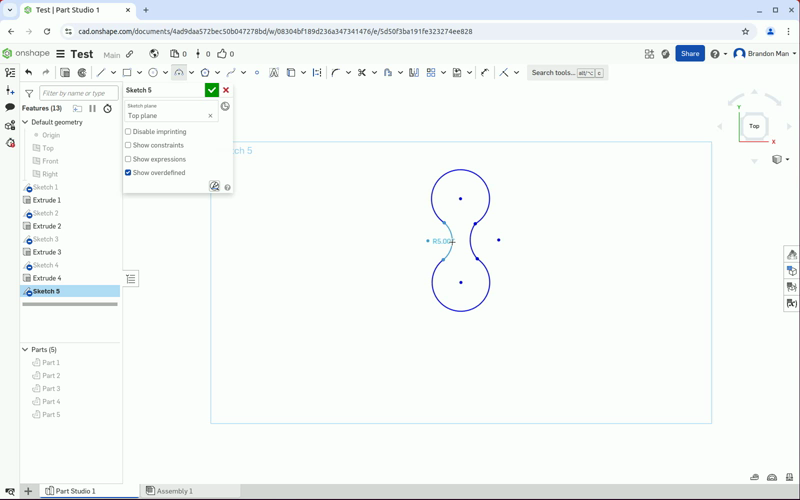
key(esc)
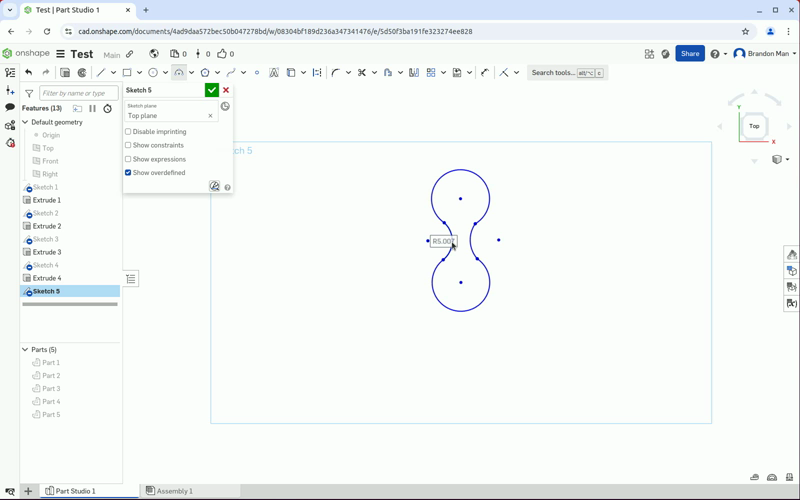
key(c)
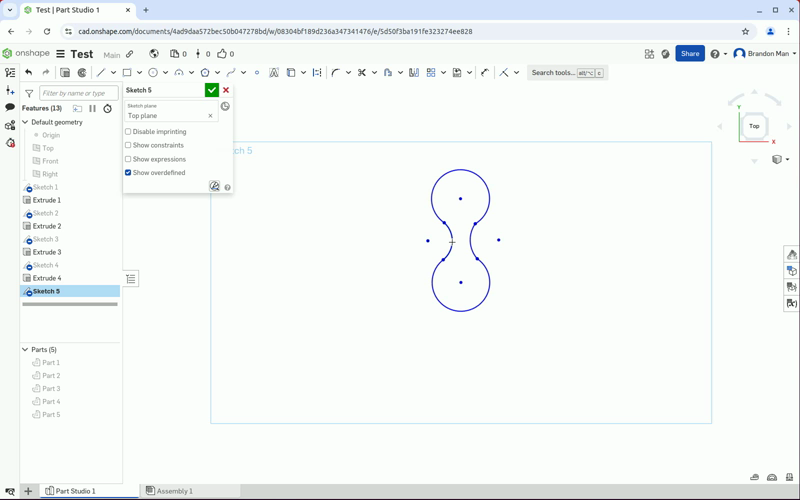
key_down(shift)
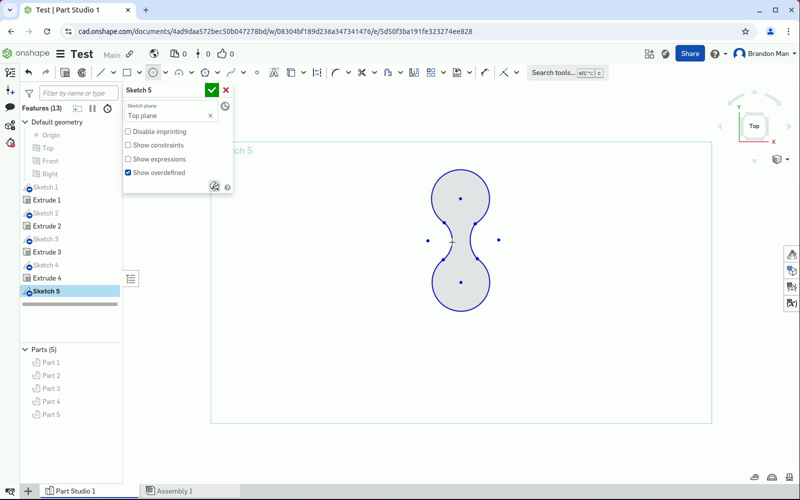
mouse_move(460, 282)
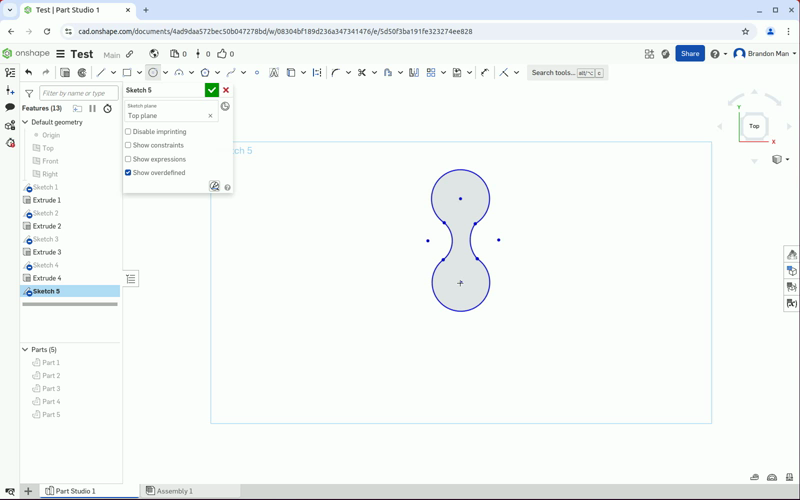
scroll(6)
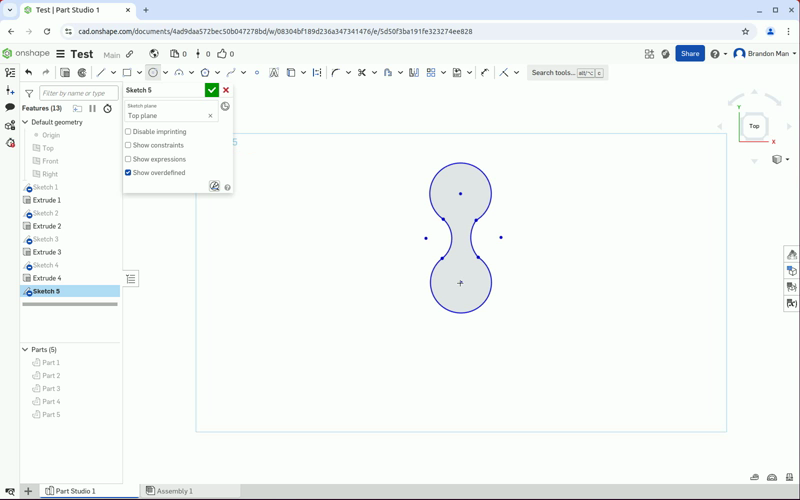
scroll(6)
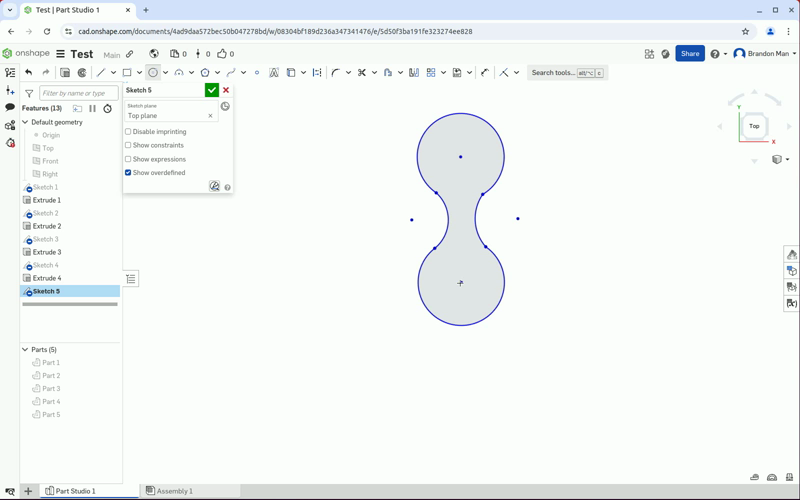
scroll(6)
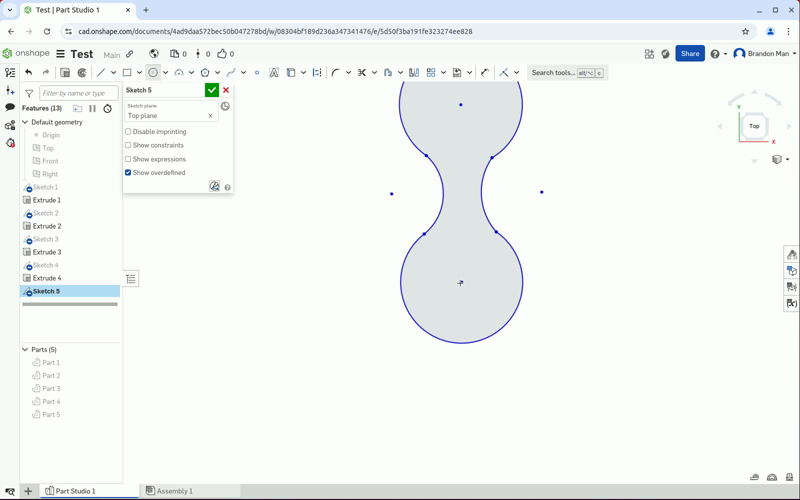
scroll(6)
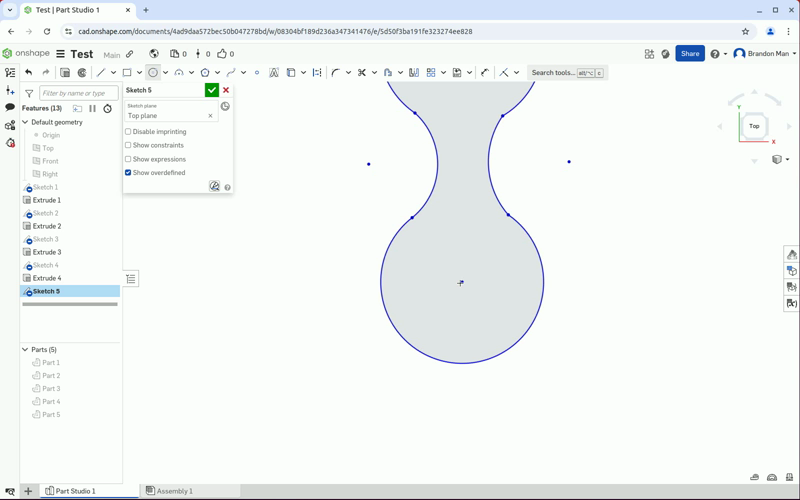
scroll(6)
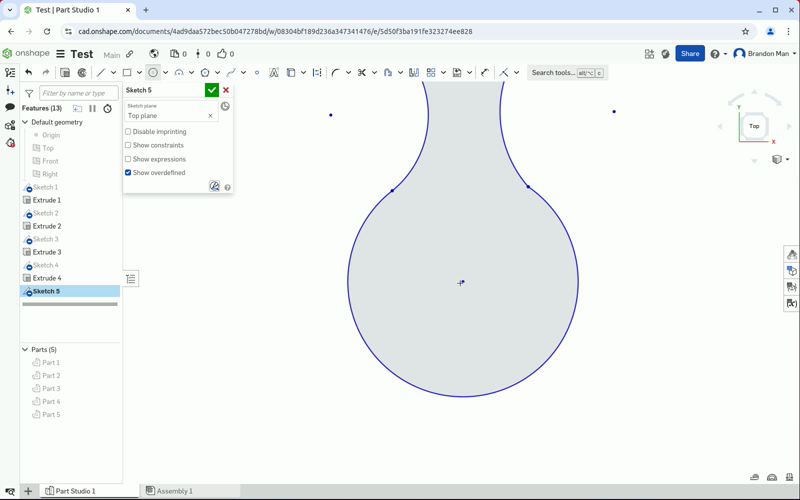
scroll(6)
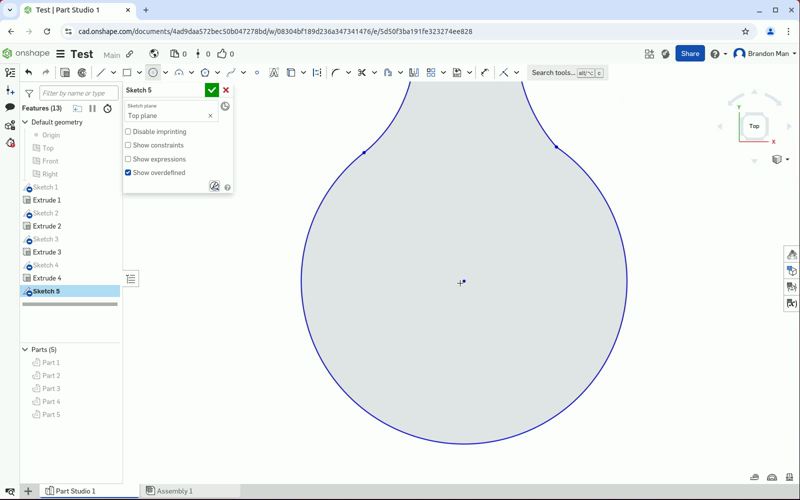
scroll(6)
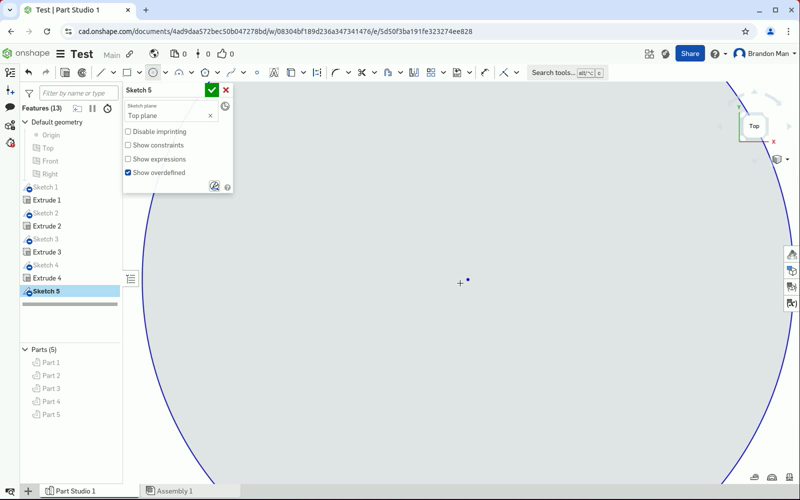
click(460, 282)
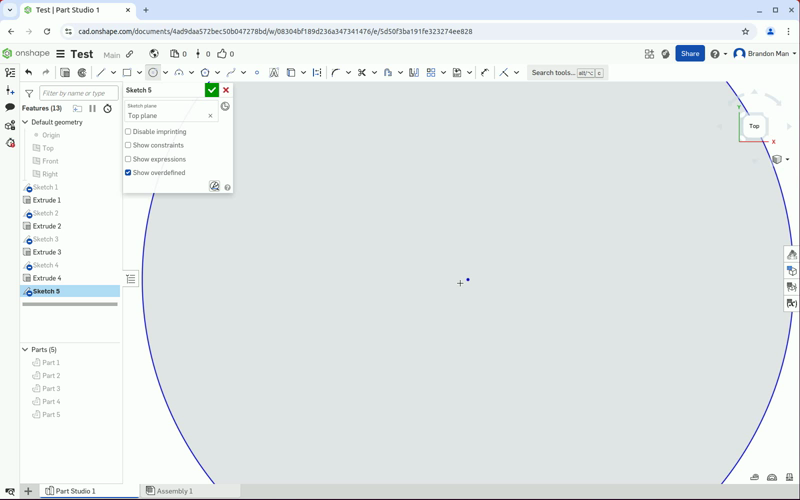
scroll(-6)
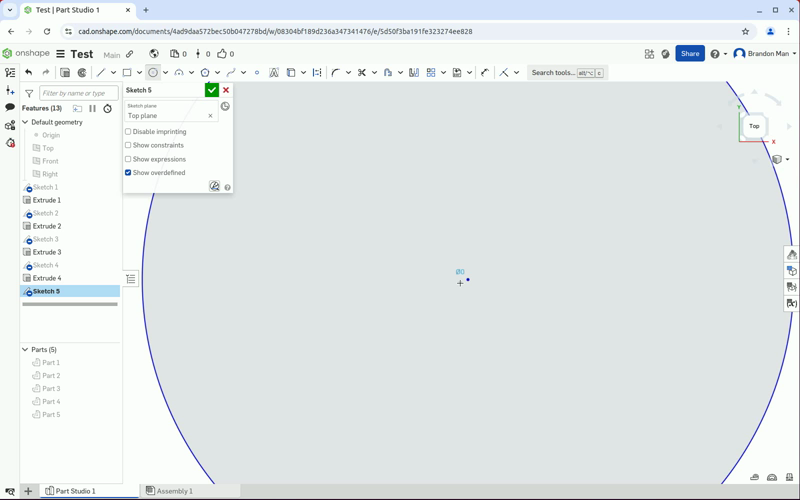
scroll(-6)
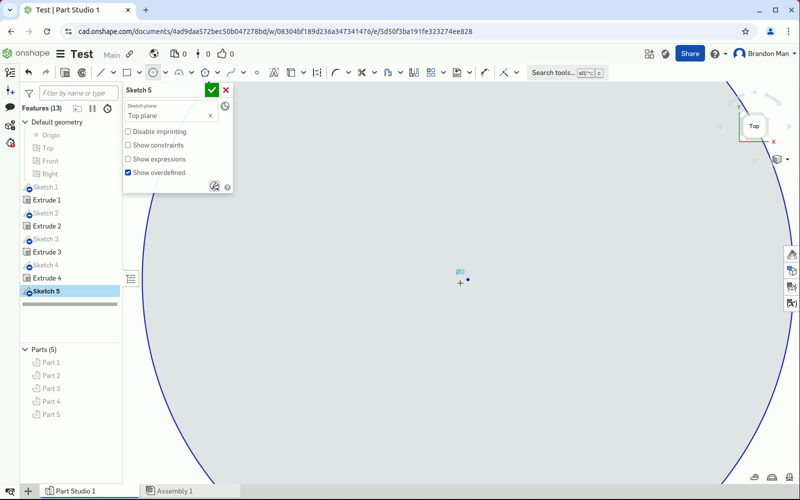
scroll(-6)
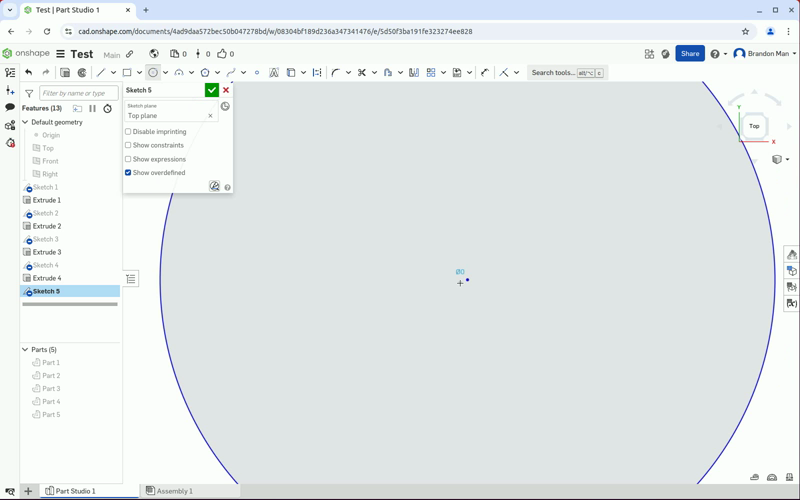
scroll(-6)
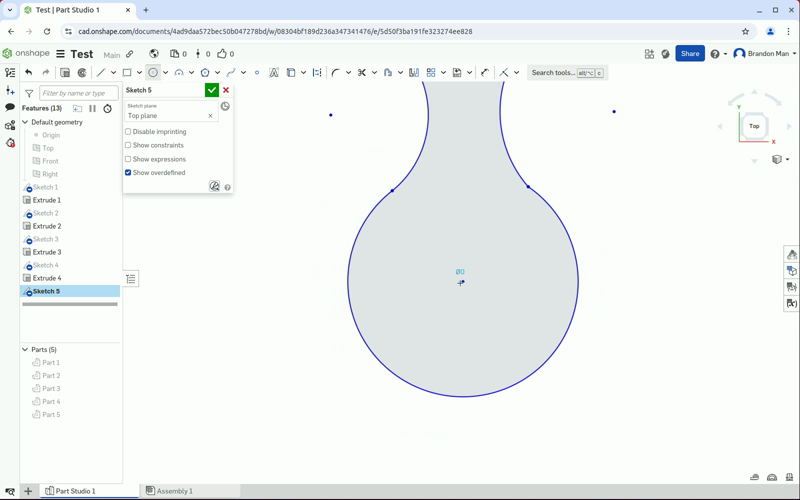
scroll(-6)
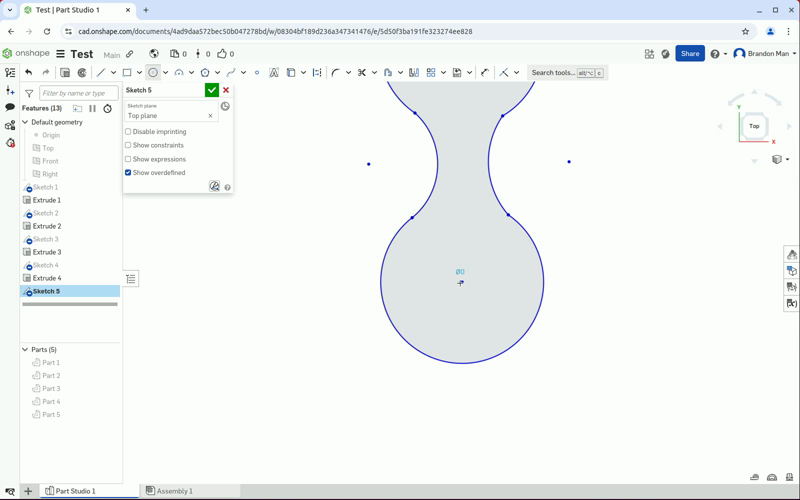
scroll(-6)
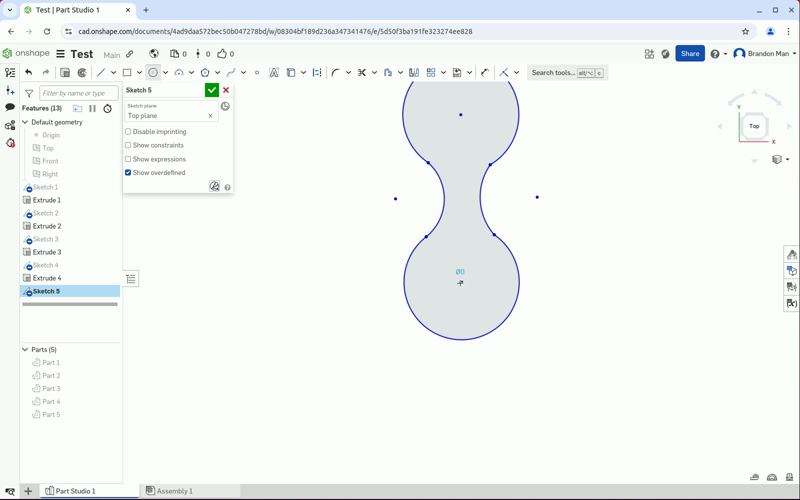
scroll(-6)
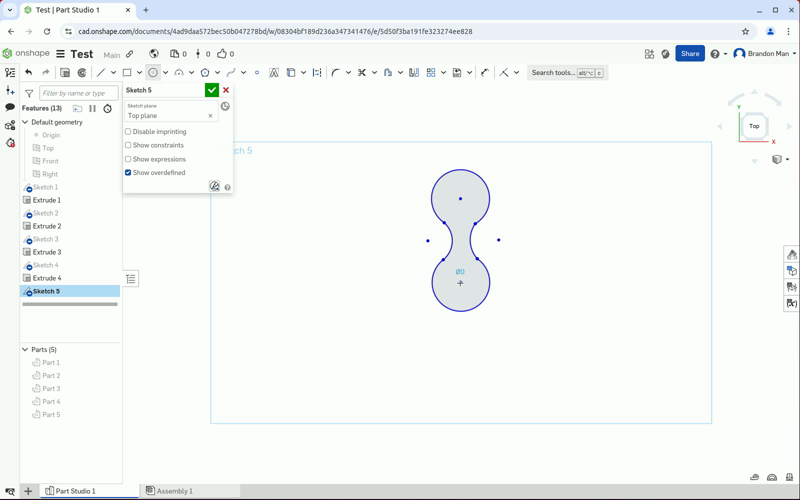
key_up(shift)
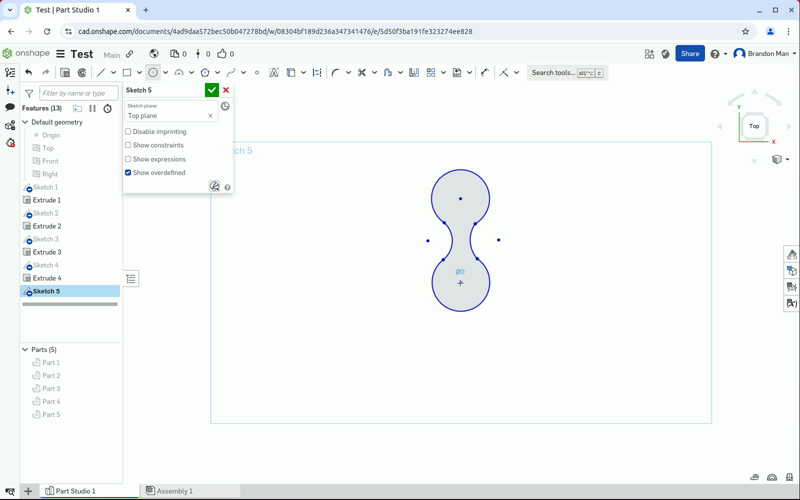
mouse_move(481, 282)
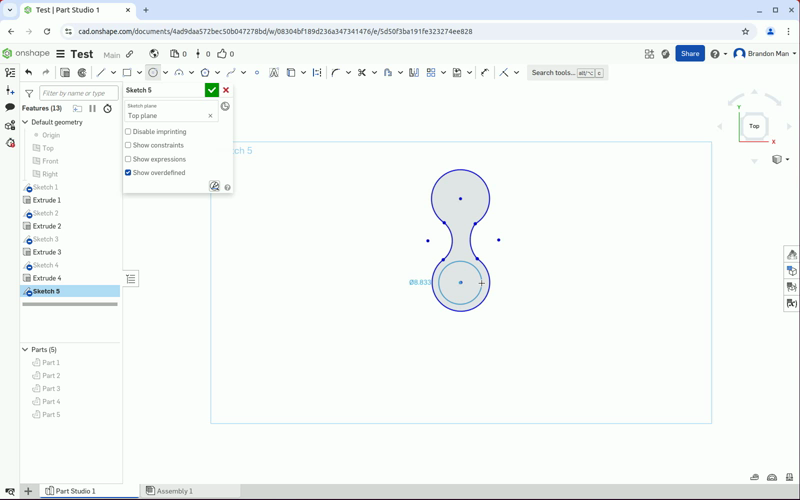
click(481, 282)
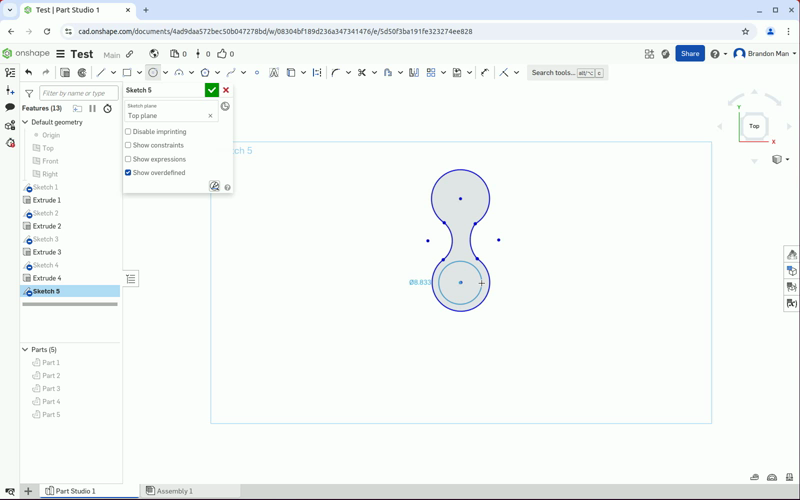
key(esc)
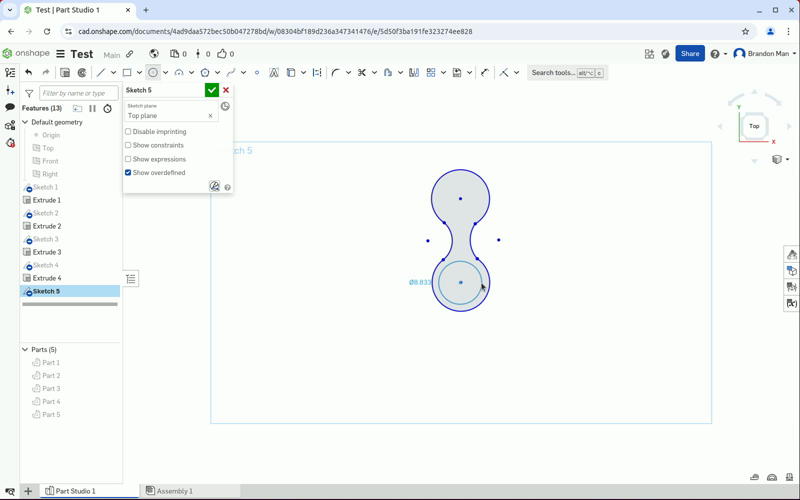
key(c)
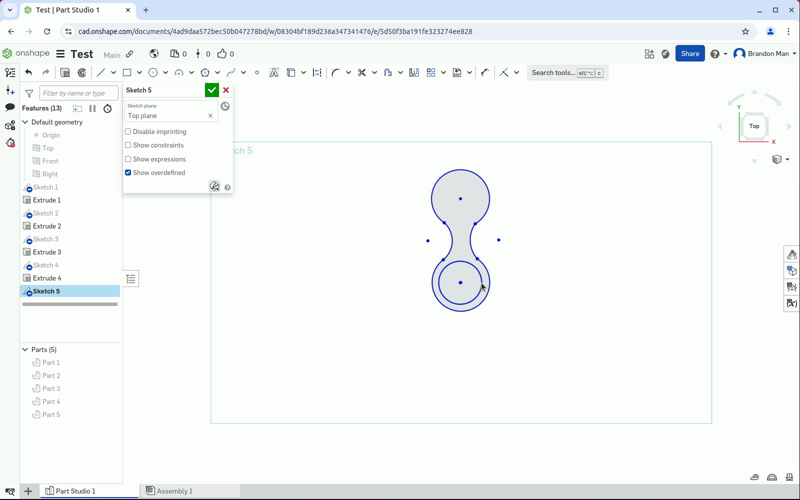
key_down(shift)
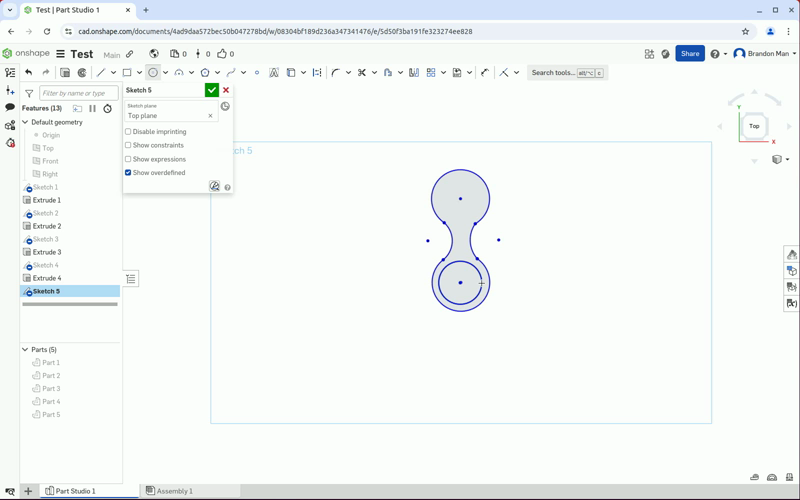
mouse_move(460, 199)
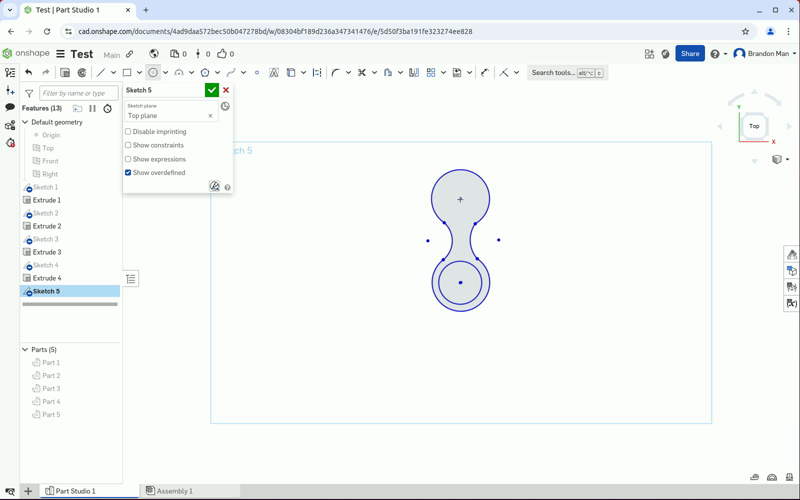
click(460, 199)
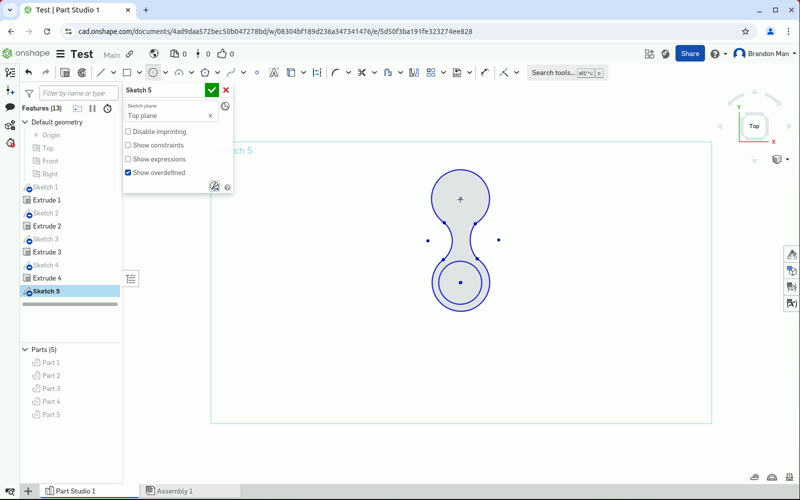
key_up(shift)
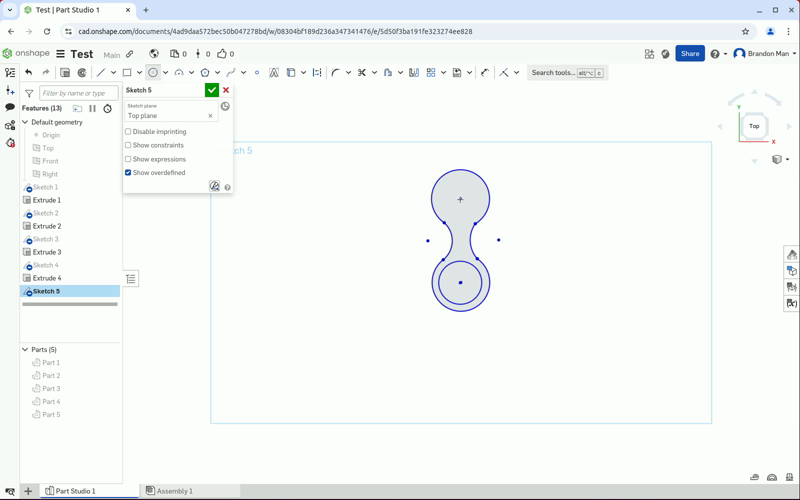
mouse_move(481, 199)
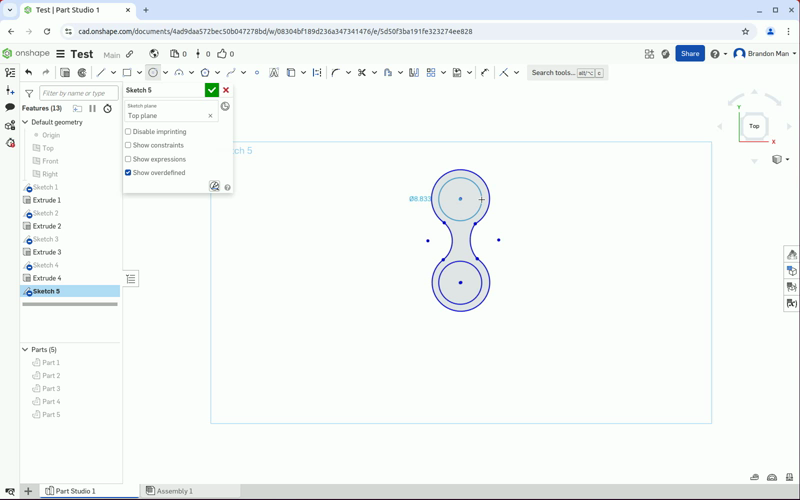
click(481, 199)
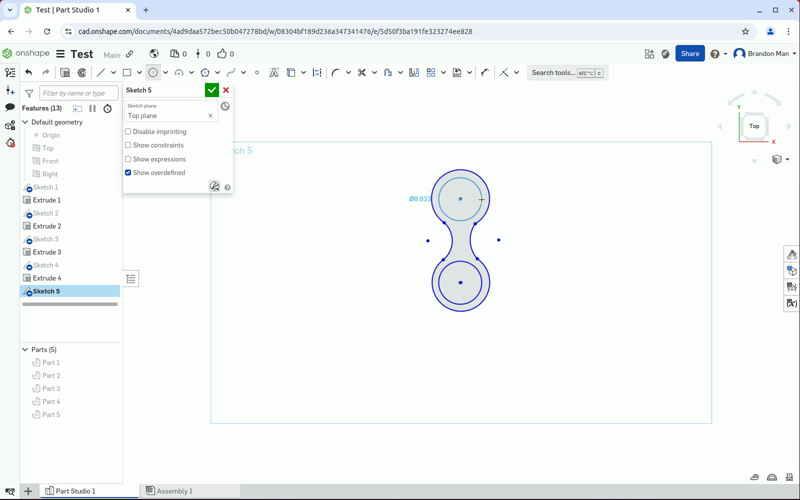
key(esc)
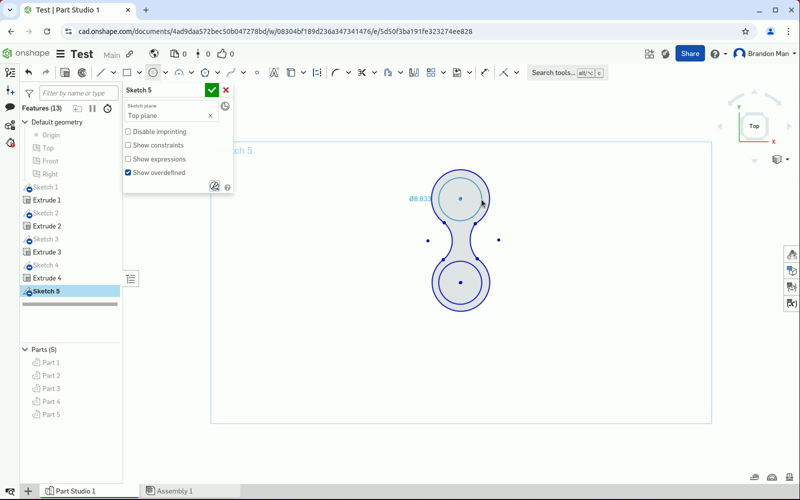
mouse_move(438, 293)
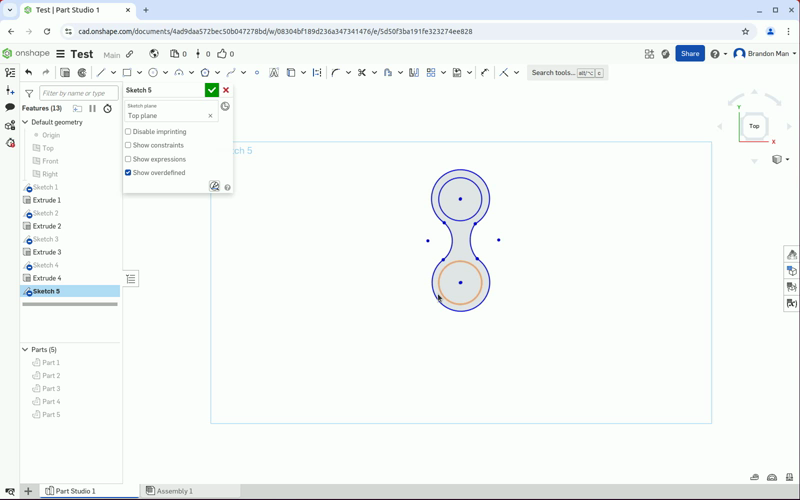
click(438, 293)
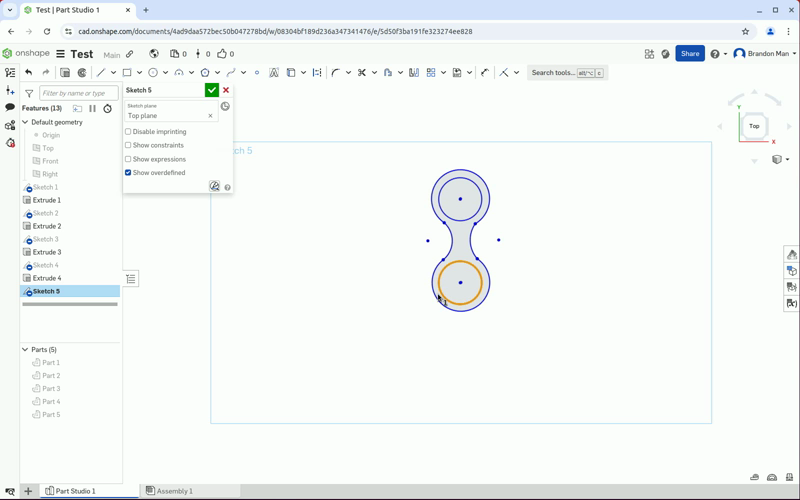
mouse_move(73, 352)
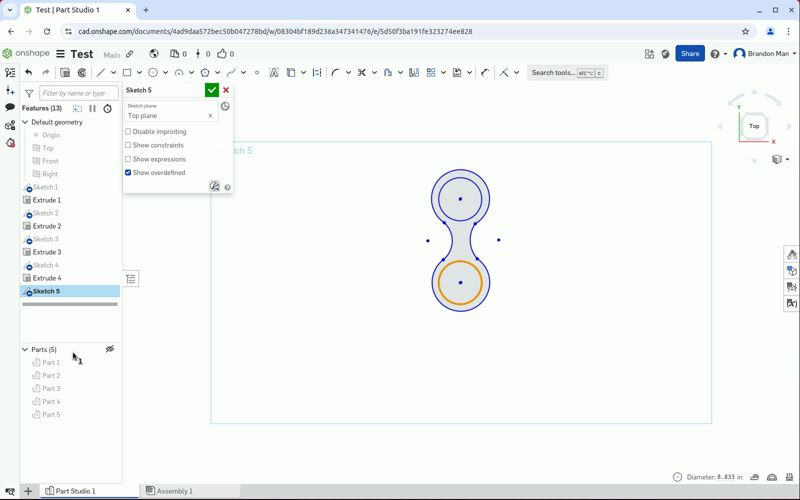
key(shift+y)
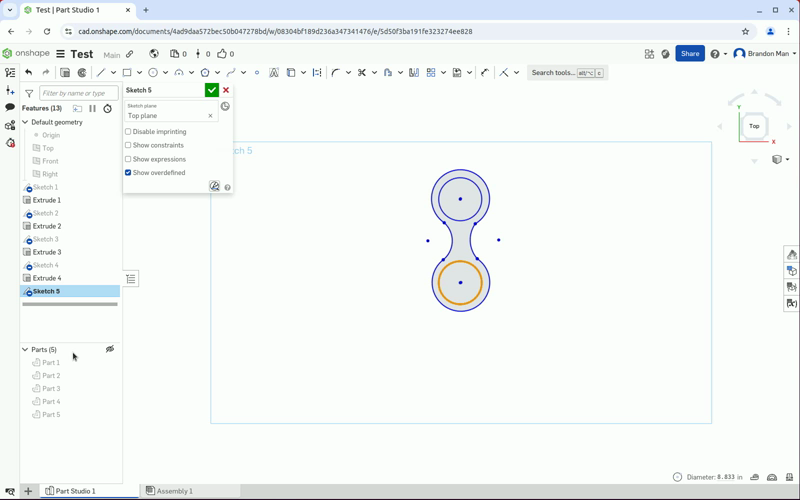
key(shift+e)
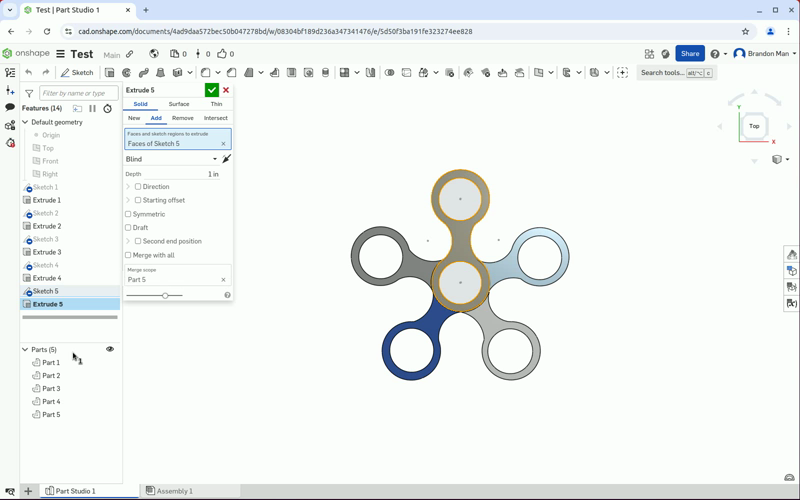
mouse_move(143, 106)
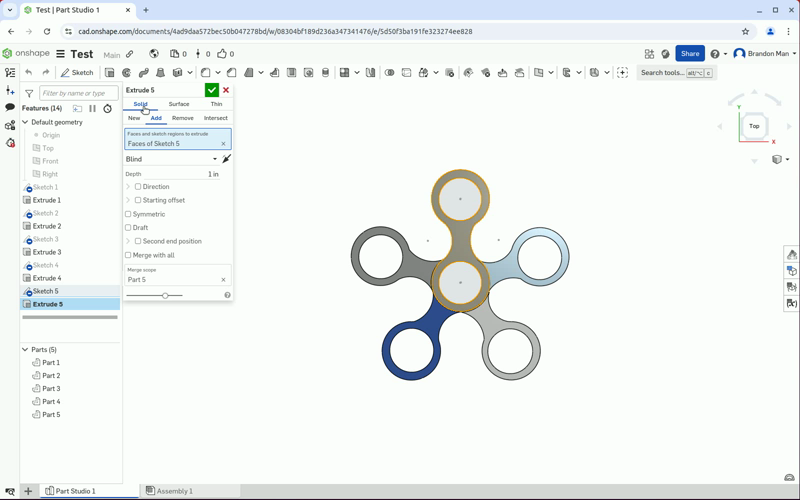
click(143, 106)
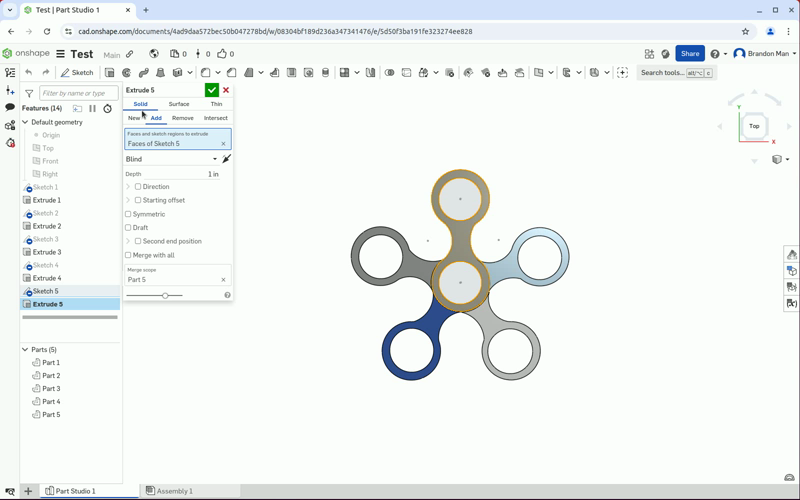
mouse_move(137, 120)
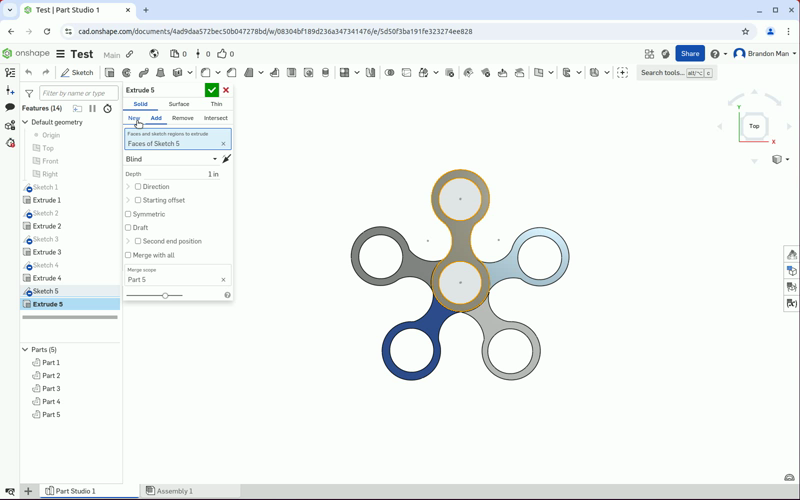
click(137, 120)
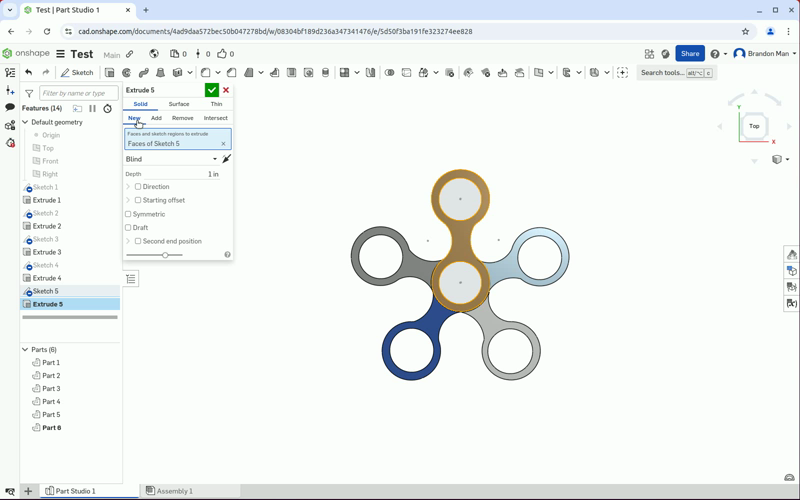
key(tab, 4)
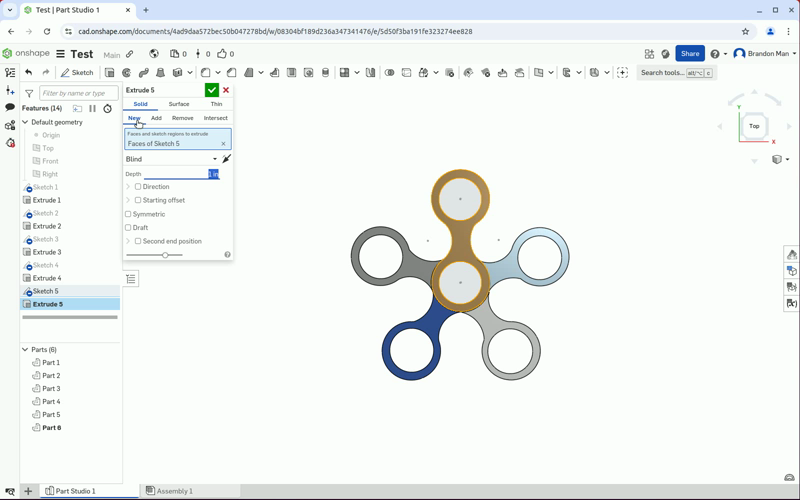
text(2.648)
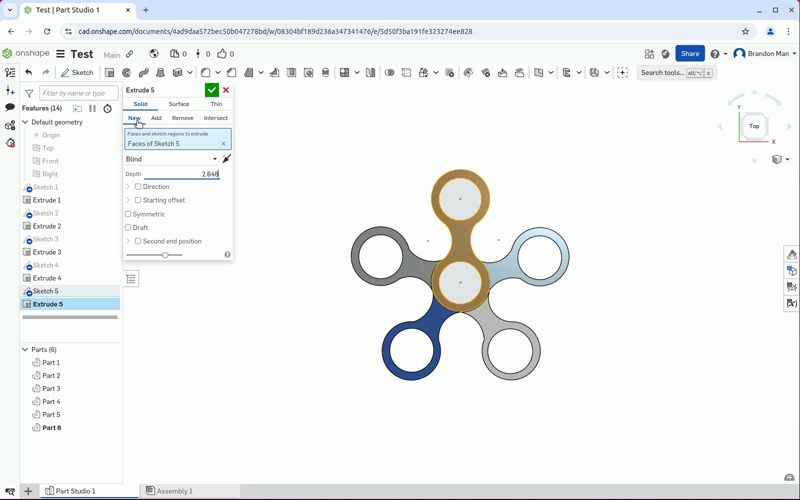
key(enter)
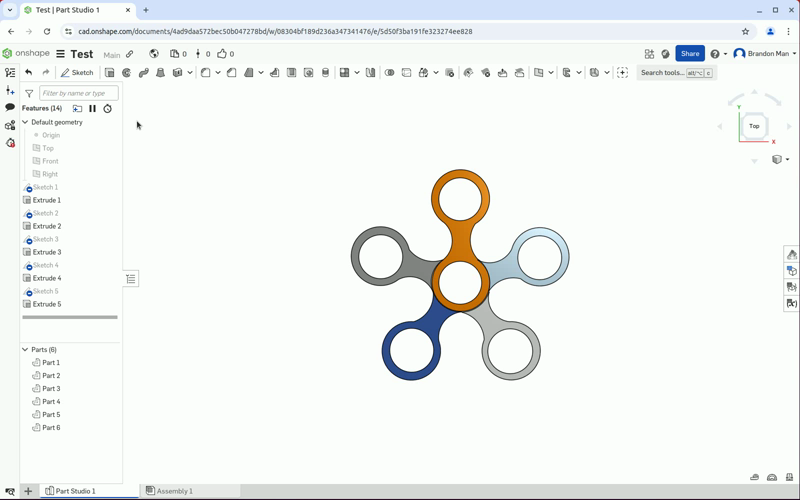
key(shift+h)
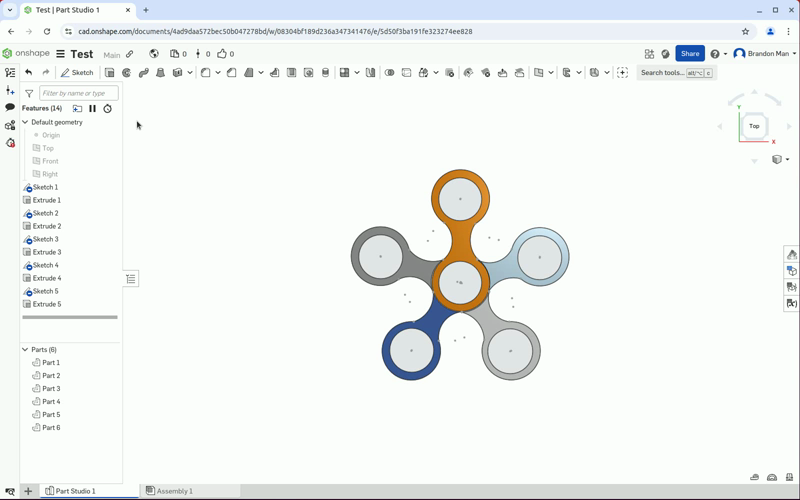
key(shift+h)
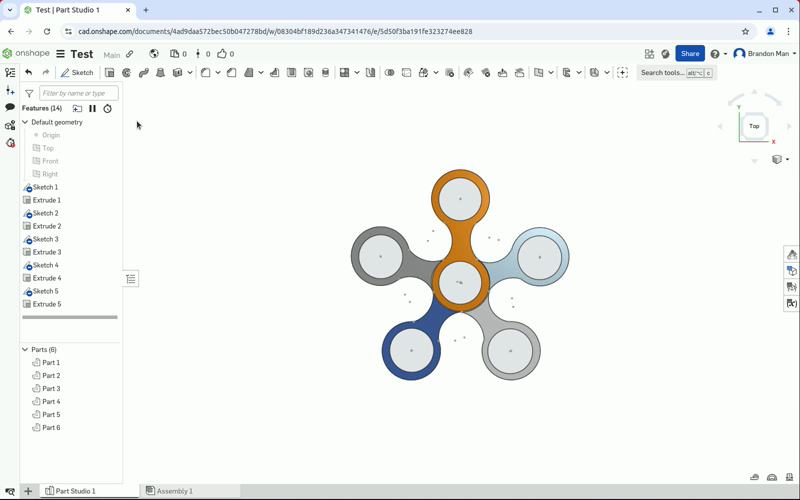
key(shift+7)
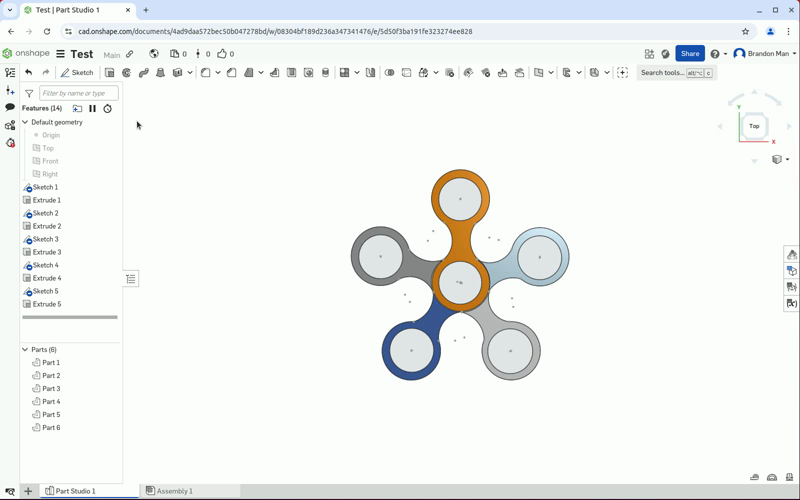
key(up, 3)
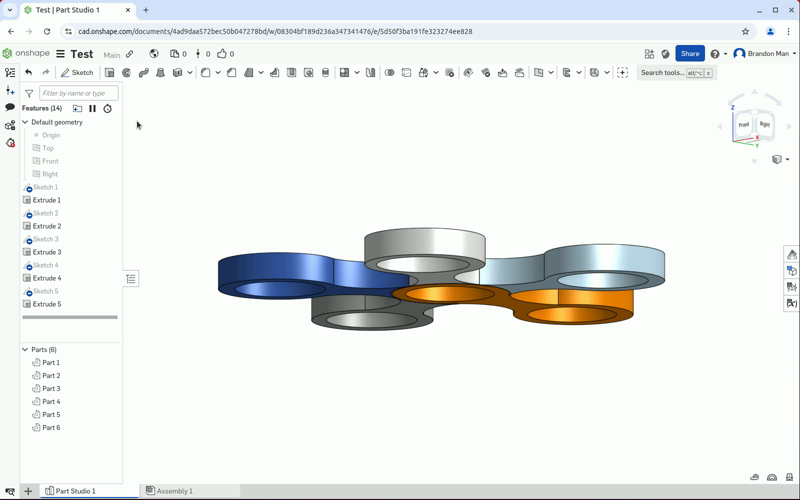
key(left, 3)
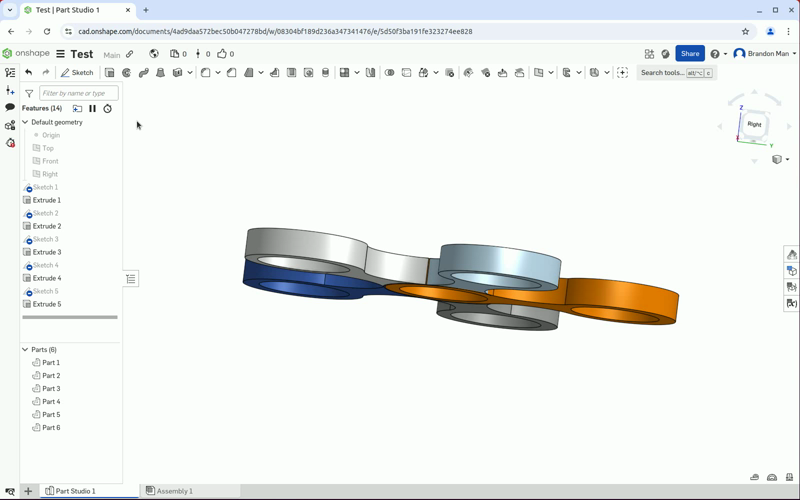
key(right, 3)
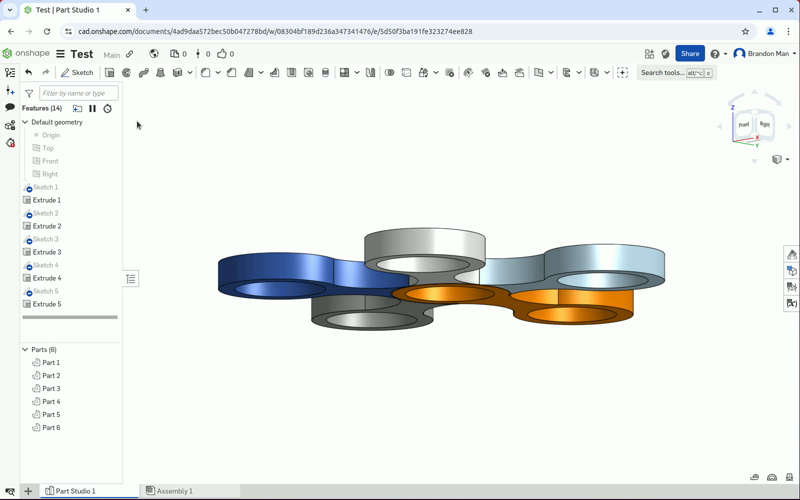
key(down, 3)
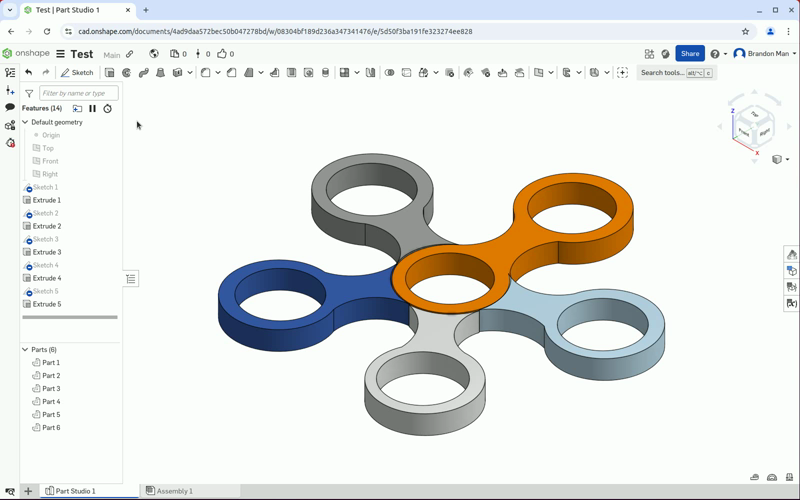
mouse_move(73, 189)
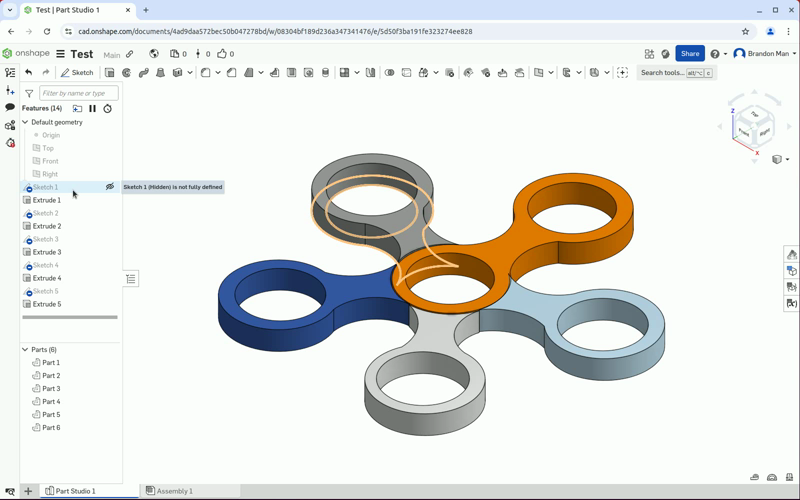
click(73, 189)